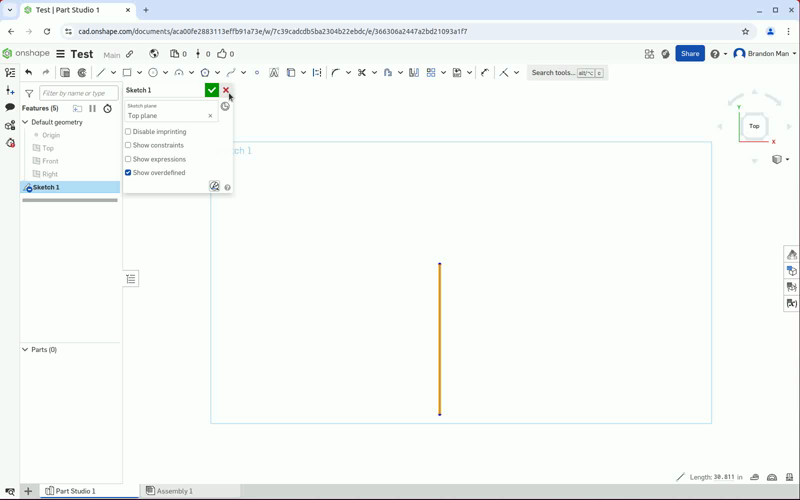
key(shift+h)
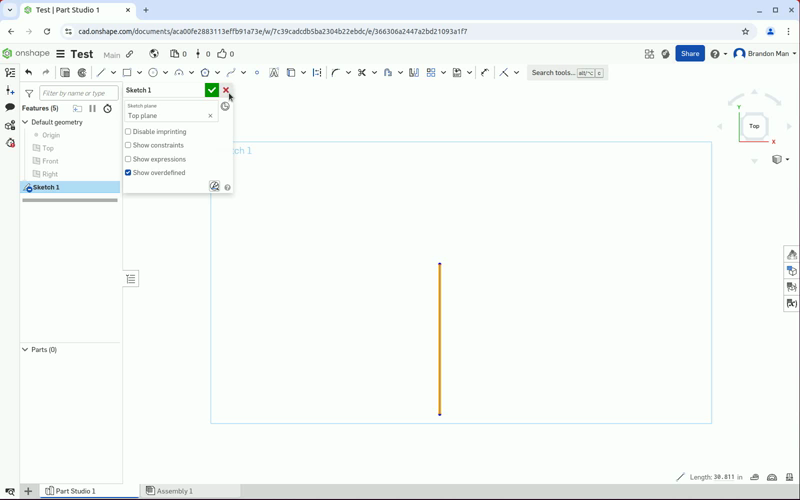
key(shift+s)
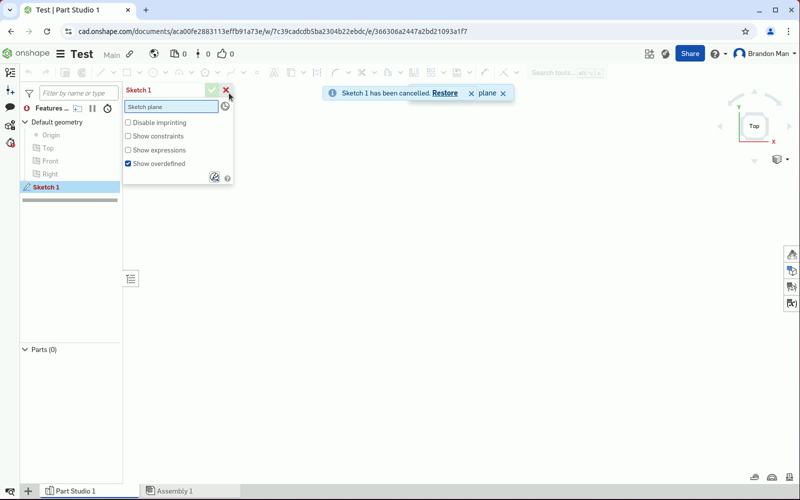
mouse_move(73, 150)
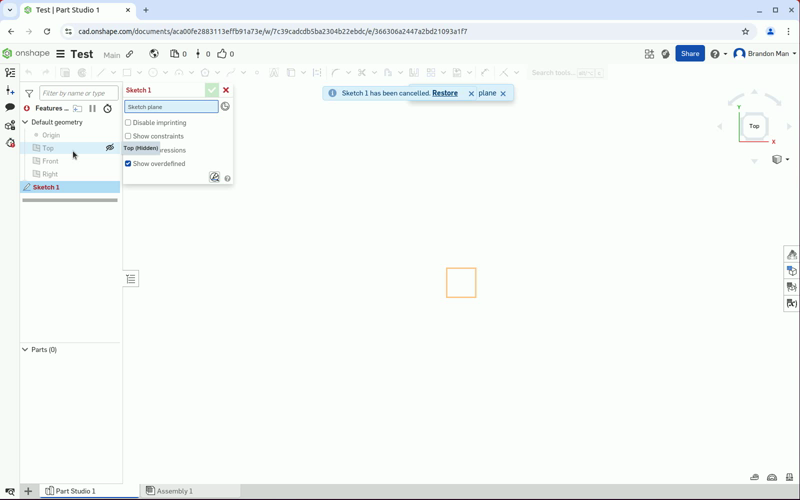
click(73, 150)
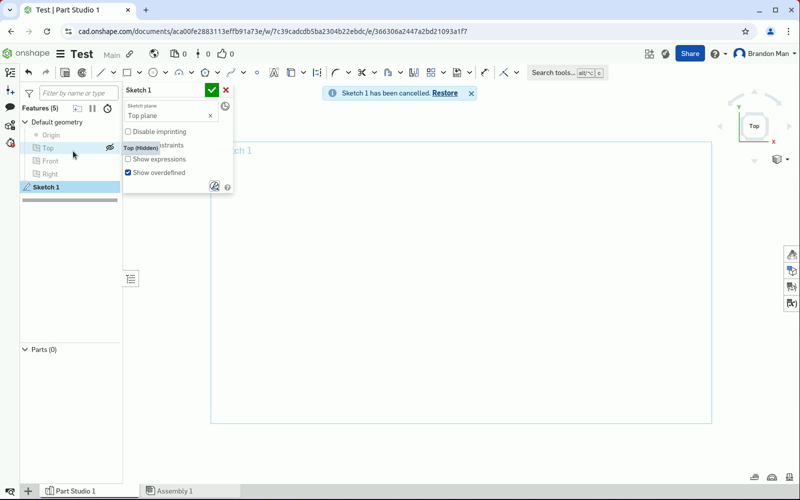
mouse_move(73, 352)
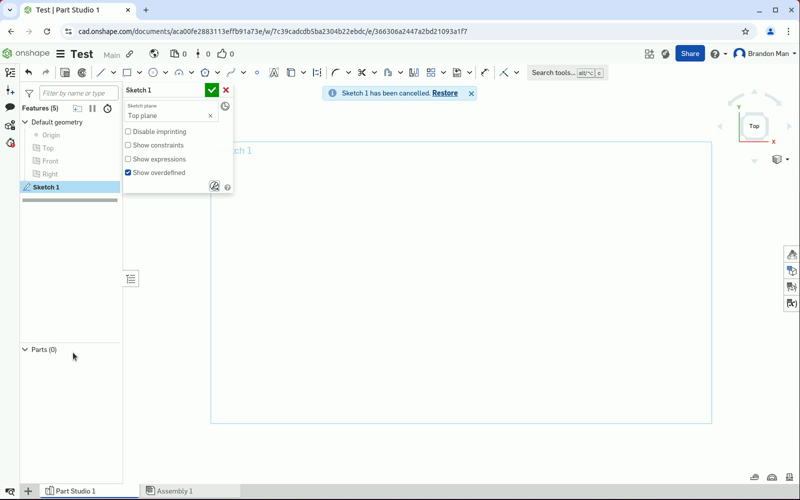
key(y)
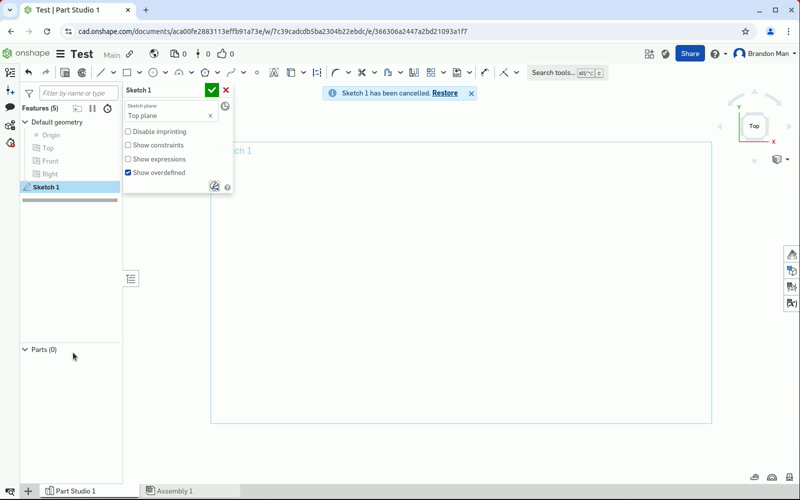
key(a)
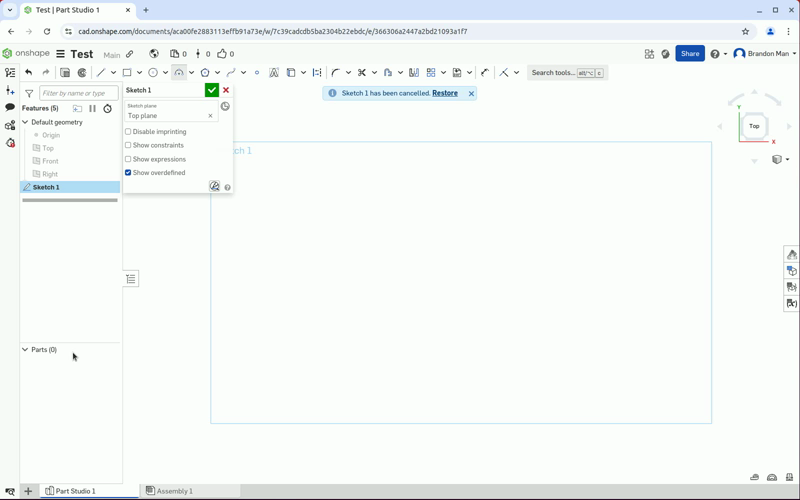
key_down(shift)
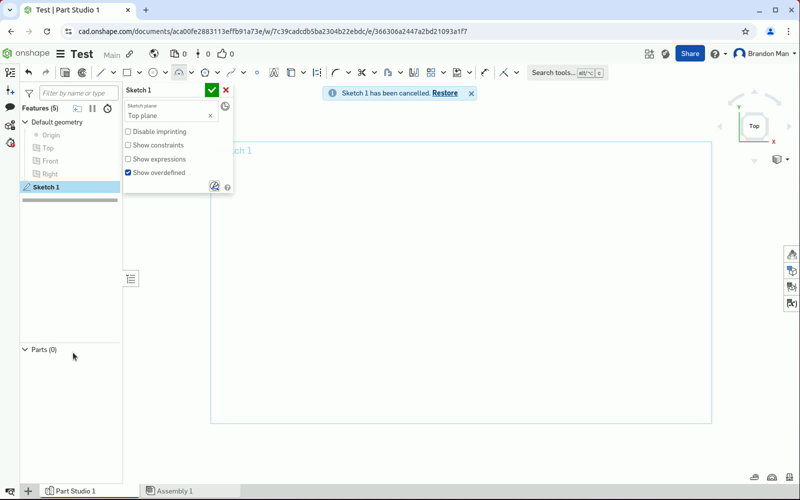
mouse_move(444, 282)
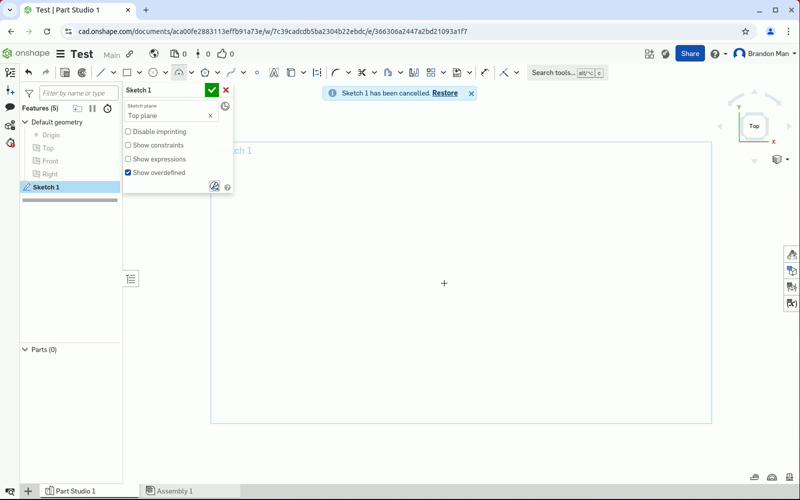
click(444, 282)
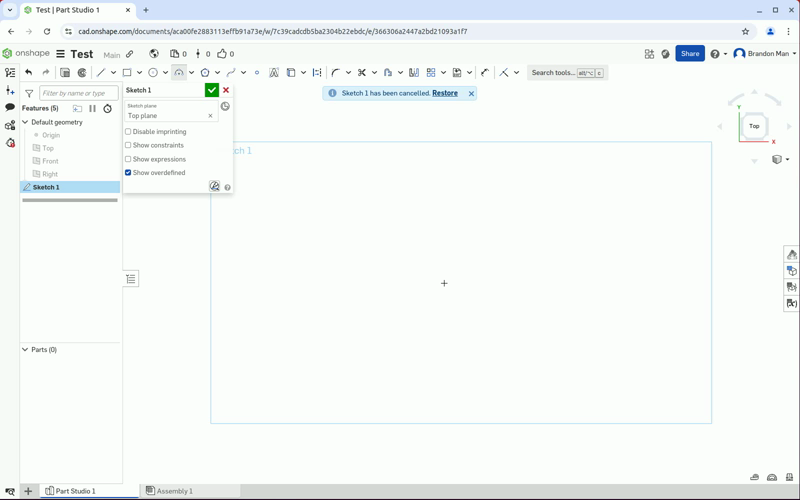
key_up(shift)
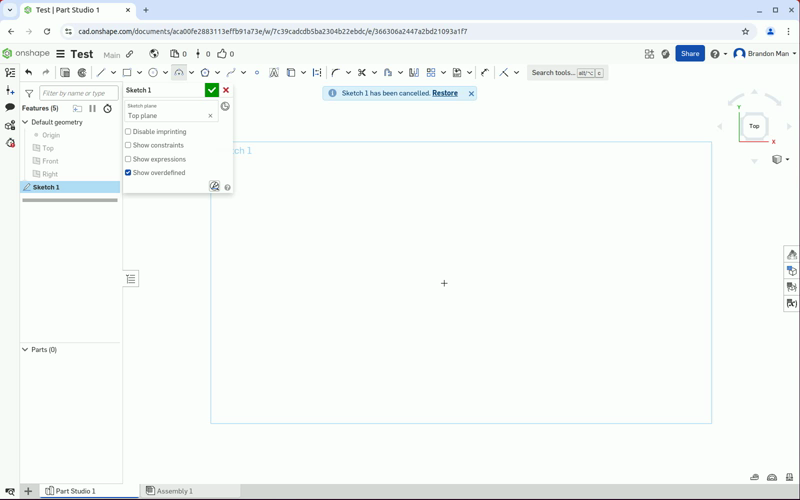
key_down(shift)
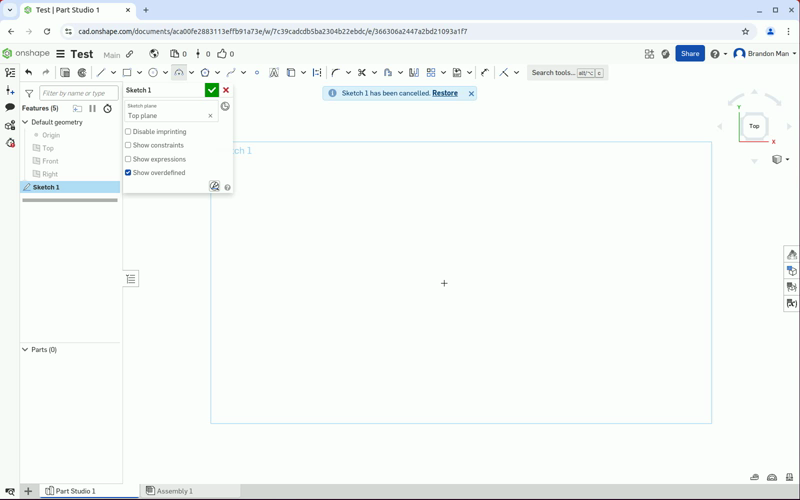
mouse_move(461, 265)
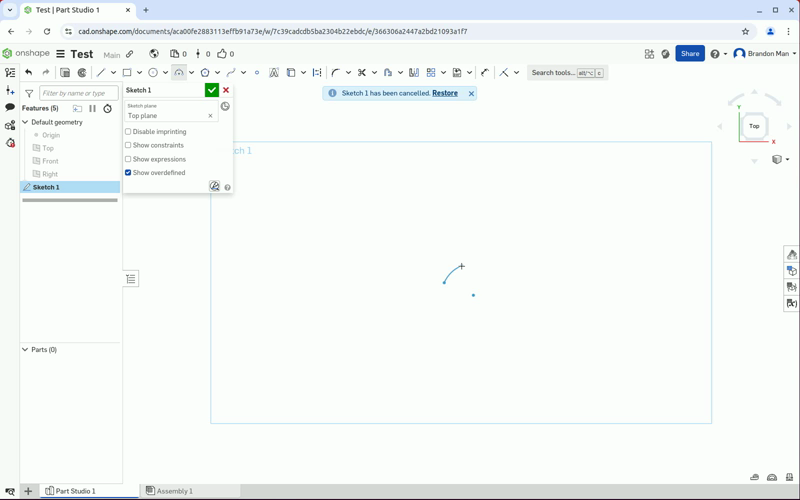
click(461, 265)
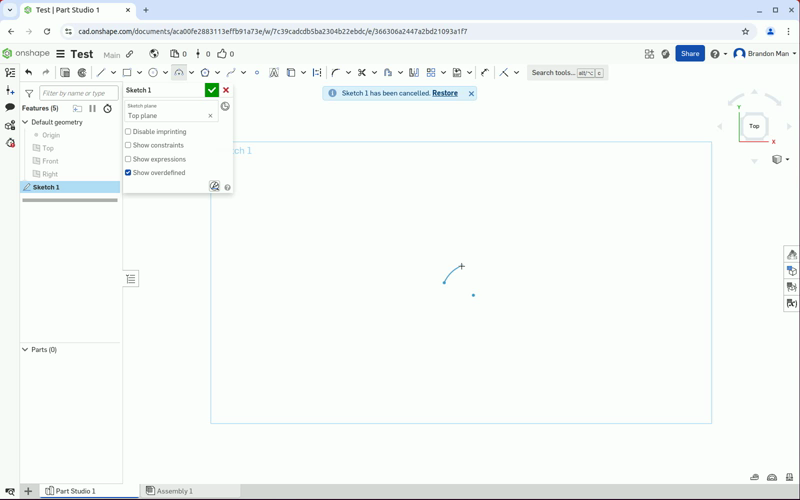
mouse_move(449, 270)
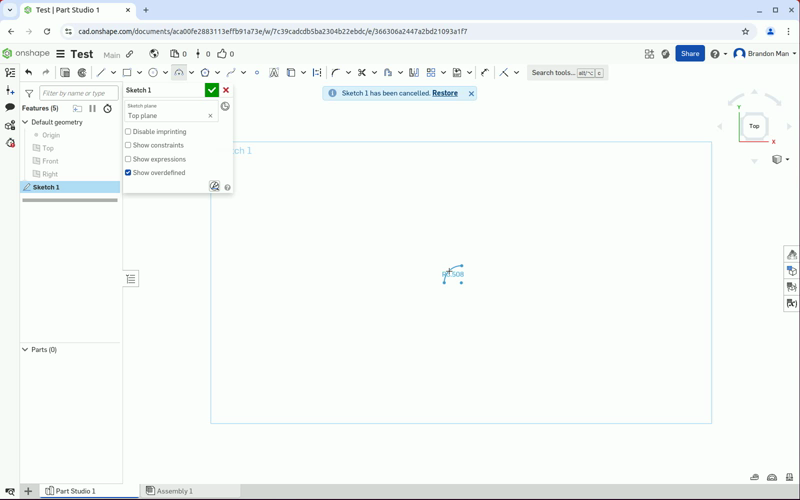
click(449, 270)
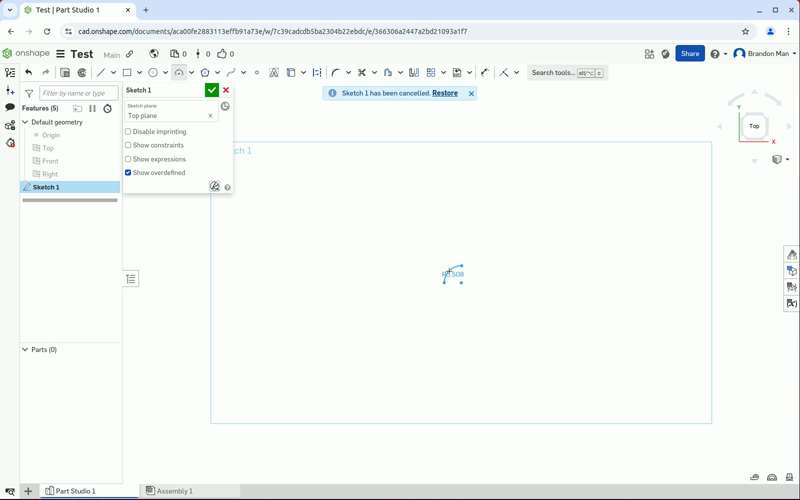
key_up(shift)
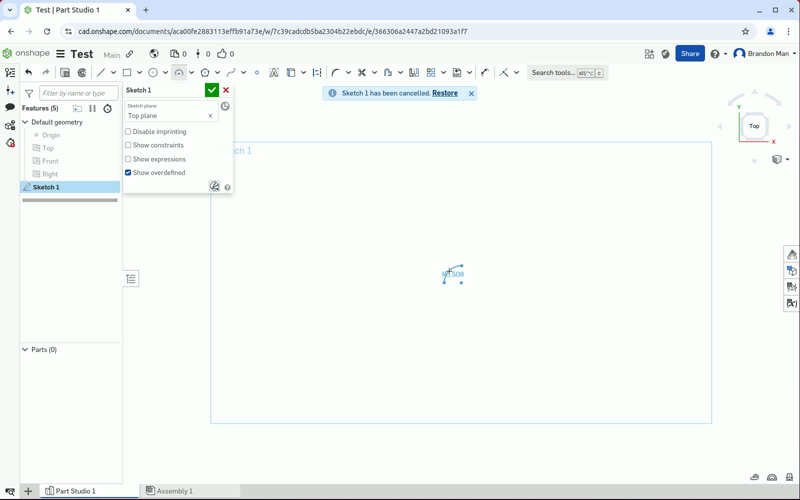
key(esc)
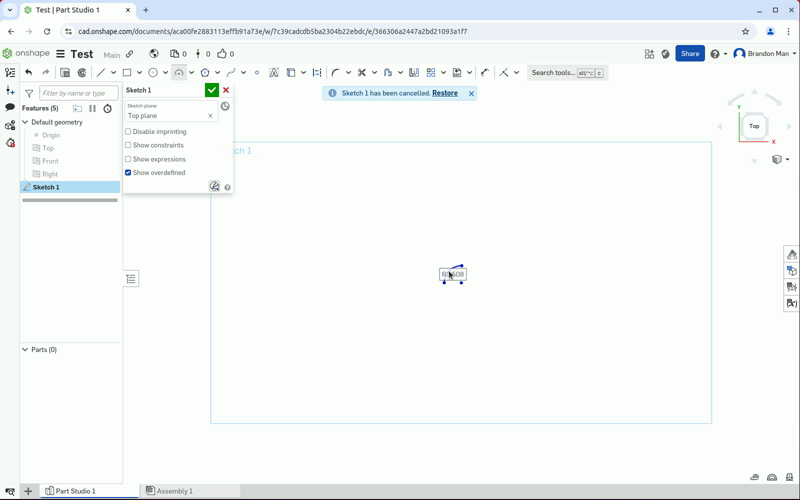
key(l)
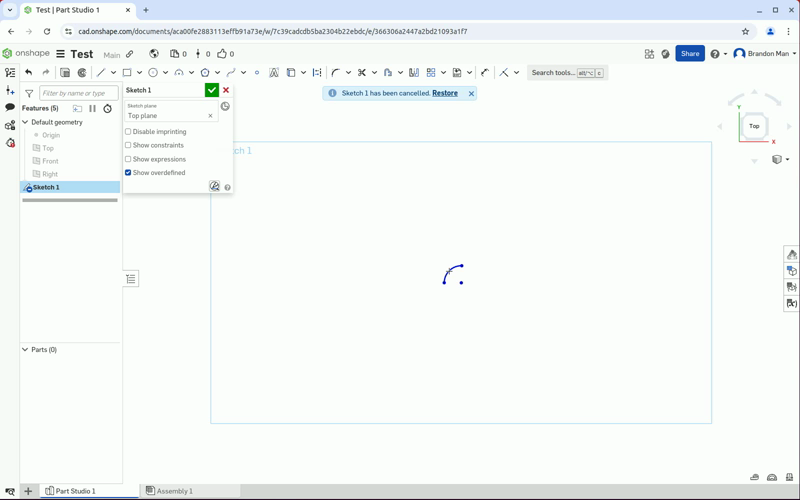
mouse_move(461, 265)
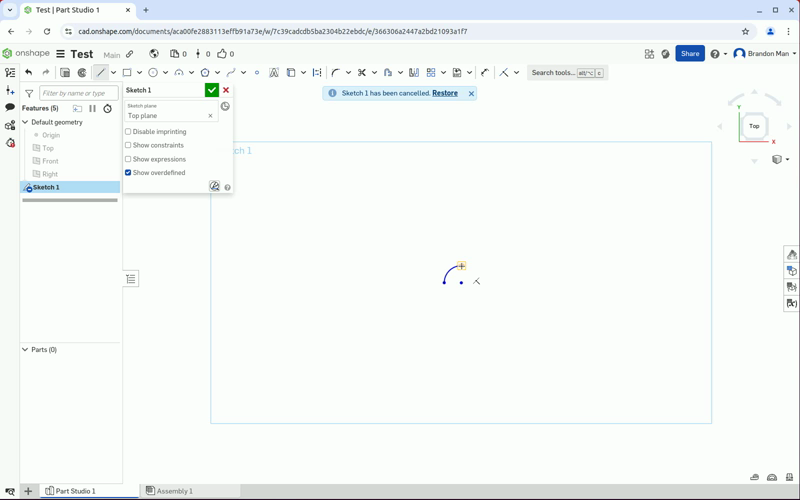
click(461, 265)
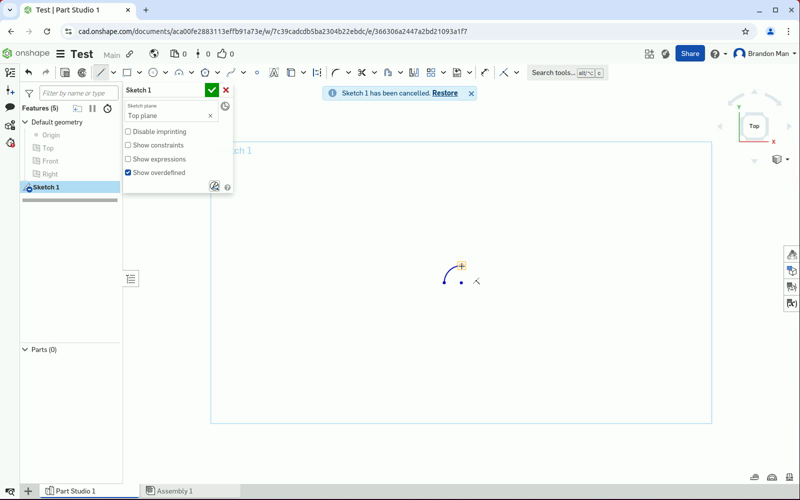
key_down(shift)
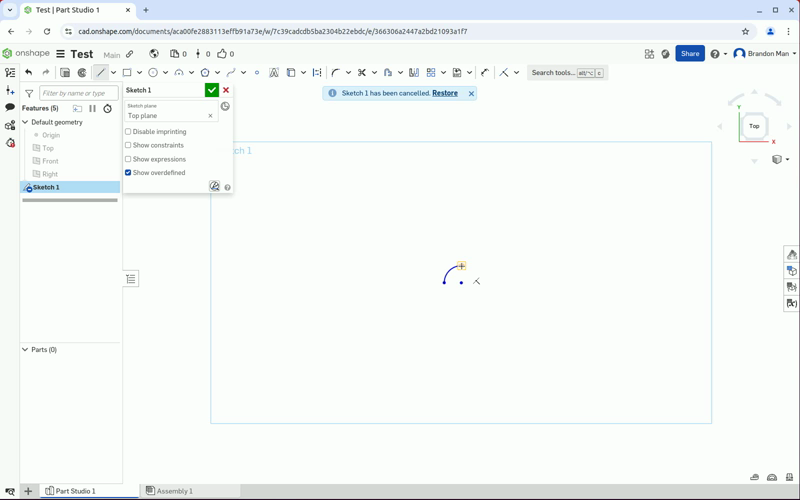
mouse_move(461, 202)
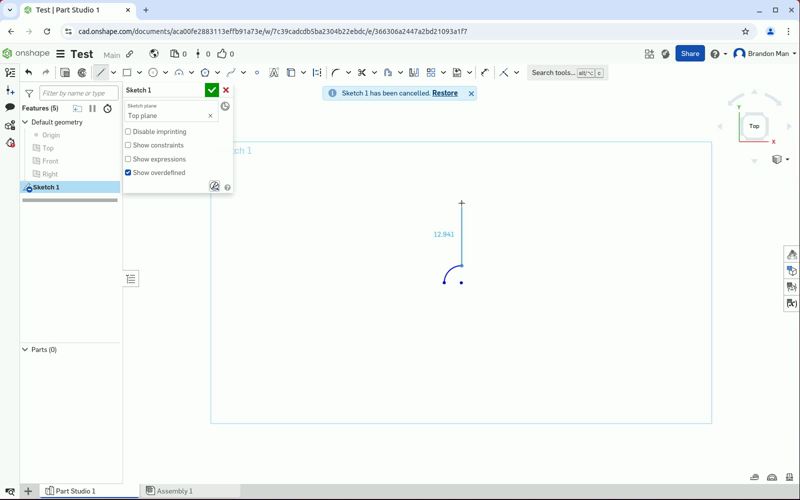
click(461, 202)
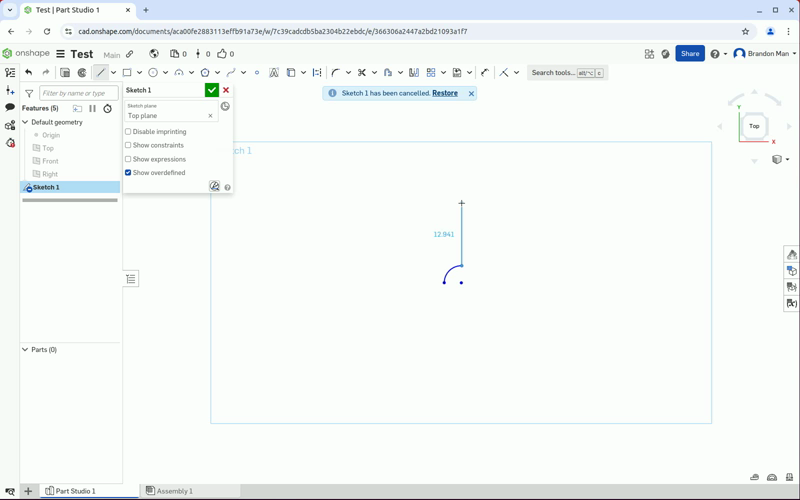
key_up(shift)
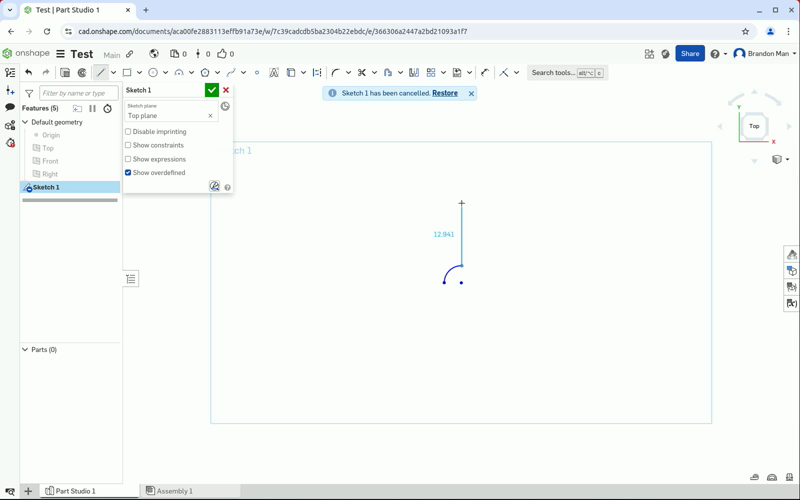
key(esc)
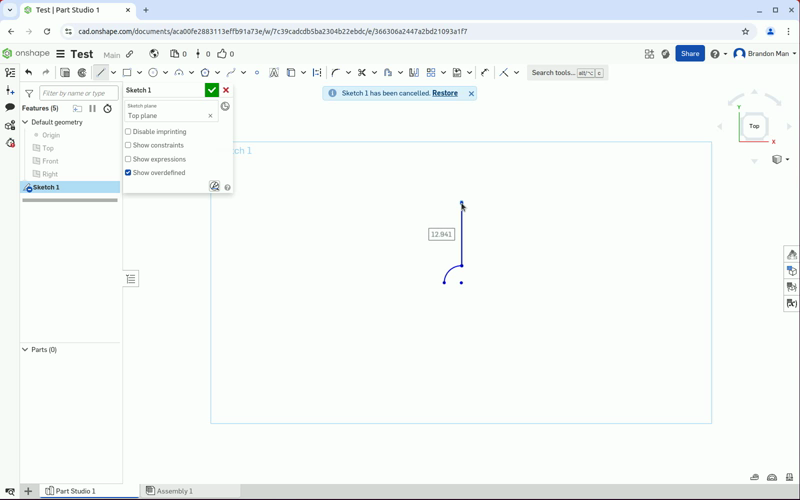
key(a)
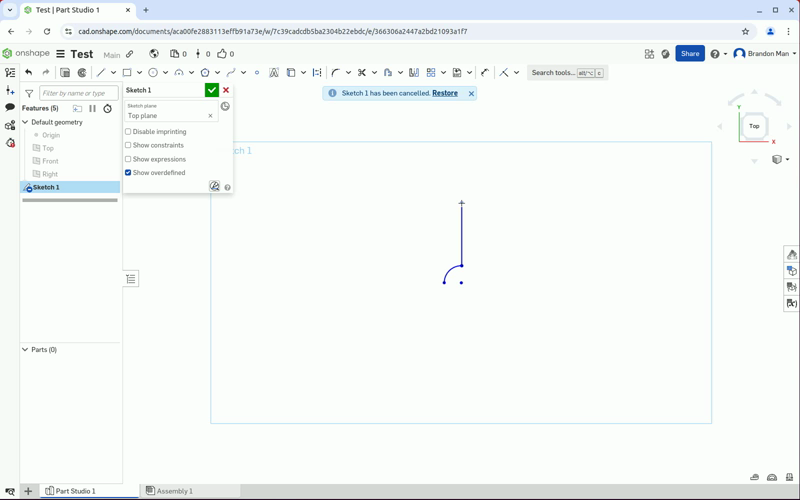
mouse_move(461, 202)
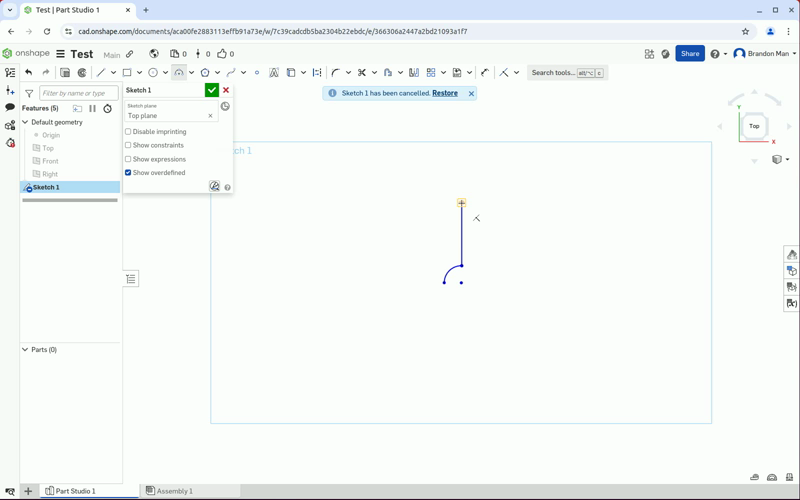
click(461, 202)
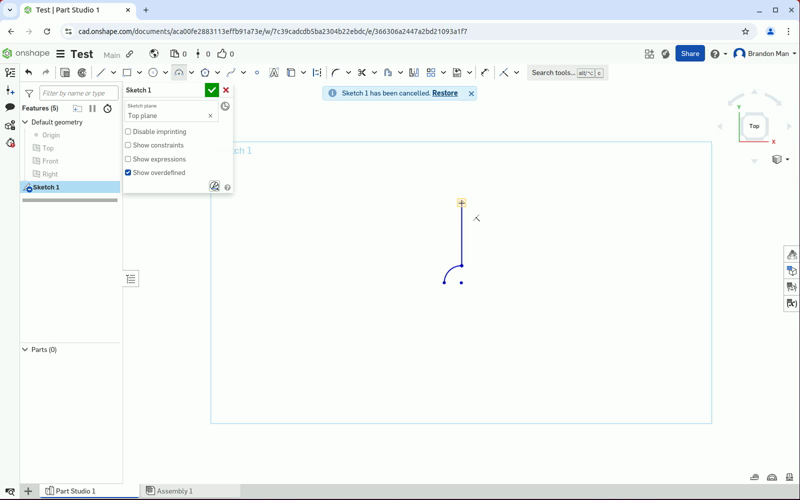
key_down(shift)
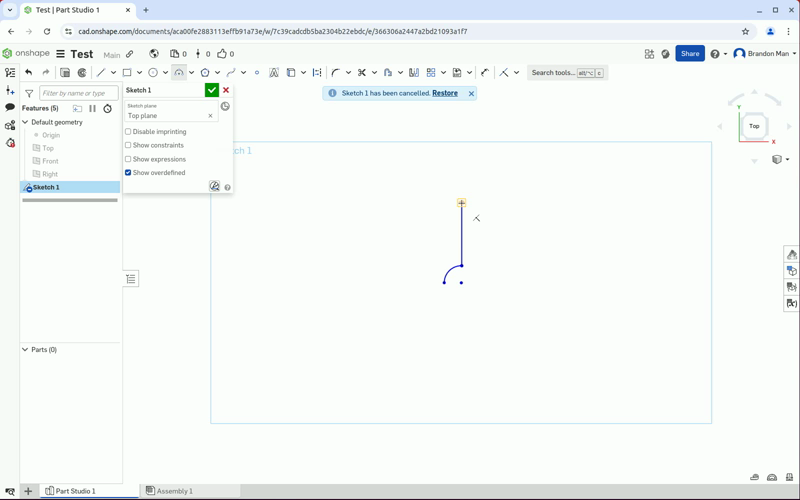
mouse_move(444, 186)
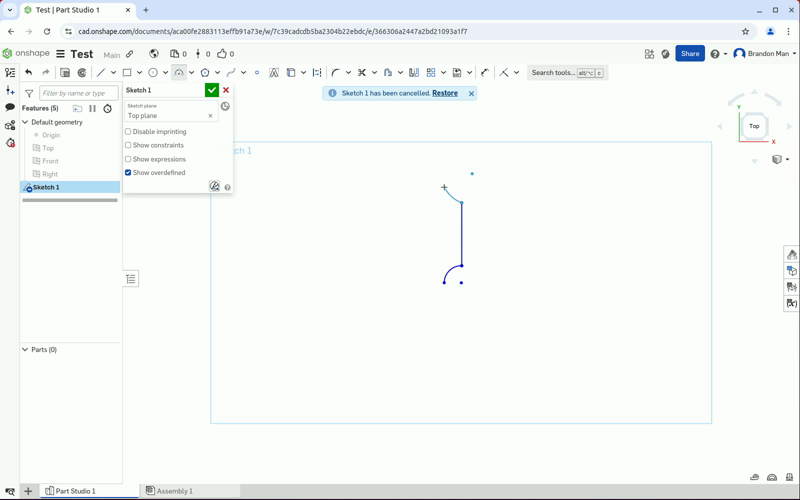
click(444, 186)
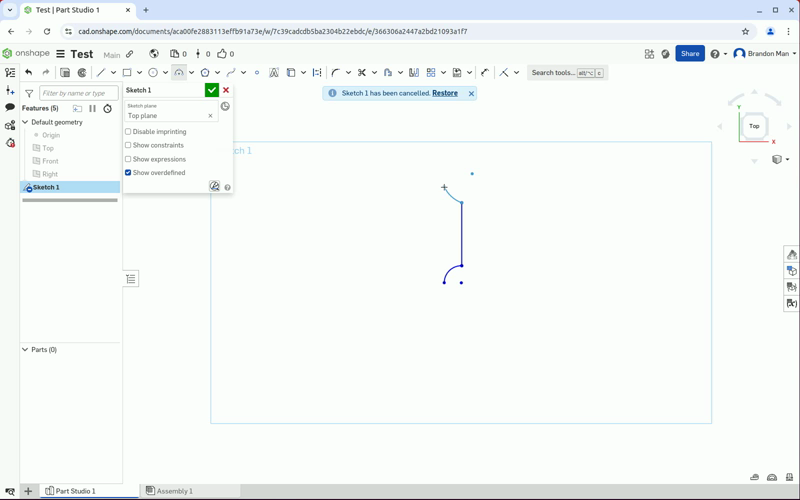
mouse_move(449, 198)
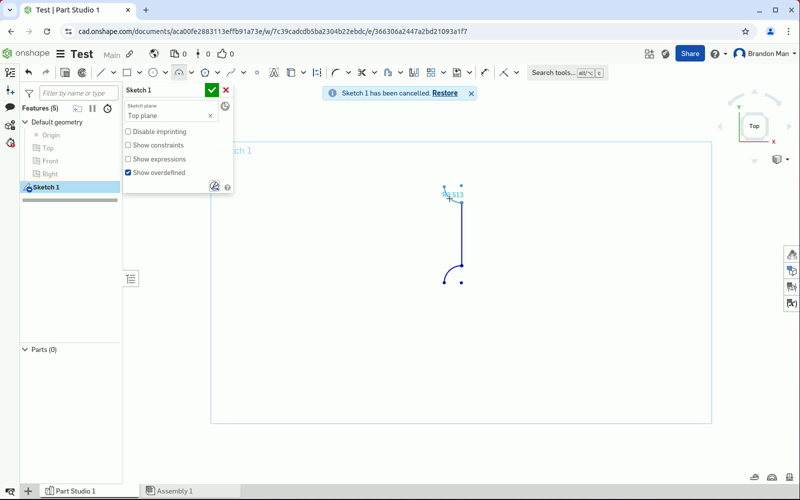
click(449, 198)
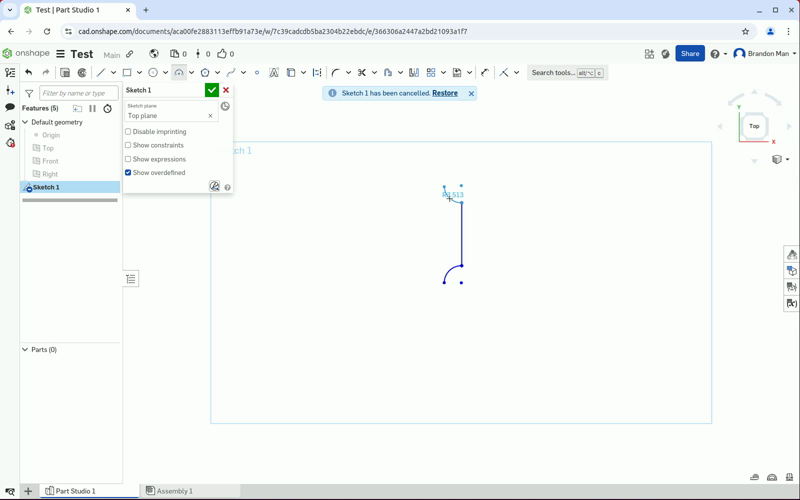
key_up(shift)
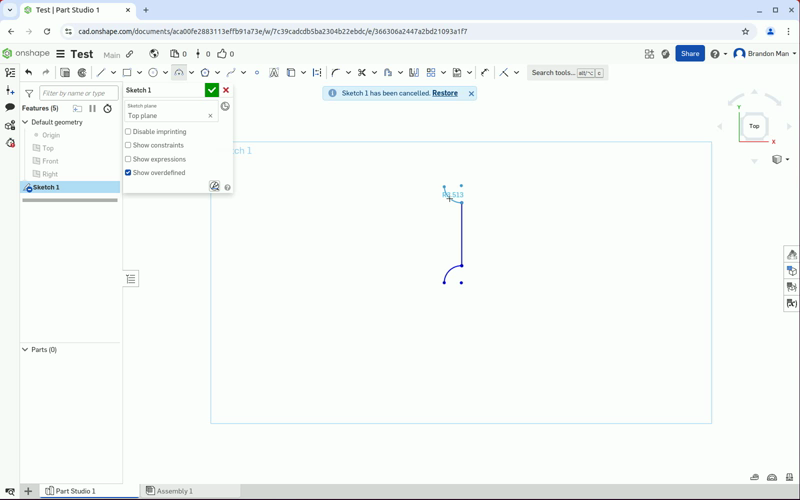
key(esc)
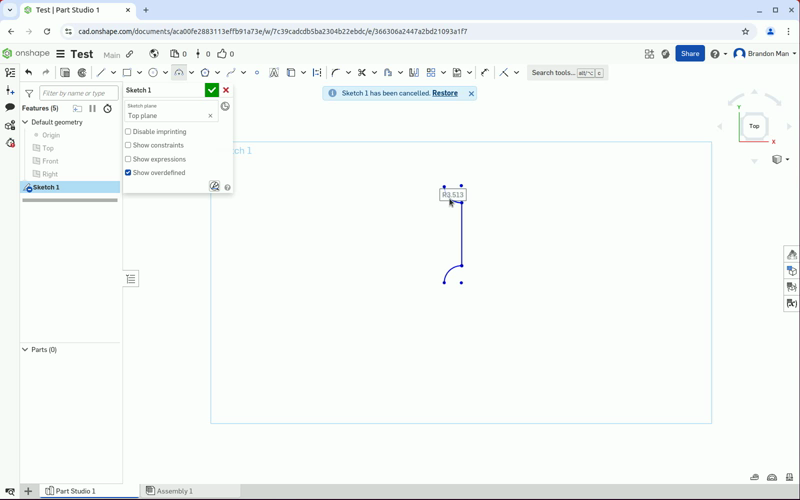
key(l)
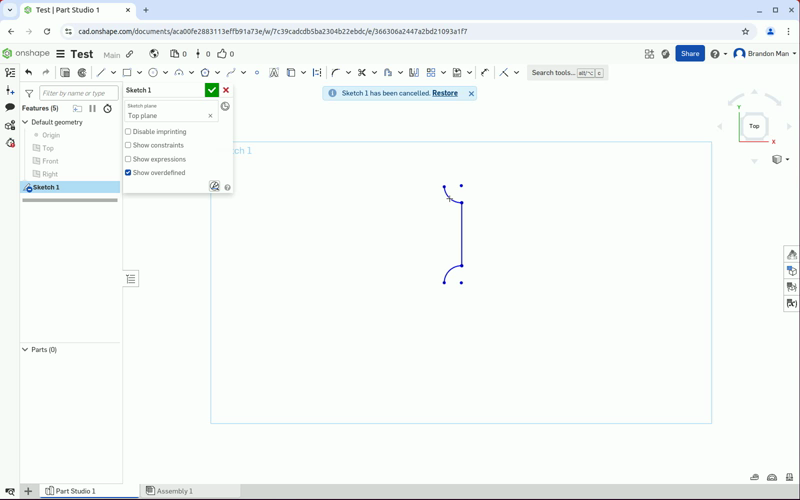
mouse_move(444, 186)
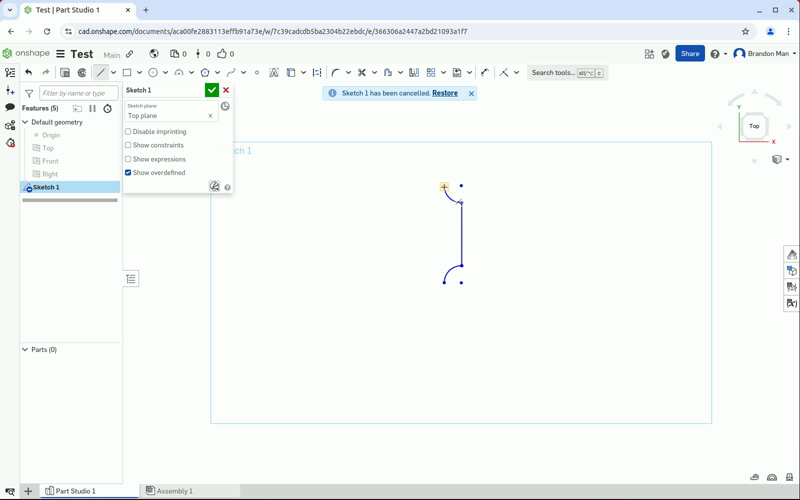
click(444, 186)
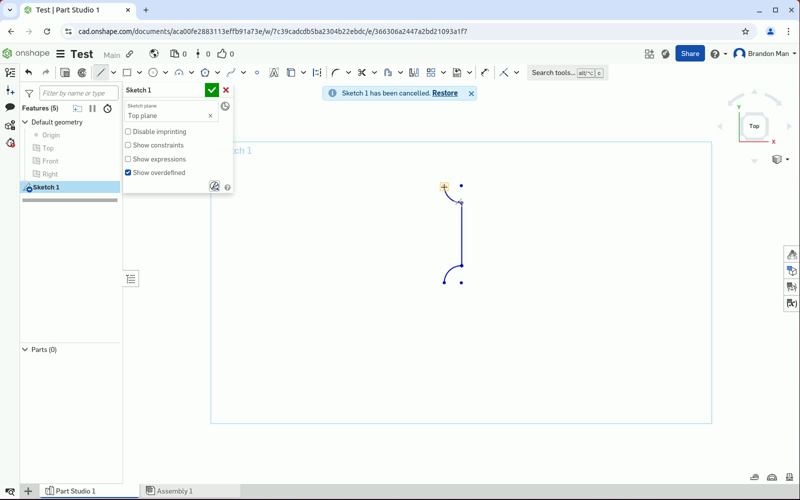
key_down(shift)
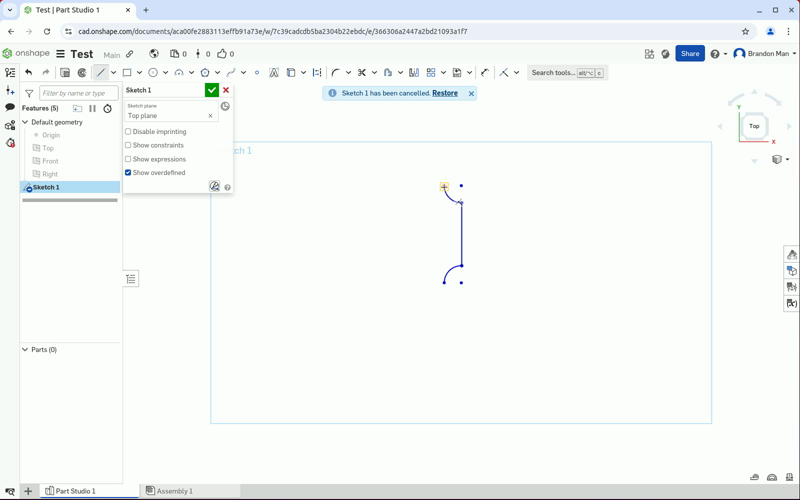
mouse_move(444, 282)
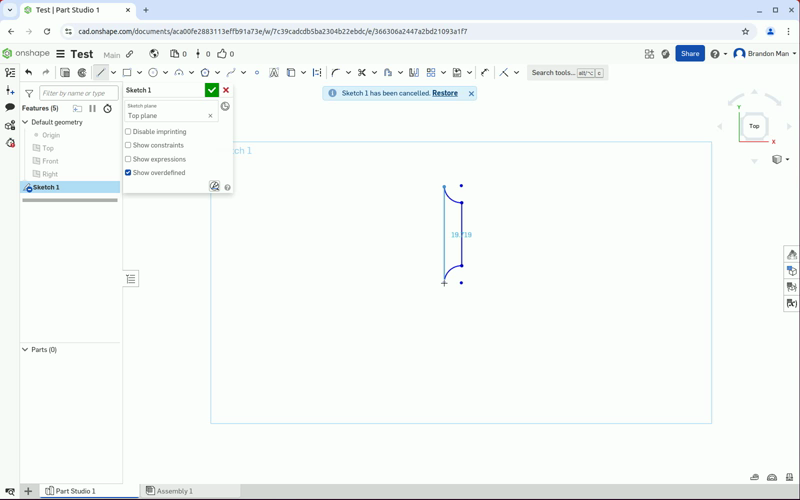
key_up(shift)
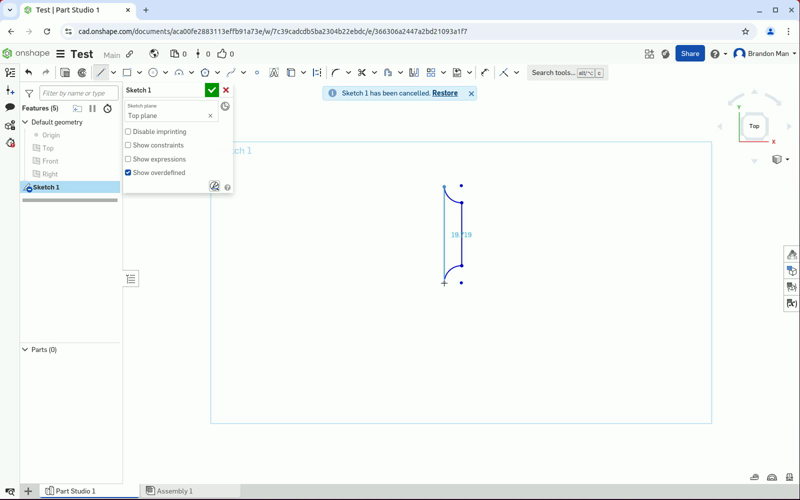
click(444, 282)
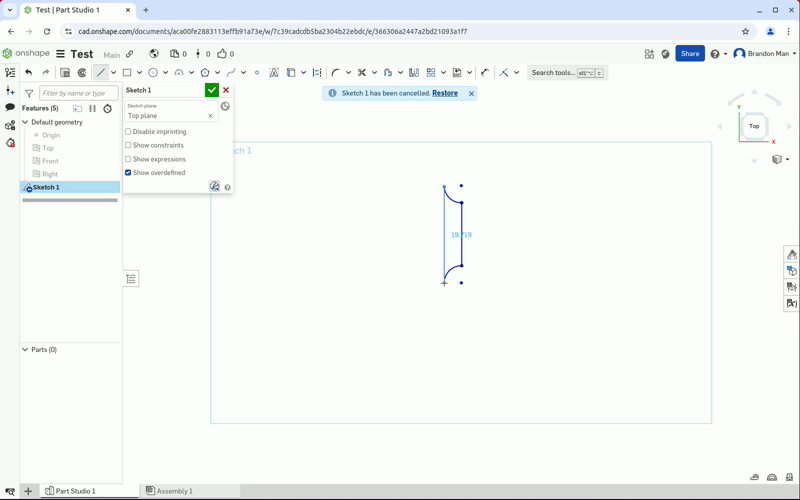
key(esc)
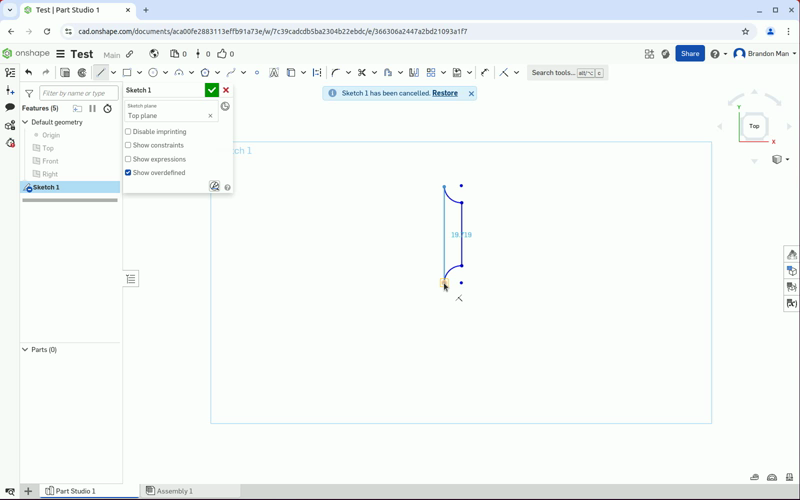
mouse_move(457, 243)
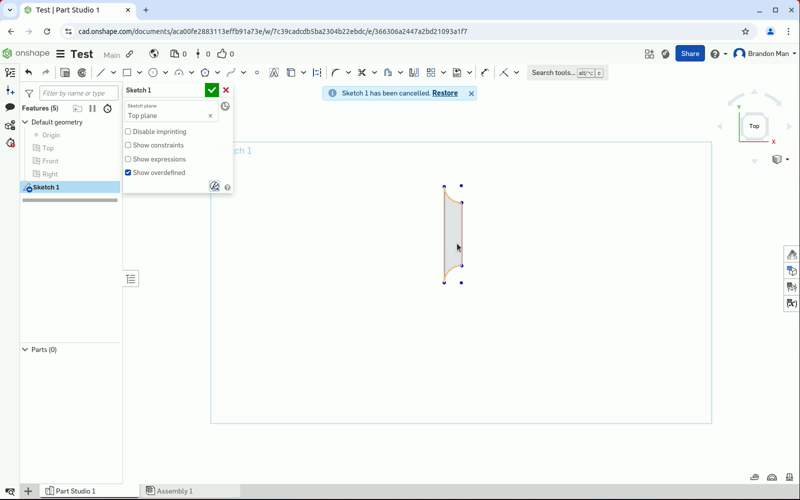
scroll(6)
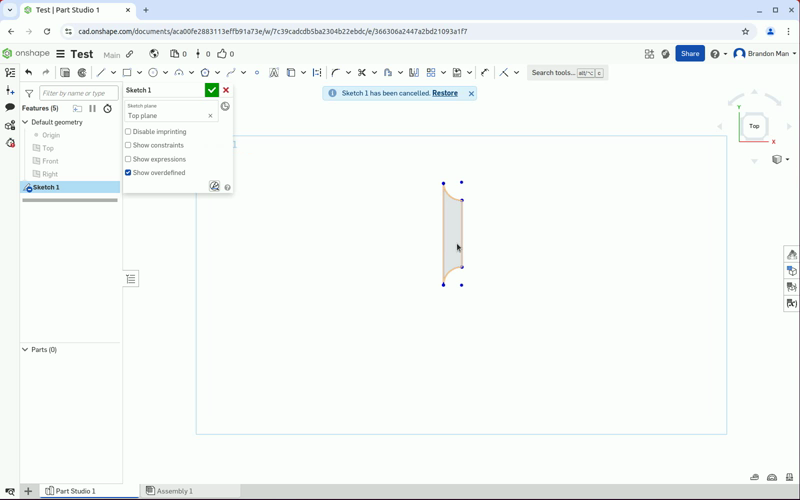
scroll(6)
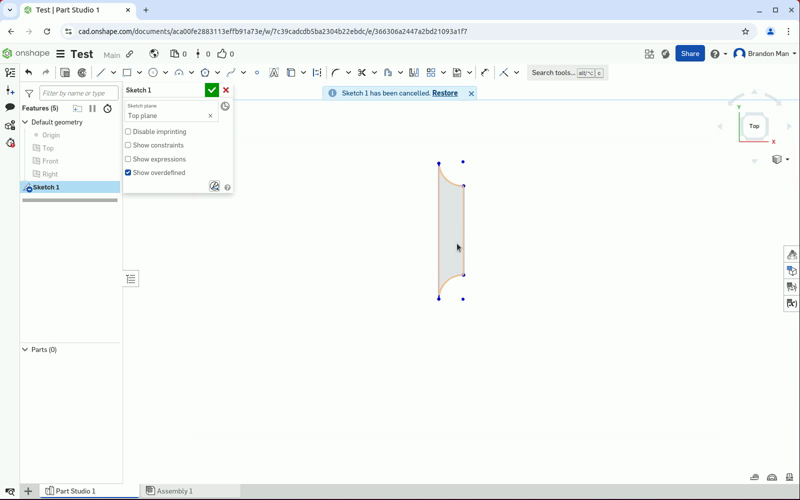
scroll(6)
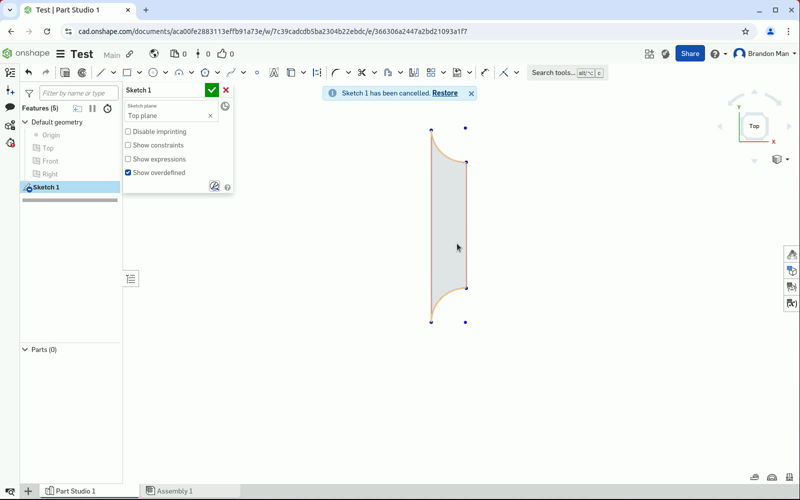
scroll(6)
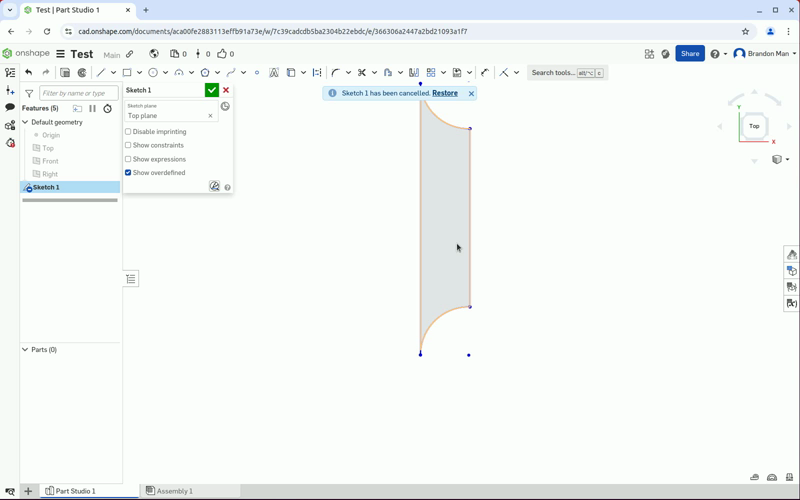
scroll(6)
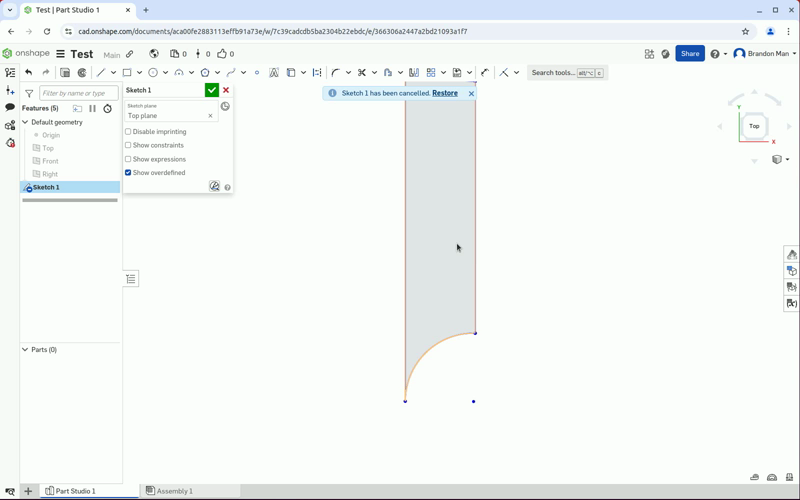
scroll(6)
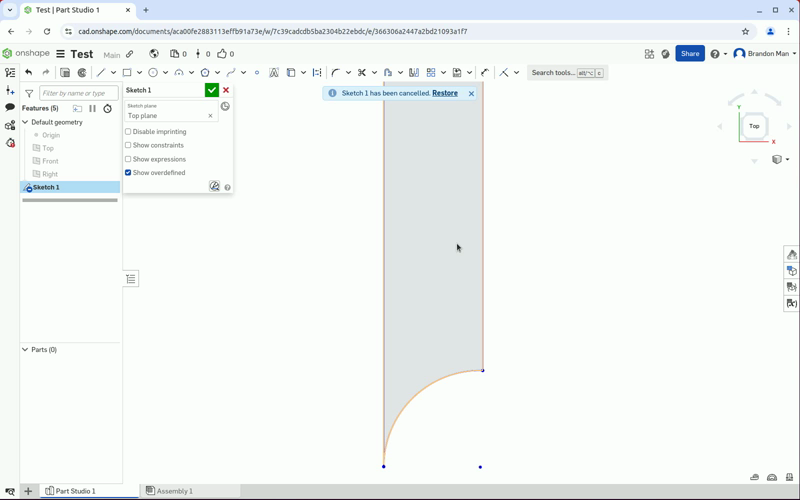
scroll(6)
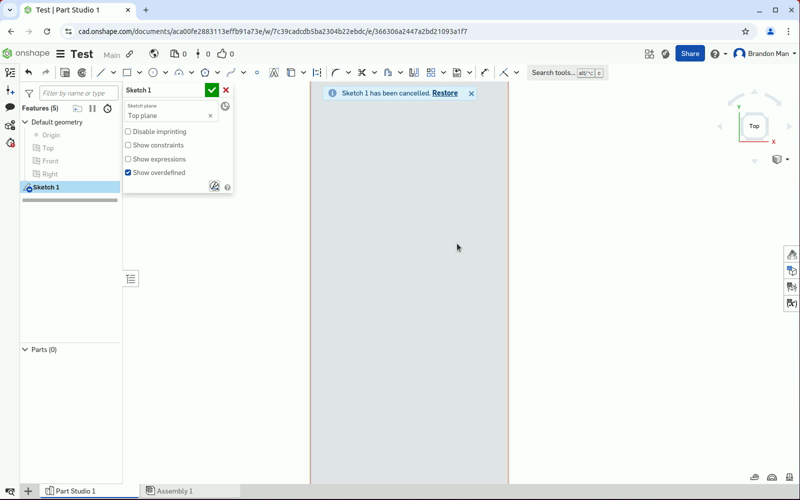
click(457, 243)
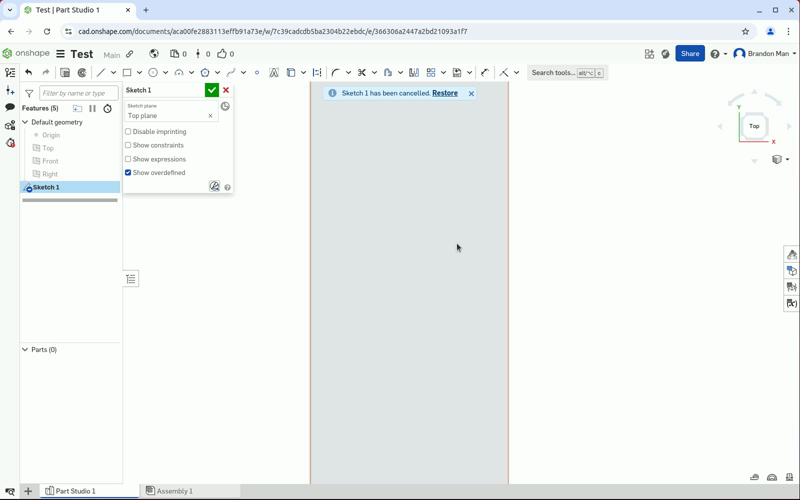
scroll(-6)
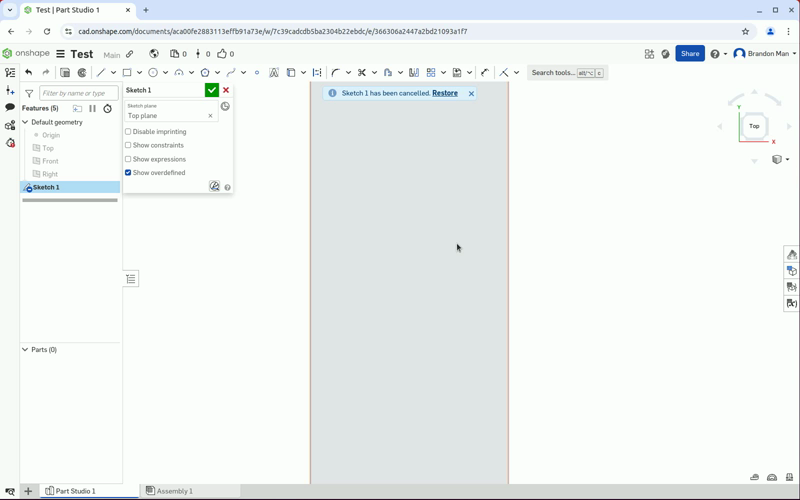
scroll(-6)
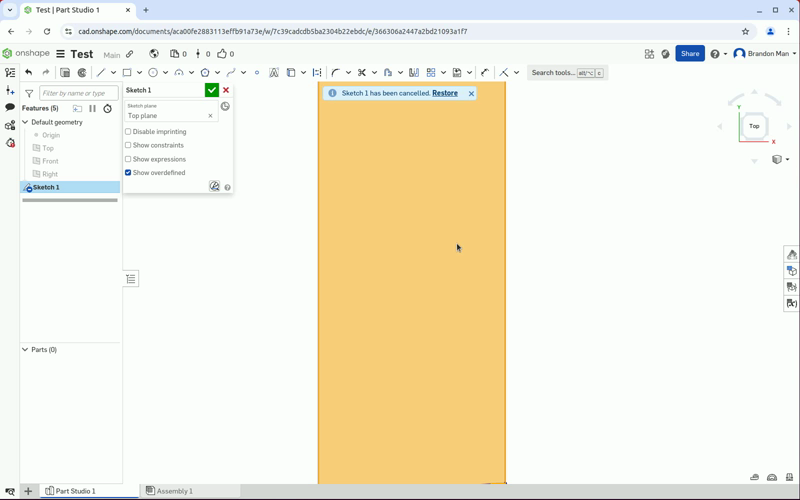
scroll(-6)
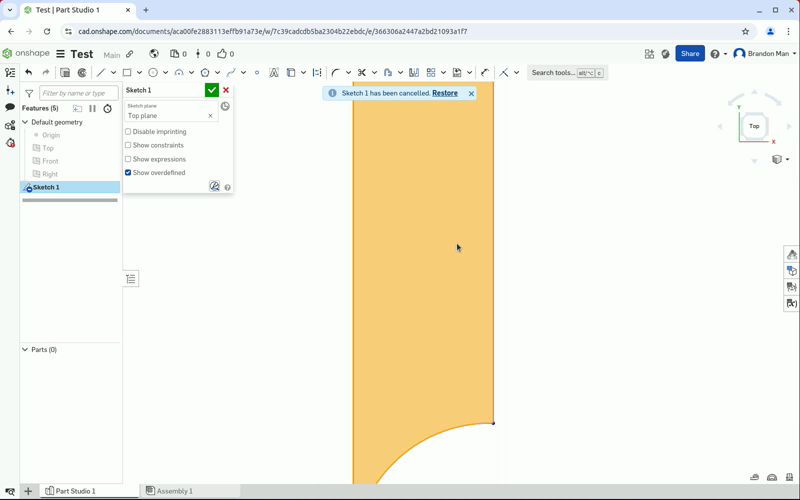
scroll(-6)
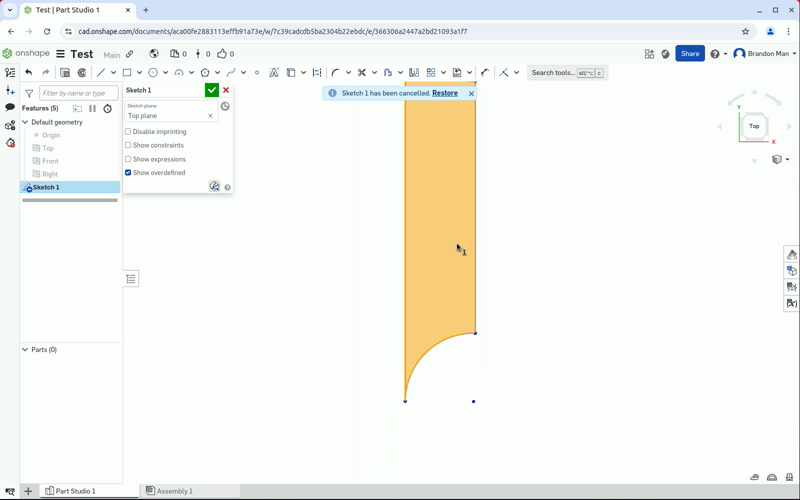
scroll(-6)
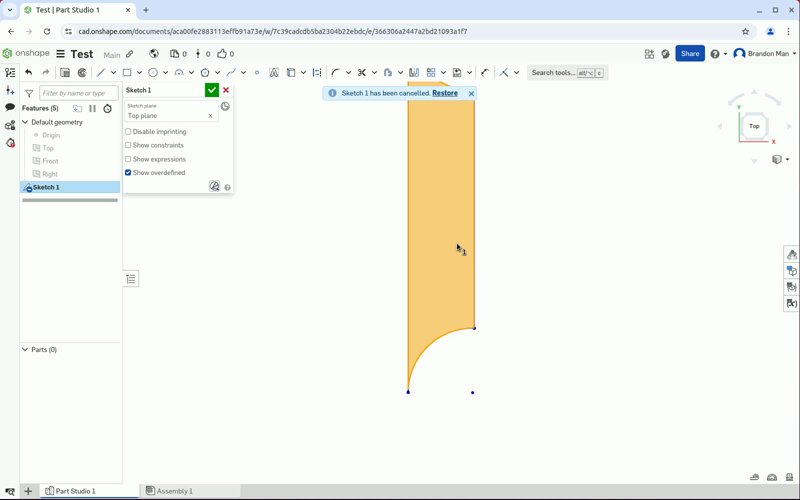
scroll(-6)
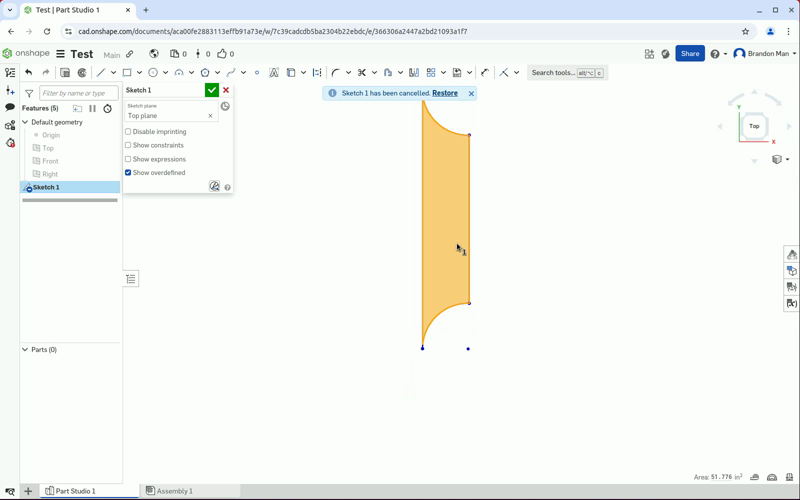
scroll(-6)
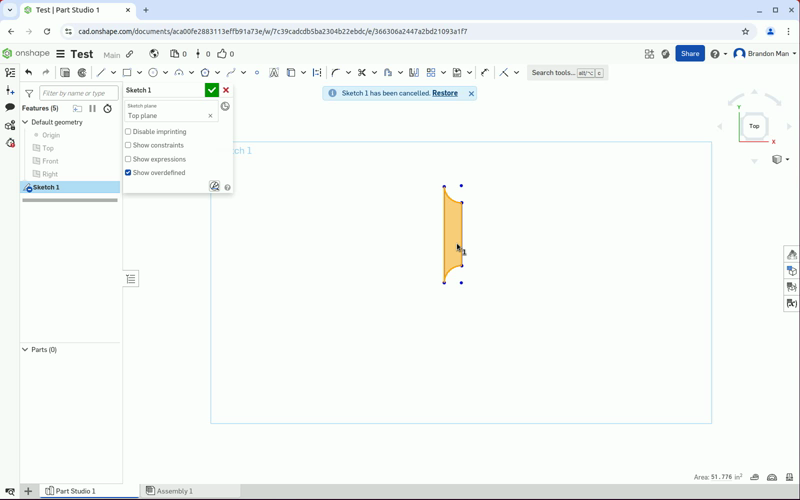
mouse_move(73, 352)
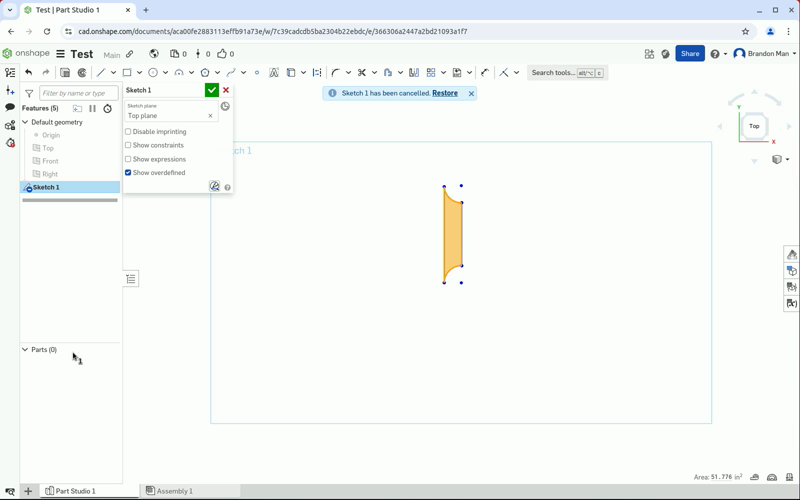
key(shift+y)
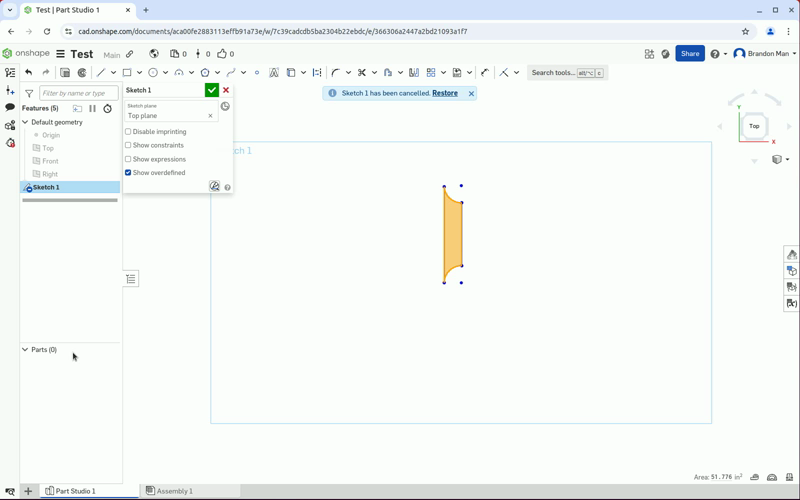
key(shift+e)
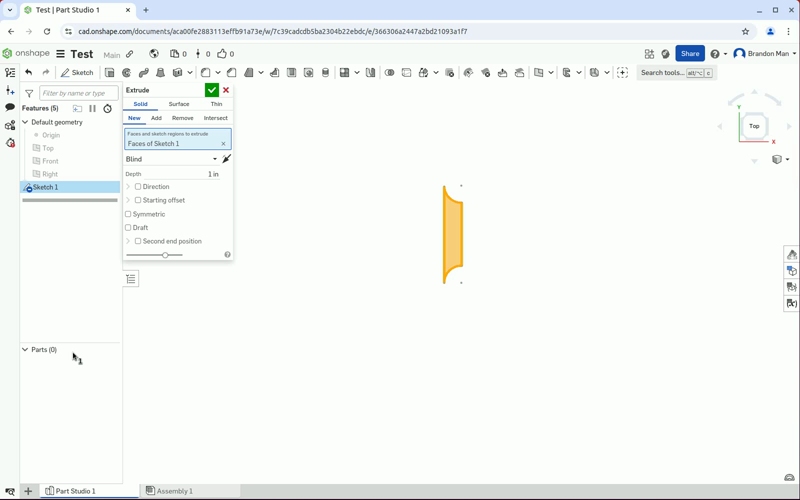
mouse_move(143, 106)
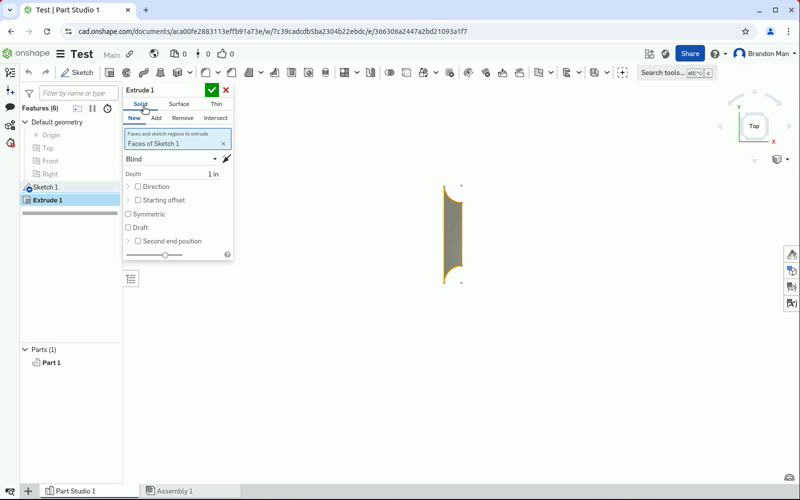
click(143, 106)
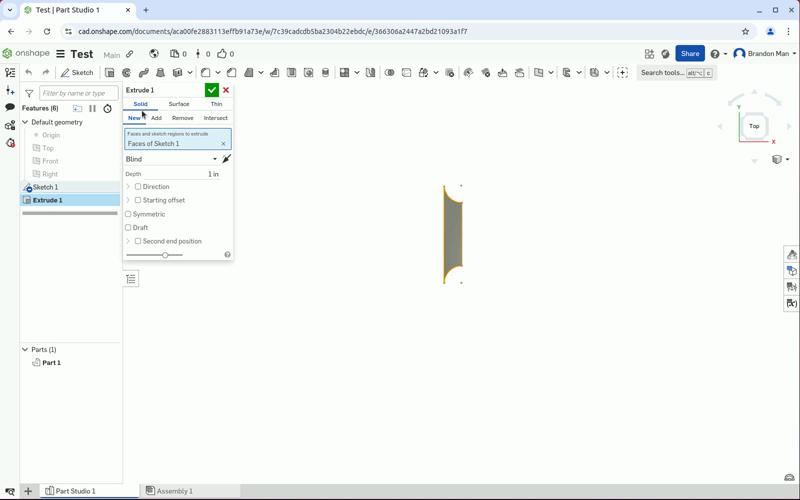
mouse_move(137, 120)
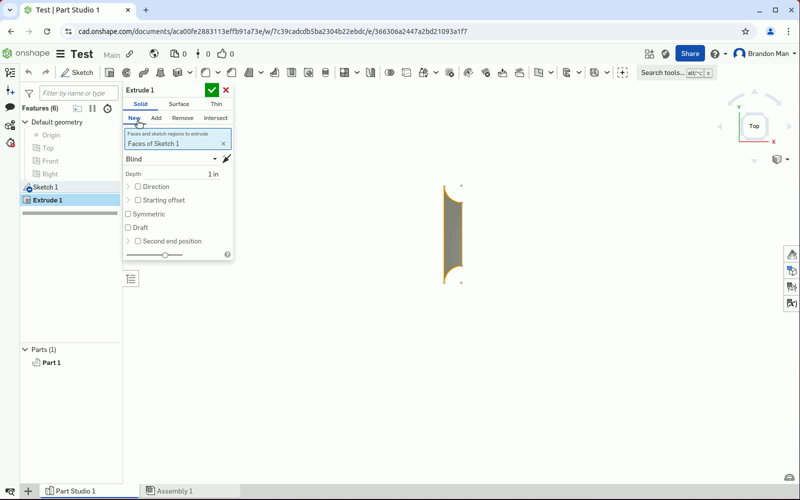
click(137, 120)
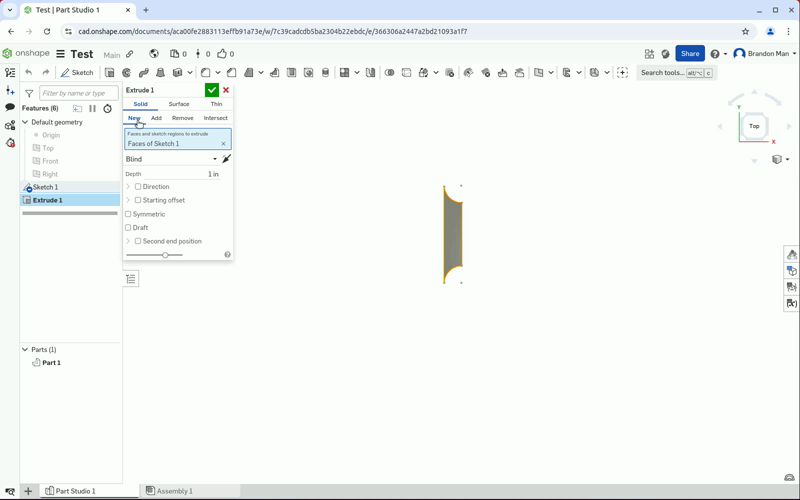
key(tab, 4)
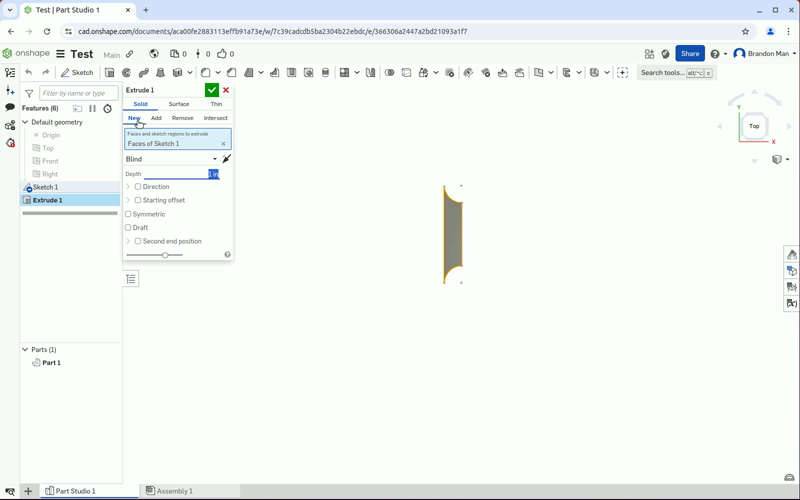
text(2.166)
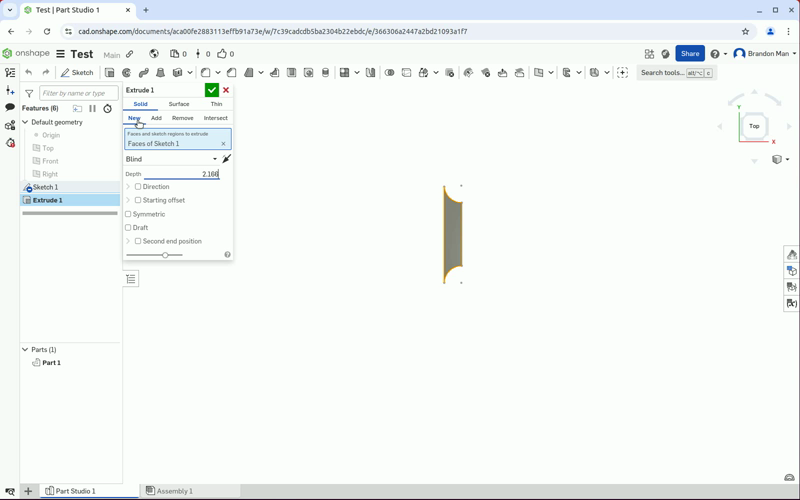
key(enter)
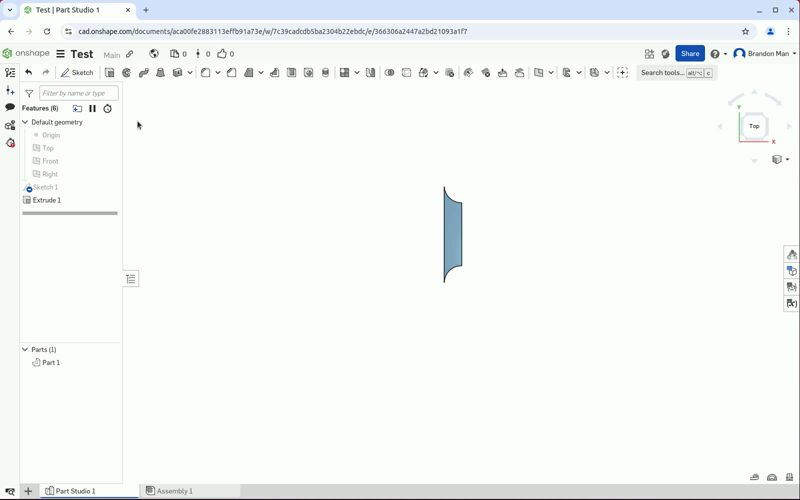
key(shift+h)
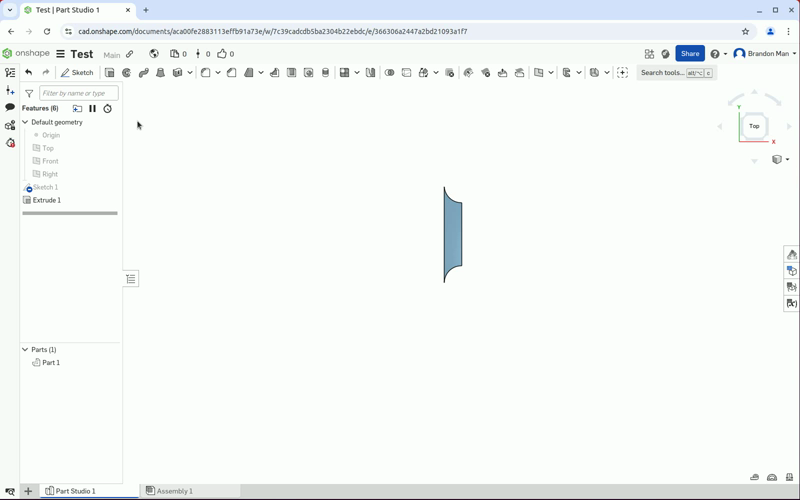
key(shift+h)
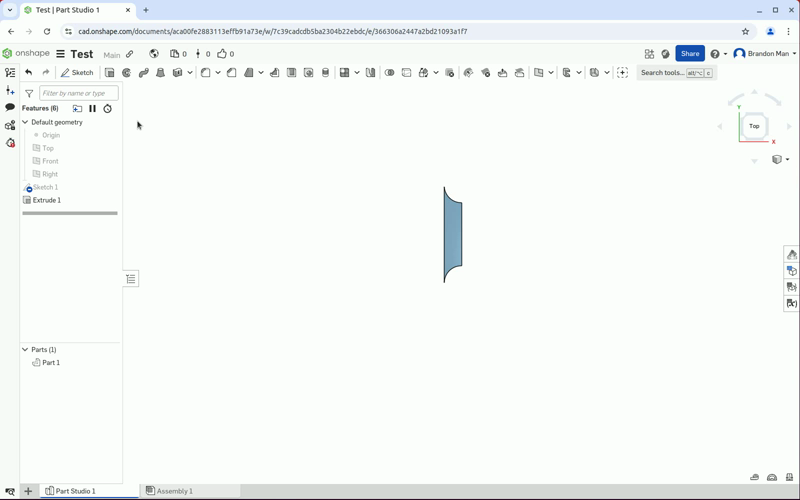
mouse_move(73, 189)
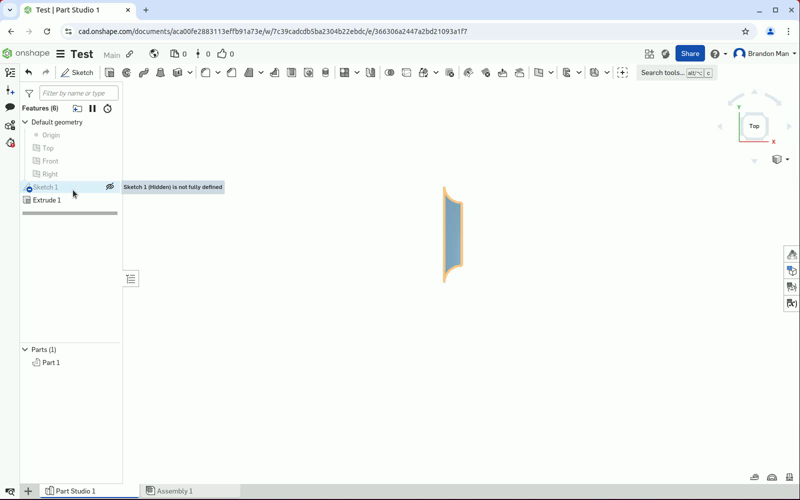
click(73, 189)
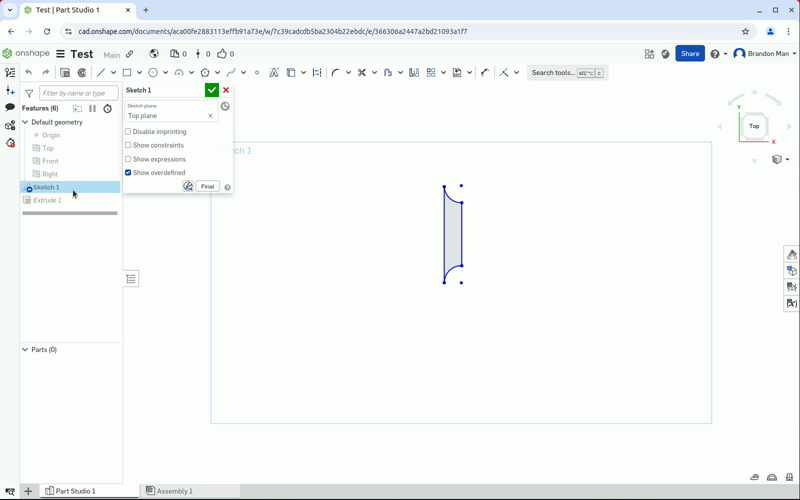
mouse_move(229, 92)
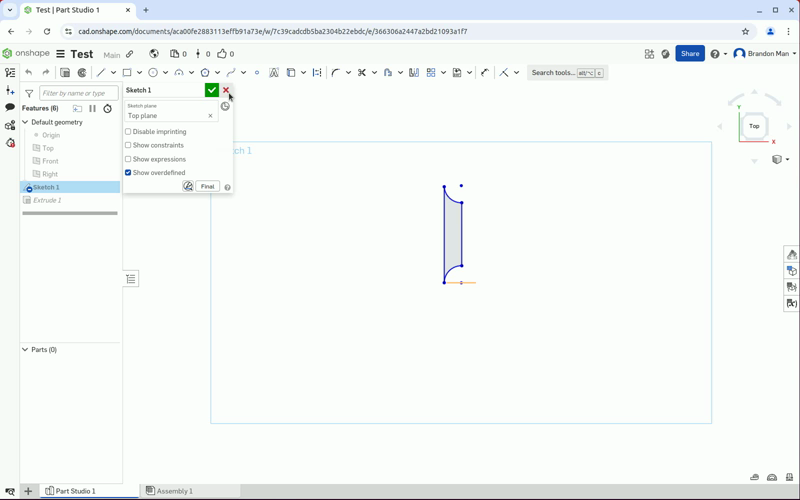
click(229, 92)
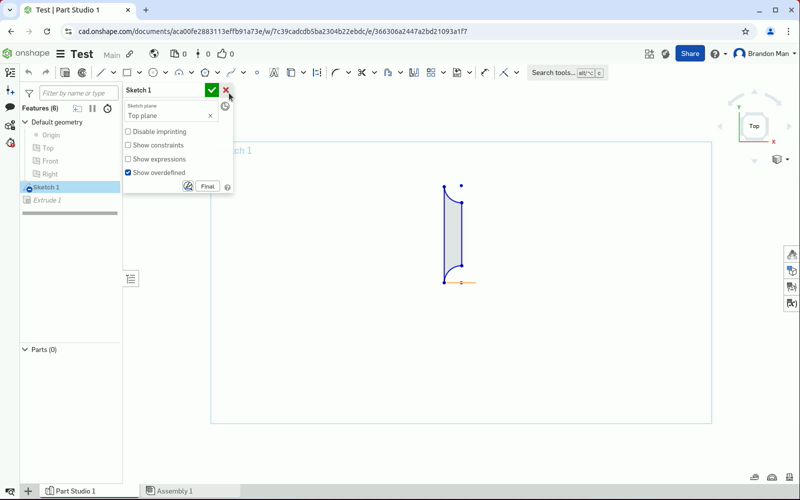
key(shift+s)
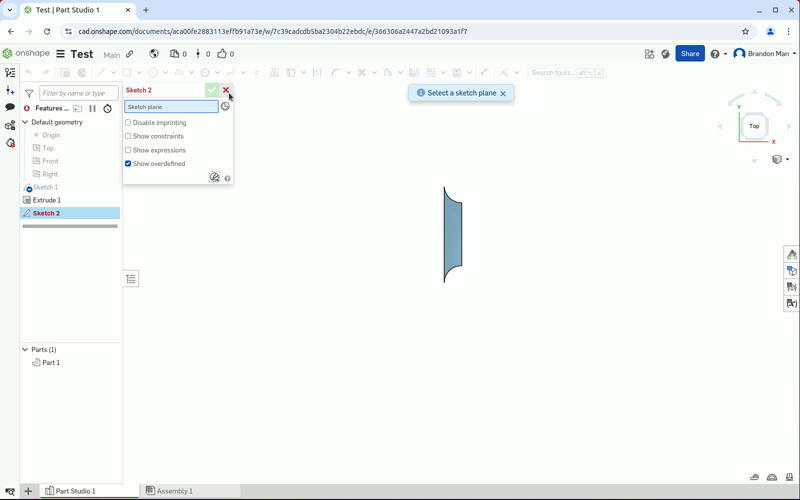
mouse_move(73, 150)
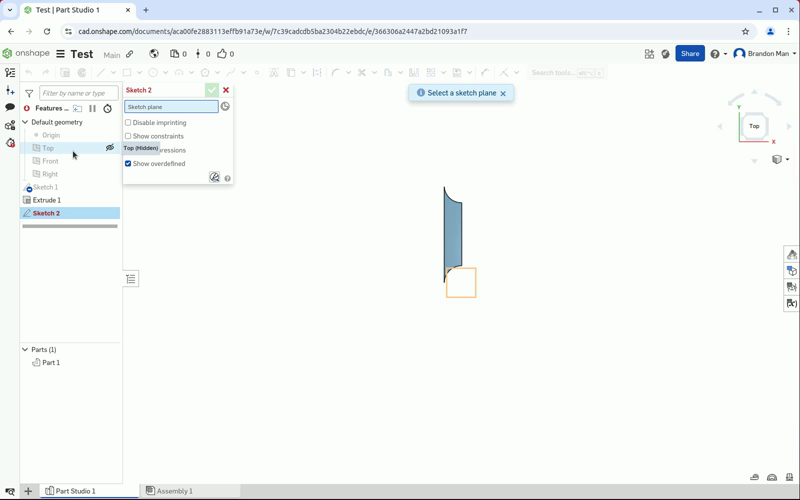
click(73, 150)
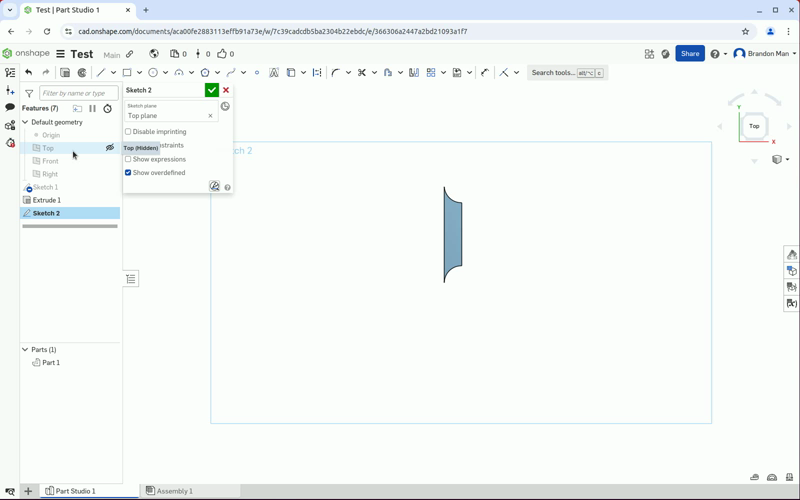
mouse_move(73, 352)
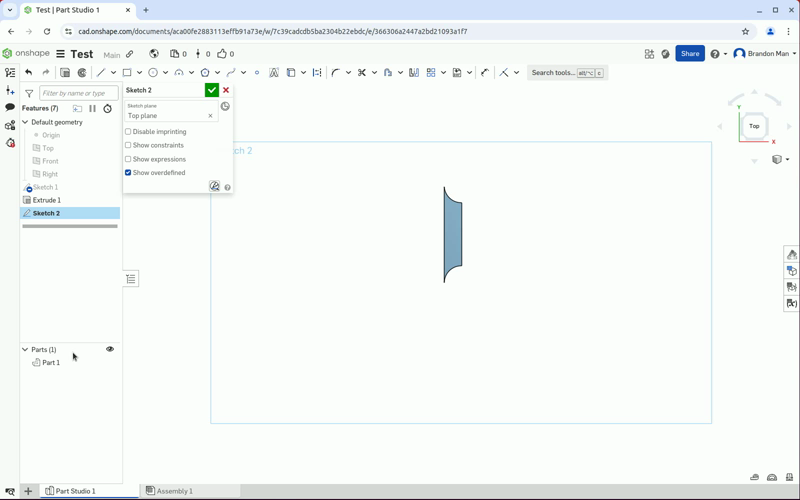
key(y)
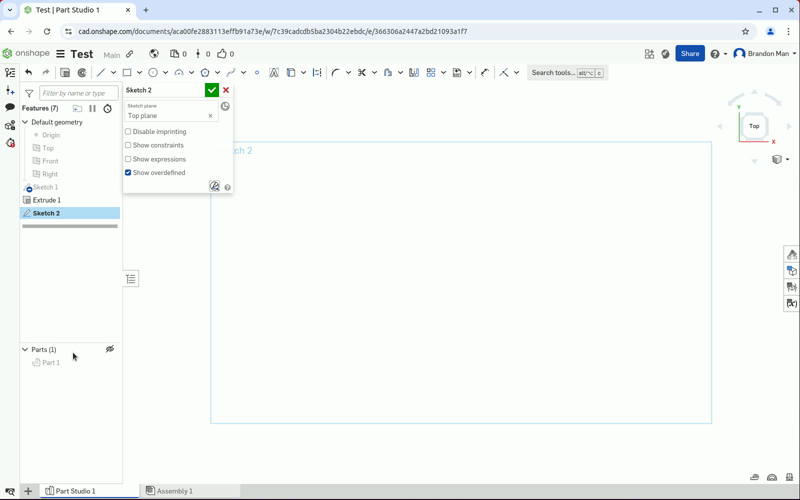
key(a)
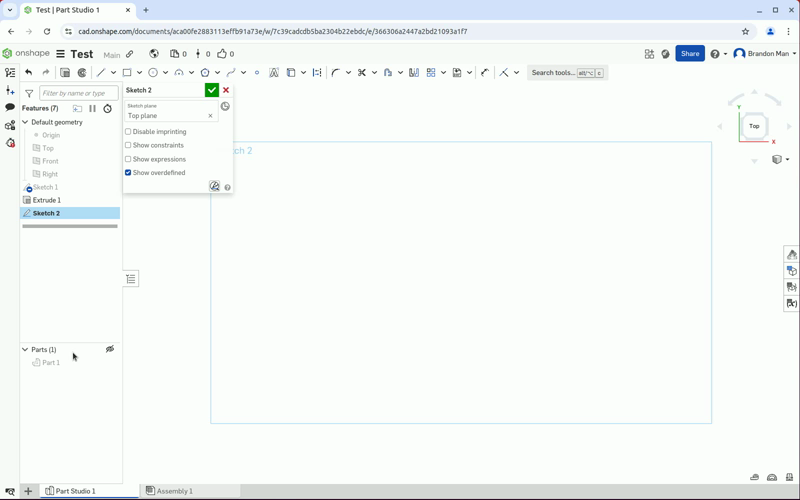
key_down(shift)
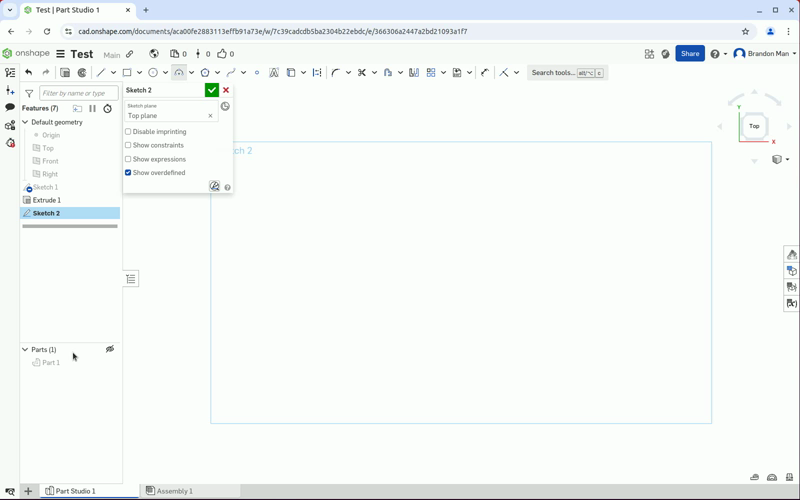
mouse_move(460, 266)
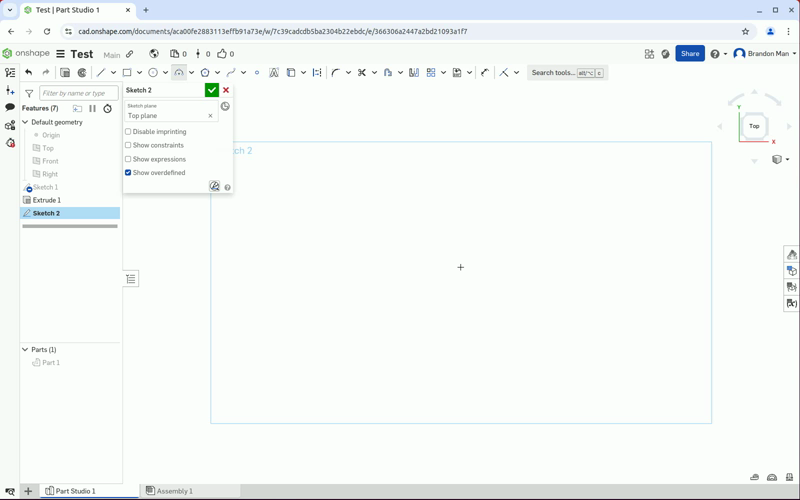
click(460, 266)
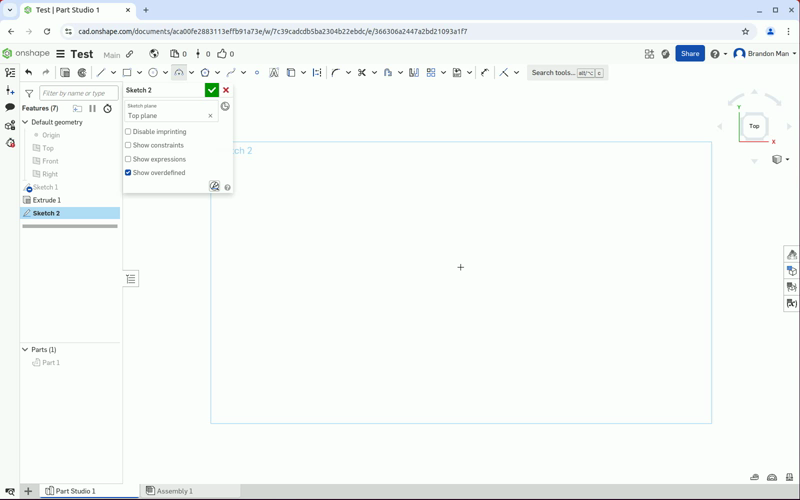
key_up(shift)
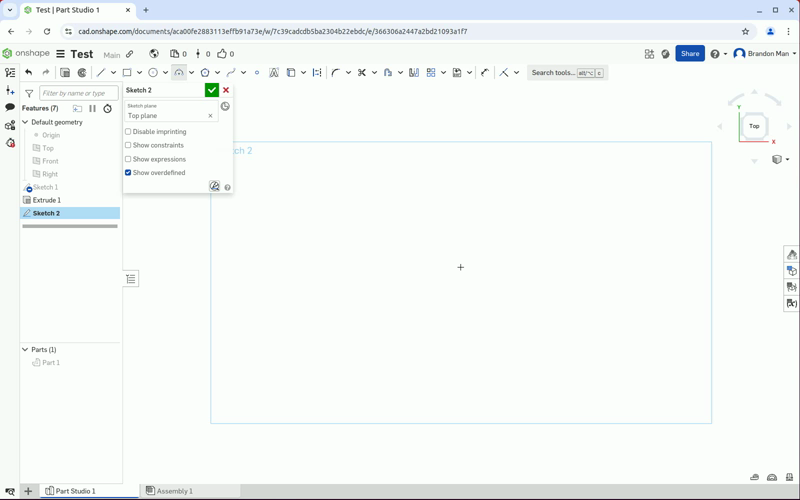
key_down(shift)
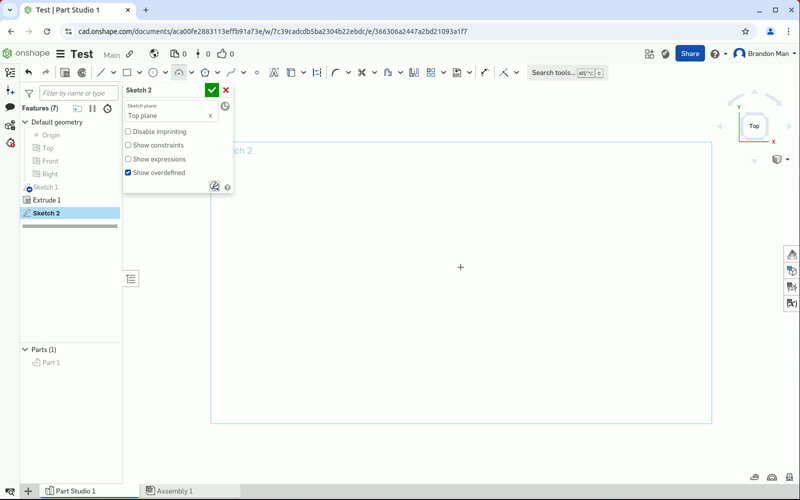
mouse_move(477, 283)
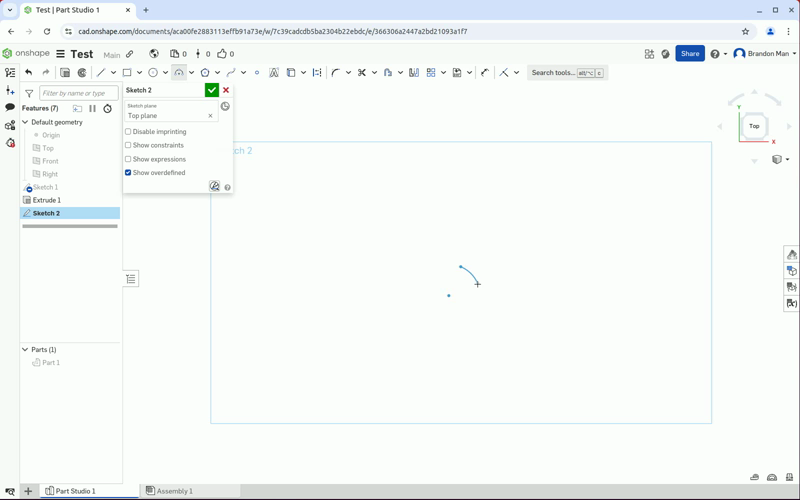
click(477, 283)
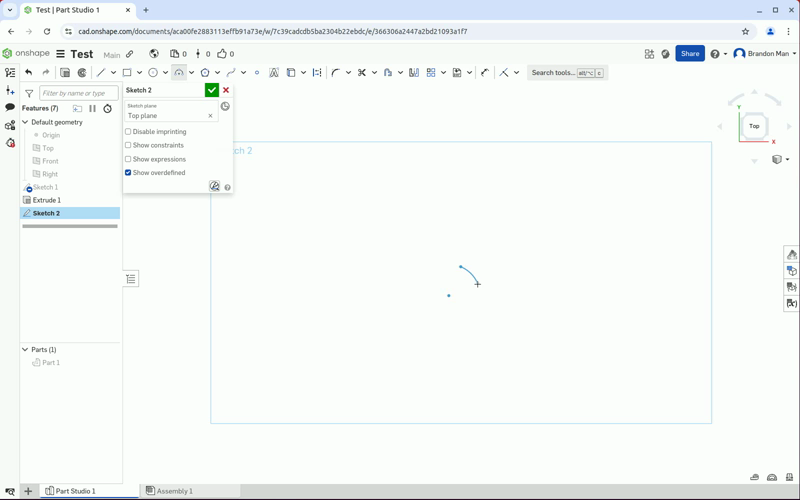
mouse_move(472, 271)
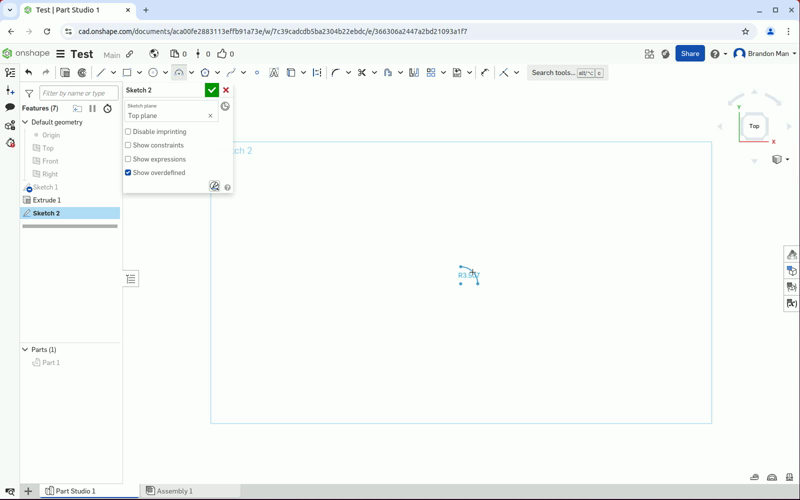
click(472, 271)
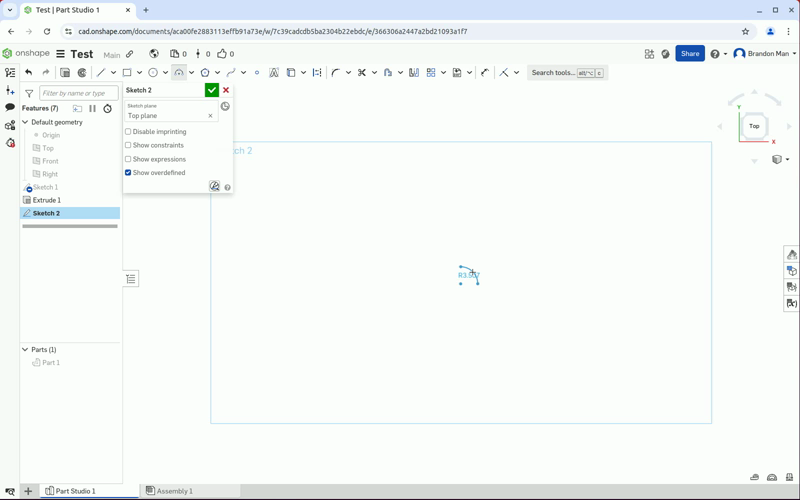
key_up(shift)
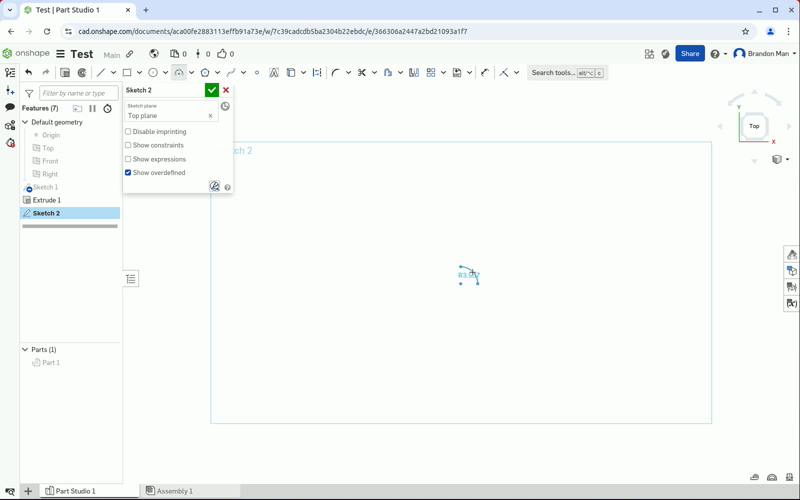
key(esc)
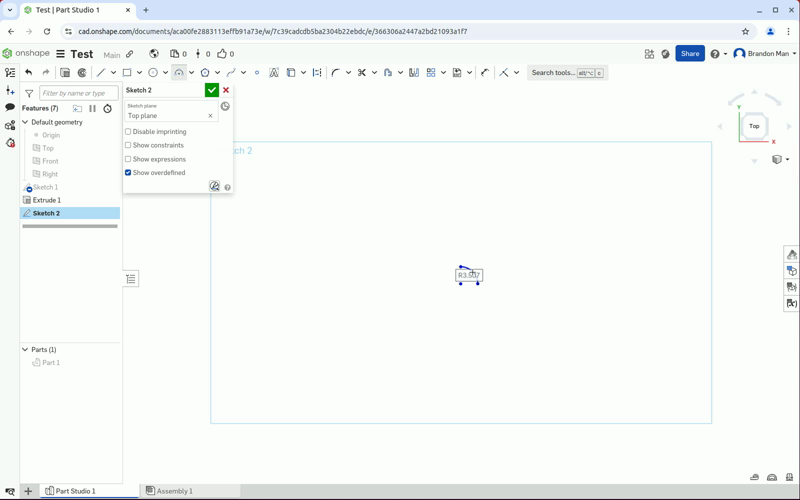
key(l)
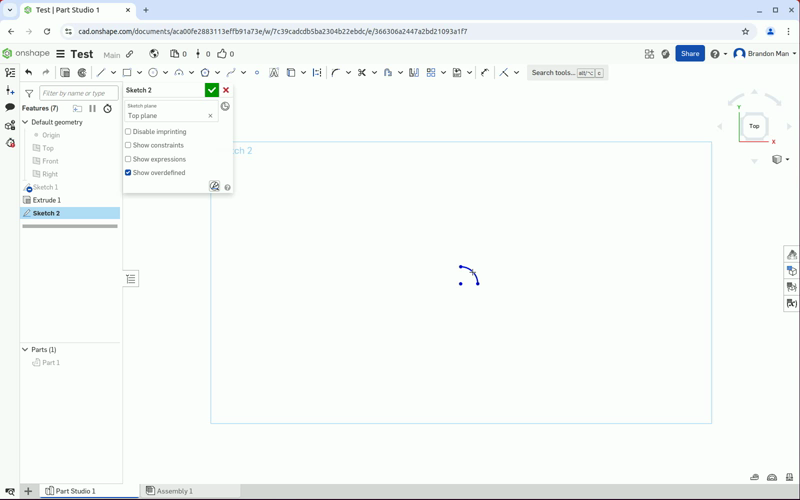
mouse_move(477, 283)
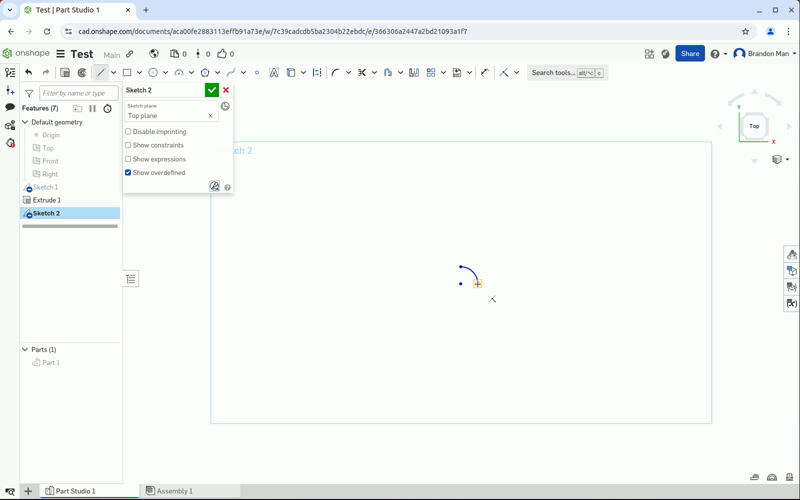
click(477, 283)
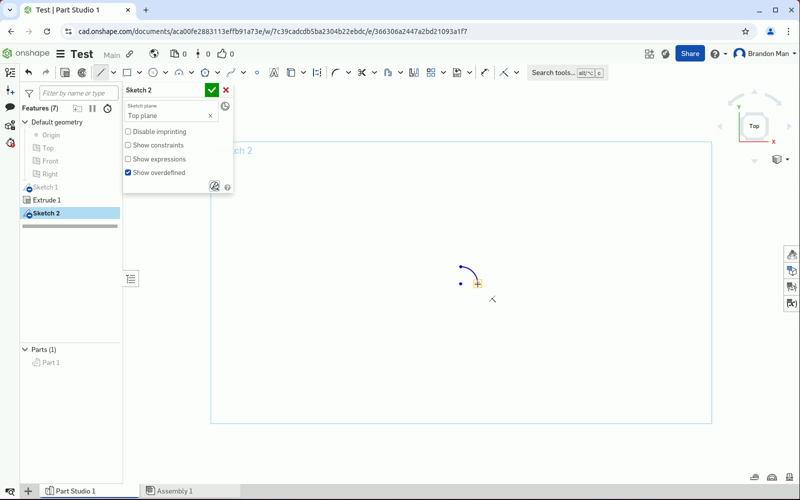
key_down(shift)
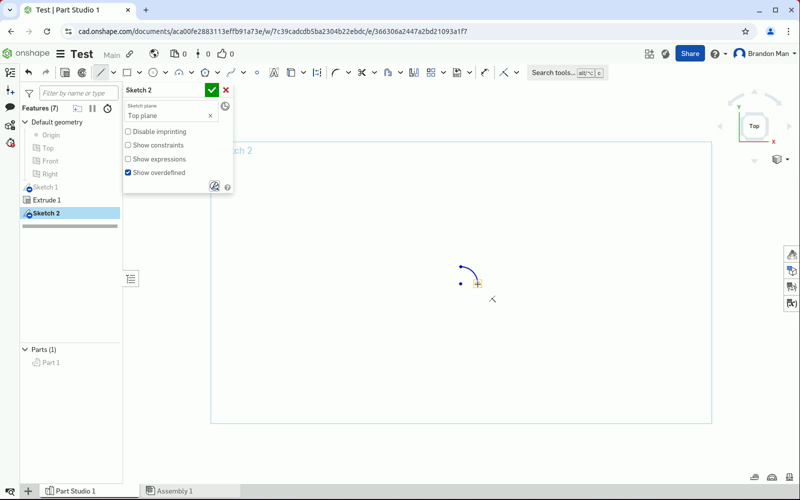
mouse_move(477, 186)
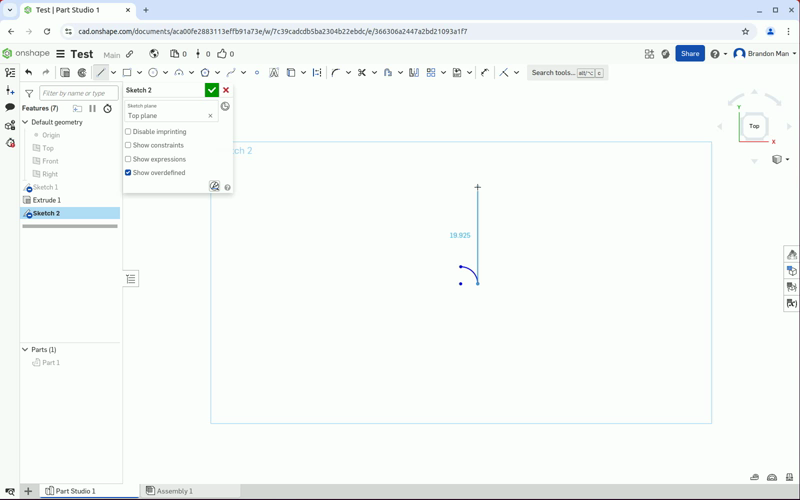
click(477, 186)
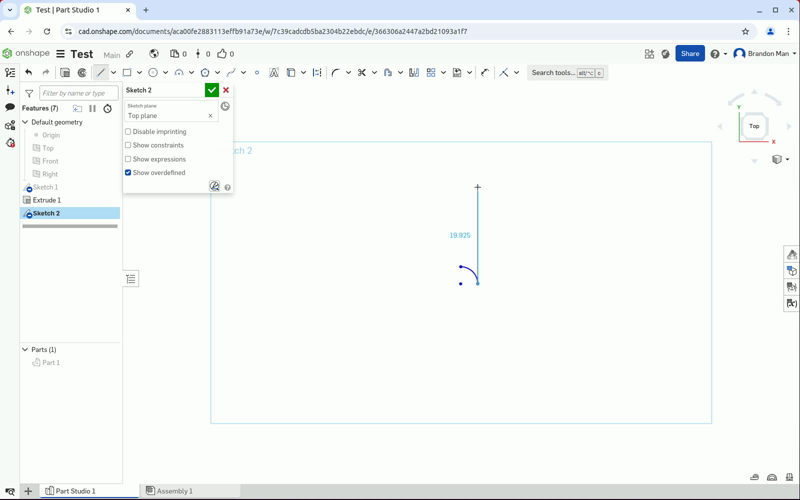
key_up(shift)
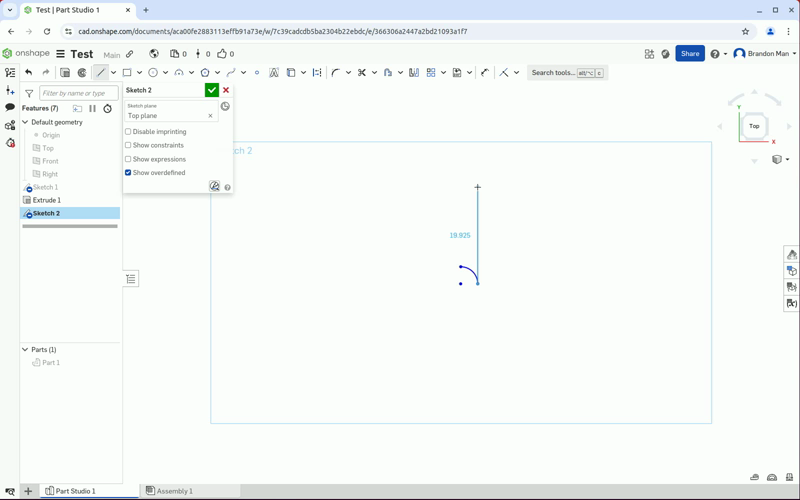
key(esc)
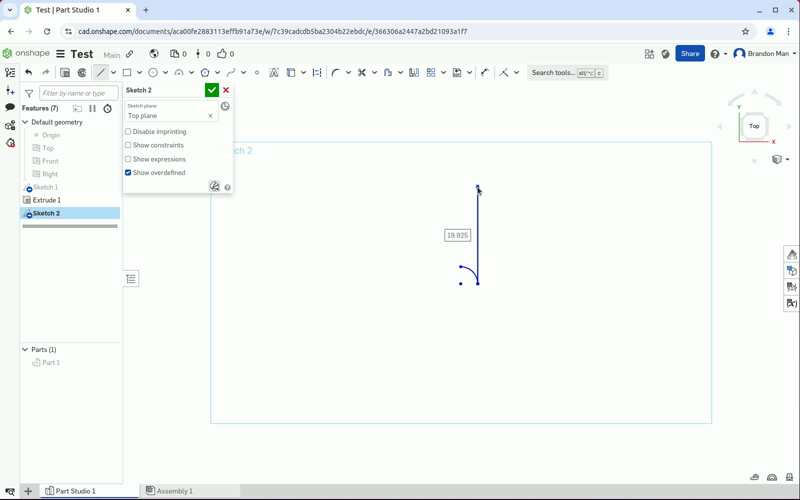
key(a)
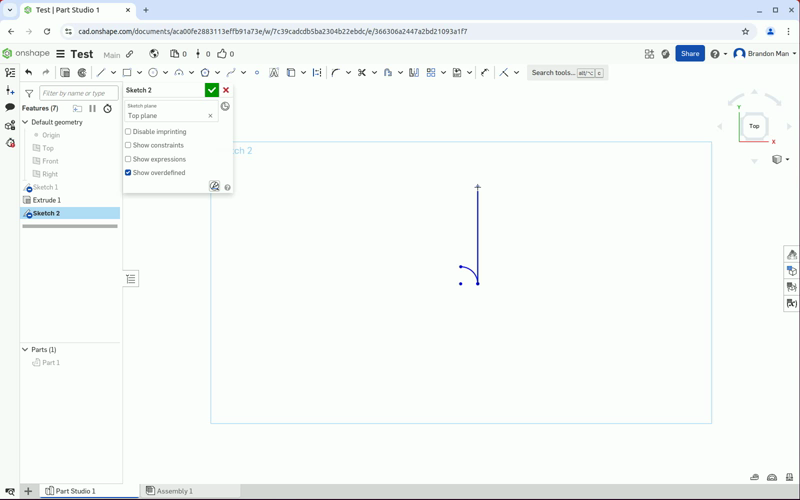
mouse_move(477, 186)
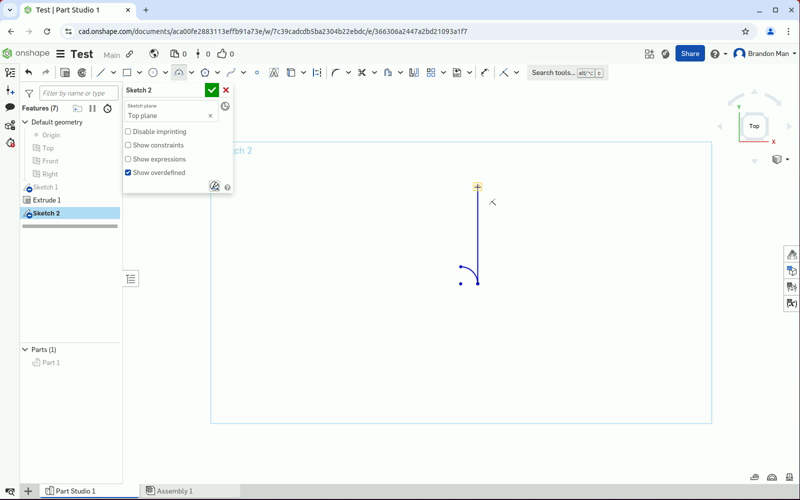
click(477, 186)
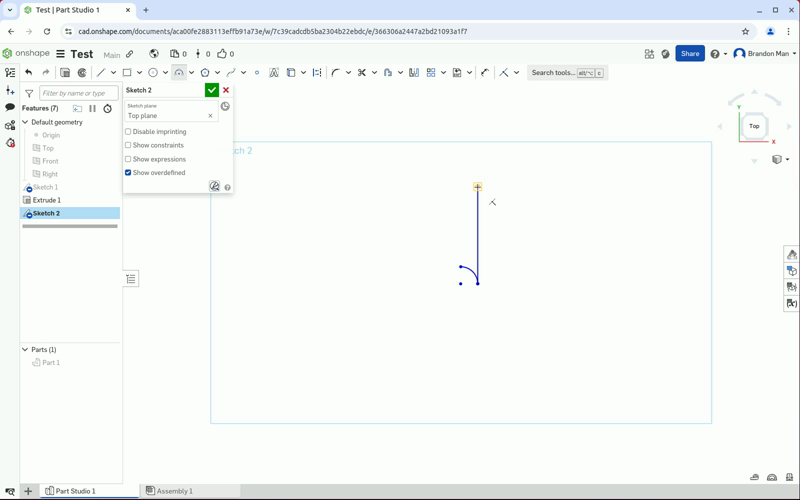
key_down(shift)
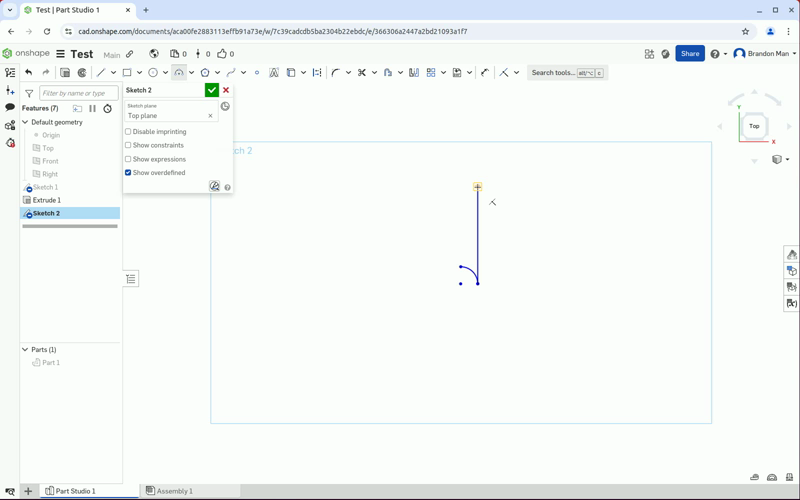
mouse_move(460, 203)
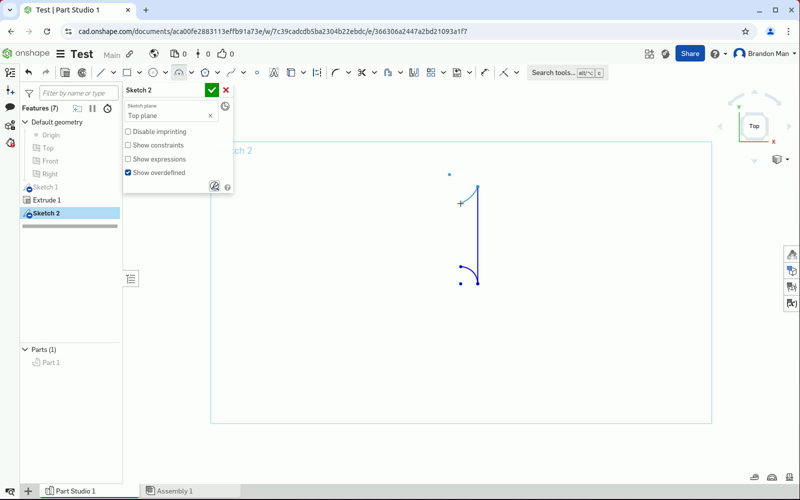
click(460, 203)
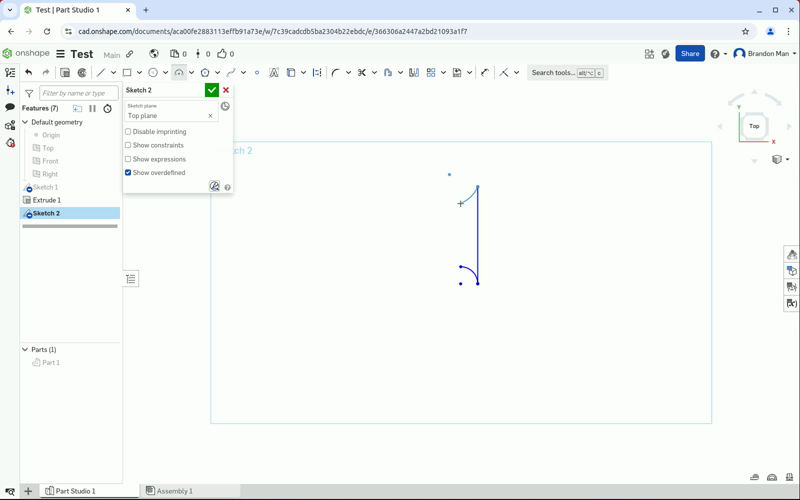
mouse_move(472, 198)
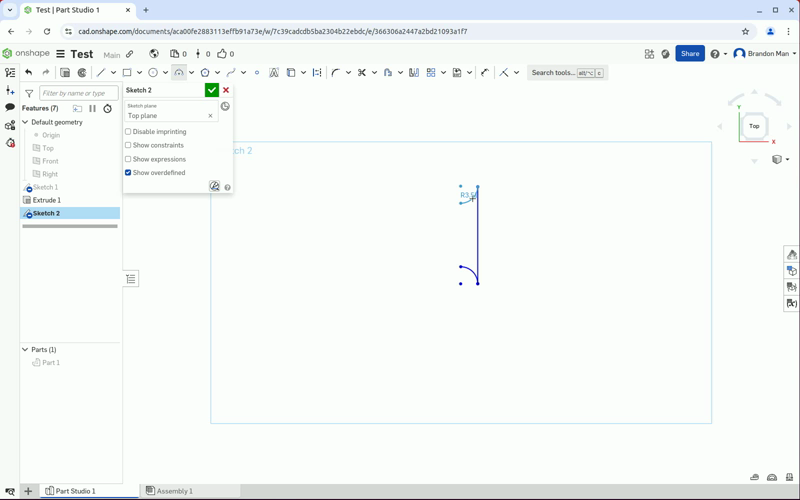
click(472, 198)
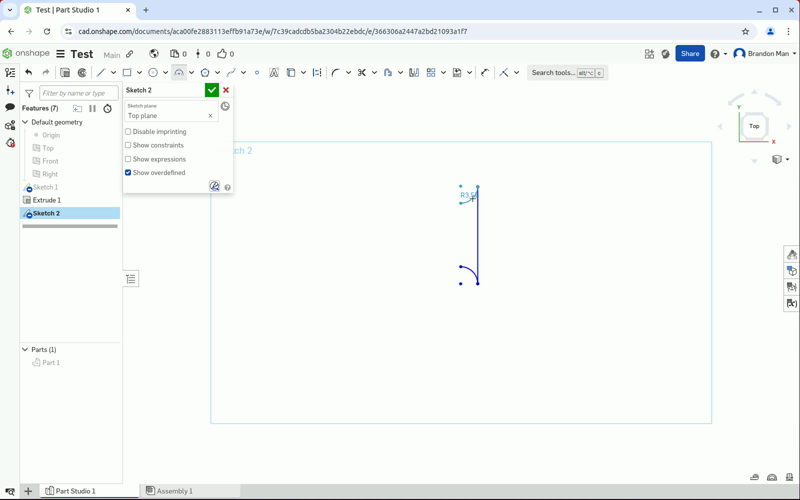
key_up(shift)
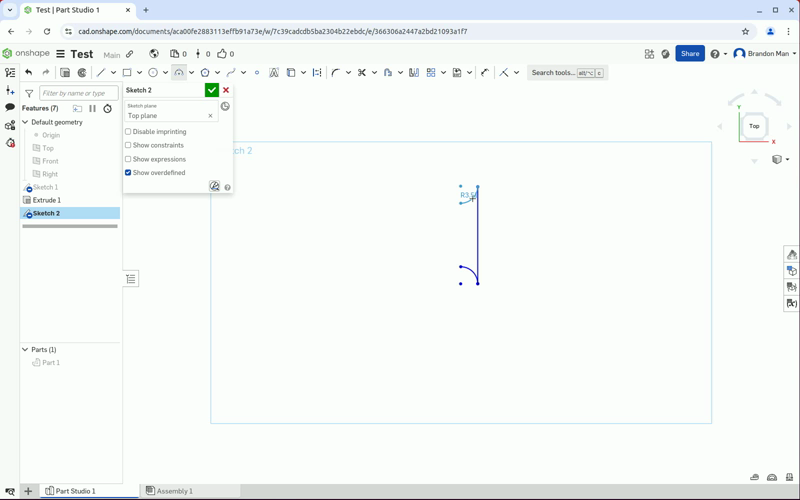
key(esc)
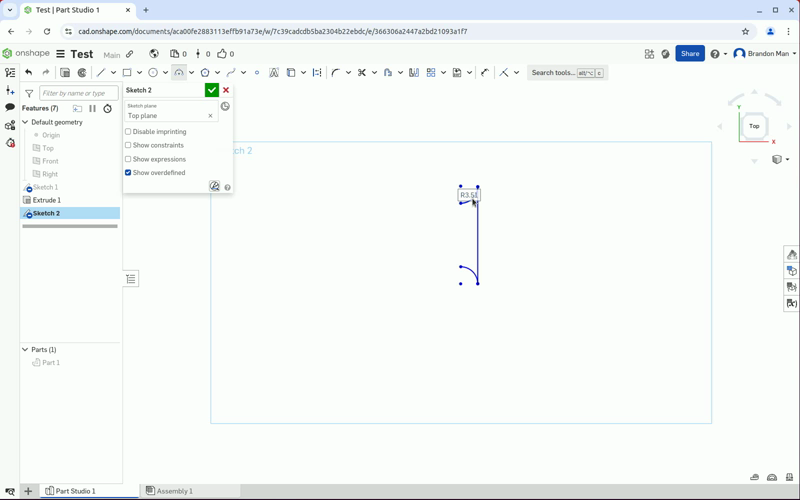
key(l)
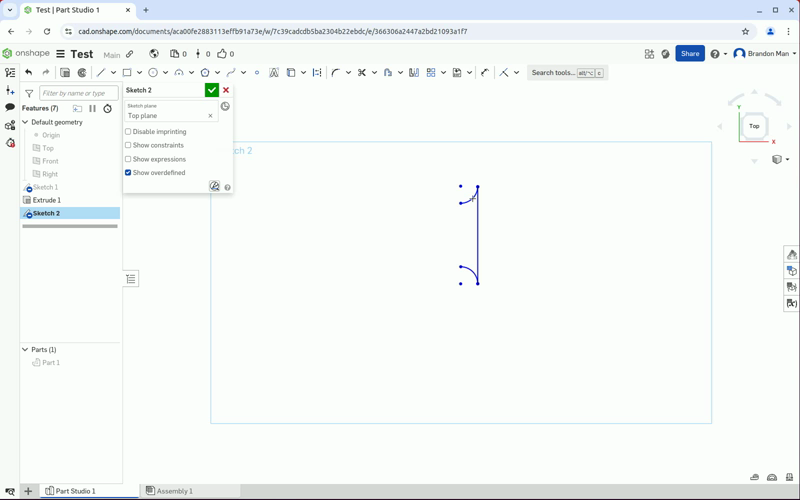
mouse_move(460, 203)
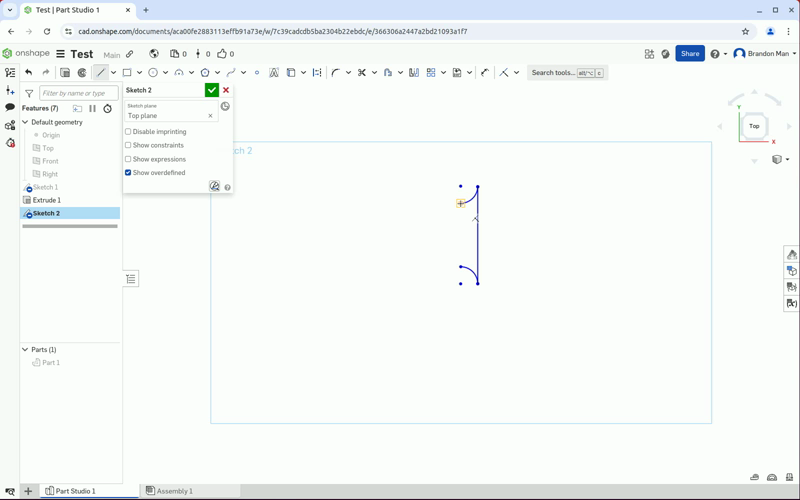
click(460, 203)
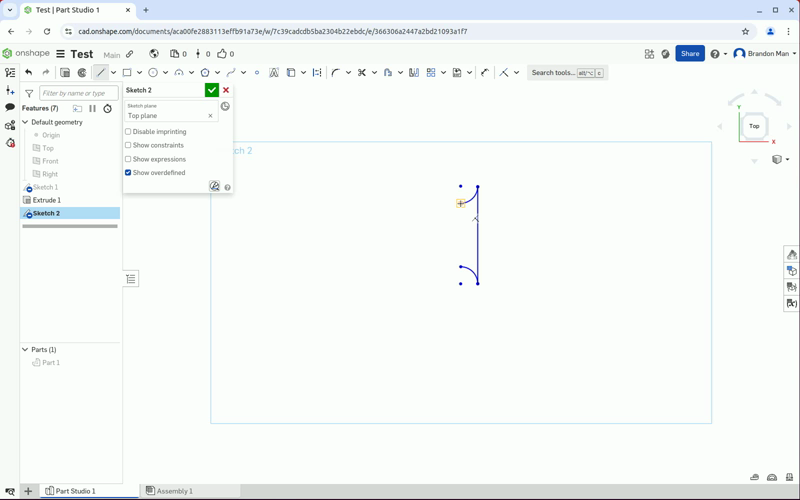
key_down(shift)
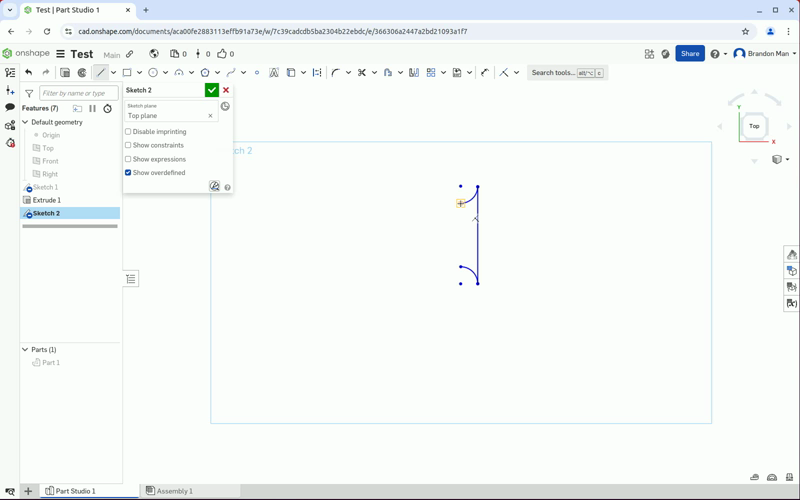
mouse_move(460, 266)
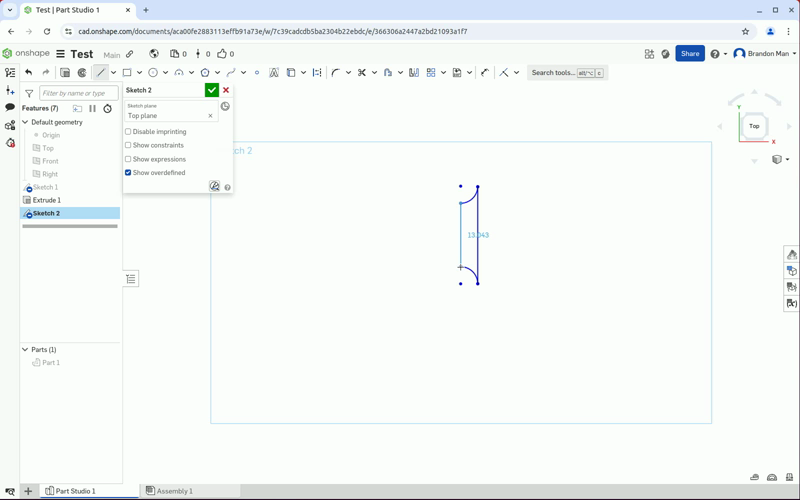
key_up(shift)
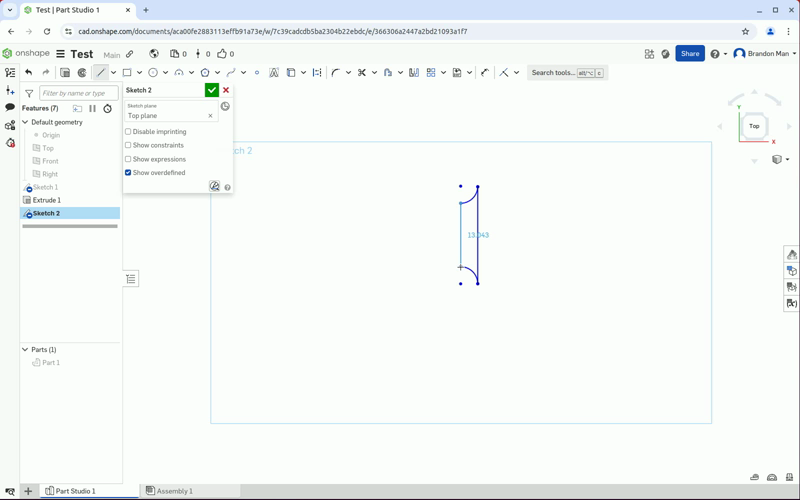
click(460, 266)
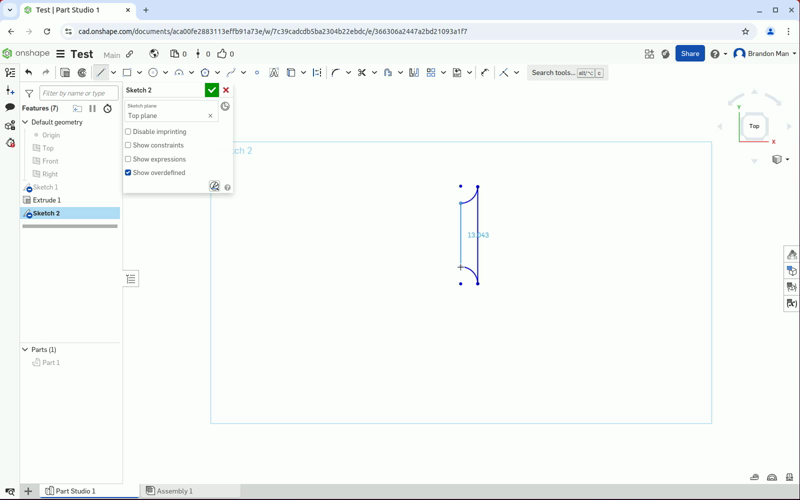
key(esc)
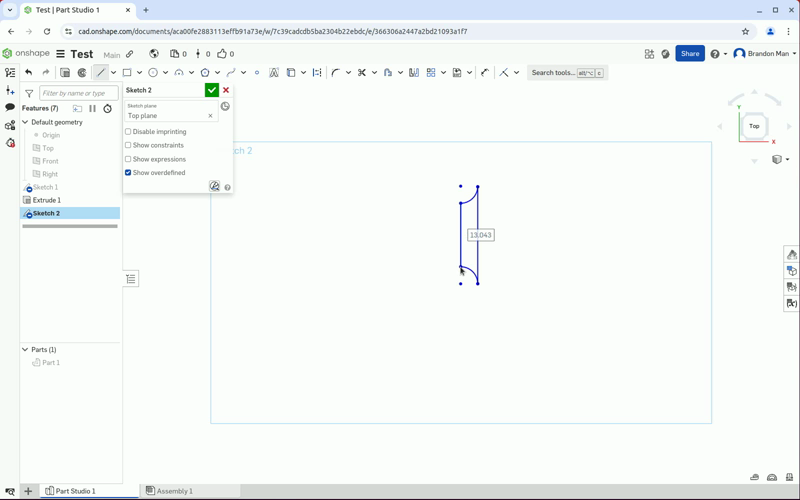
mouse_move(475, 226)
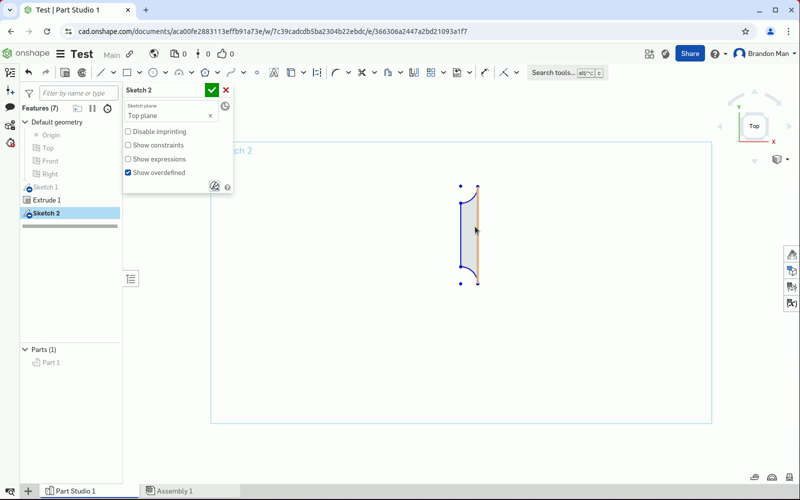
scroll(6)
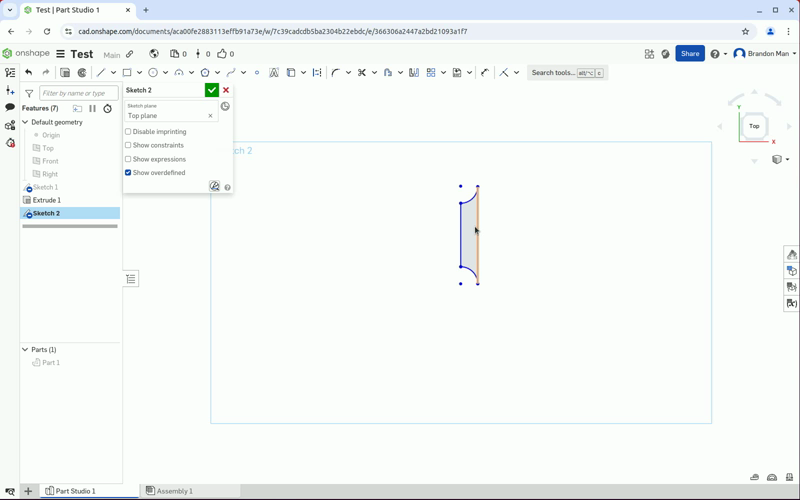
scroll(6)
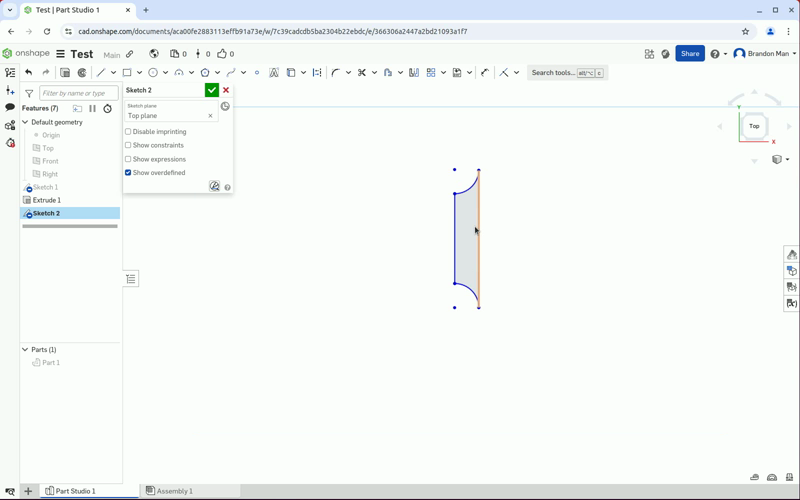
scroll(6)
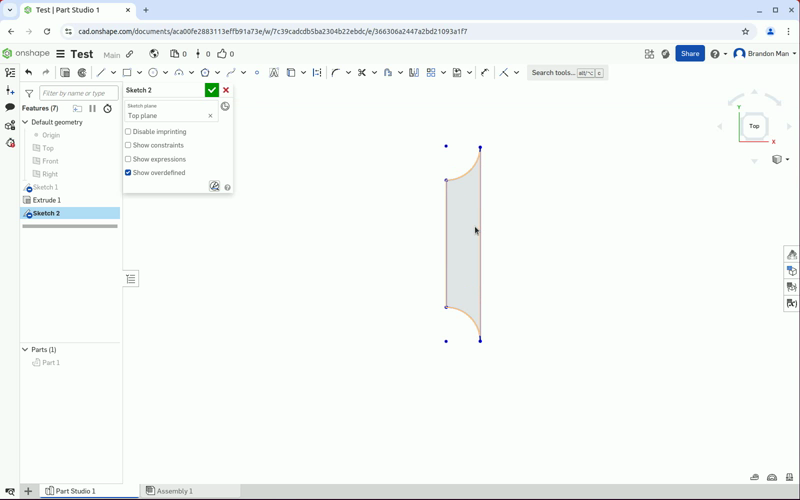
scroll(6)
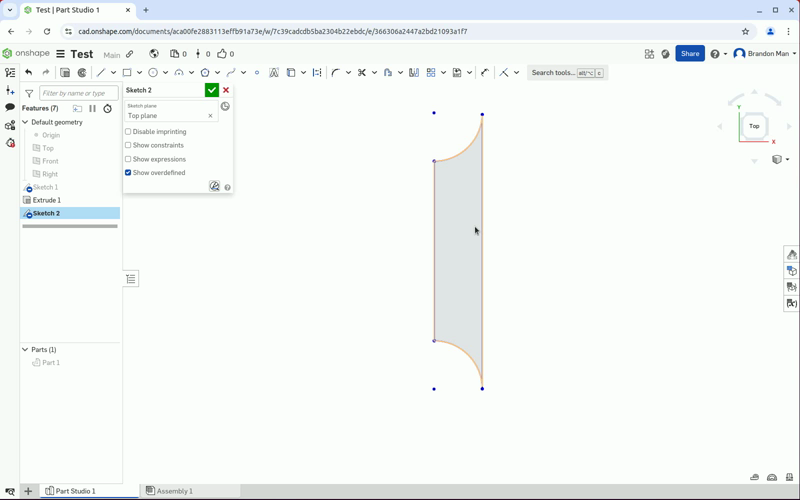
scroll(6)
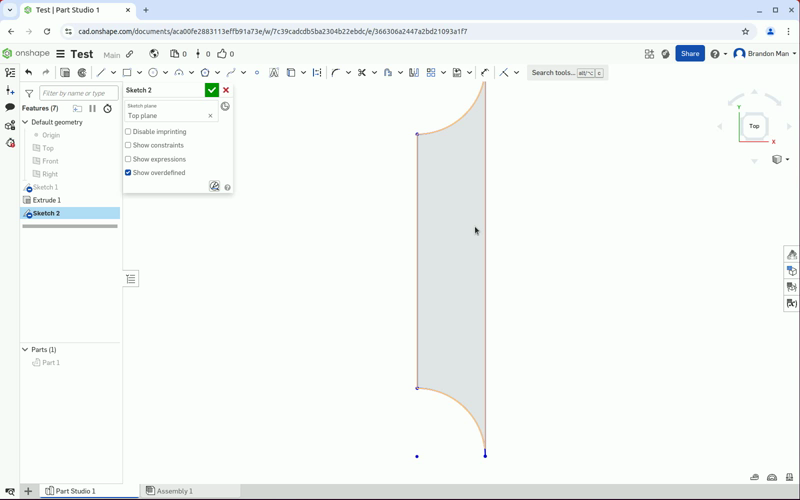
scroll(6)
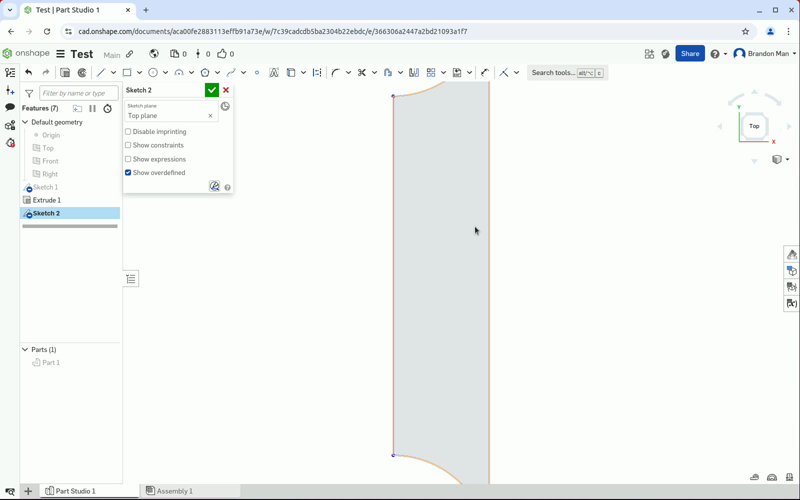
scroll(6)
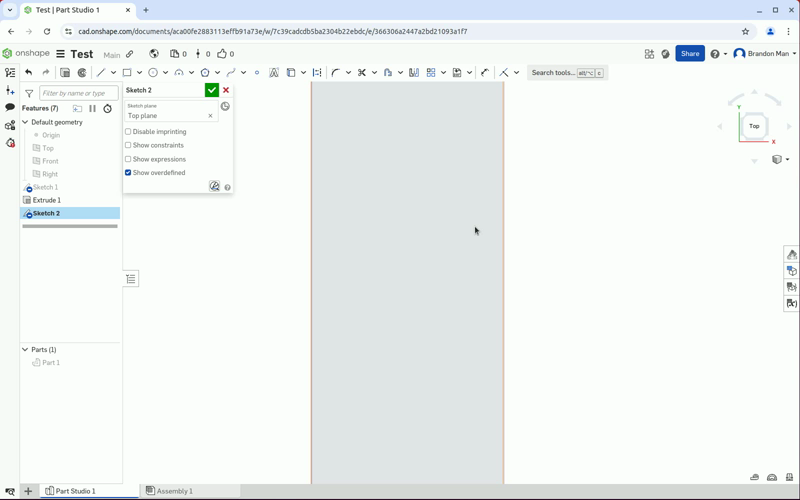
click(475, 226)
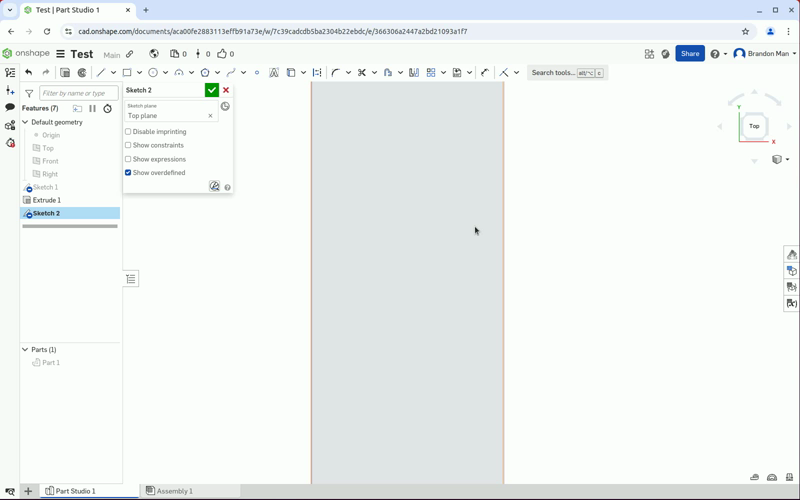
scroll(-6)
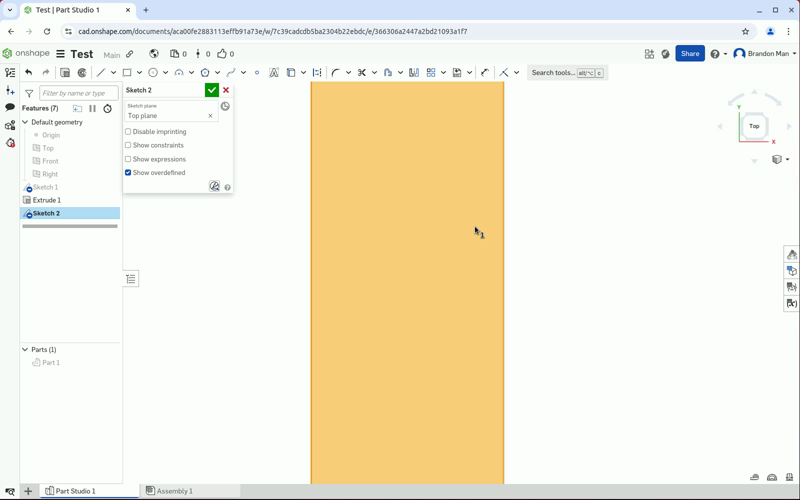
scroll(-6)
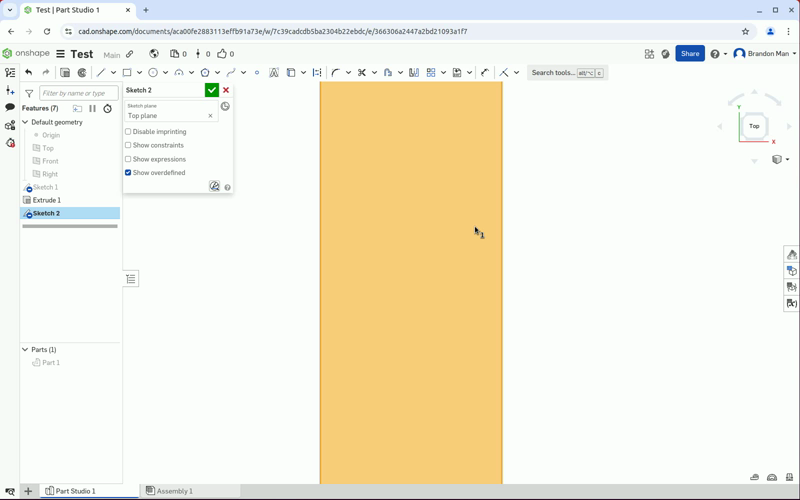
scroll(-6)
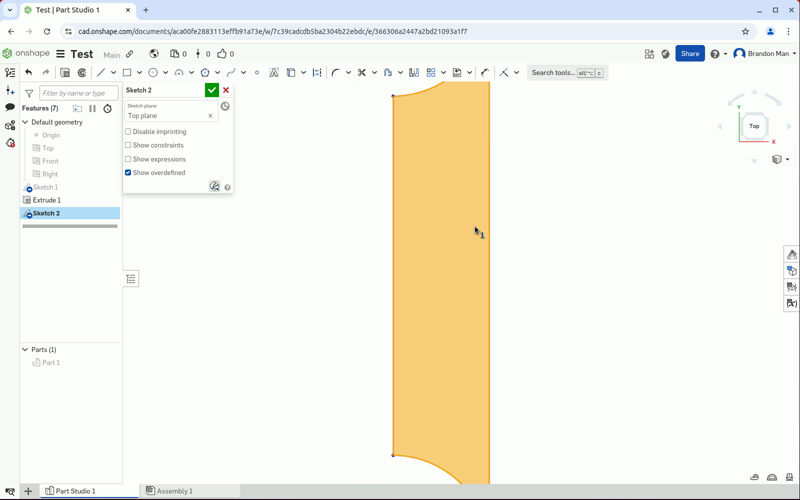
scroll(-6)
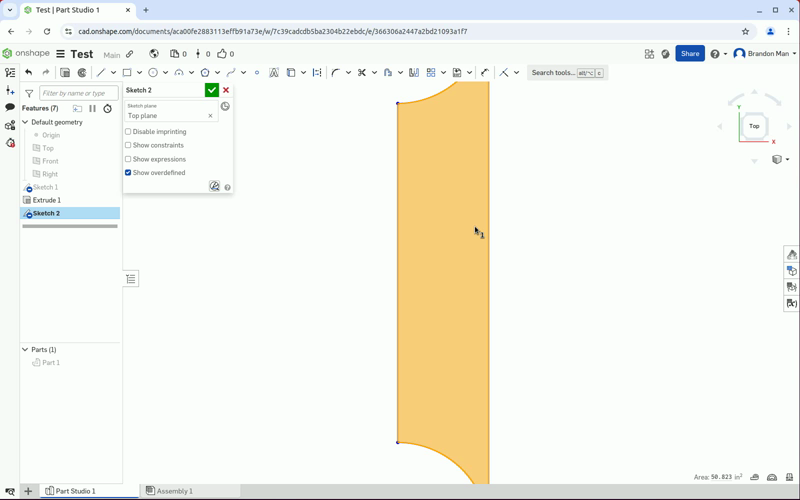
scroll(-6)
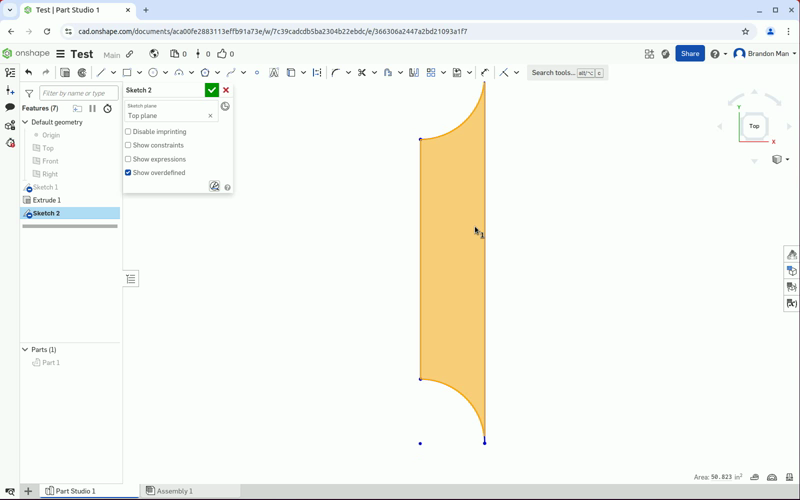
scroll(-6)
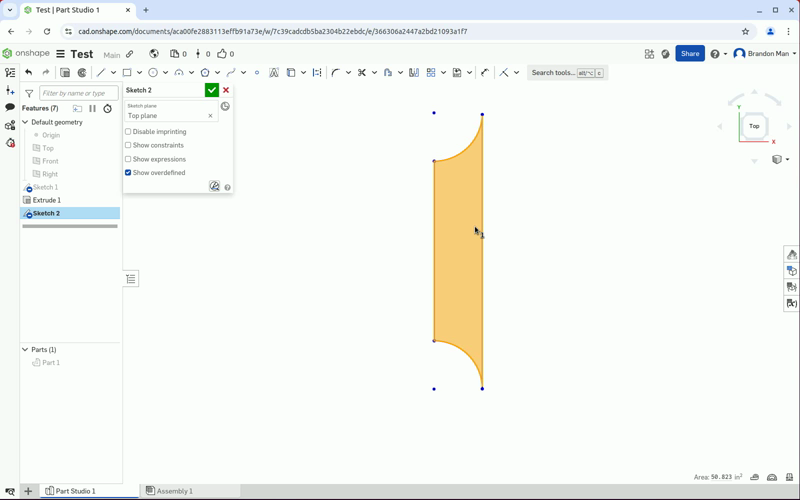
scroll(-6)
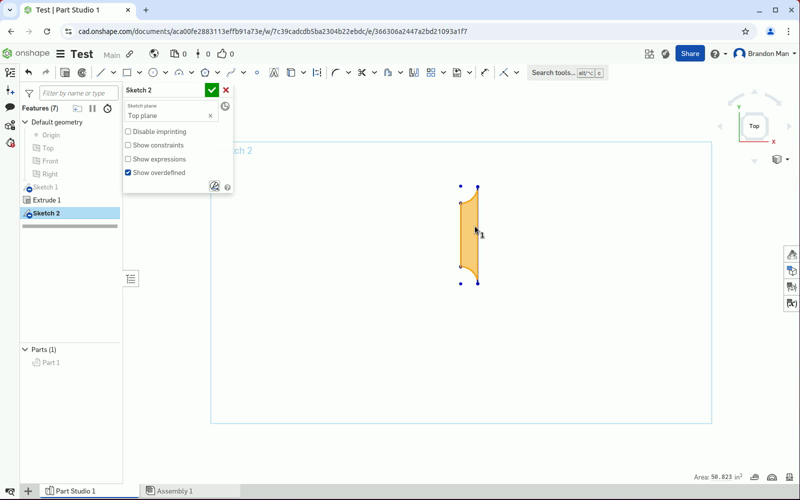
mouse_move(73, 352)
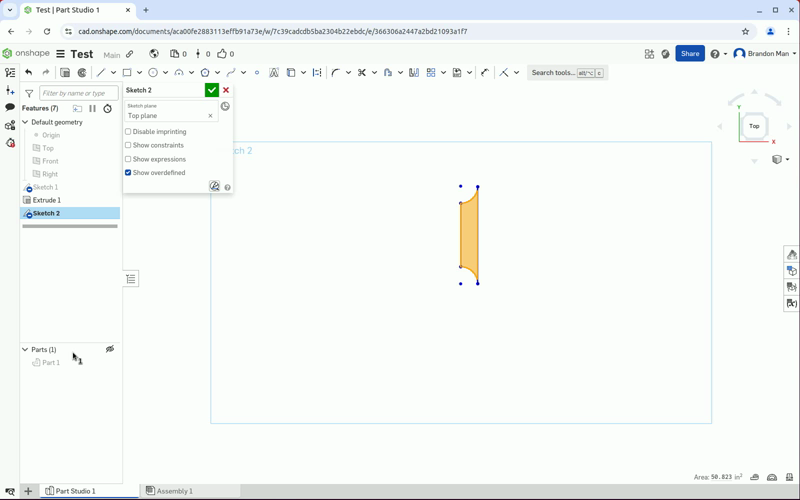
key(shift+y)
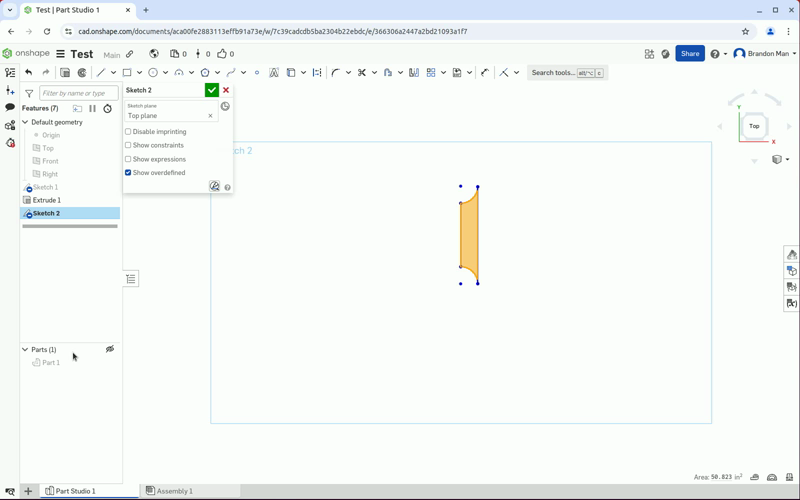
key(shift+e)
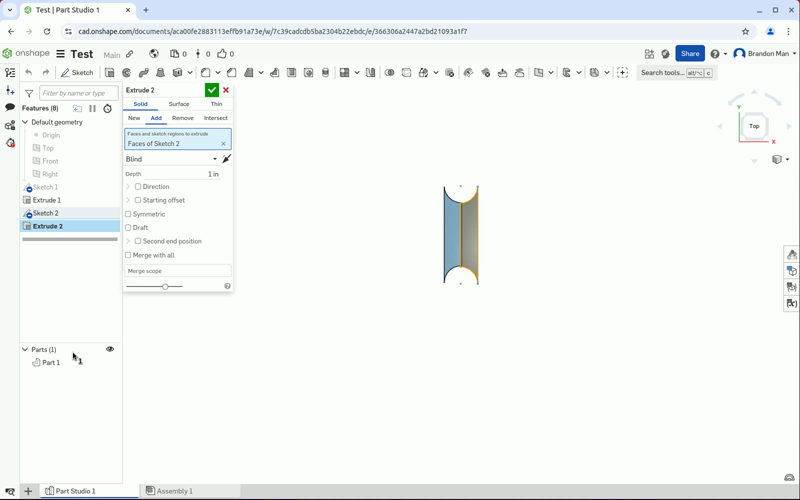
mouse_move(143, 106)
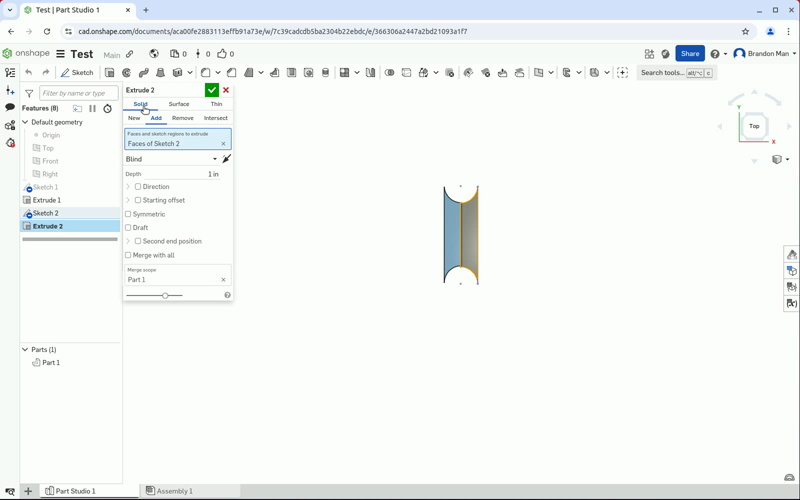
click(143, 106)
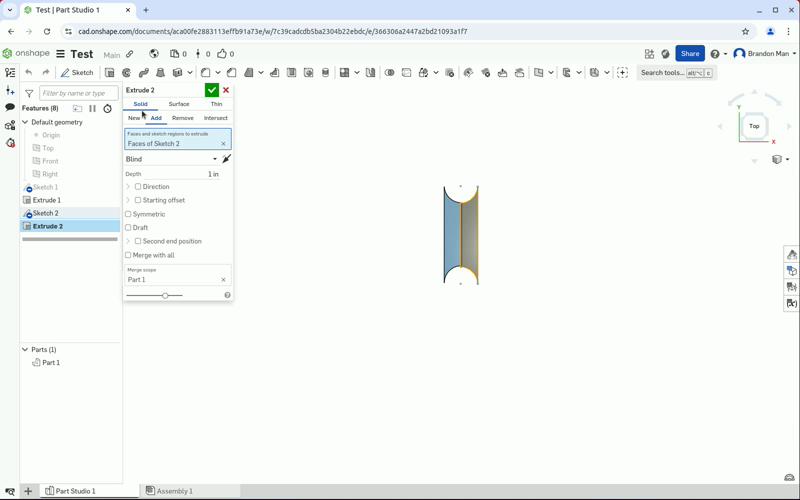
mouse_move(137, 120)
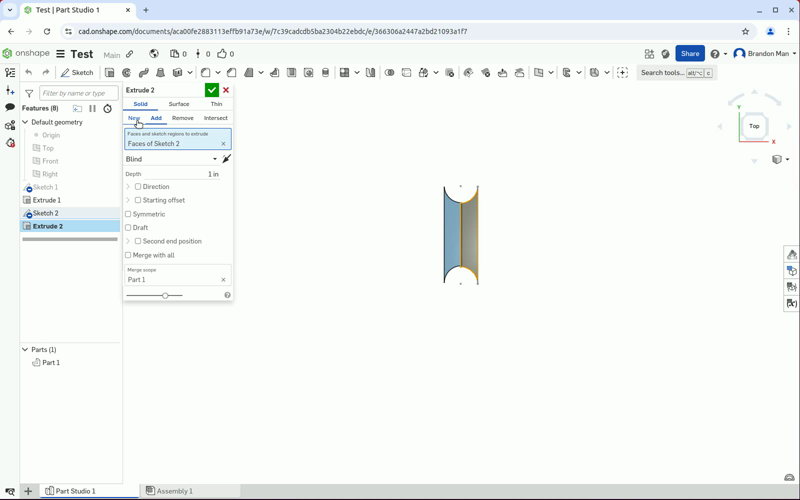
click(137, 120)
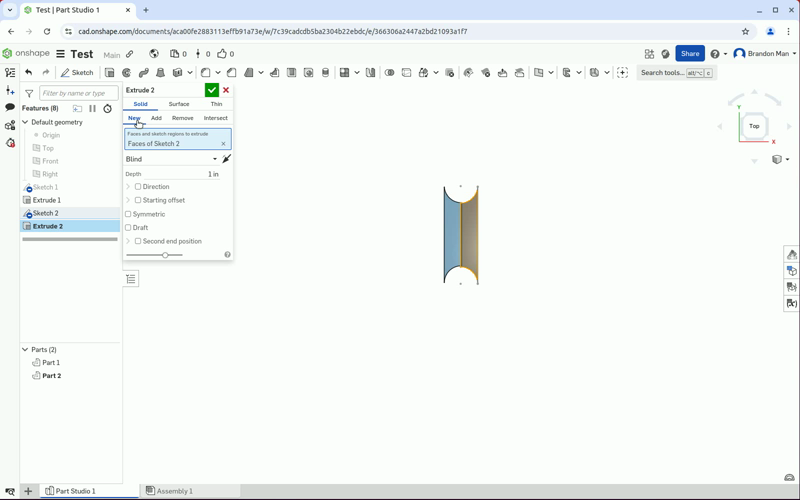
key(tab, 4)
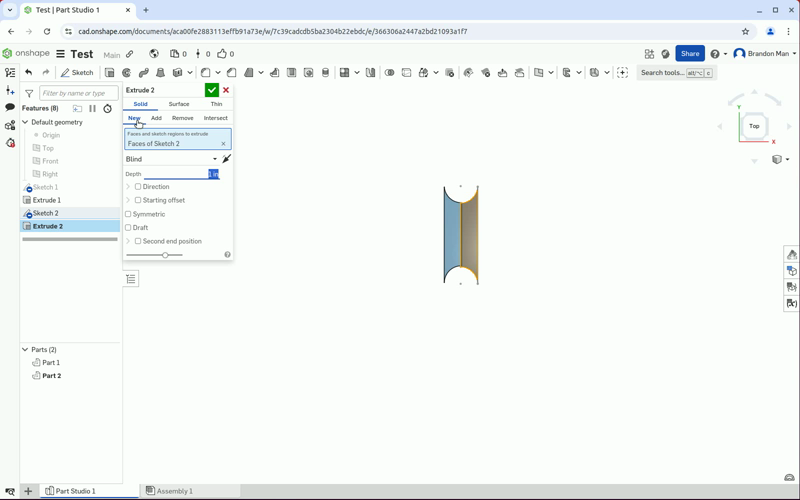
text(2.166)
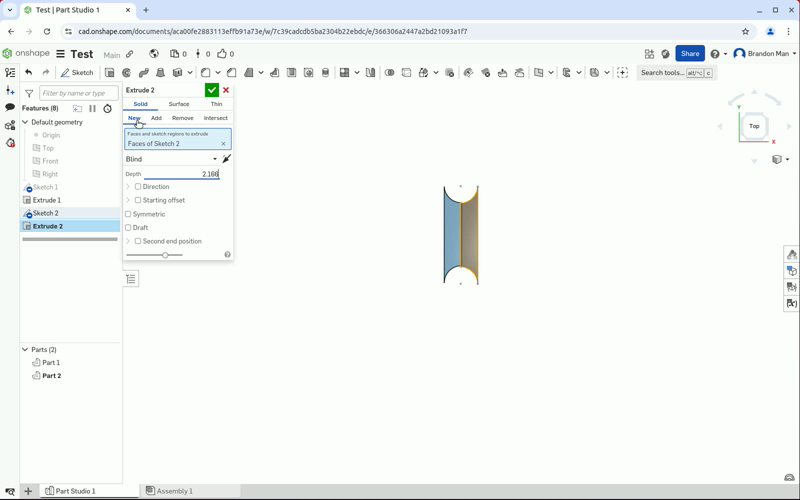
key(enter)
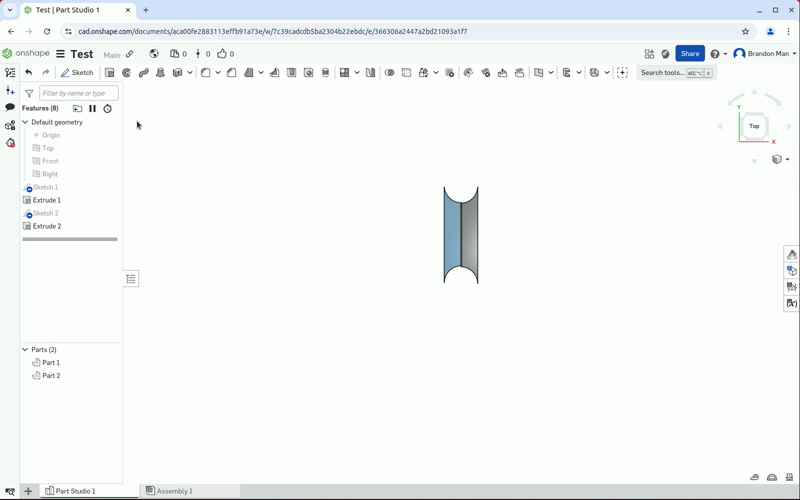
key(shift+h)
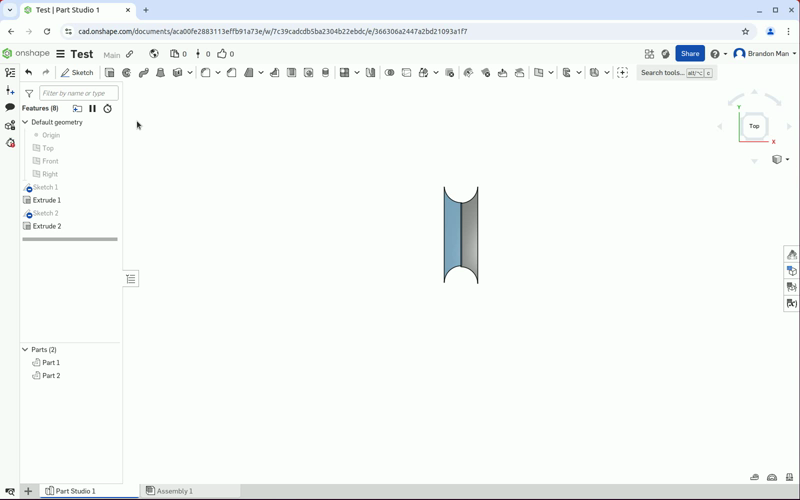
key(shift+h)
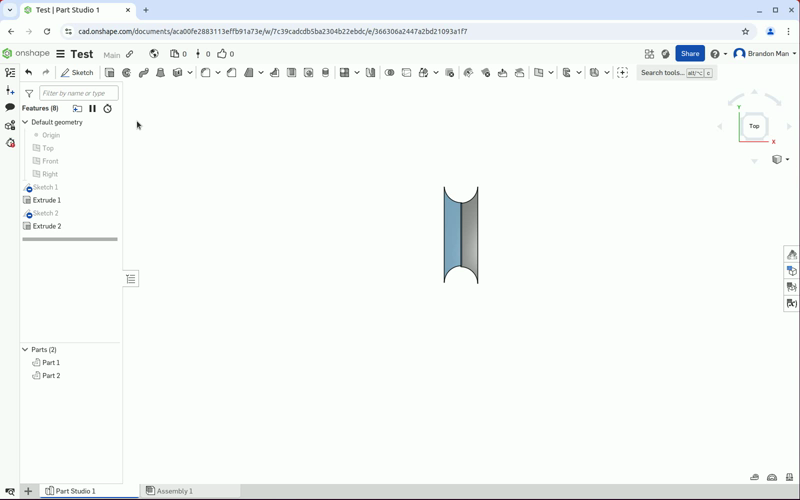
mouse_move(73, 189)
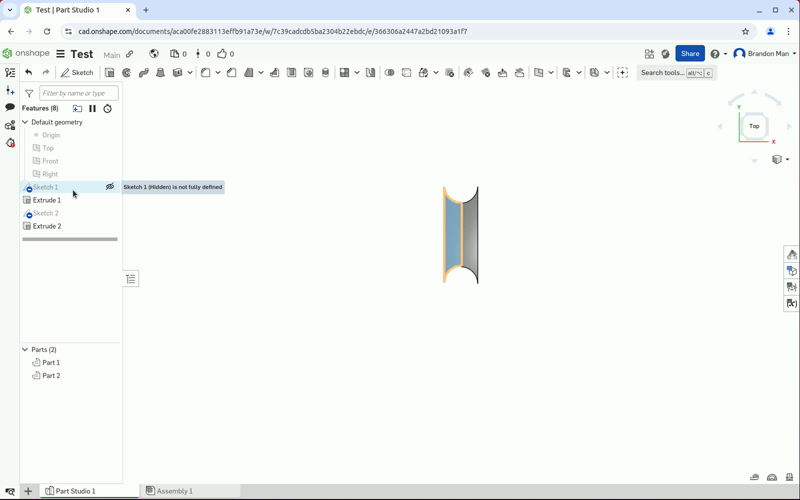
click(73, 189)
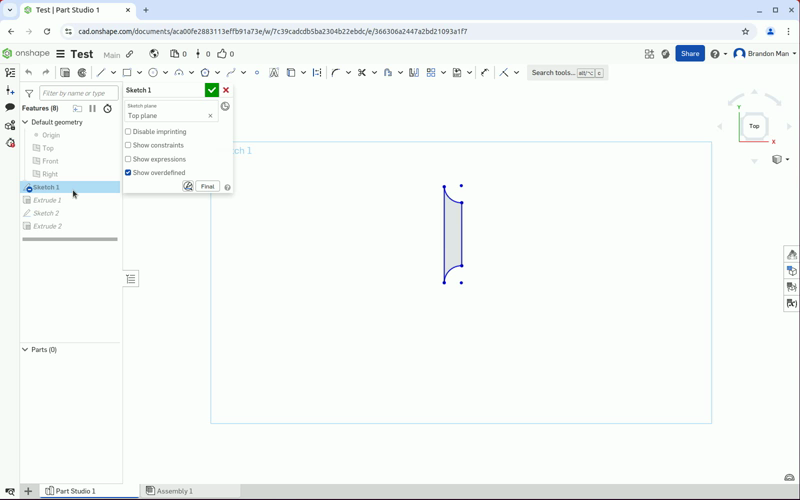
mouse_move(229, 92)
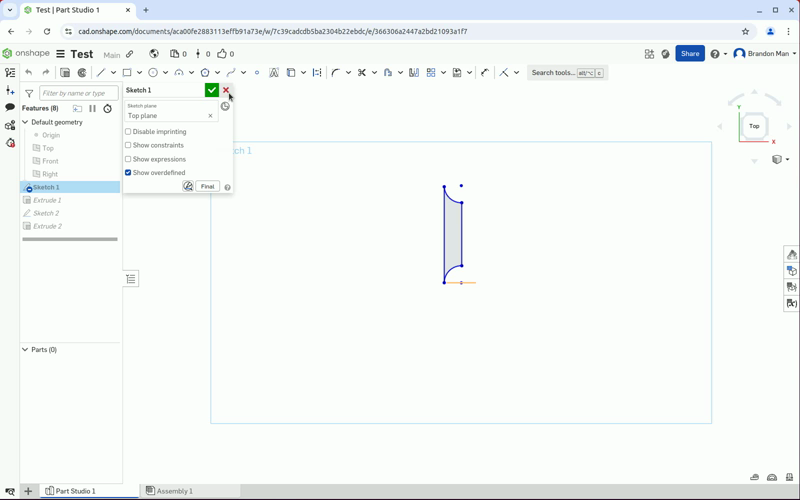
click(229, 92)
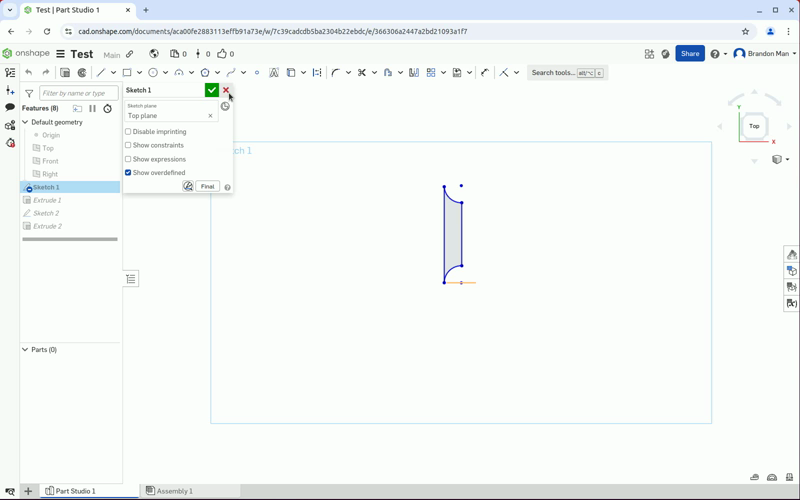
key(shift+s)
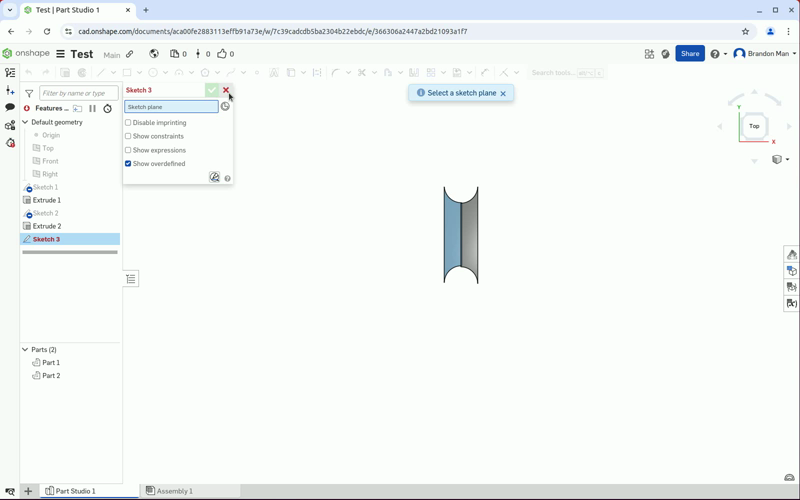
mouse_move(73, 150)
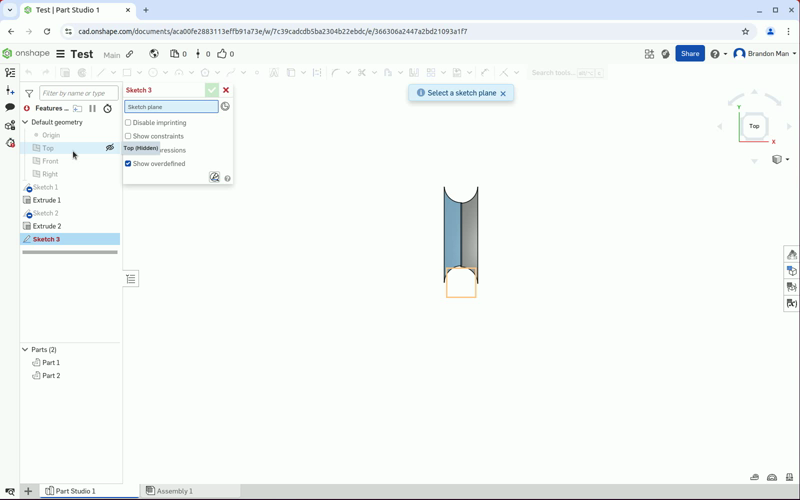
click(73, 150)
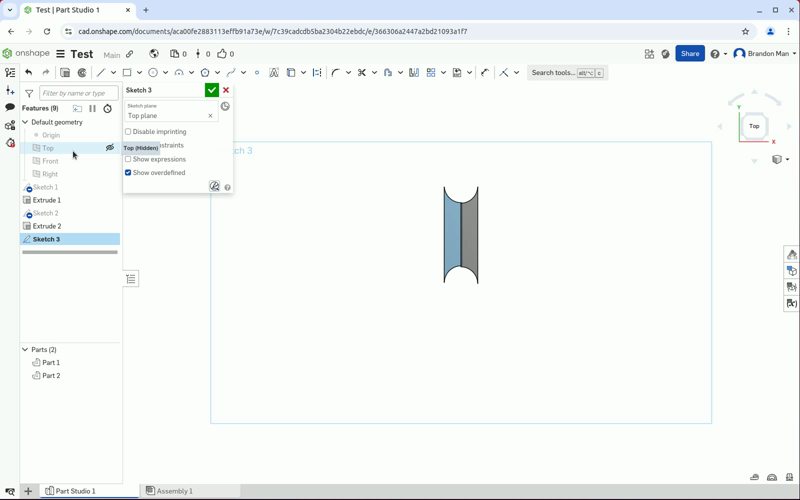
mouse_move(73, 352)
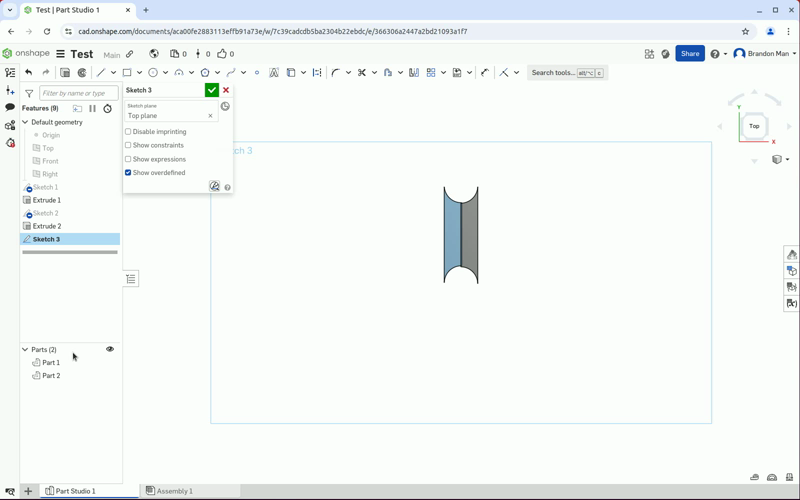
key(y)
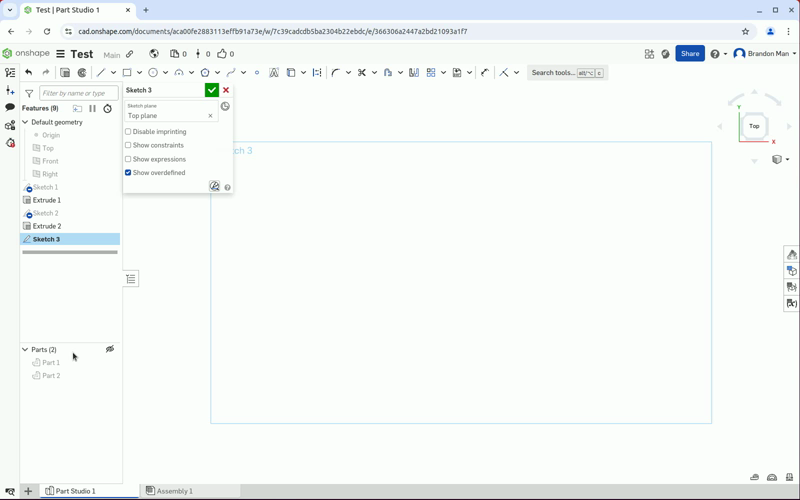
key(c)
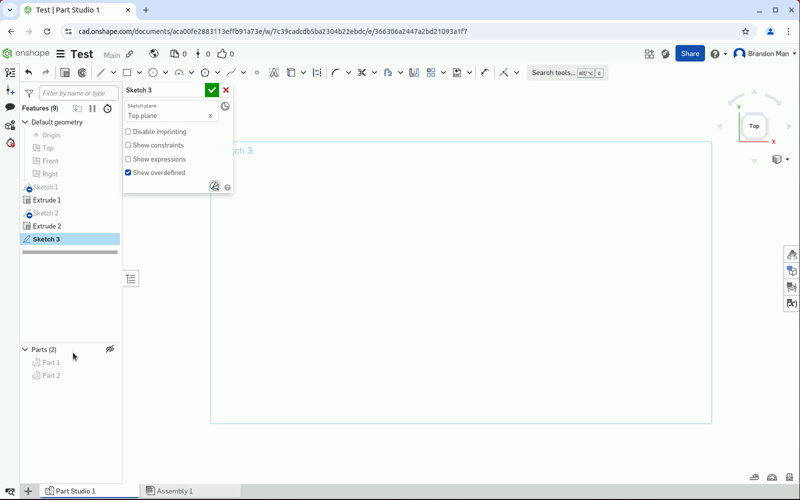
key_down(shift)
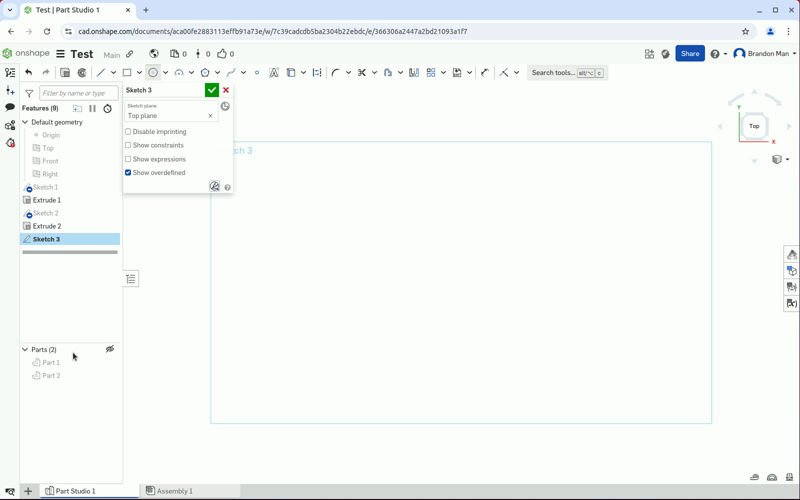
mouse_move(461, 186)
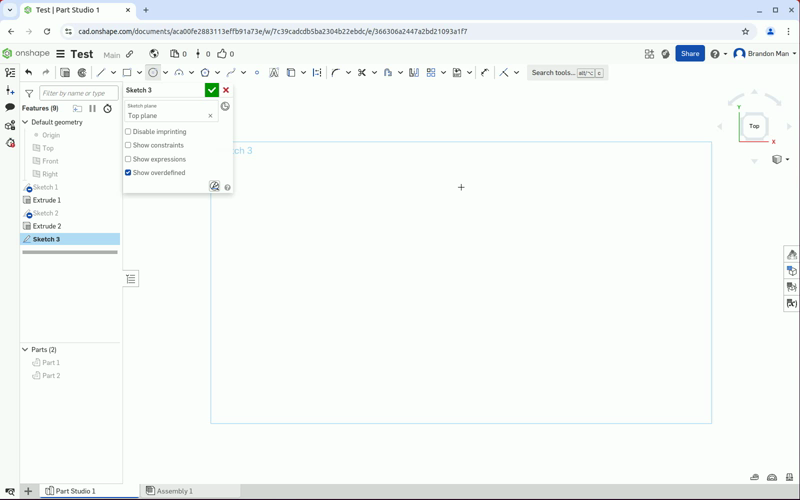
click(461, 186)
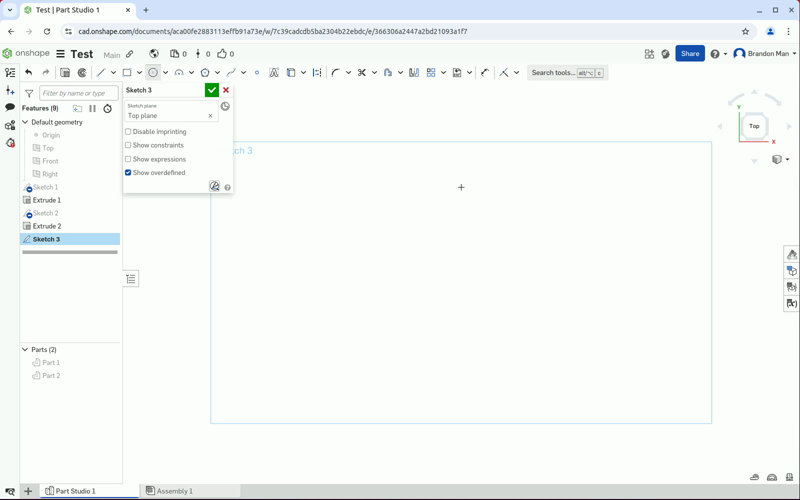
key_up(shift)
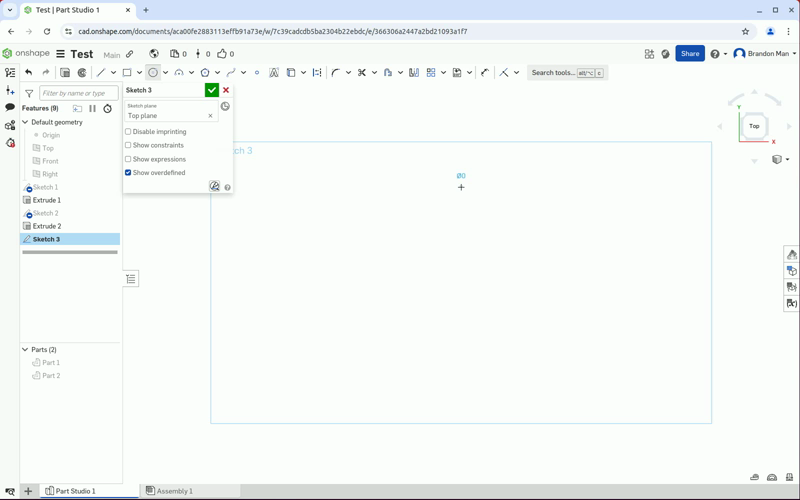
mouse_move(477, 186)
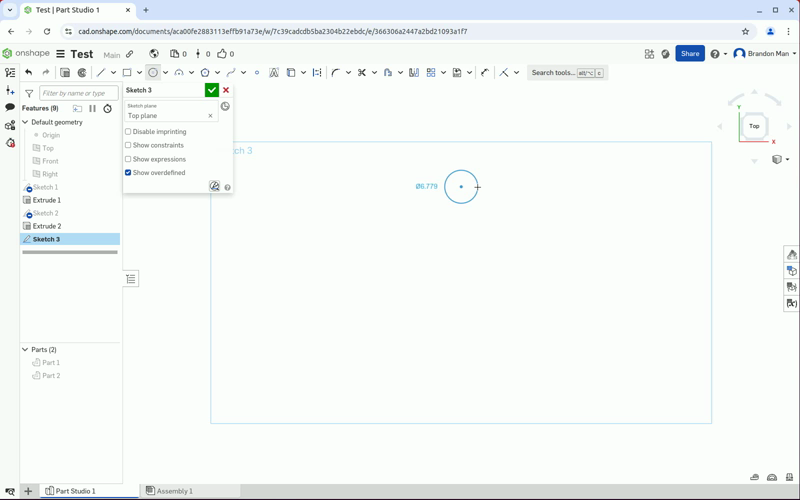
click(477, 186)
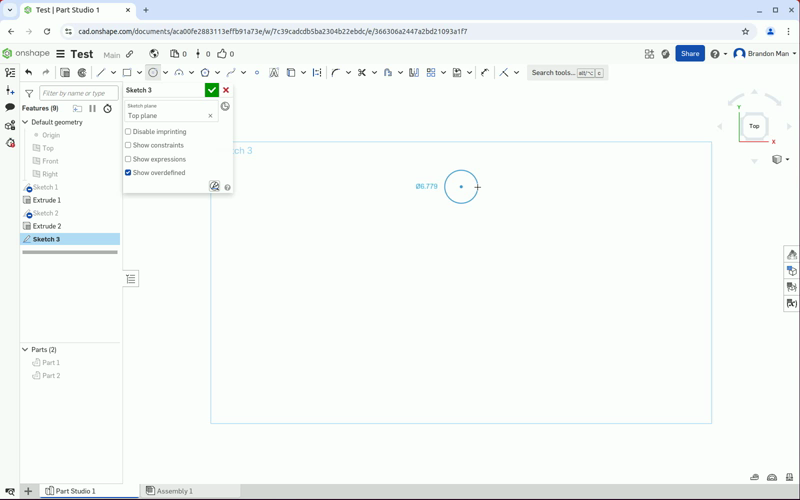
key(esc)
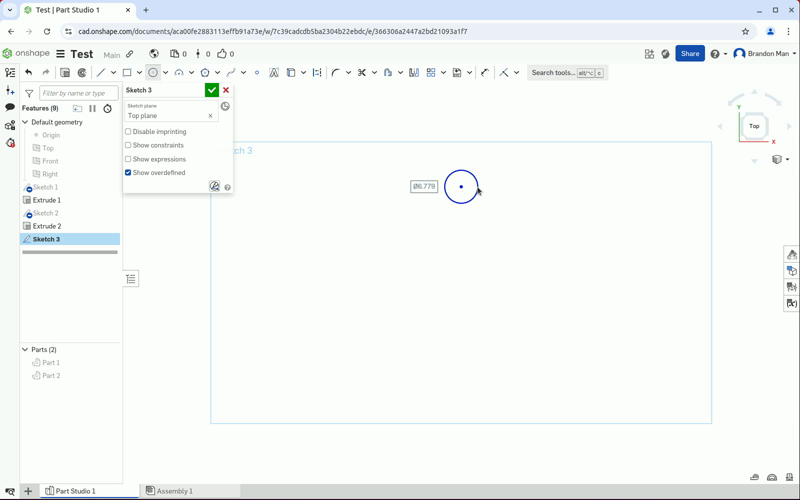
key(c)
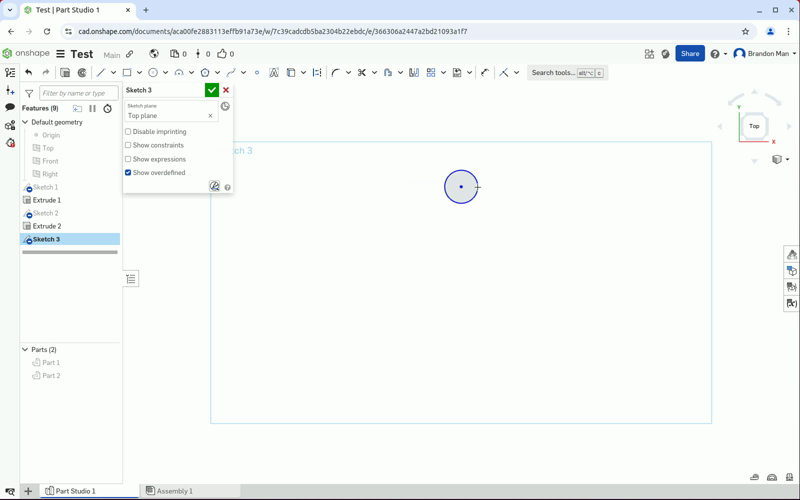
key_down(shift)
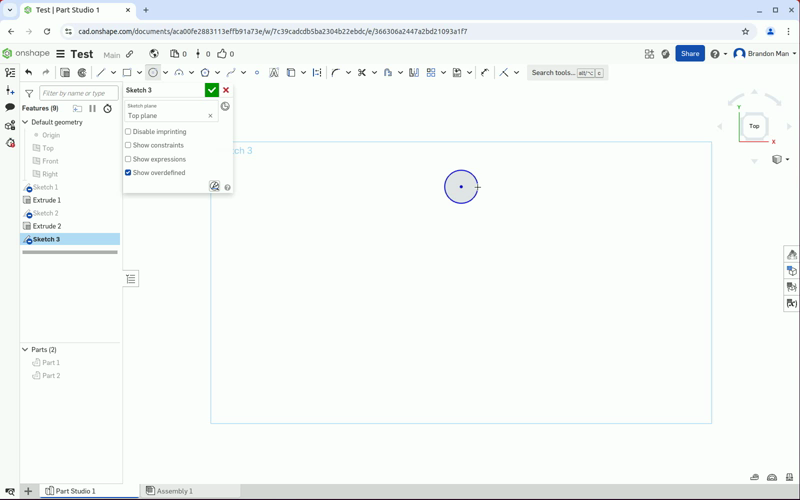
mouse_move(461, 186)
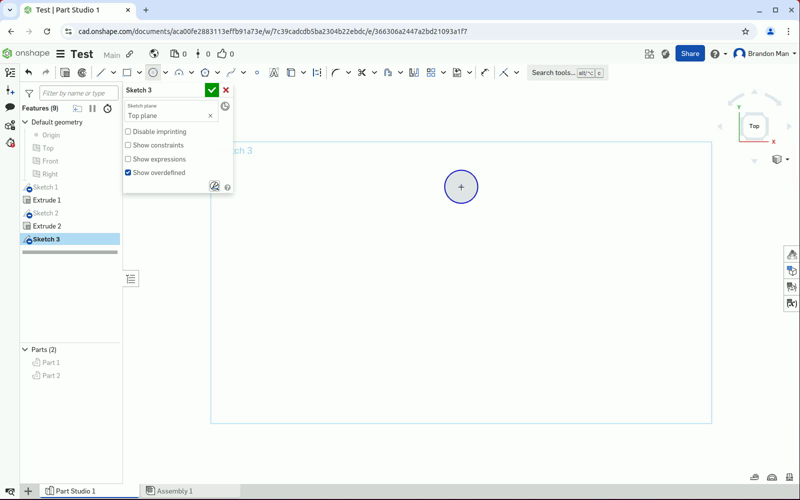
click(461, 186)
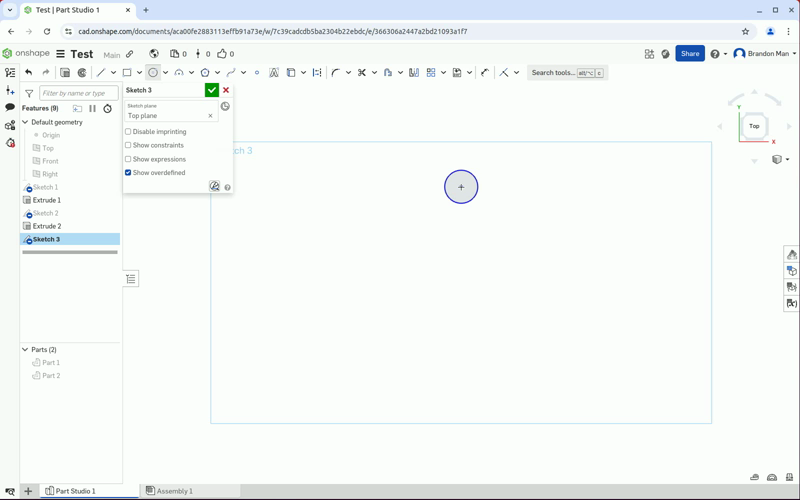
key_up(shift)
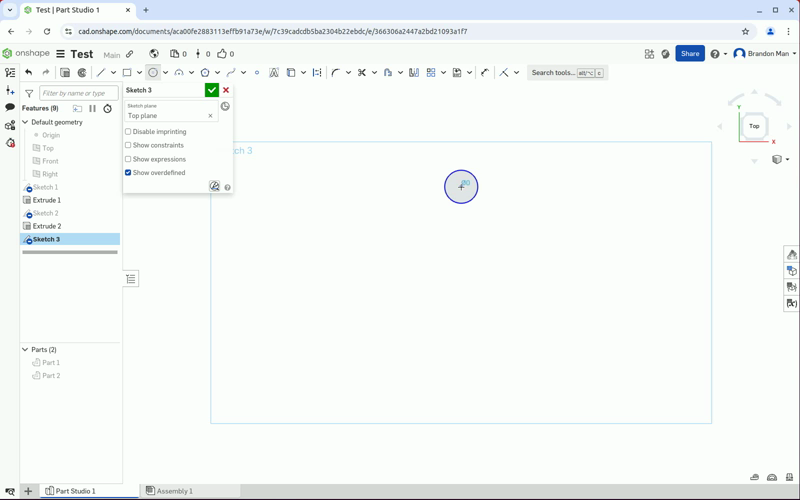
mouse_move(467, 186)
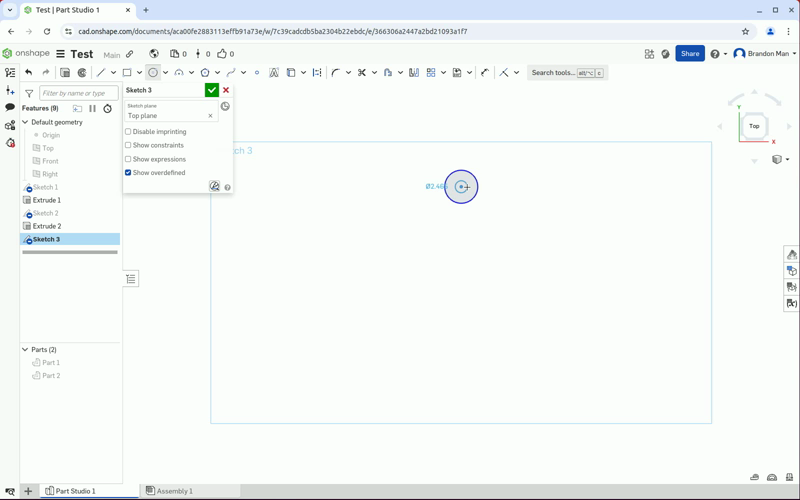
click(467, 186)
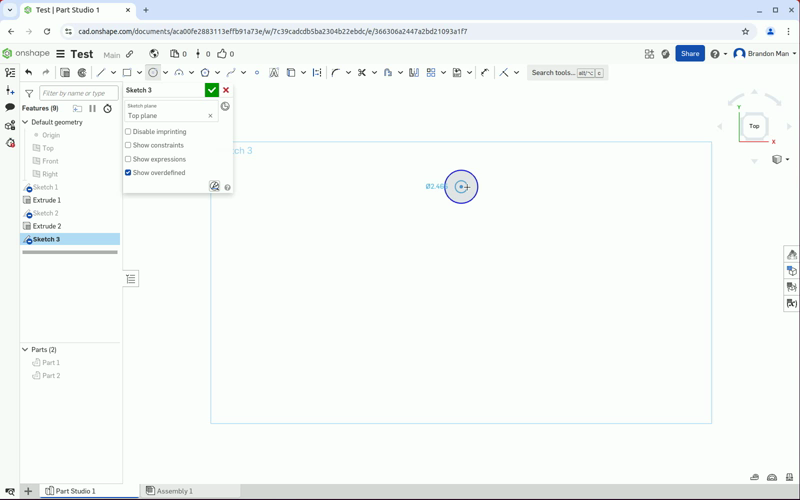
key(esc)
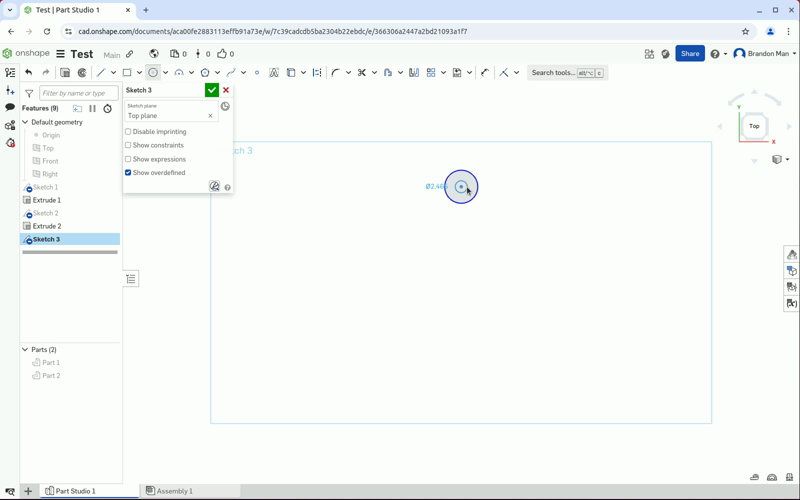
mouse_move(460, 197)
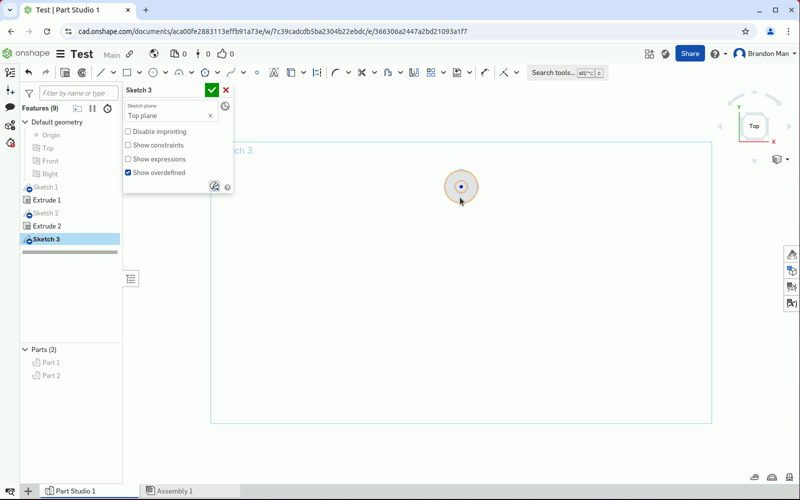
scroll(6)
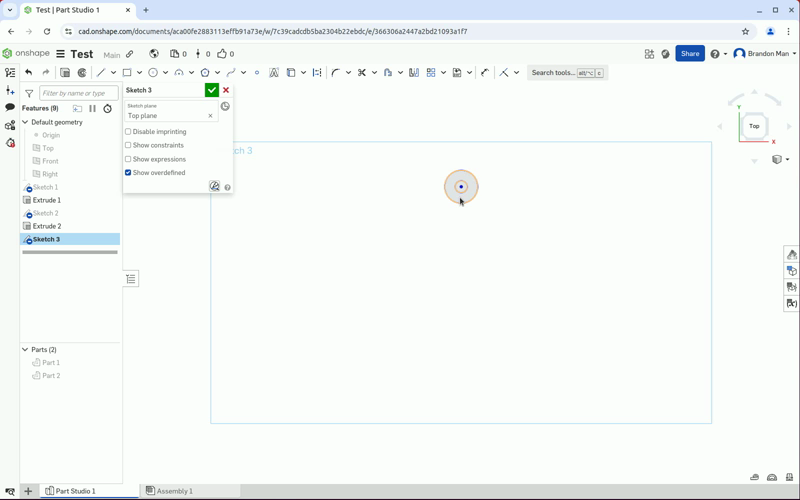
scroll(6)
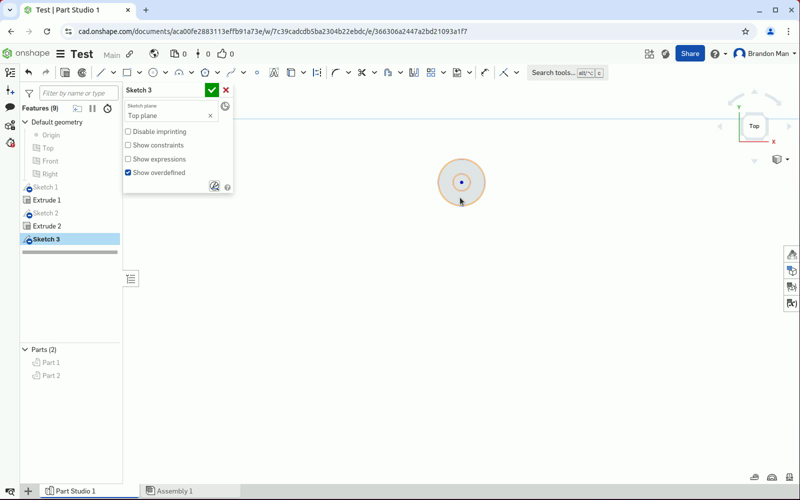
scroll(6)
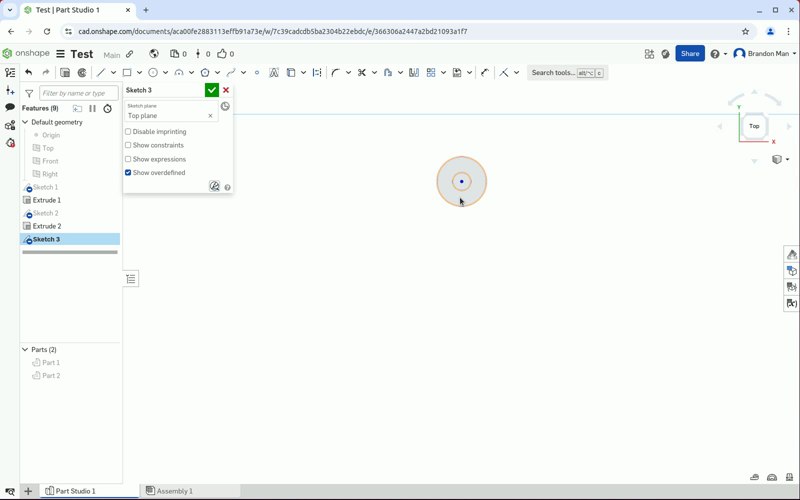
scroll(6)
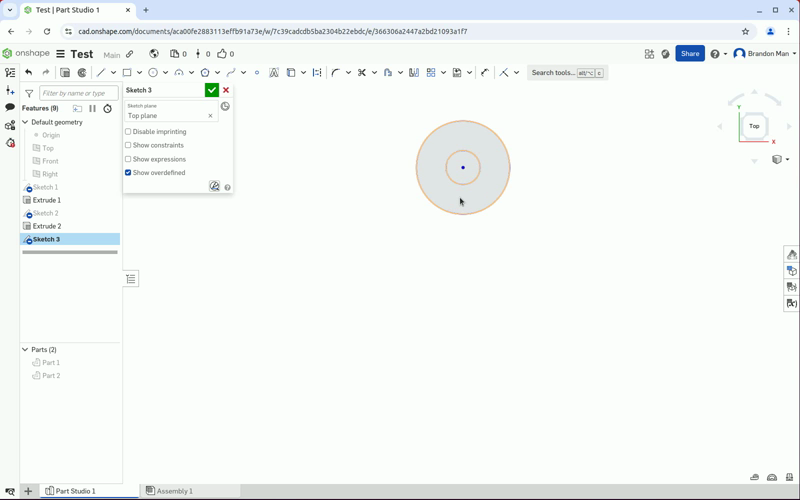
scroll(6)
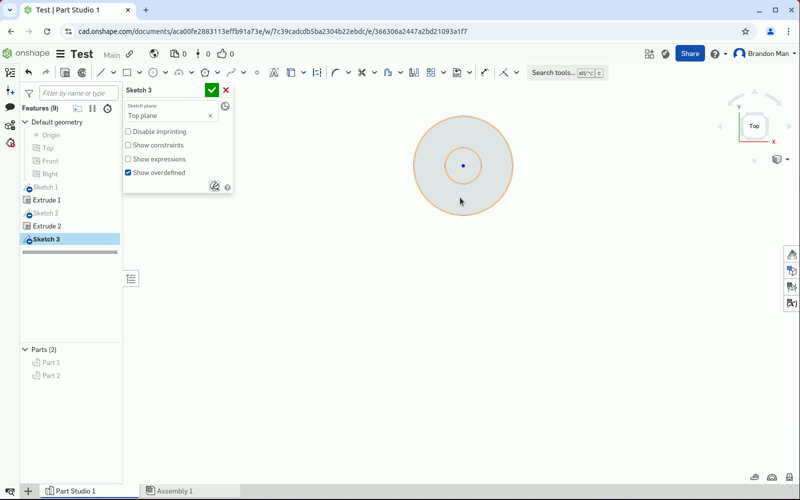
scroll(6)
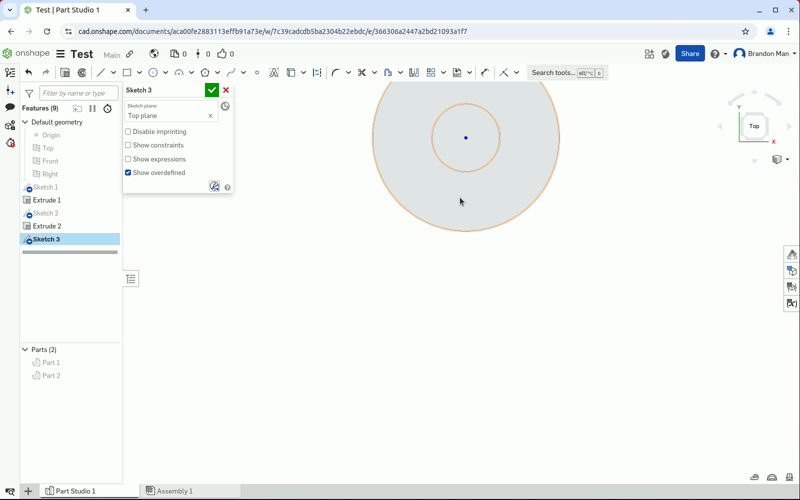
scroll(6)
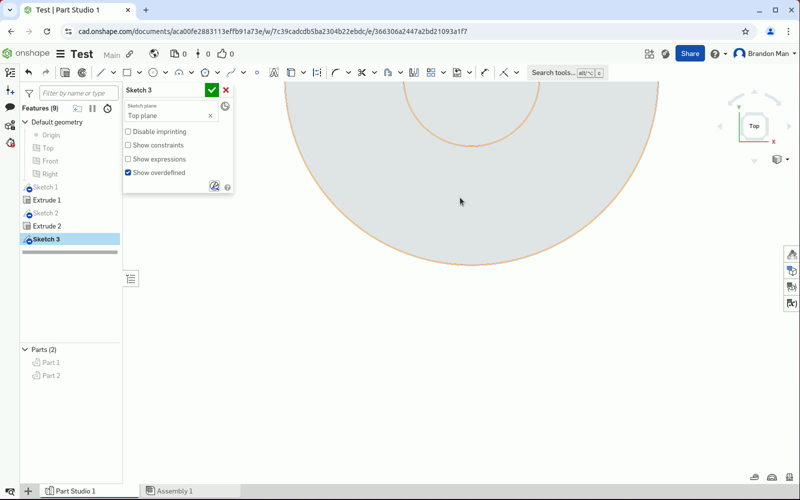
click(460, 197)
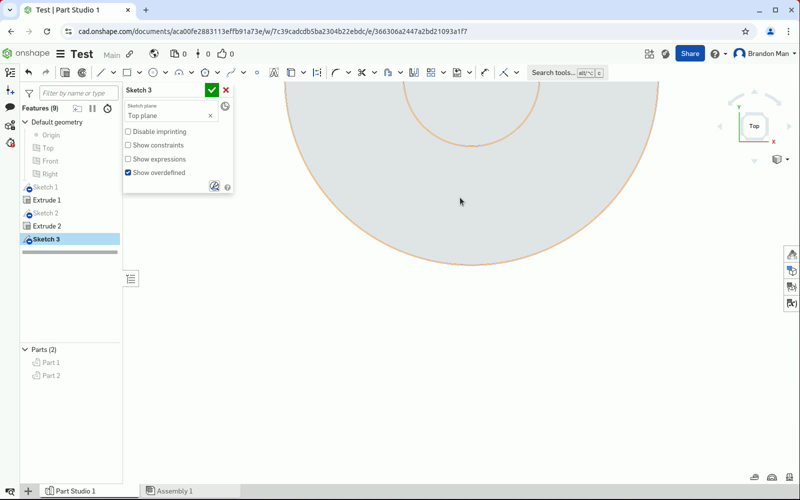
scroll(-6)
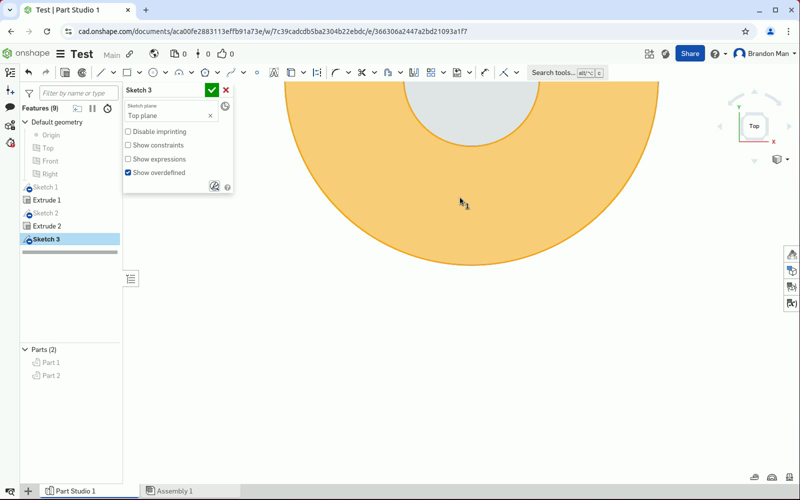
scroll(-6)
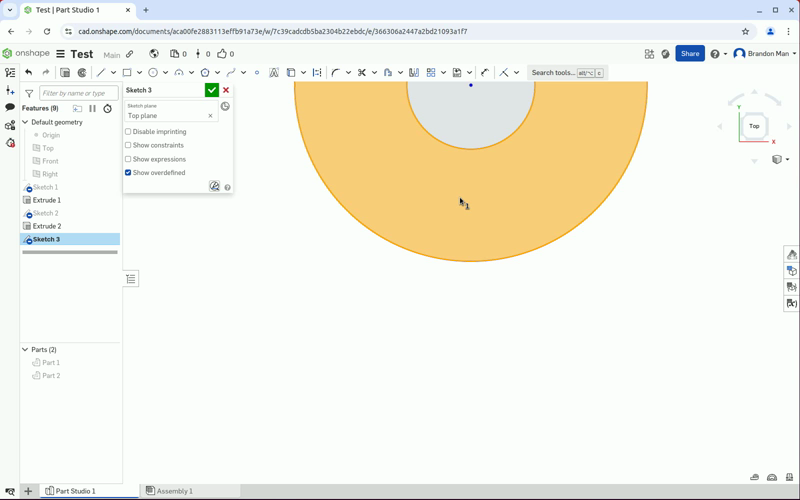
scroll(-6)
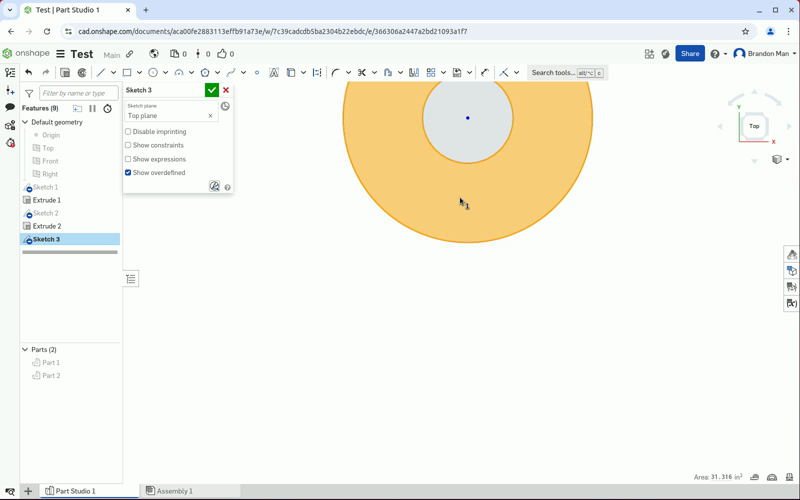
scroll(-6)
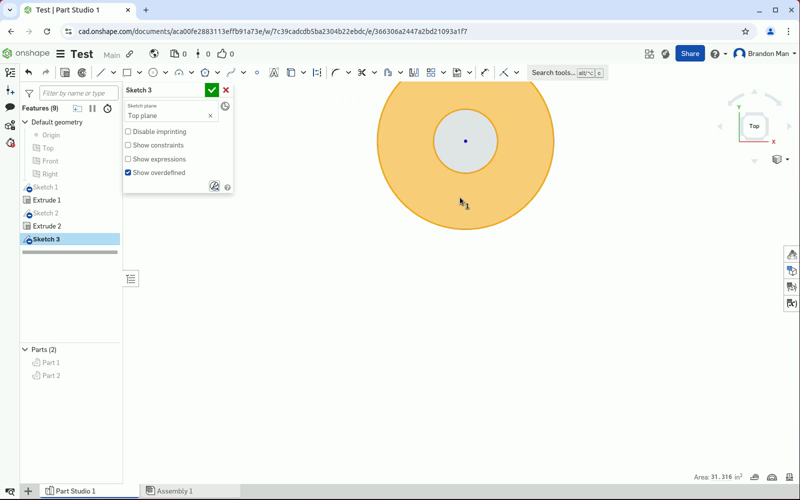
scroll(-6)
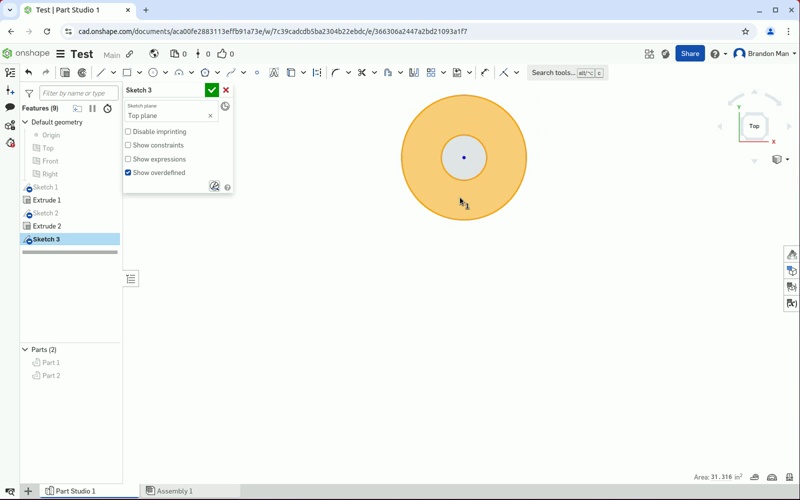
scroll(-6)
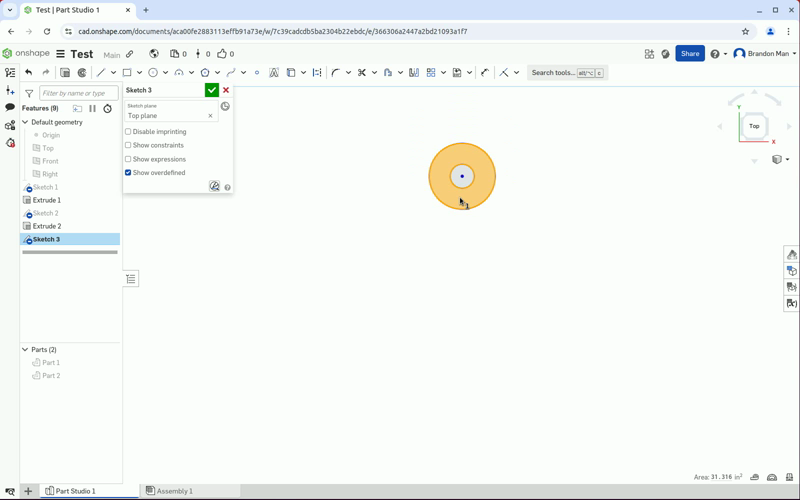
scroll(-6)
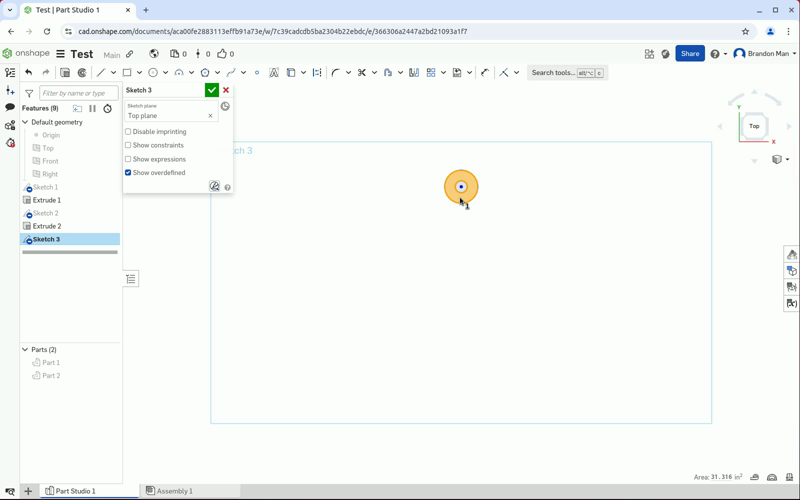
mouse_move(73, 352)
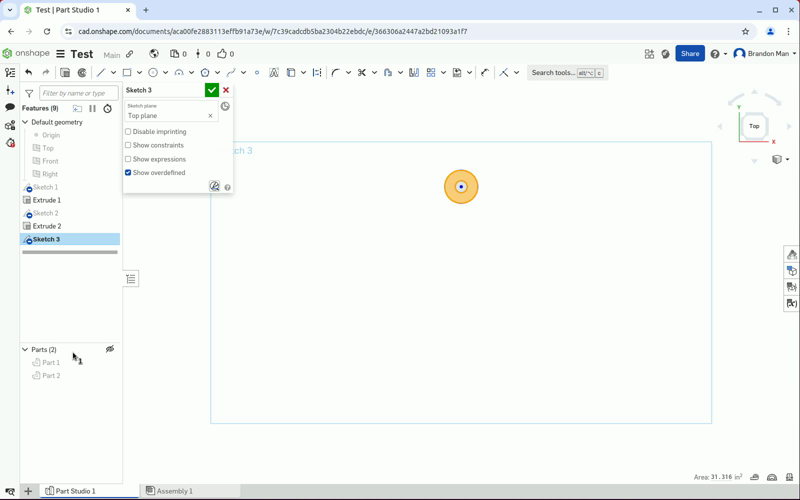
key(shift+y)
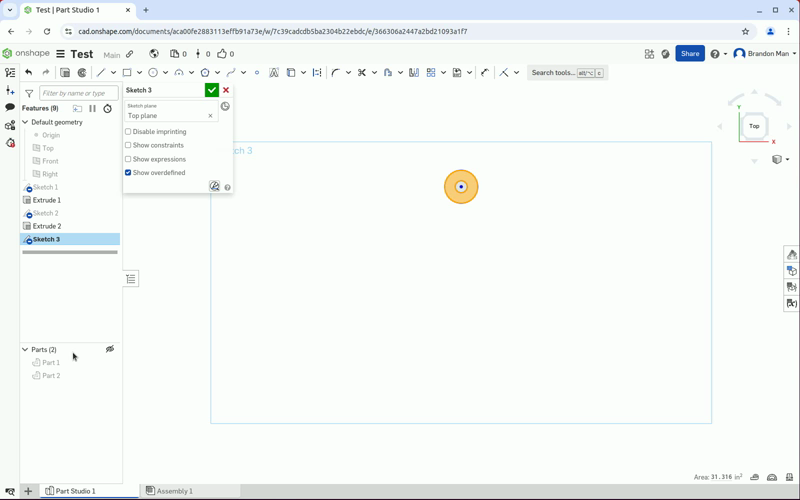
key(shift+e)
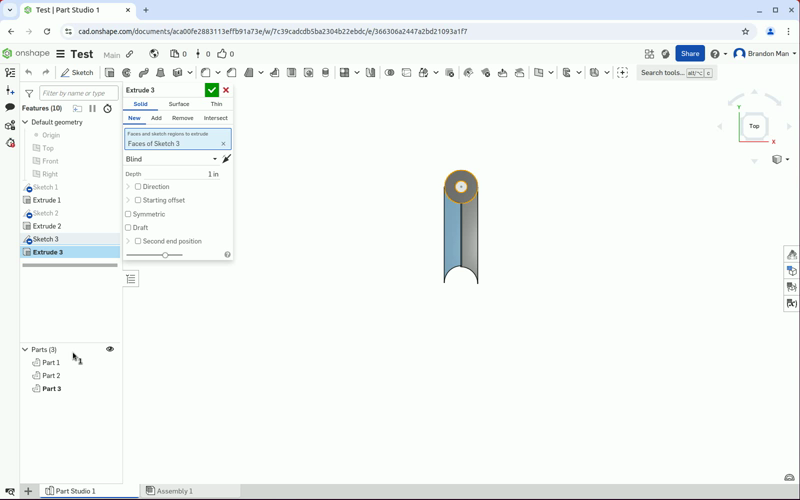
mouse_move(143, 106)
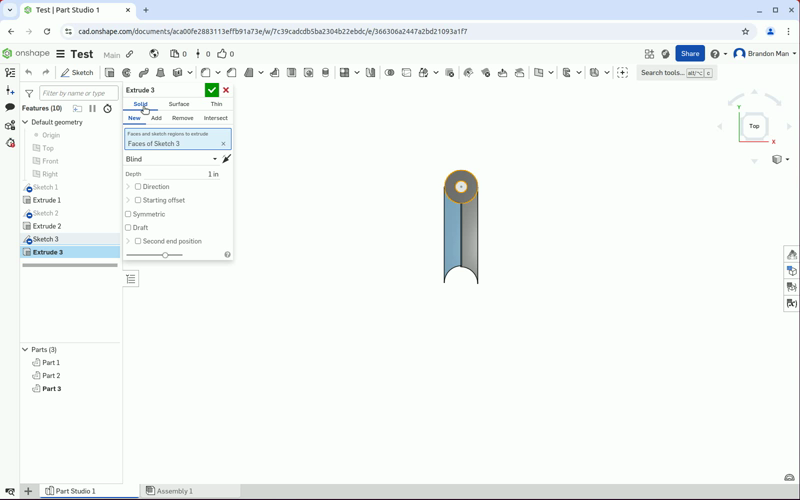
click(143, 106)
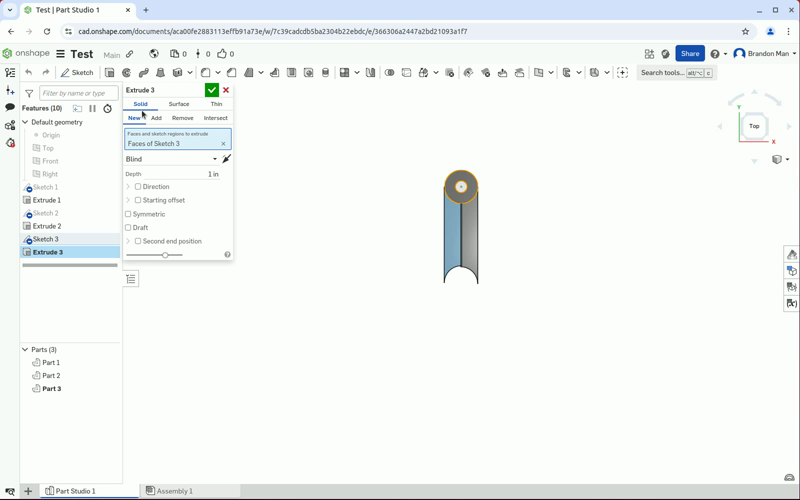
mouse_move(137, 120)
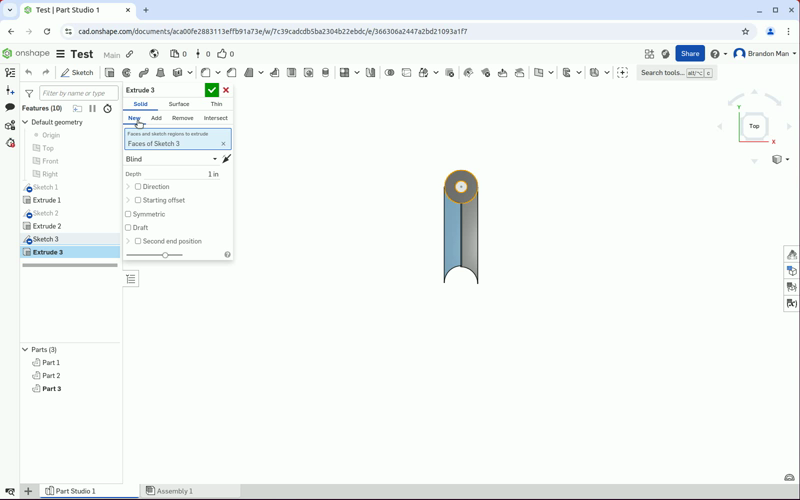
click(137, 120)
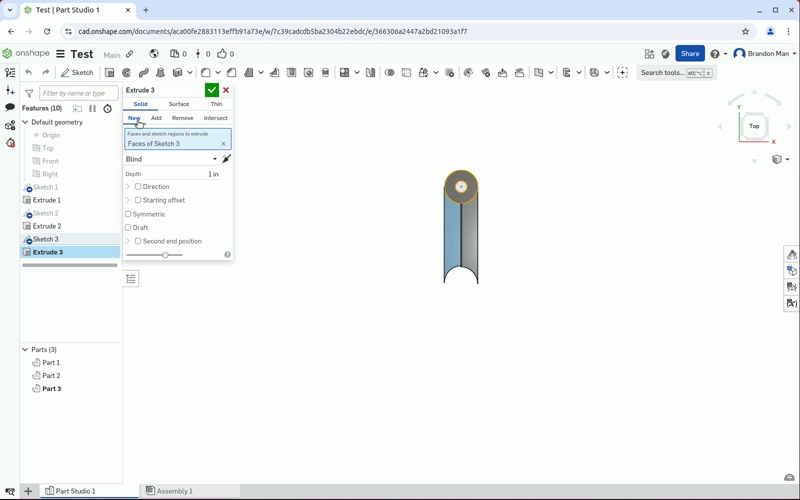
key(tab, 4)
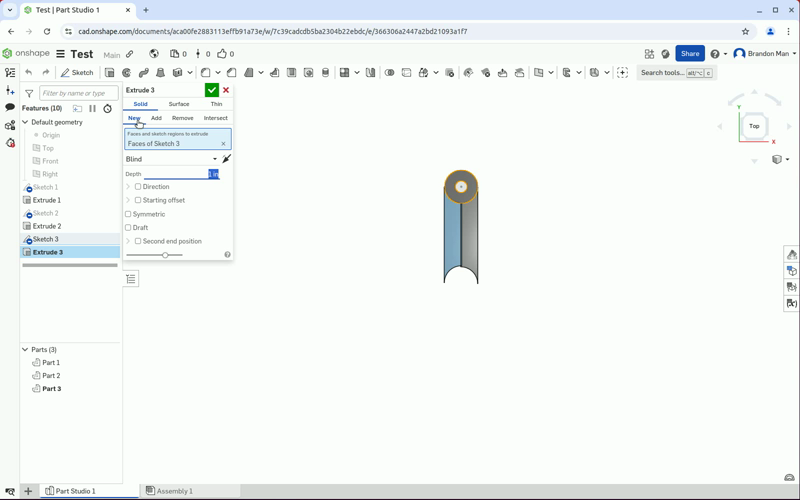
text(2.166)
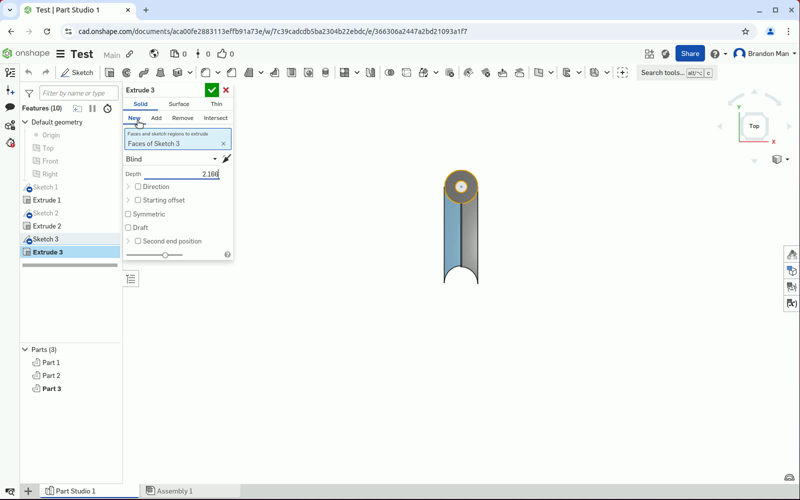
key(enter)
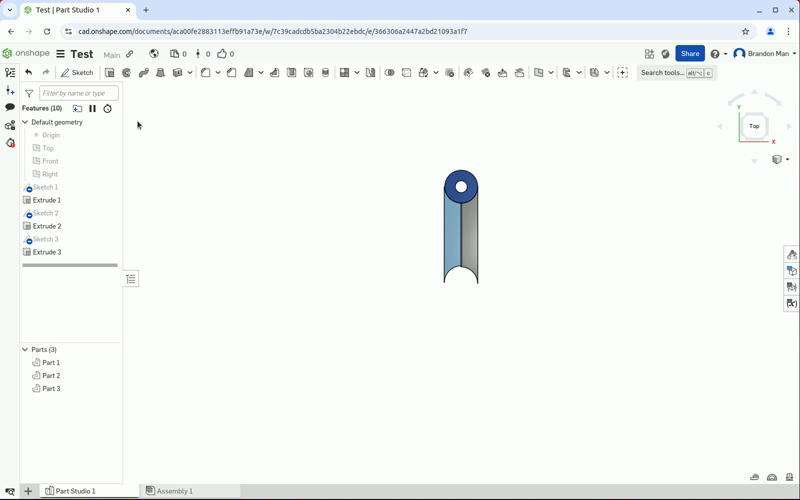
key(shift+h)
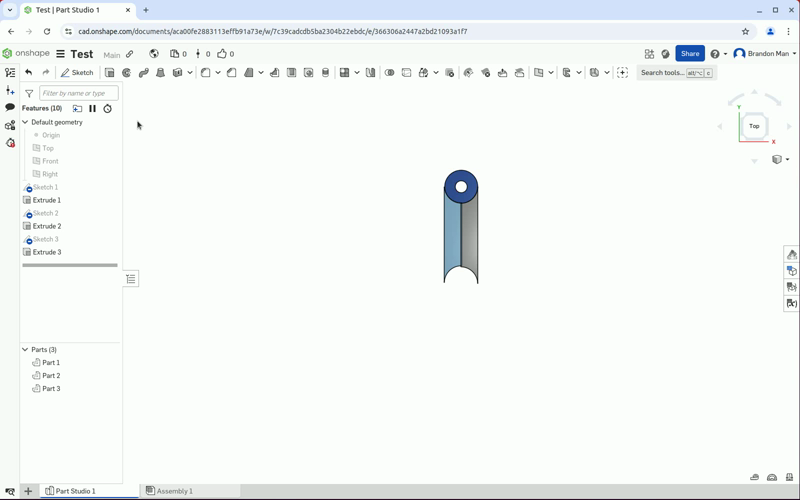
key(shift+h)
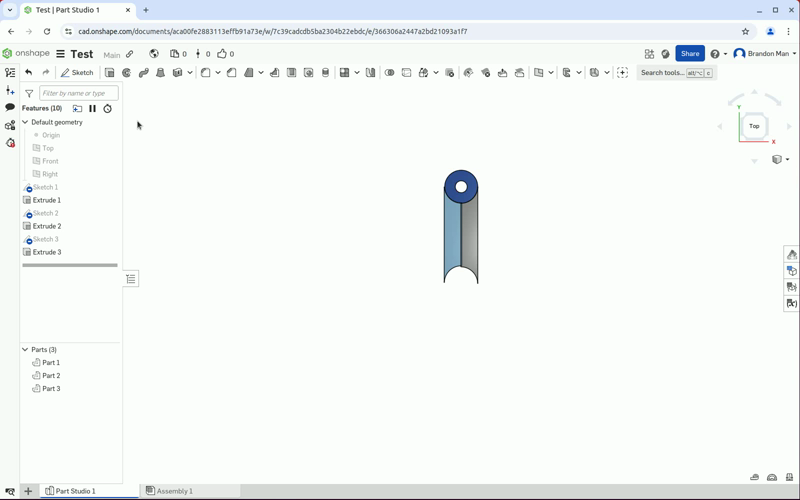
mouse_move(73, 189)
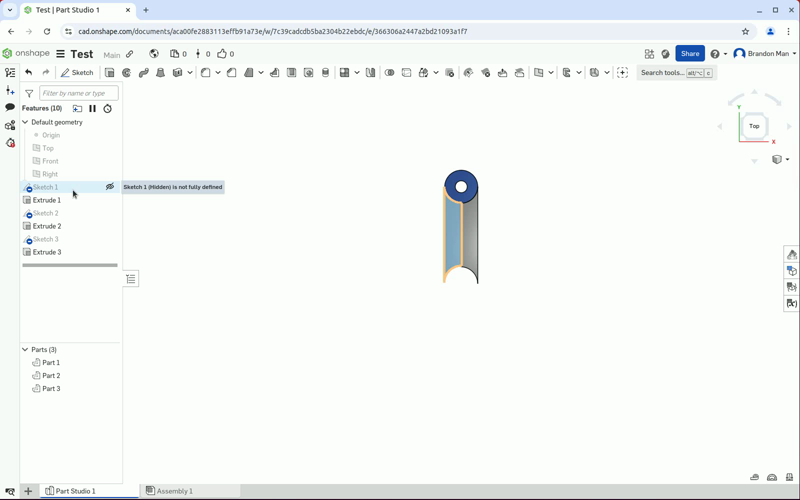
click(73, 189)
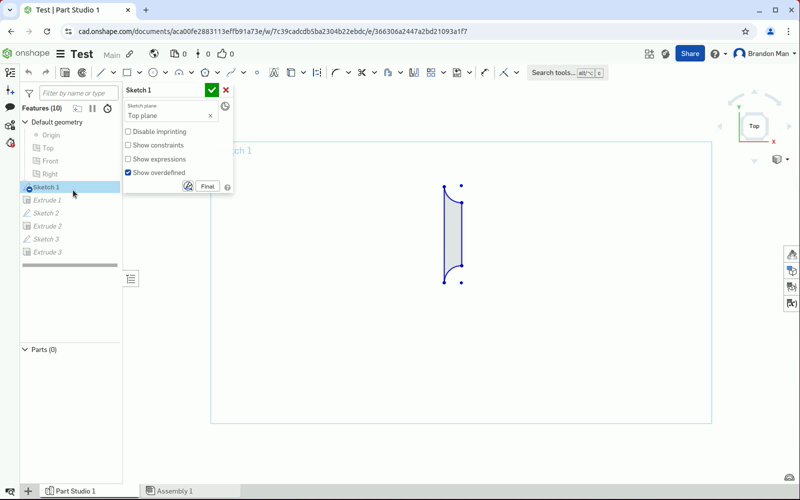
mouse_move(229, 92)
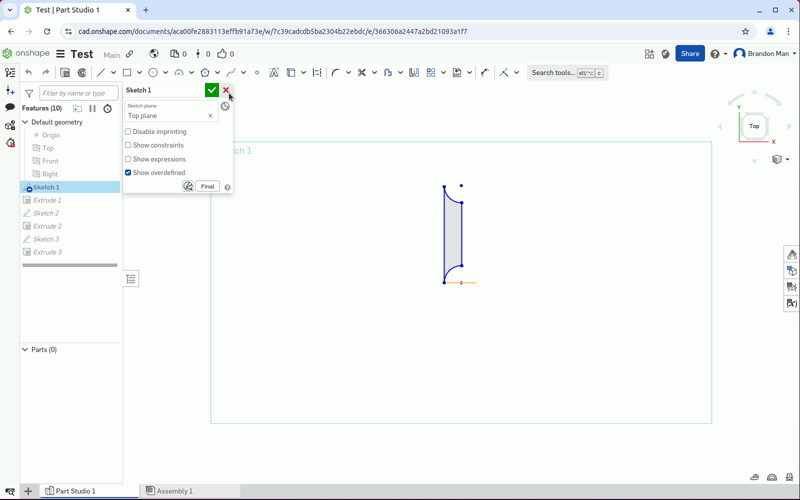
click(229, 92)
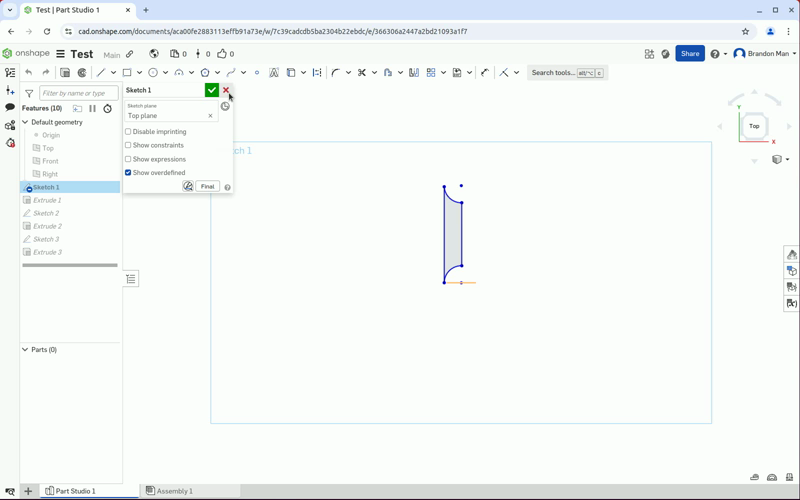
key(shift+s)
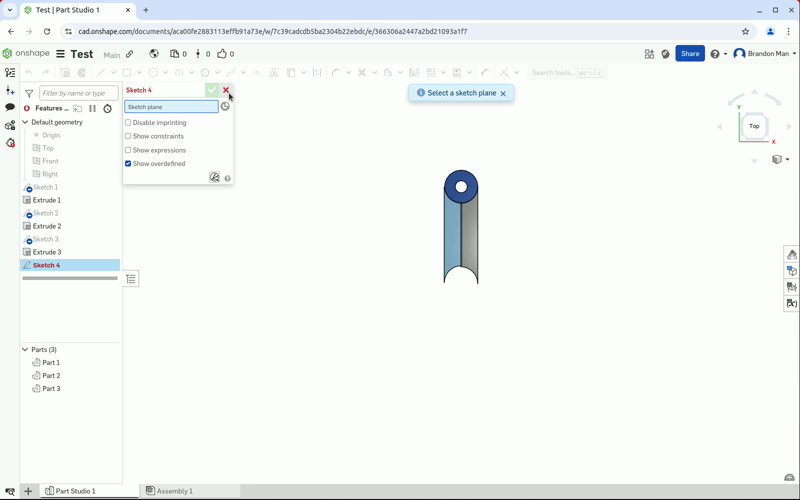
mouse_move(73, 150)
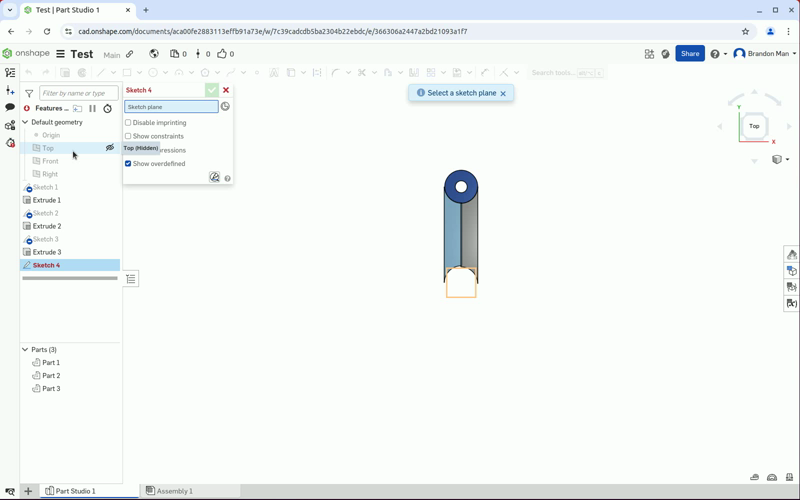
click(73, 150)
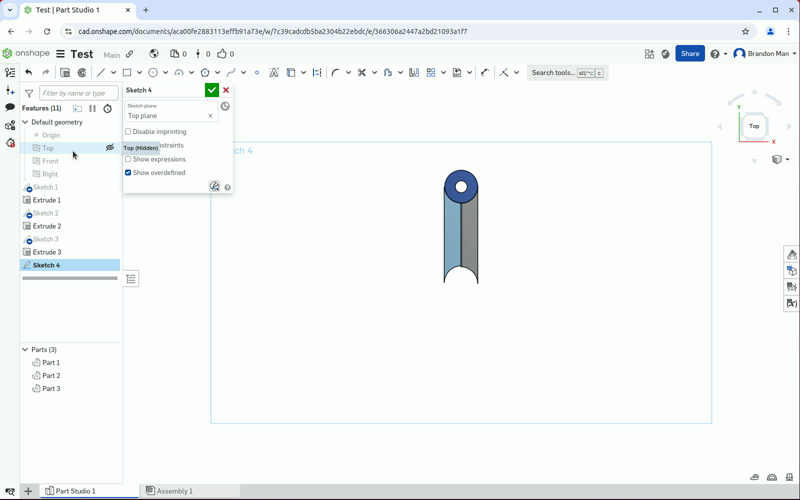
mouse_move(73, 352)
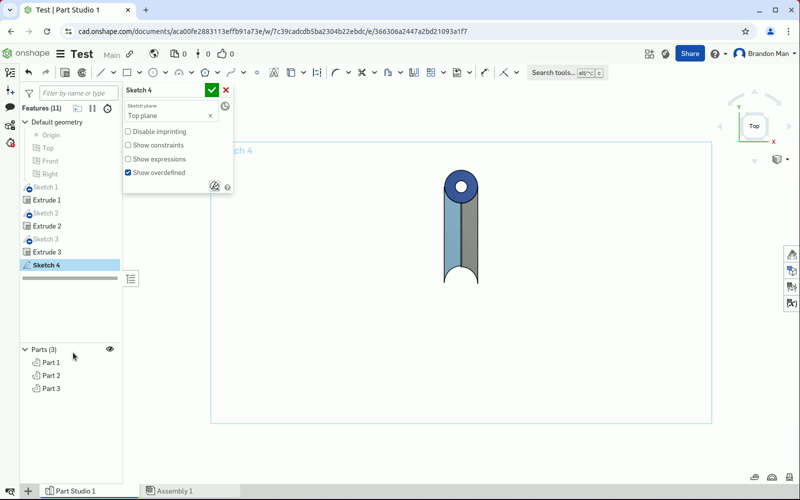
key(y)
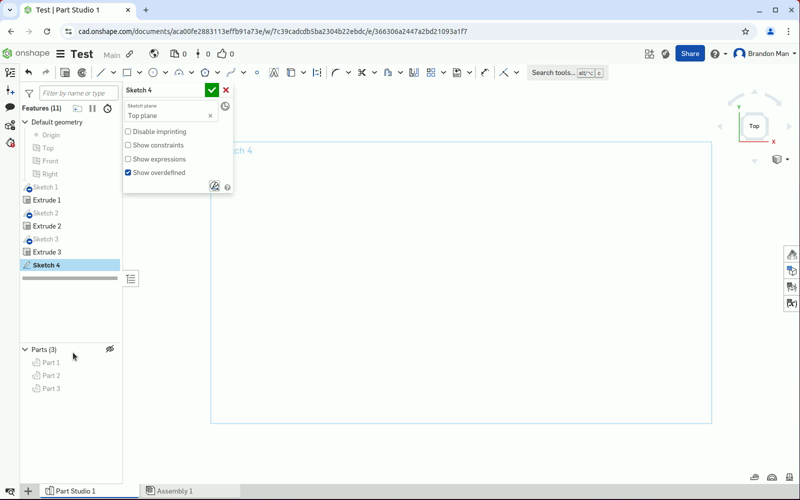
key(a)
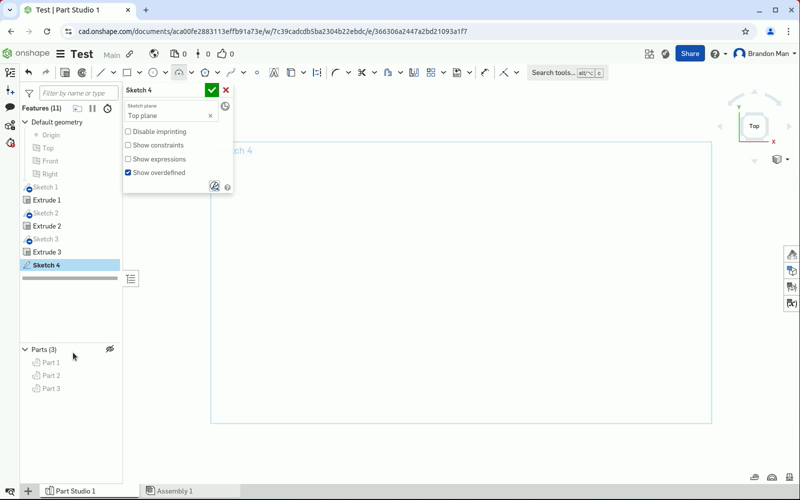
key_down(shift)
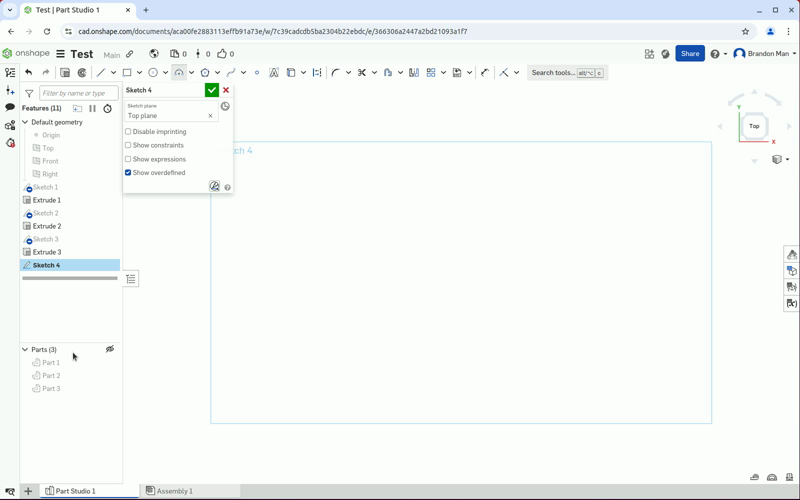
mouse_move(444, 282)
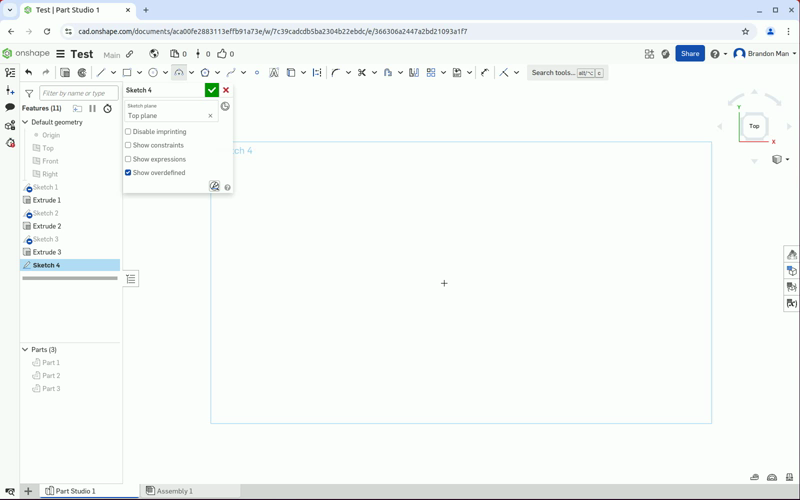
click(444, 282)
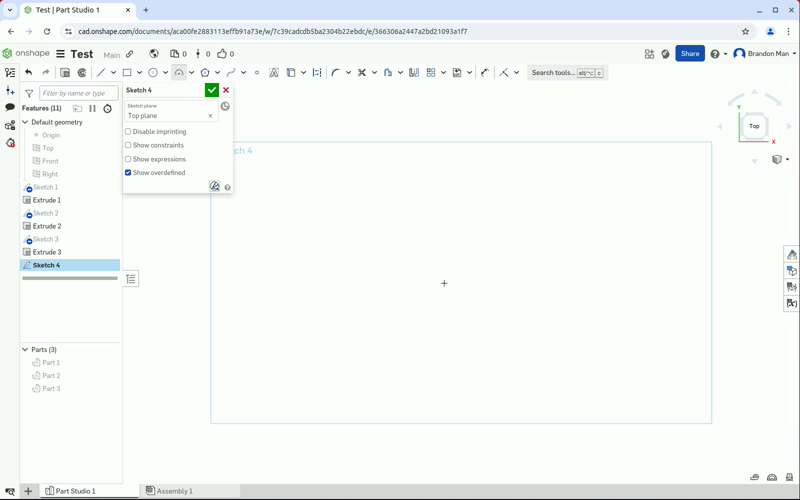
key_up(shift)
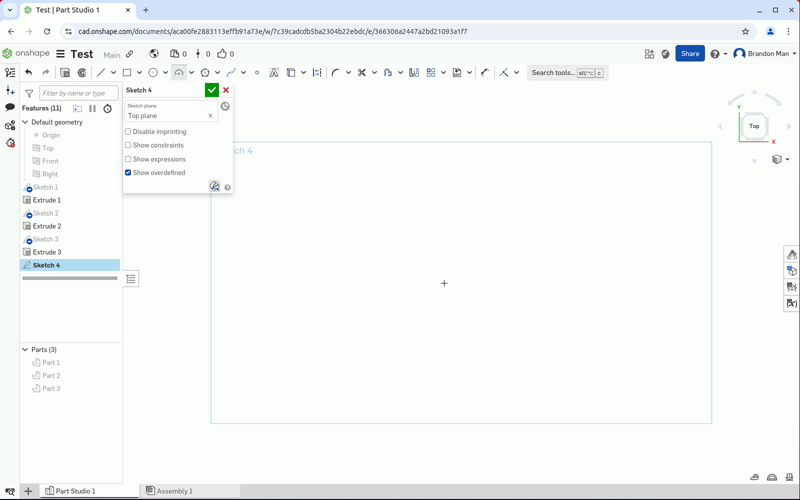
key_down(shift)
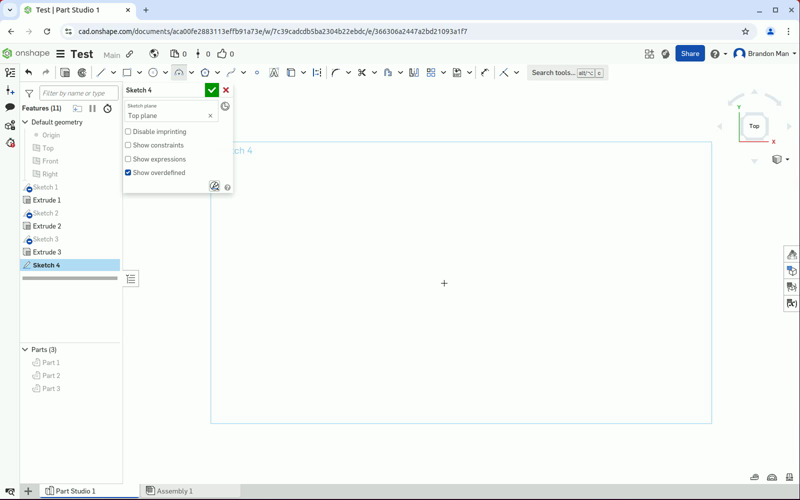
mouse_move(478, 282)
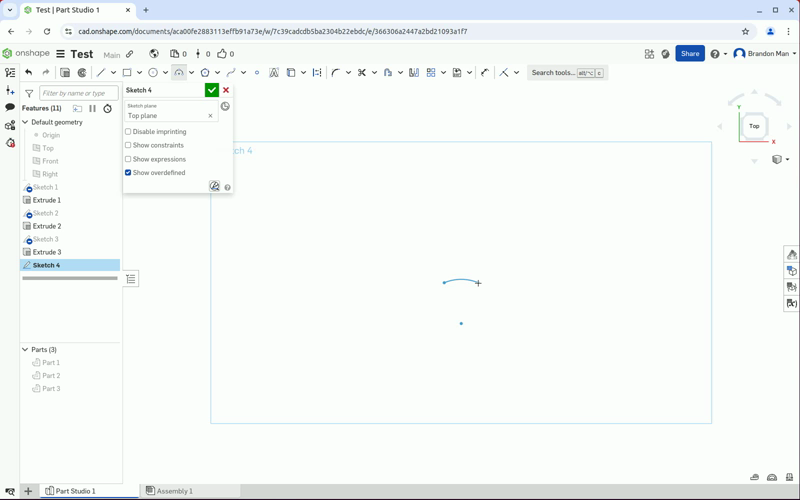
click(478, 282)
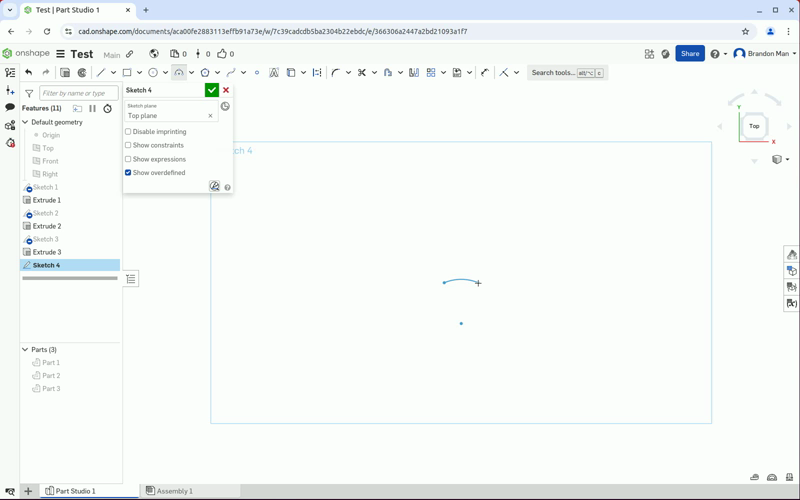
mouse_move(461, 299)
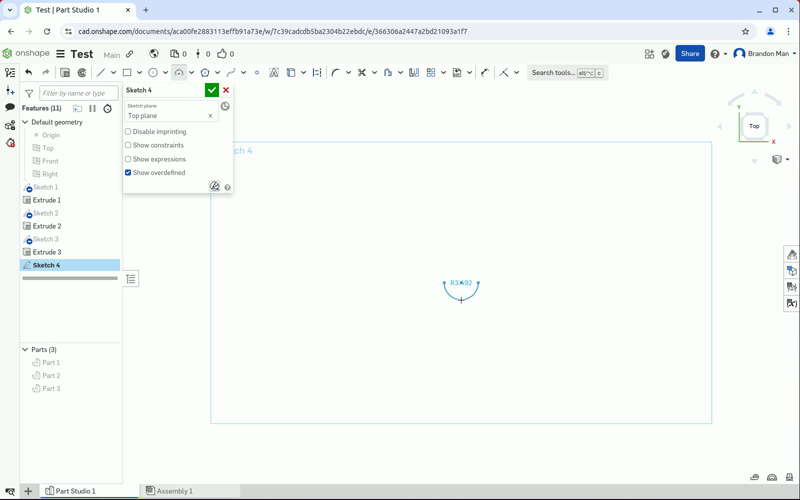
click(461, 299)
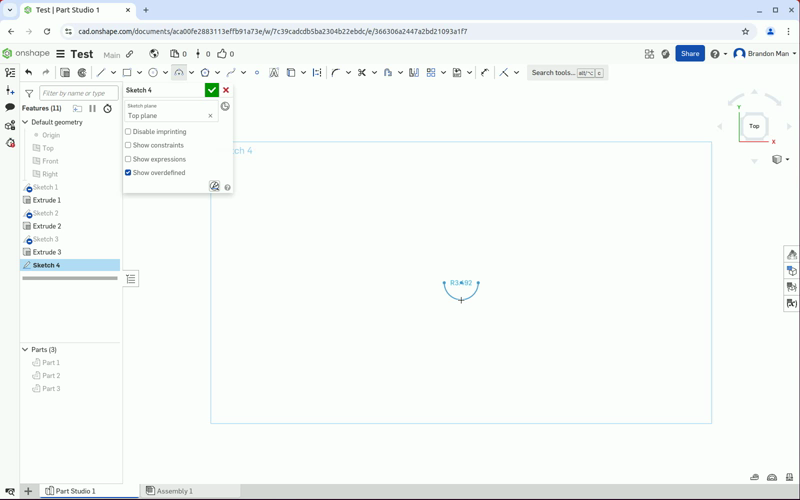
key_up(shift)
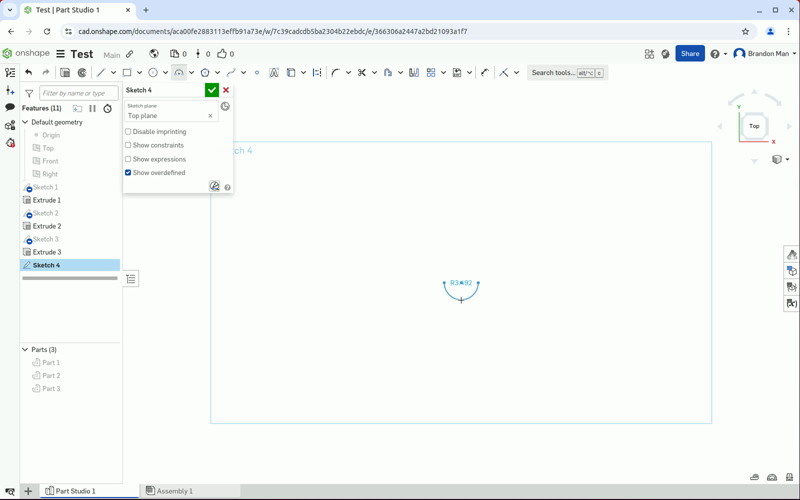
key(esc)
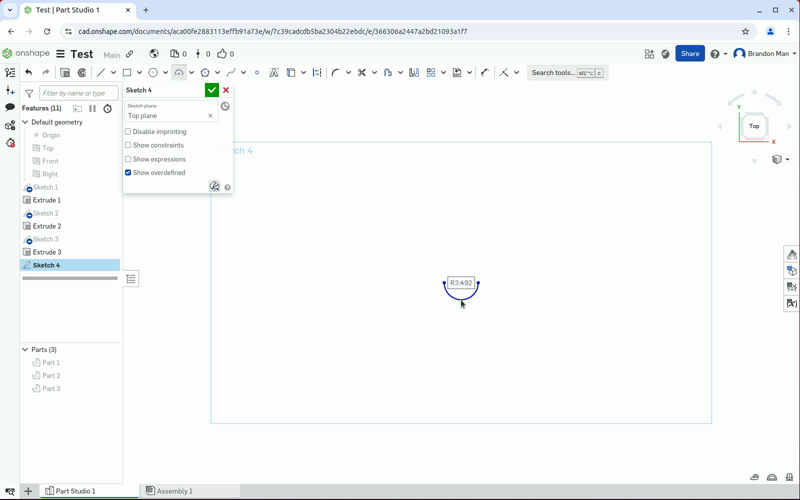
key(l)
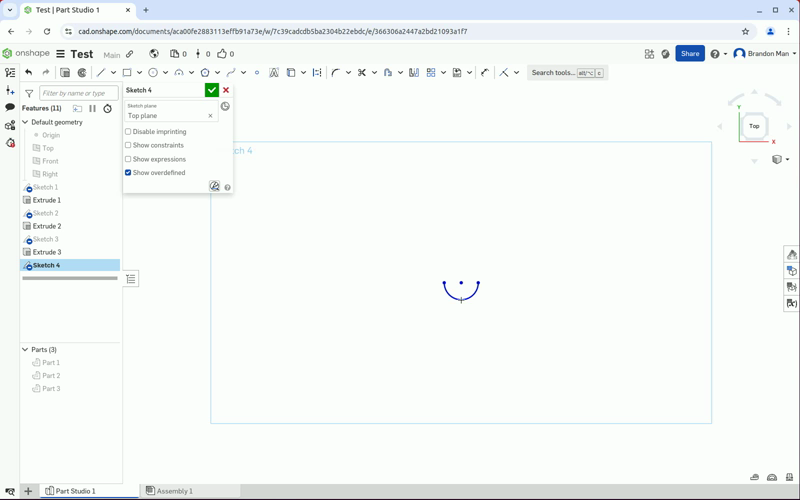
mouse_move(478, 282)
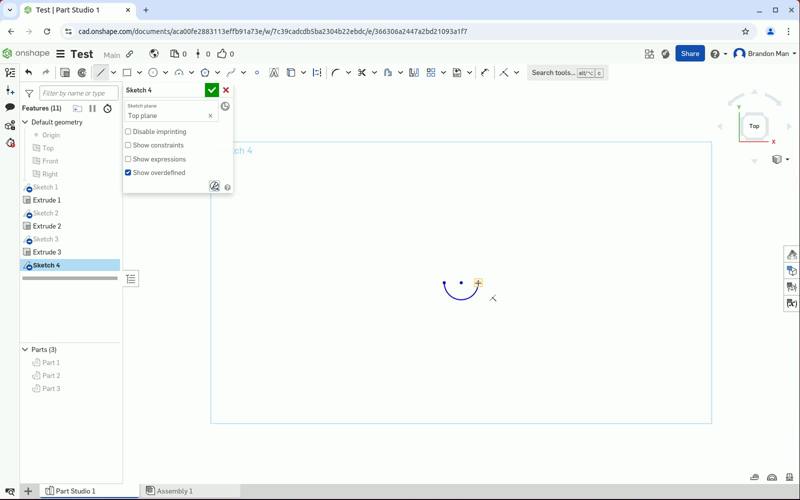
click(478, 282)
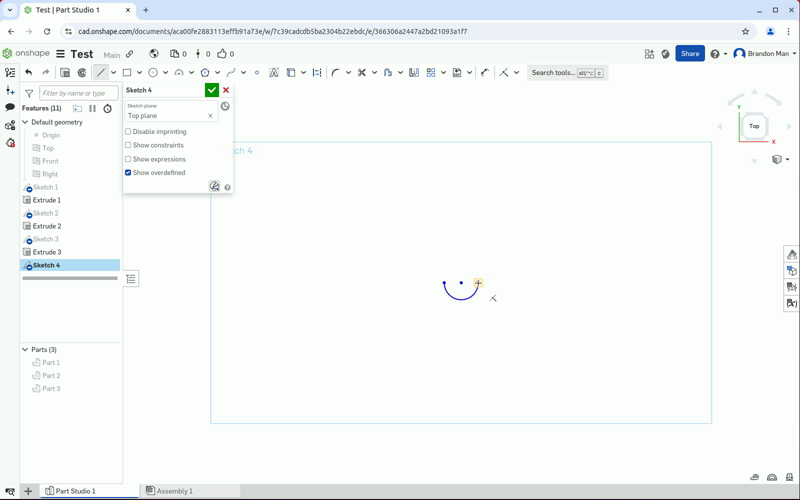
key_down(shift)
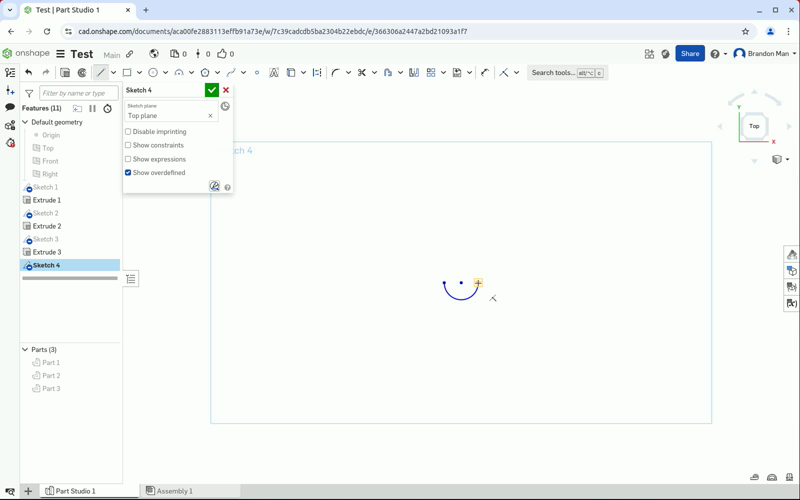
mouse_move(508, 282)
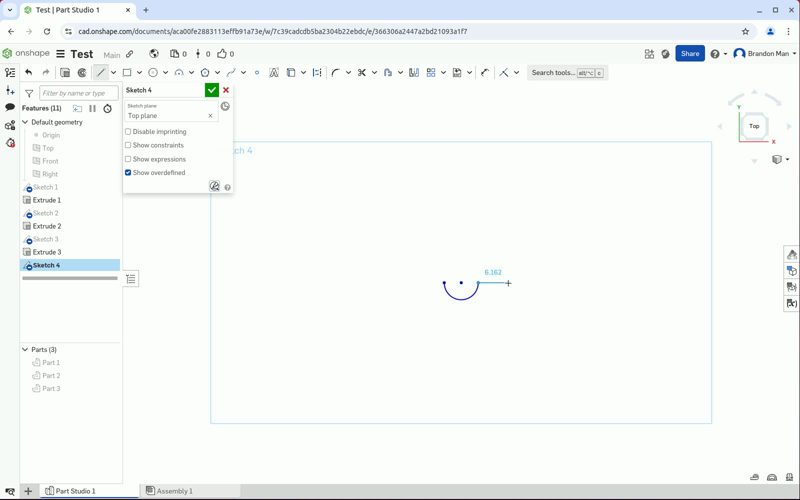
mouse_move(466, 282)
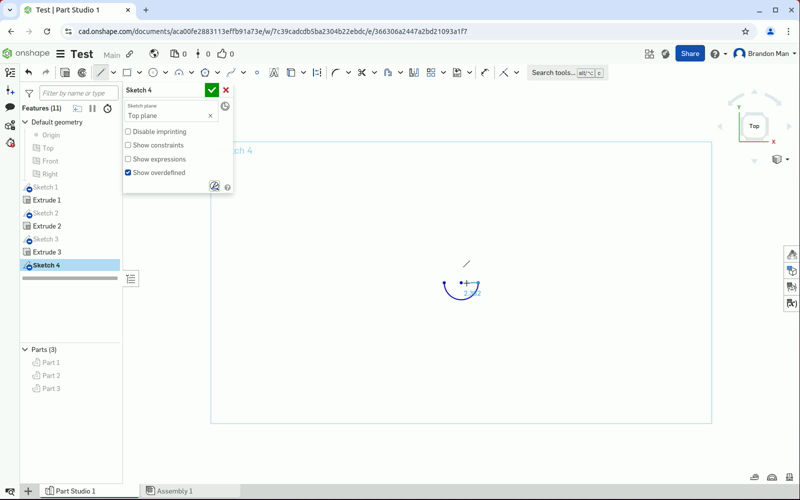
click(466, 282)
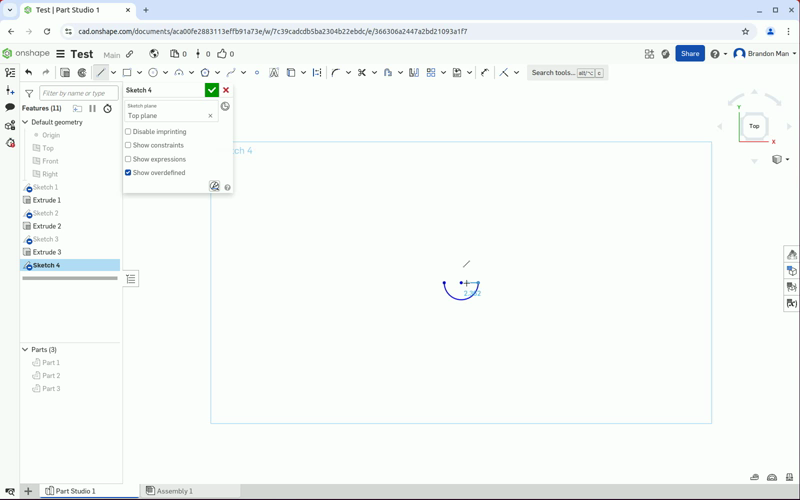
key_up(shift)
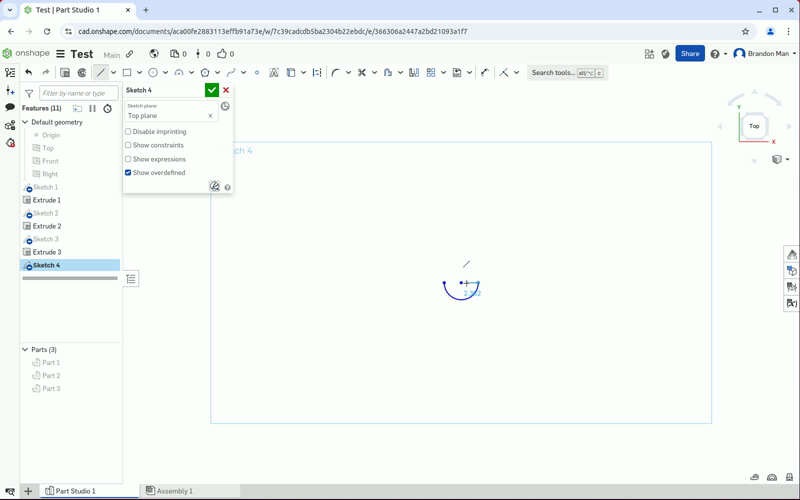
key(esc)
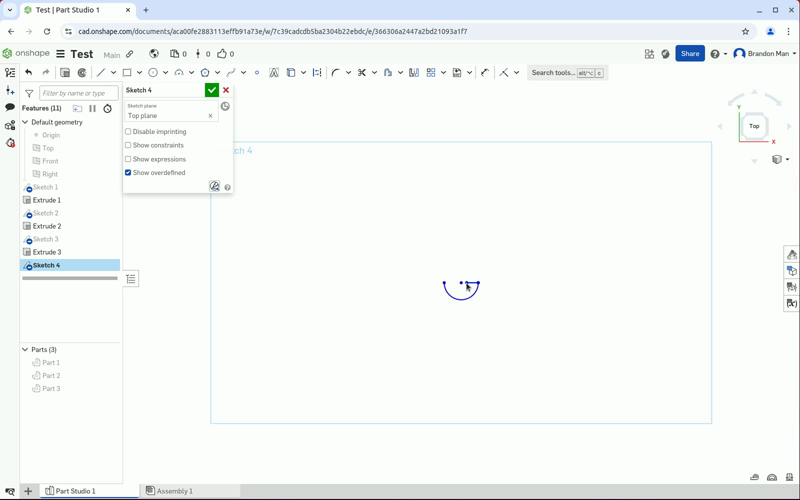
key(a)
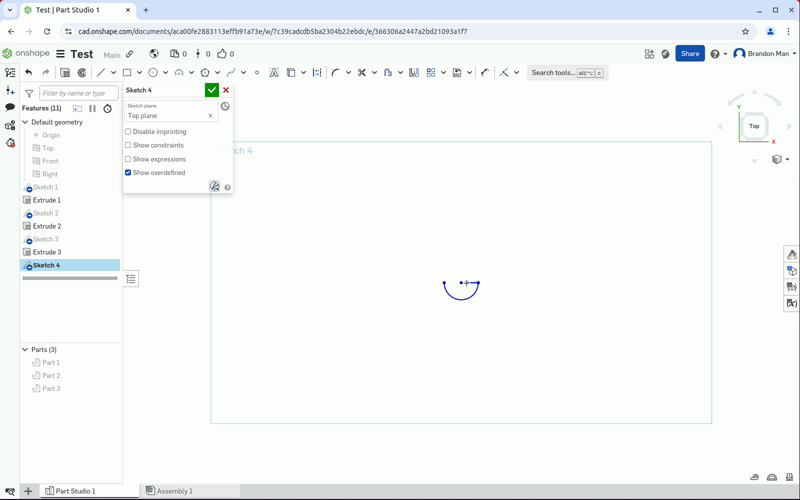
mouse_move(466, 282)
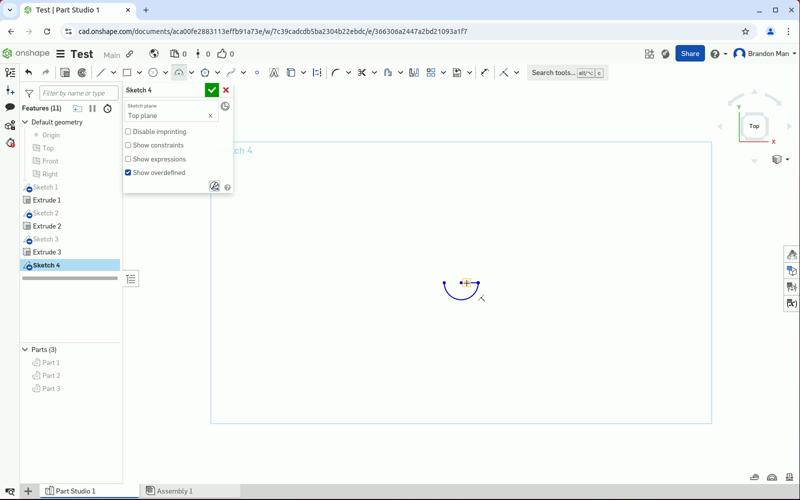
click(466, 282)
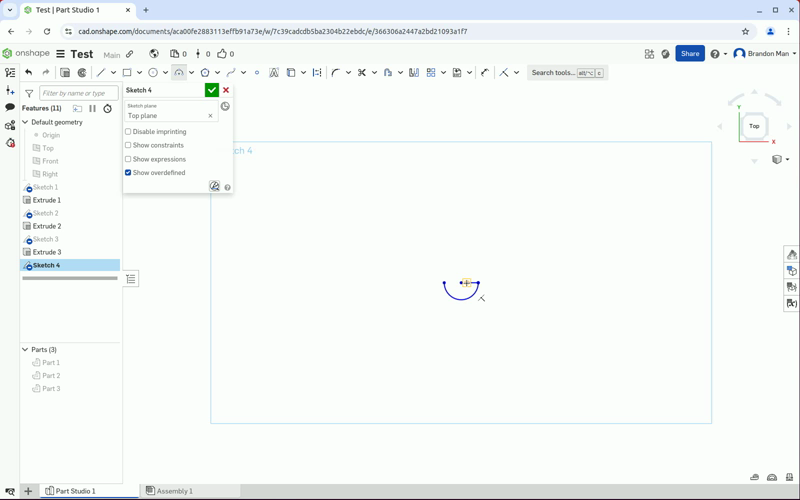
key_down(shift)
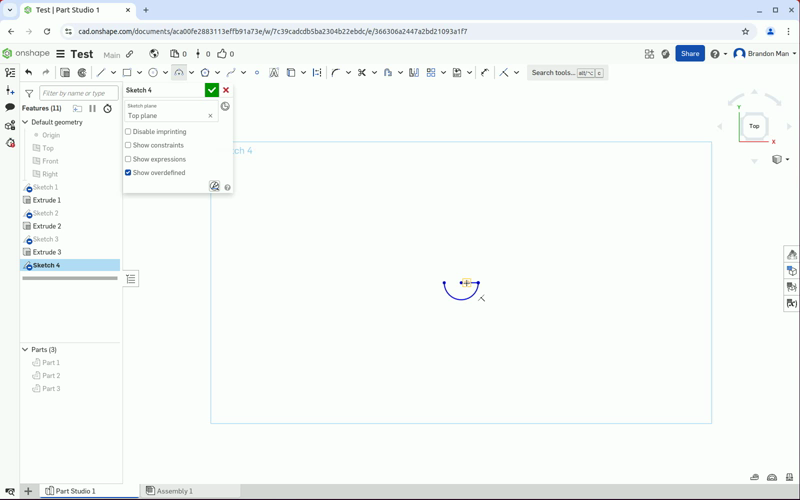
mouse_move(455, 282)
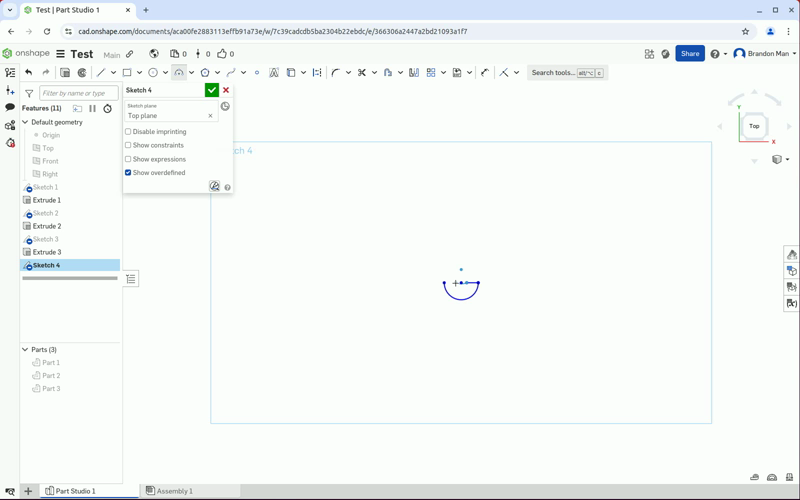
click(455, 282)
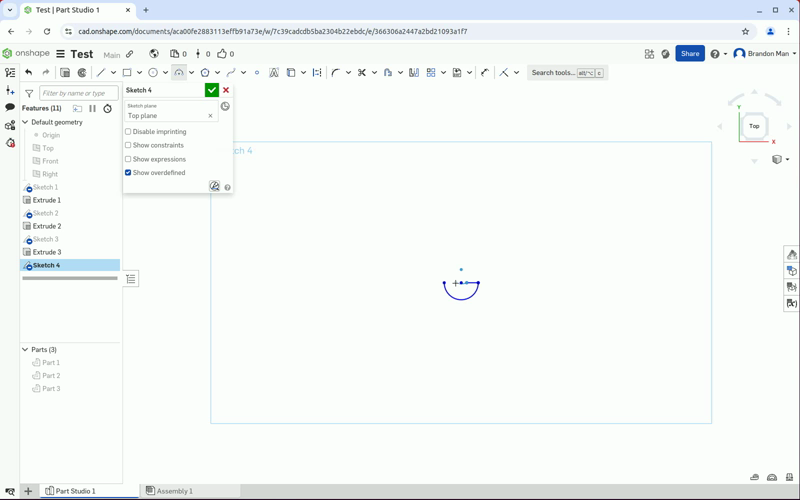
mouse_move(461, 288)
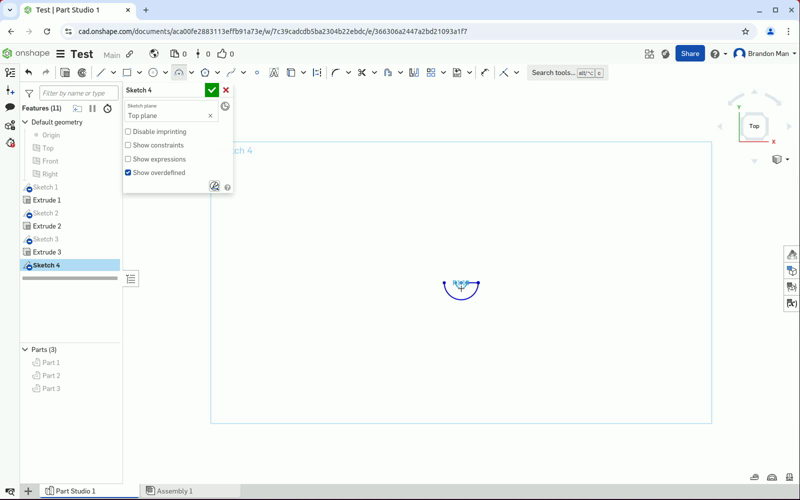
click(461, 288)
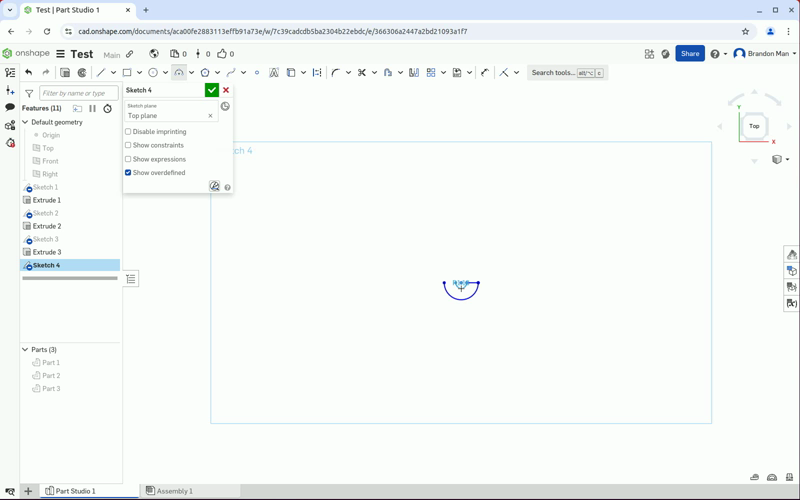
key_up(shift)
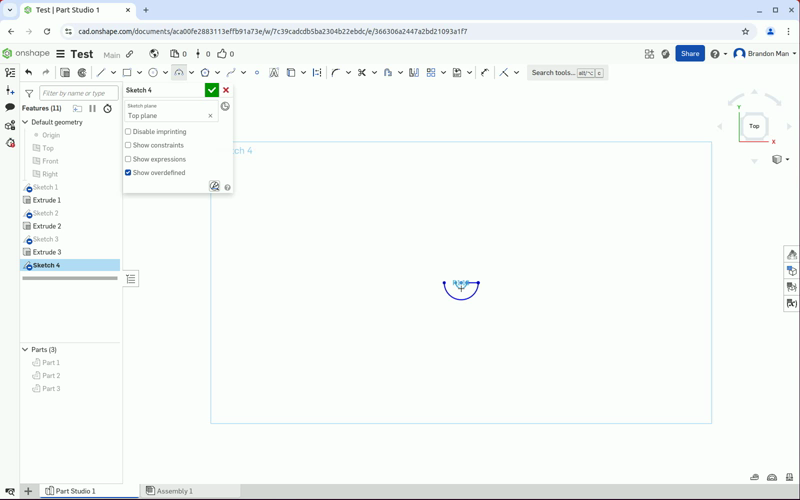
key(esc)
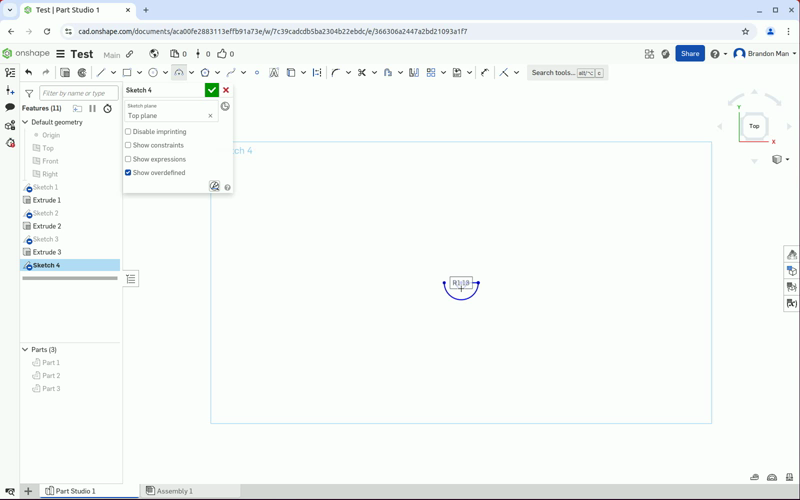
key(l)
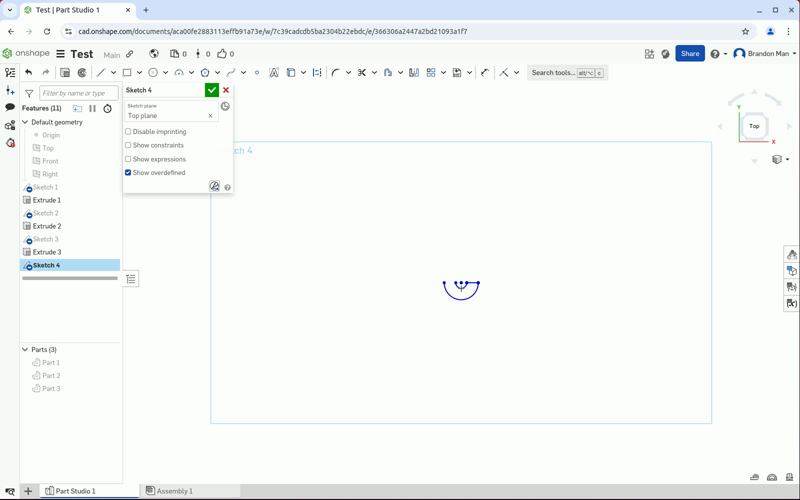
mouse_move(455, 282)
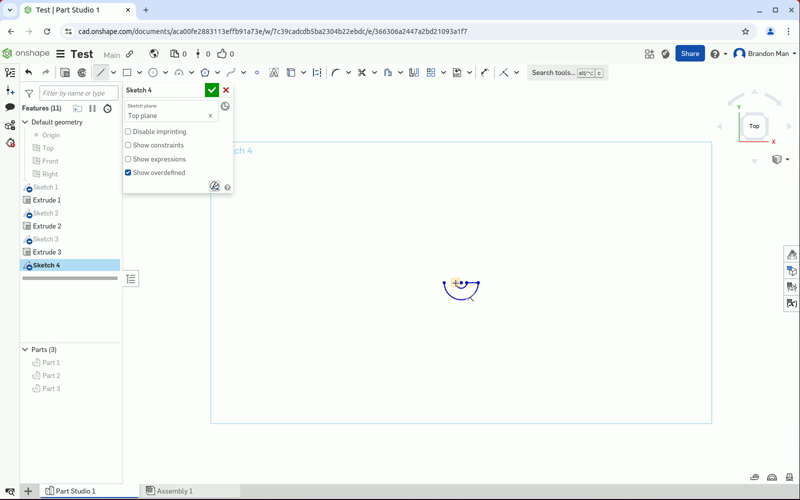
click(455, 282)
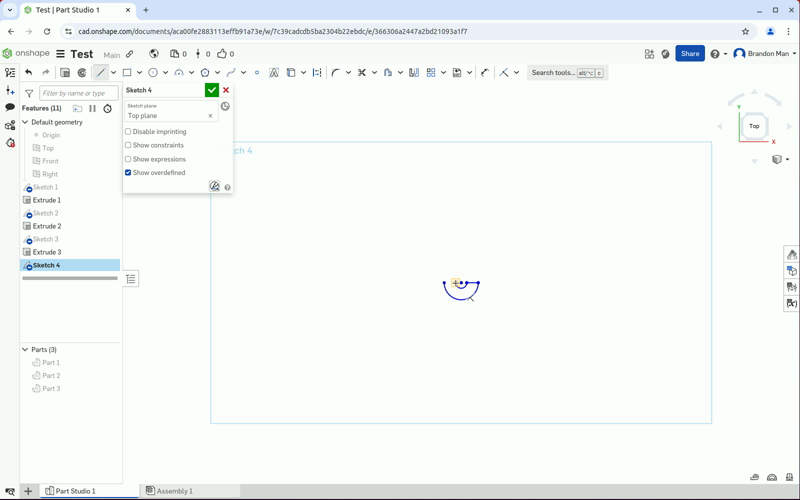
mouse_move(485, 282)
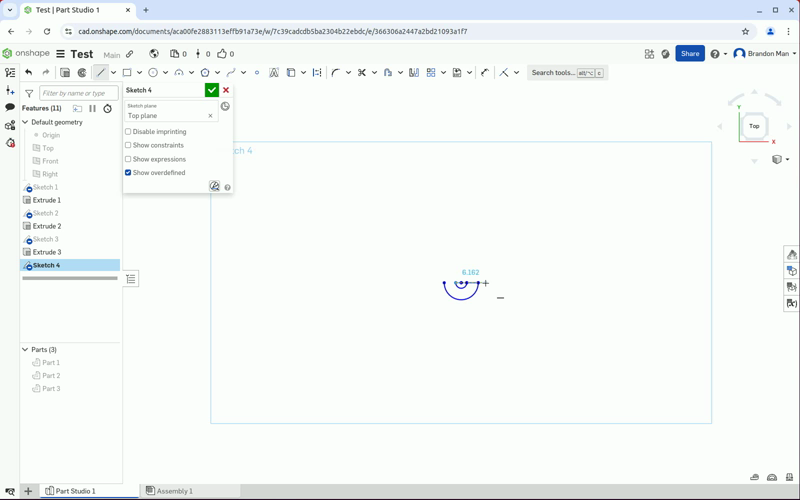
key_down(shift)
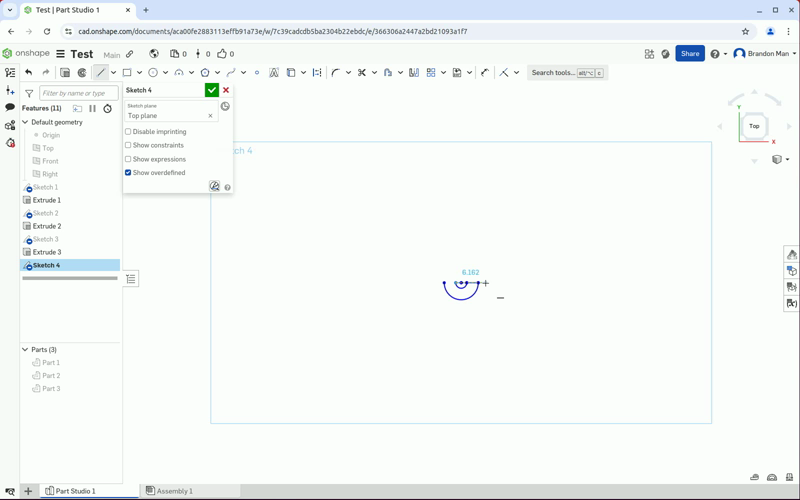
mouse_move(444, 282)
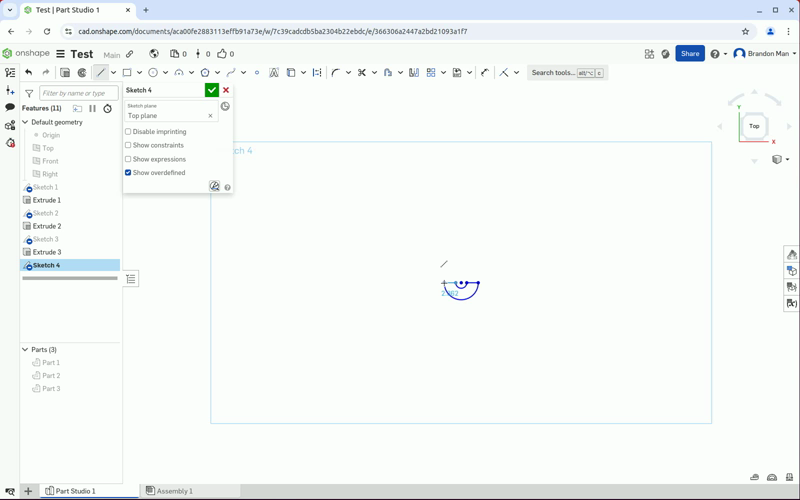
key_up(shift)
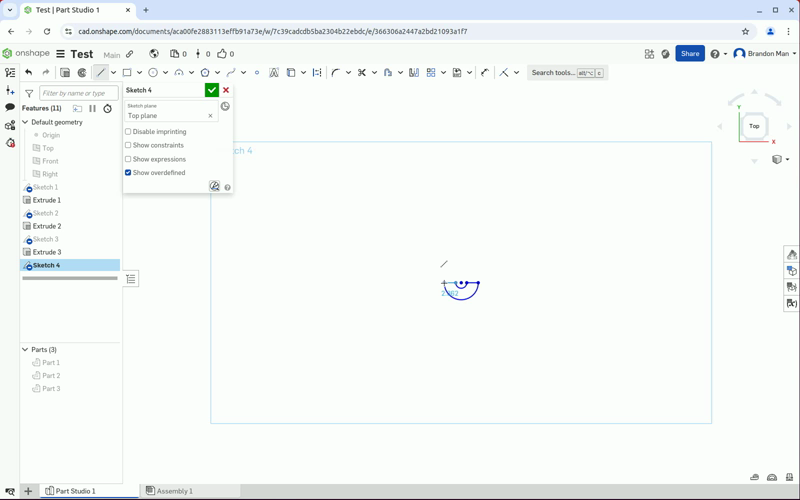
click(444, 282)
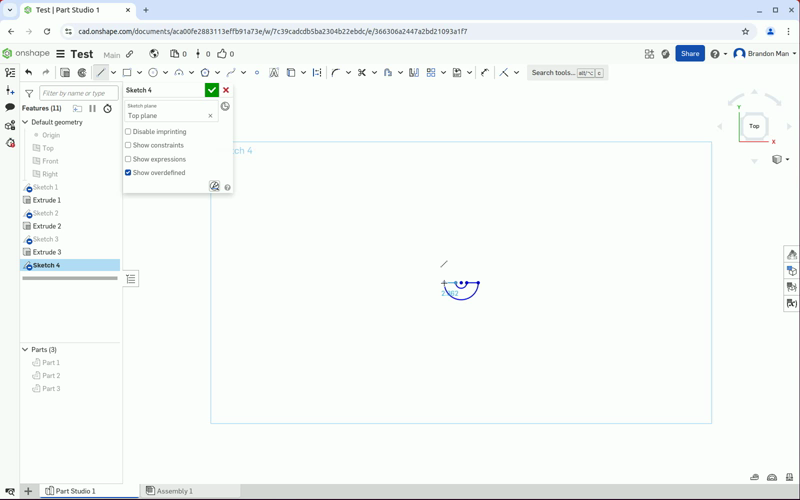
key(esc)
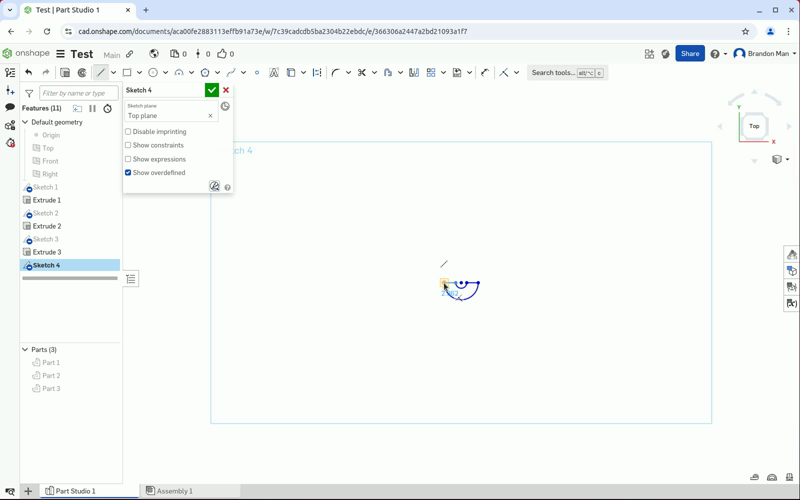
mouse_move(451, 291)
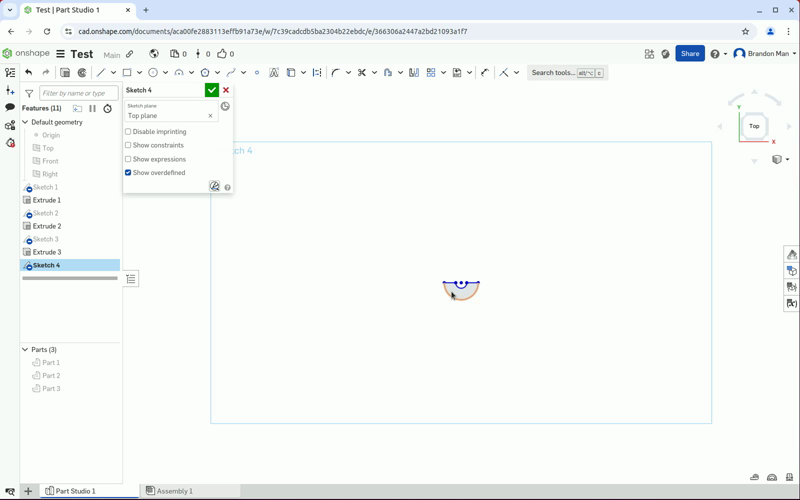
scroll(6)
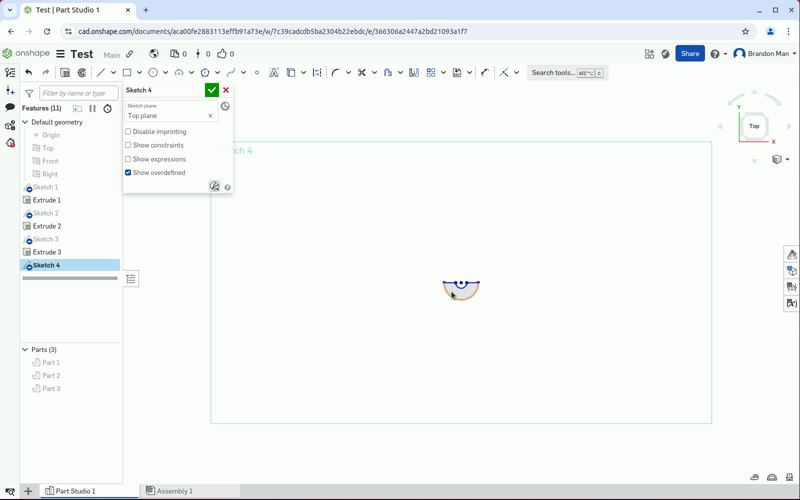
scroll(6)
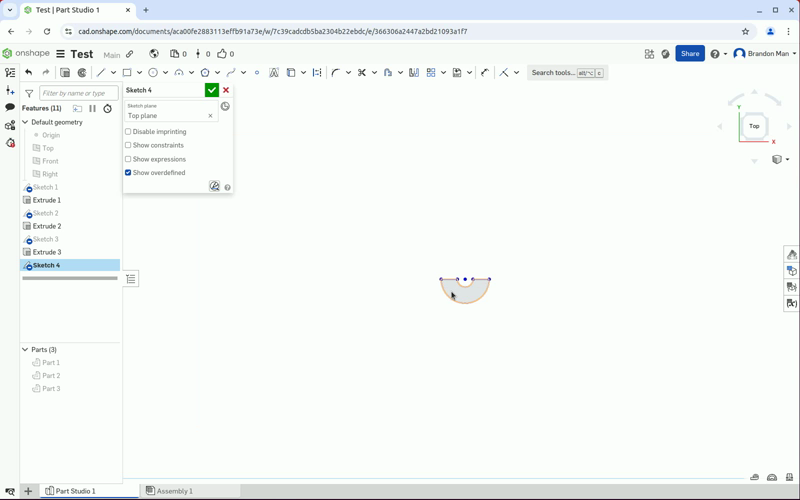
scroll(6)
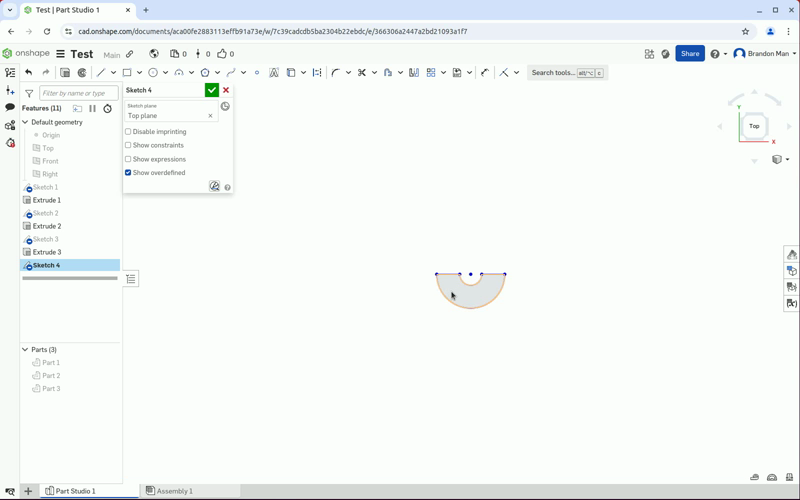
scroll(6)
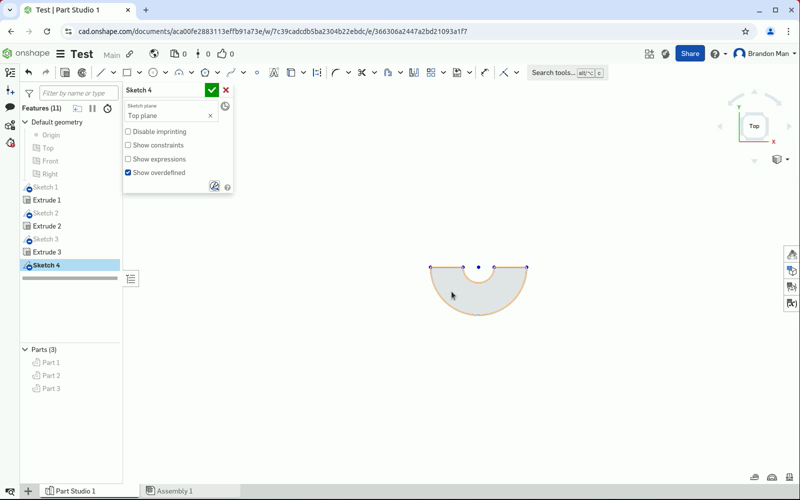
scroll(6)
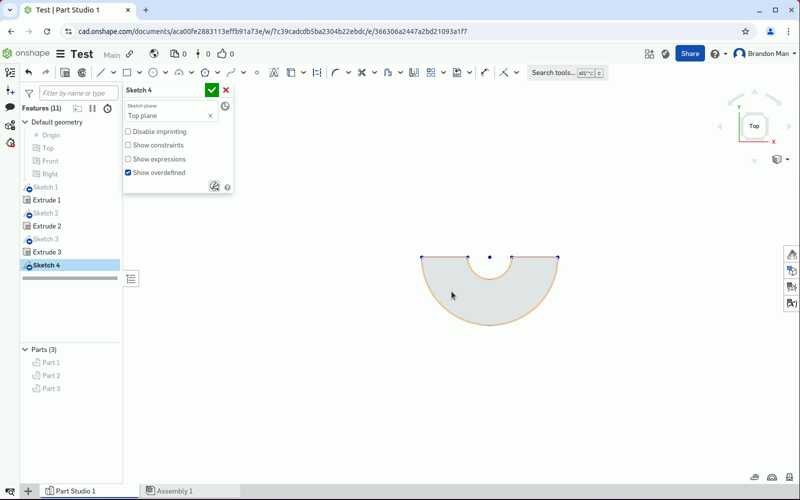
scroll(6)
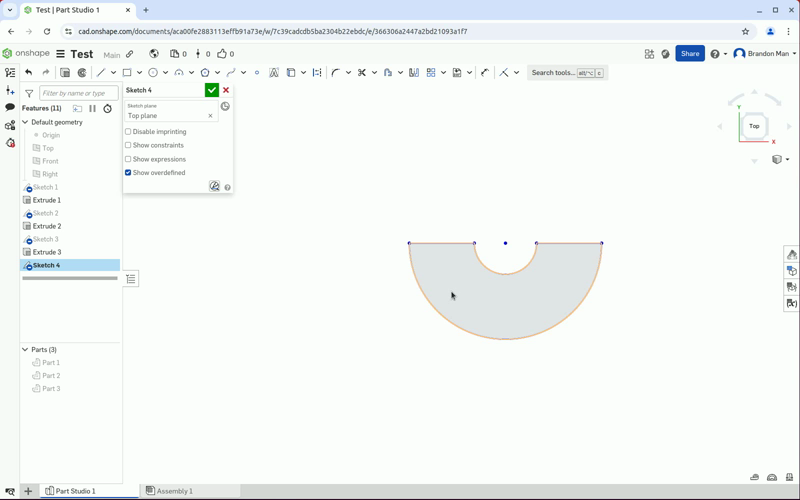
scroll(6)
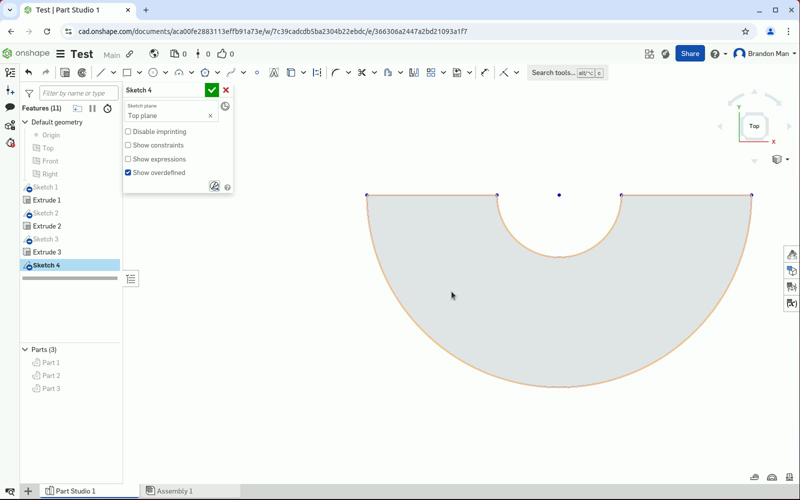
click(451, 291)
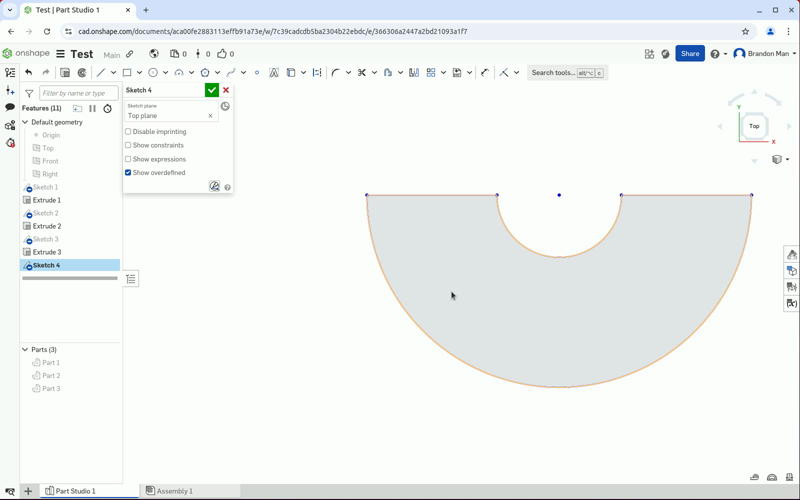
scroll(-6)
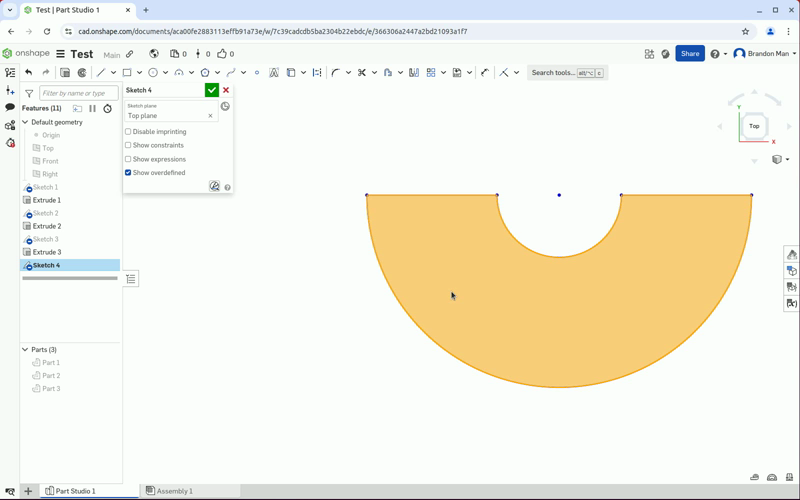
scroll(-6)
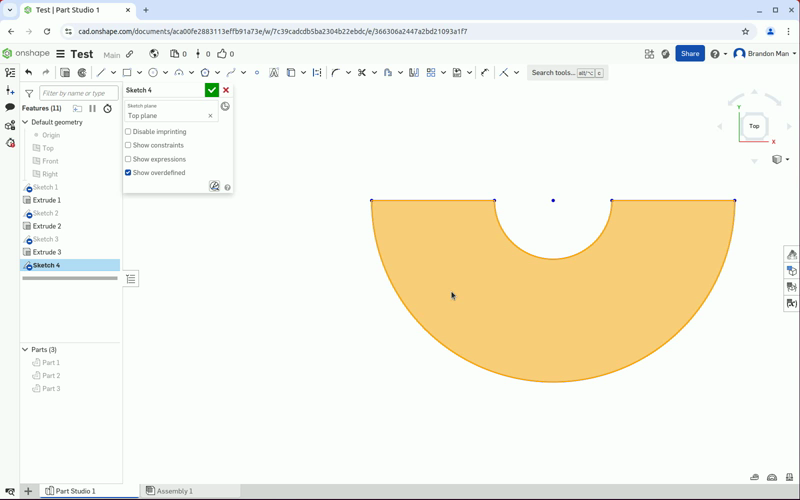
scroll(-6)
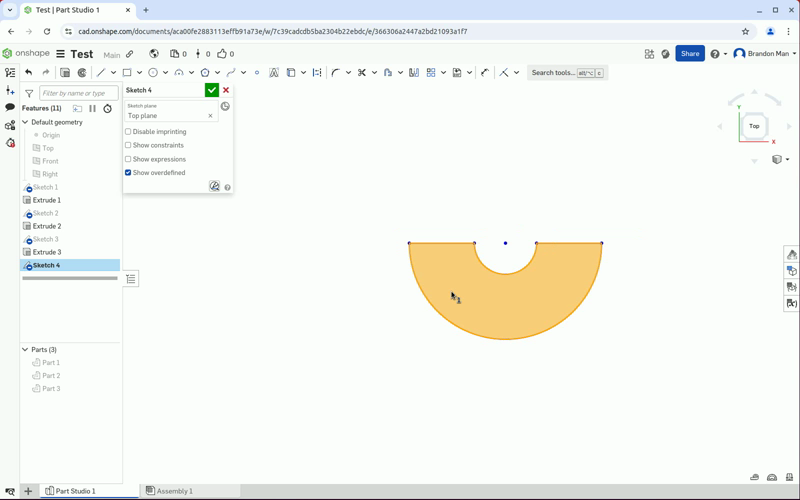
scroll(-6)
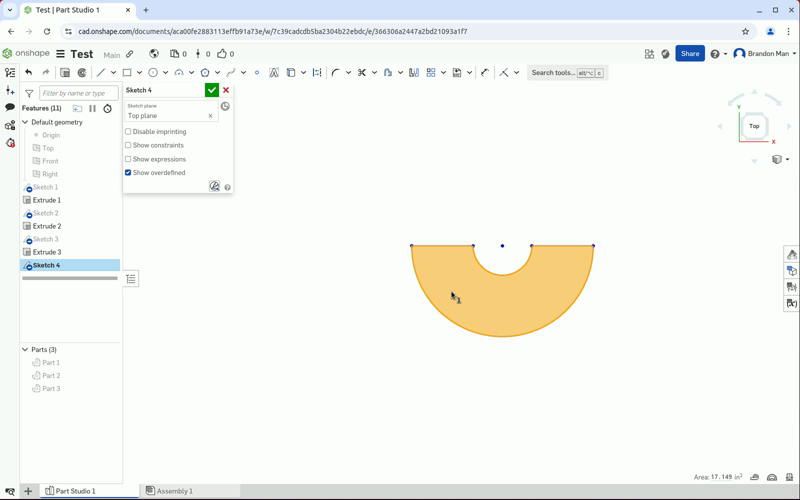
scroll(-6)
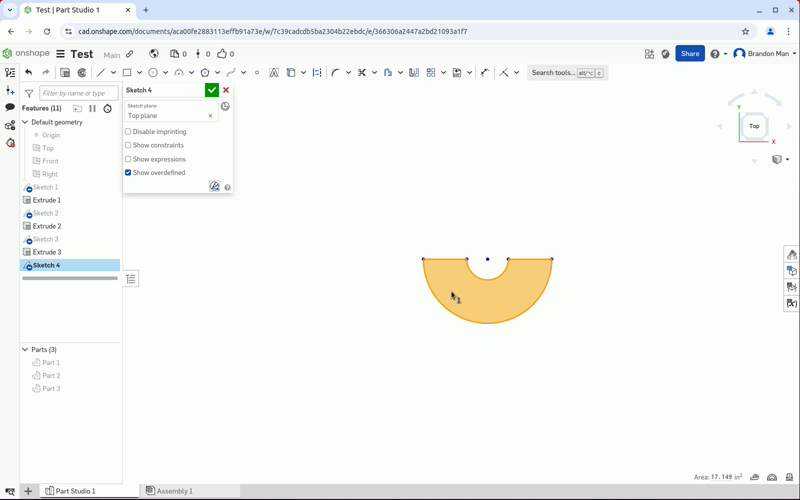
scroll(-6)
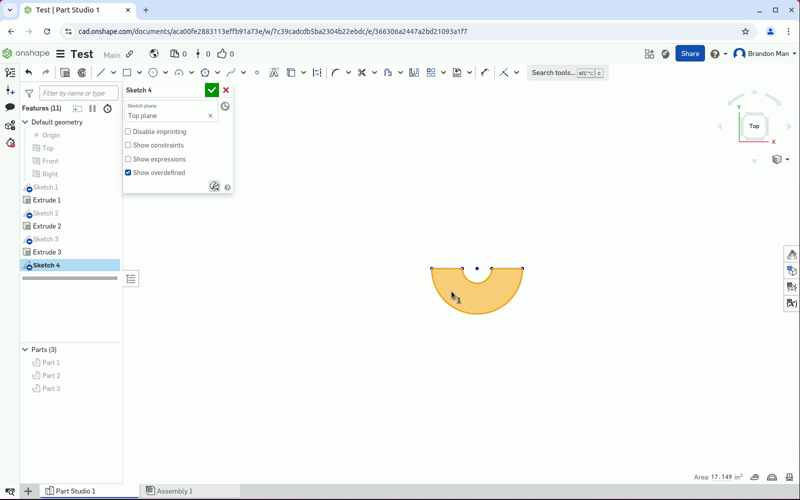
scroll(-6)
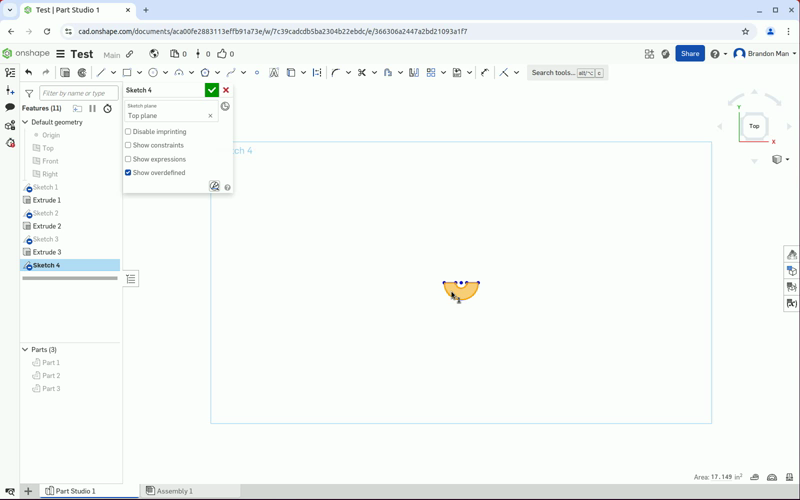
mouse_move(73, 352)
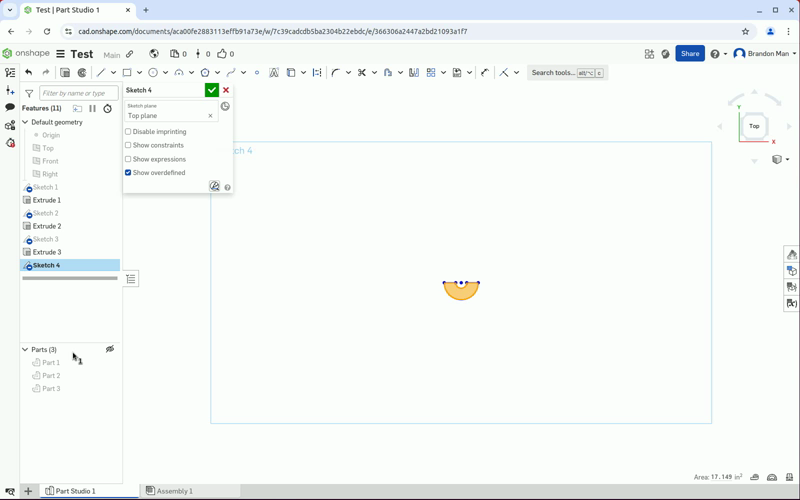
key(shift+y)
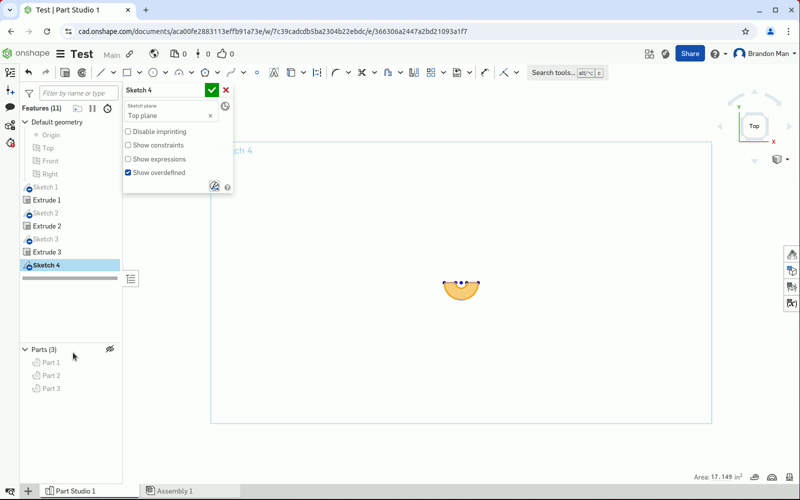
key(shift+e)
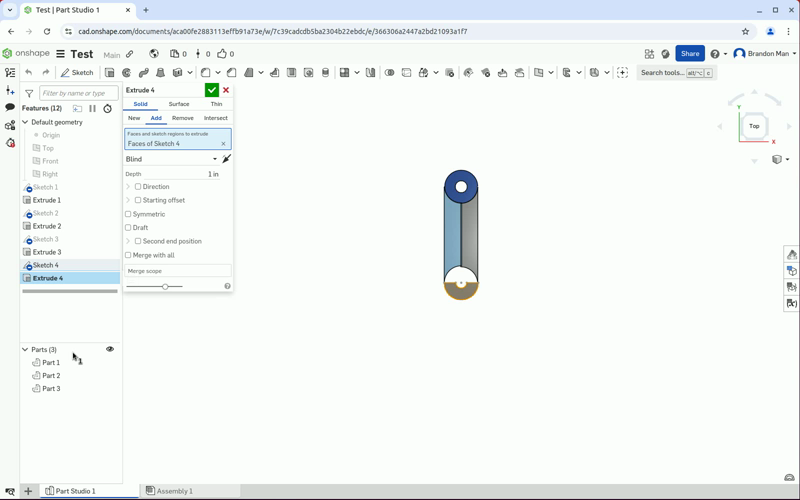
mouse_move(143, 106)
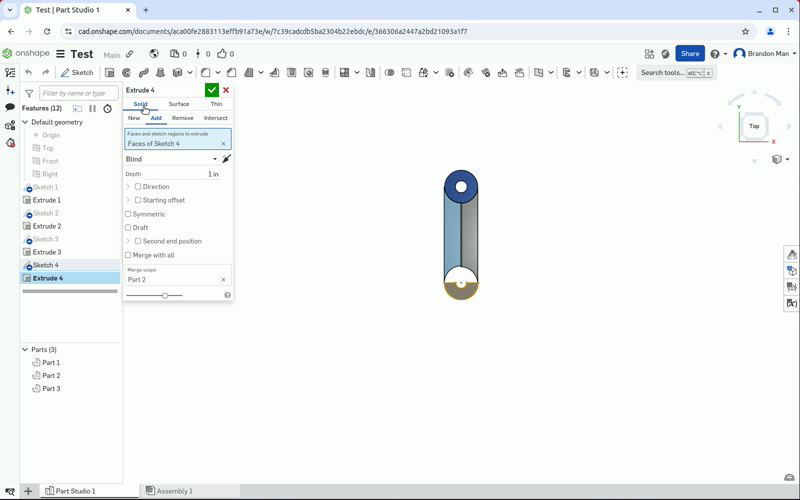
click(143, 106)
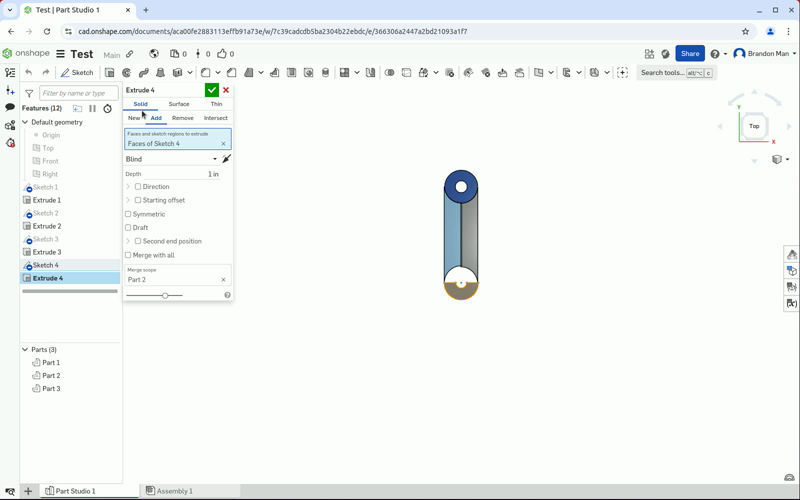
mouse_move(137, 120)
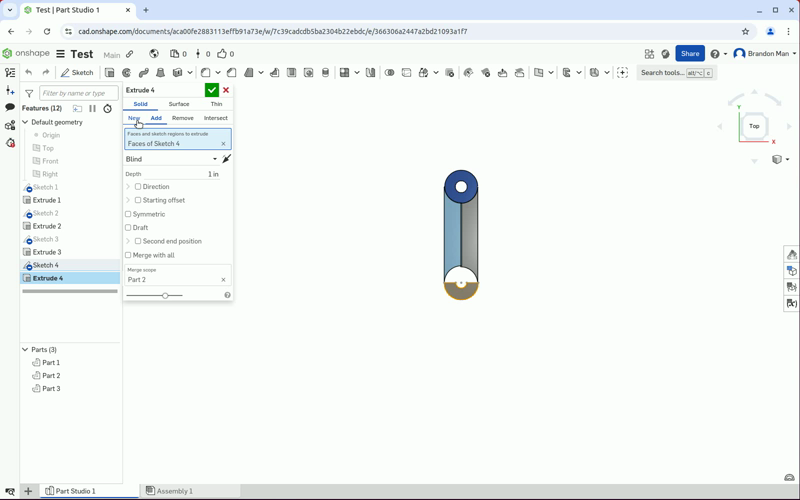
click(137, 120)
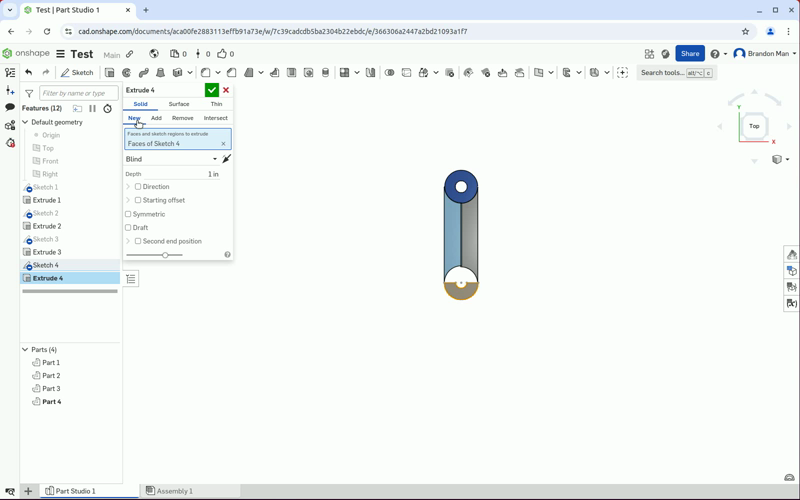
key(tab, 4)
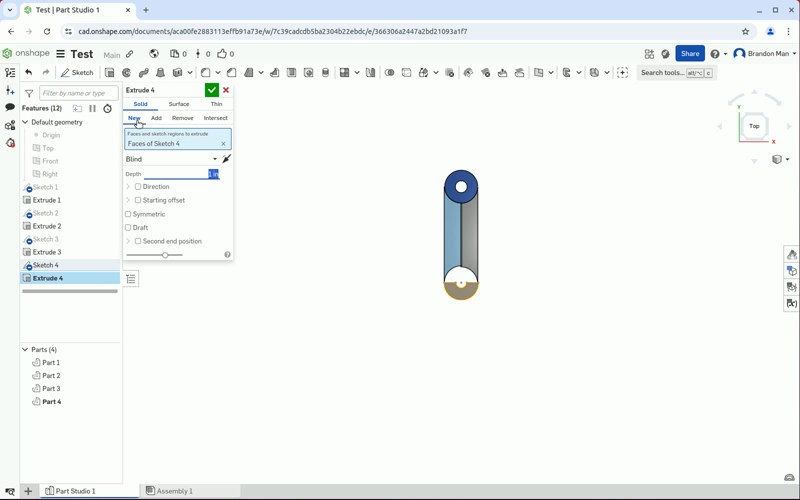
text(2.166)
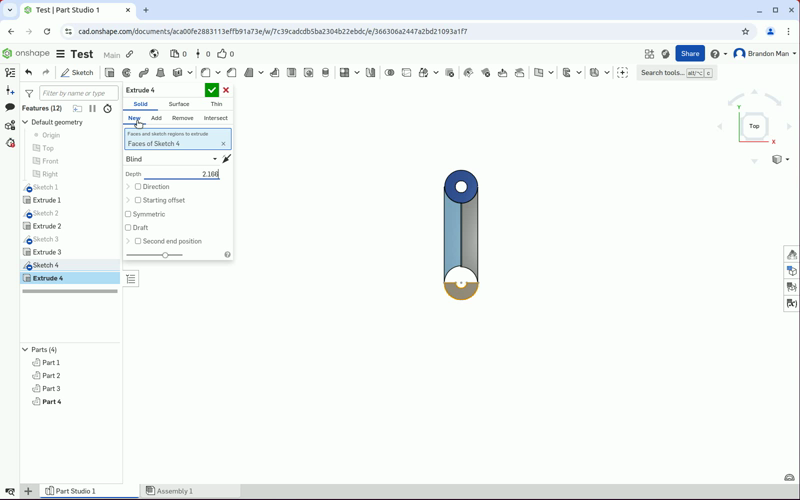
key(enter)
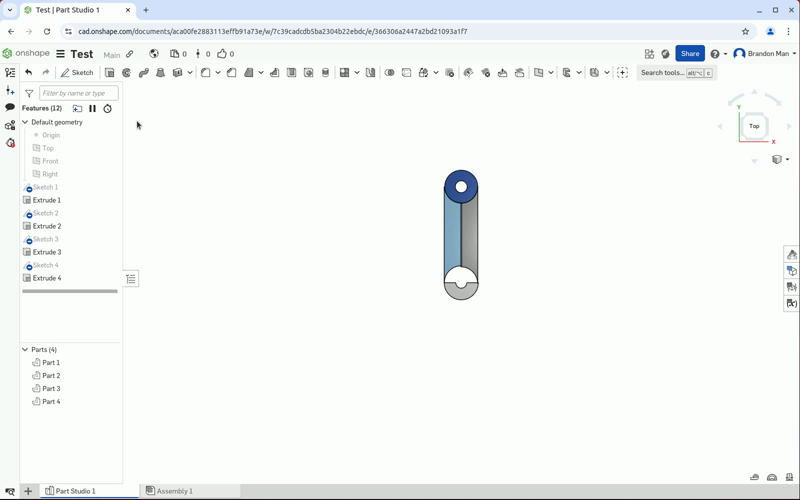
key(shift+h)
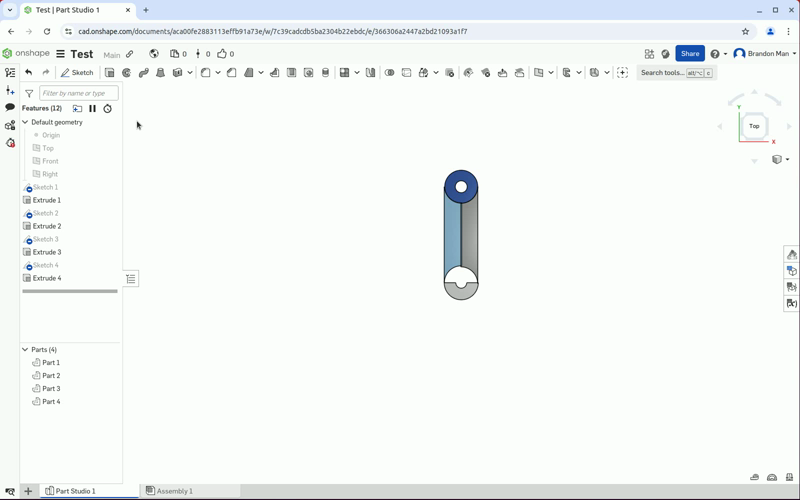
key(shift+h)
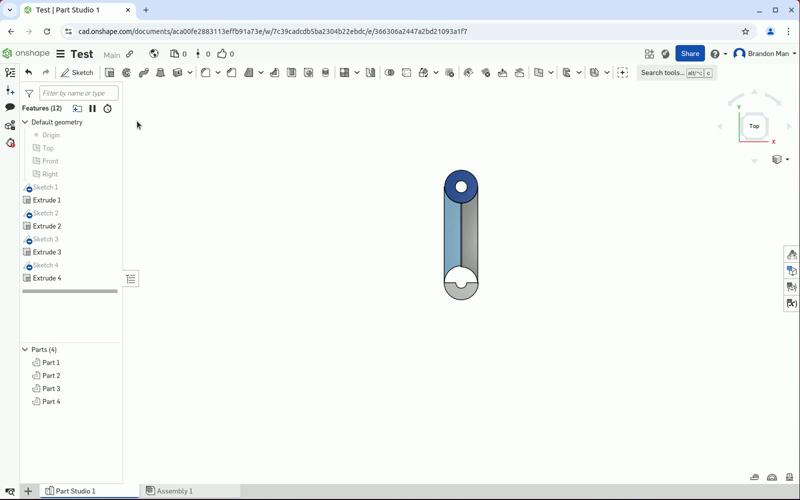
mouse_move(73, 189)
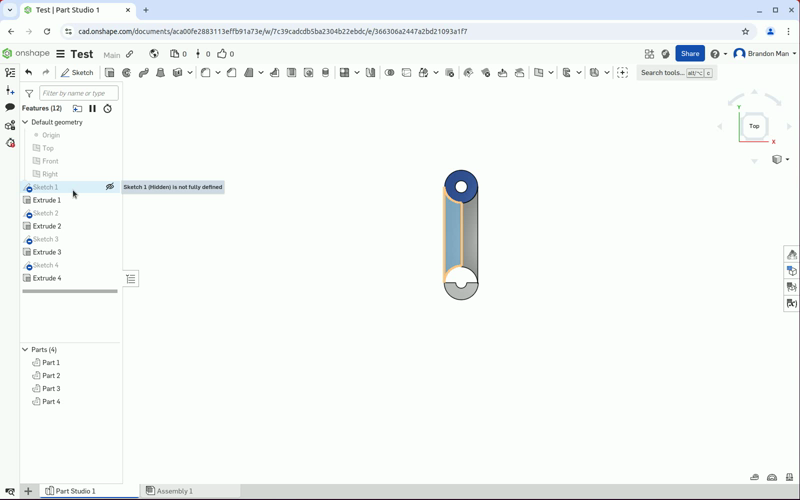
click(73, 189)
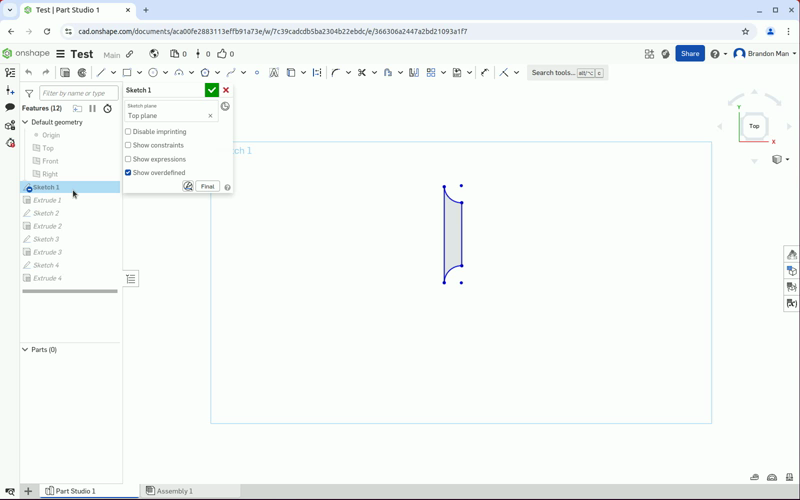
mouse_move(229, 92)
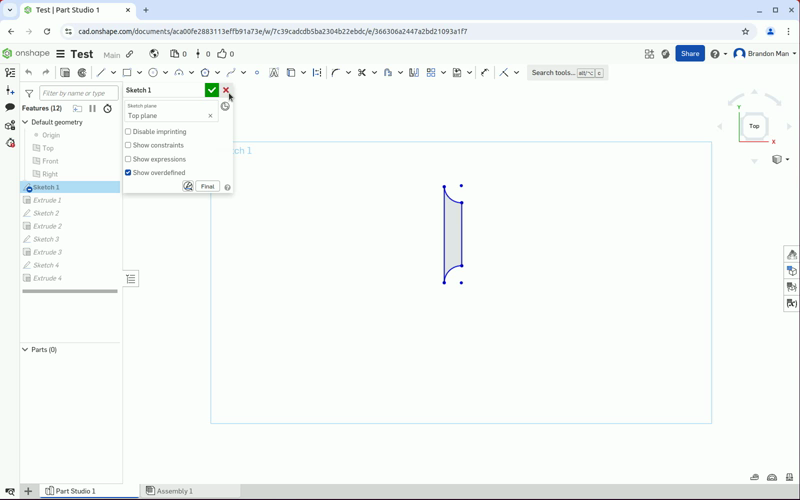
click(229, 92)
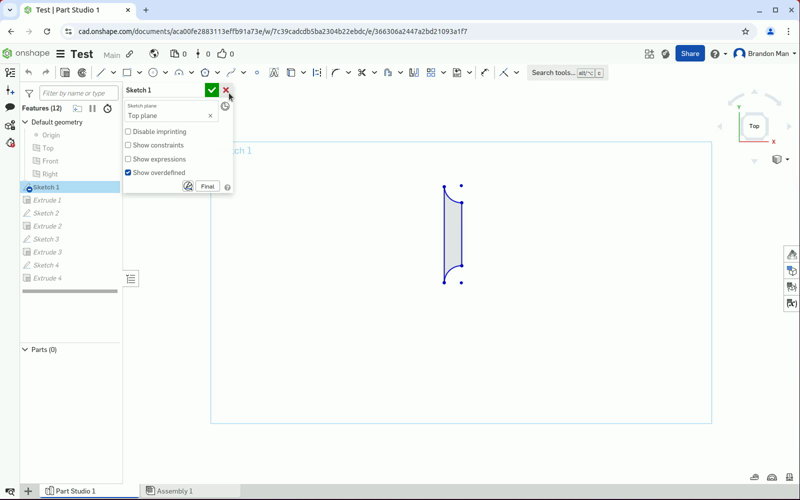
key(shift+s)
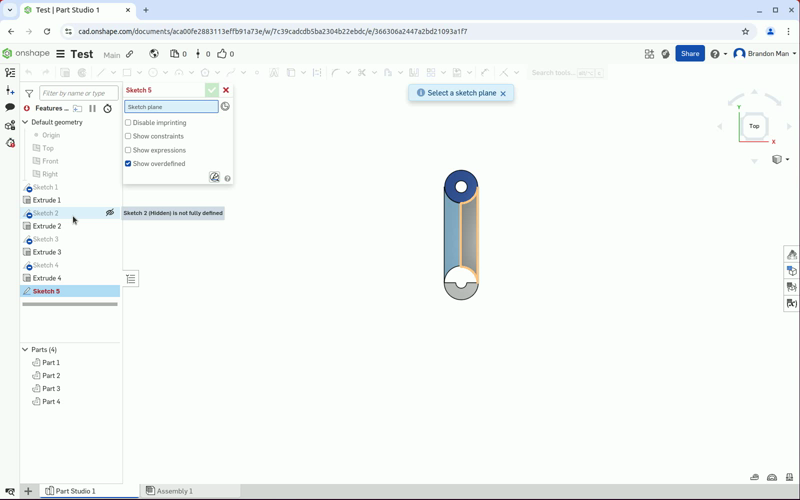
scroll(3)
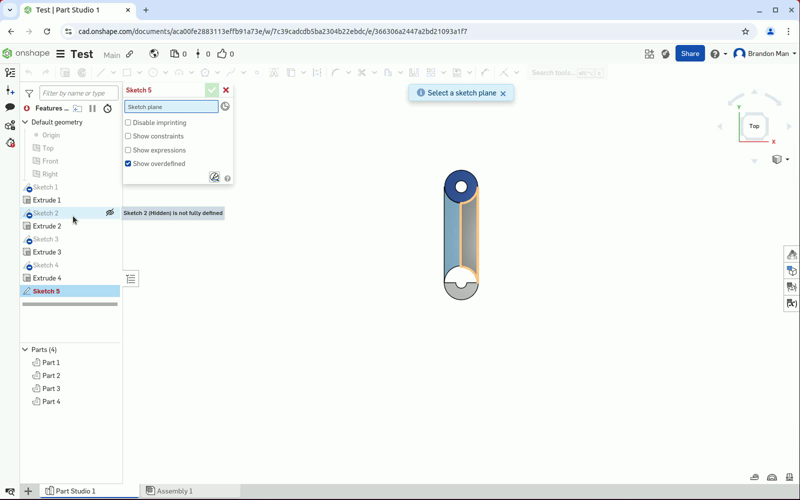
mouse_move(73, 150)
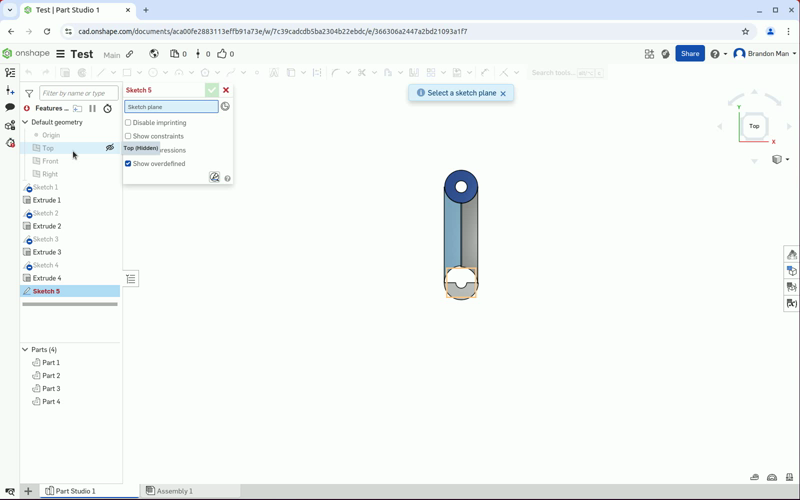
click(73, 150)
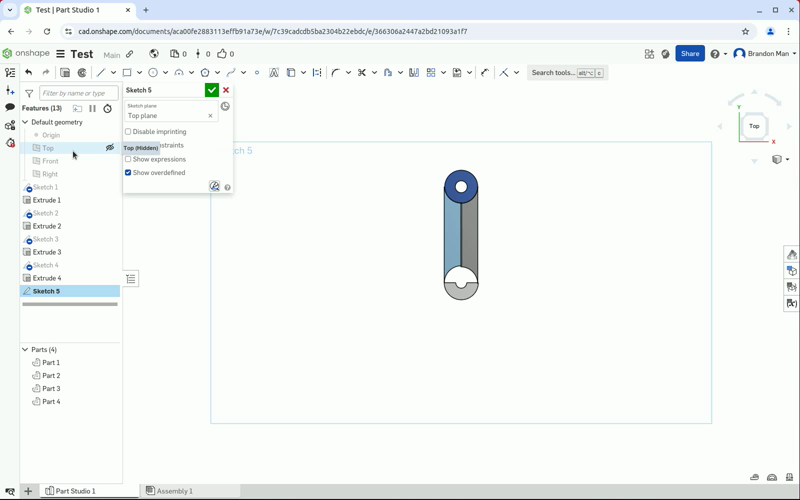
mouse_move(73, 352)
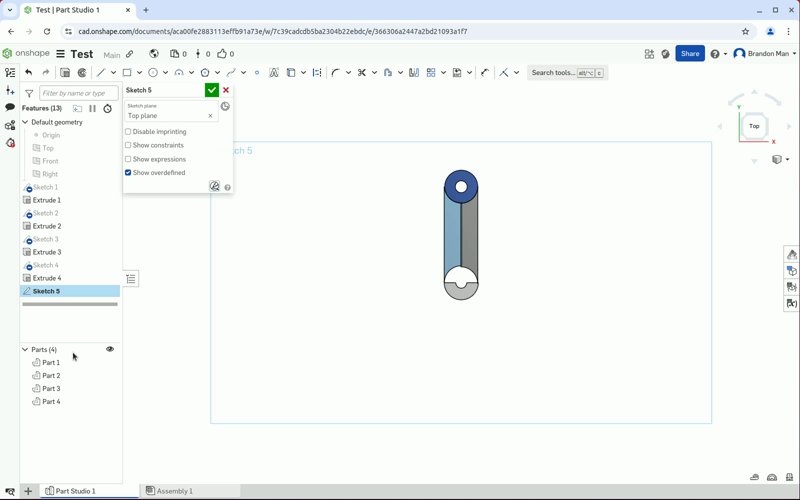
key(y)
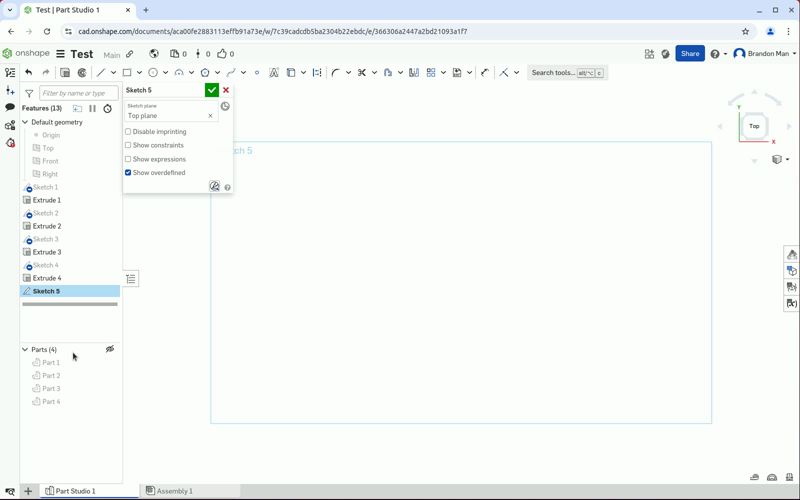
key(a)
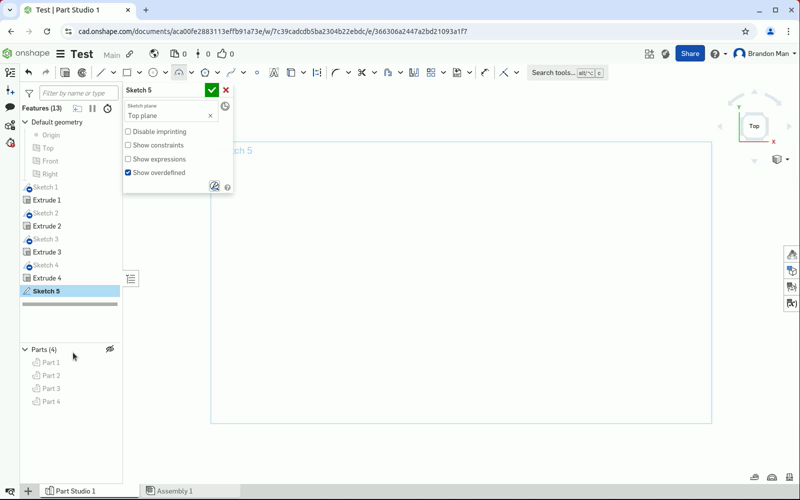
key_down(shift)
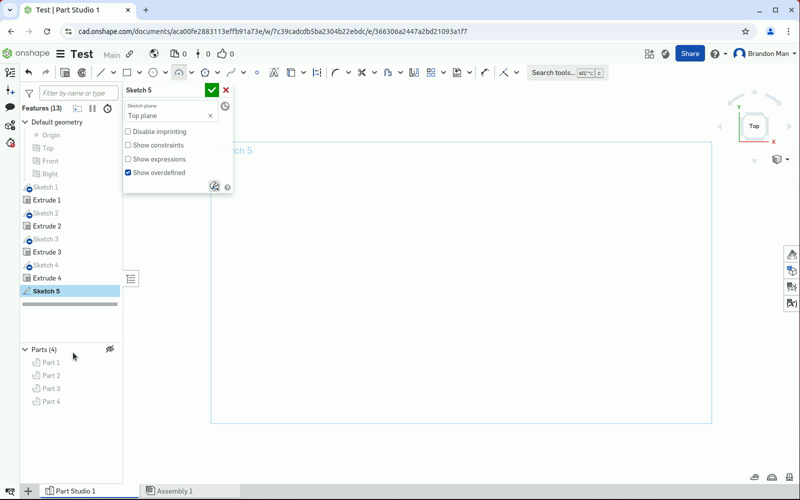
mouse_move(460, 276)
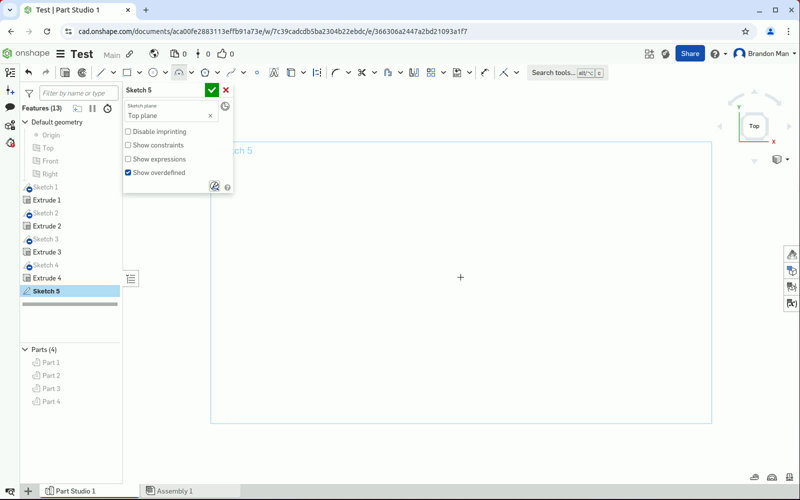
click(460, 276)
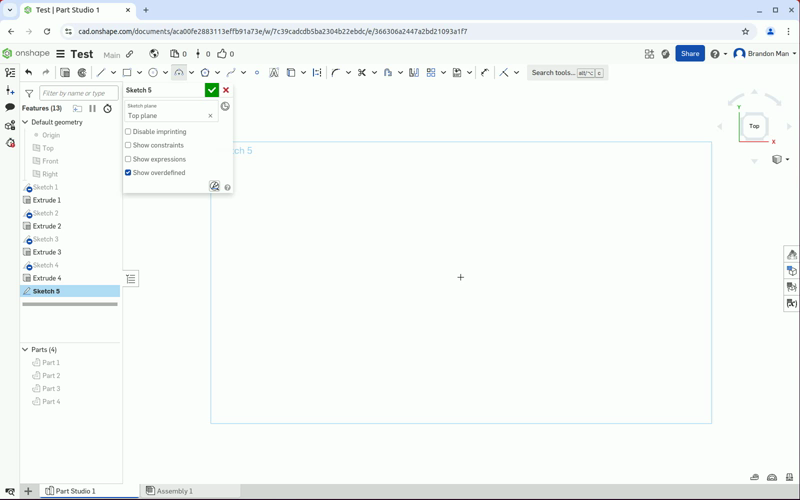
key_up(shift)
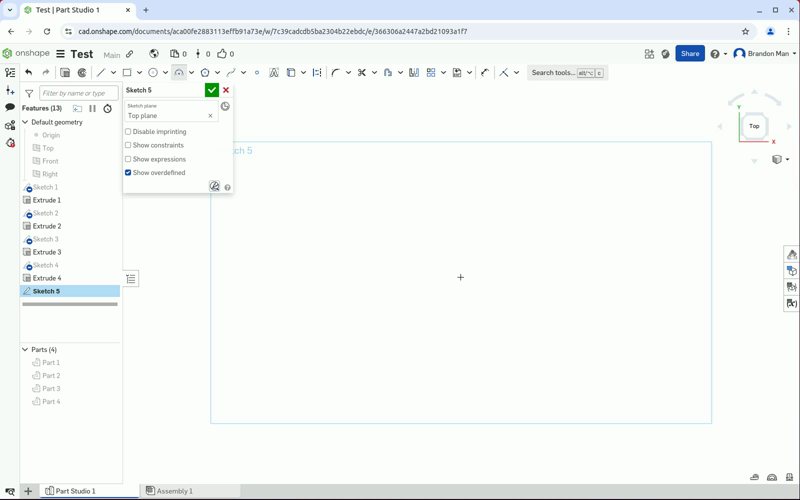
key_down(shift)
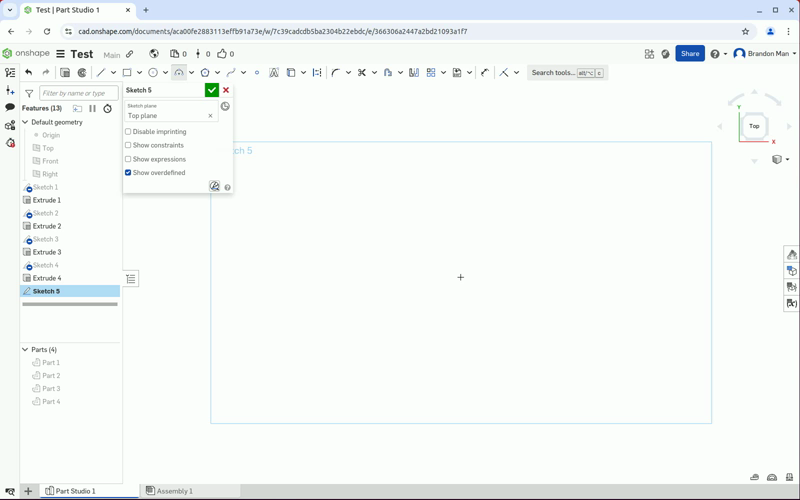
mouse_move(466, 282)
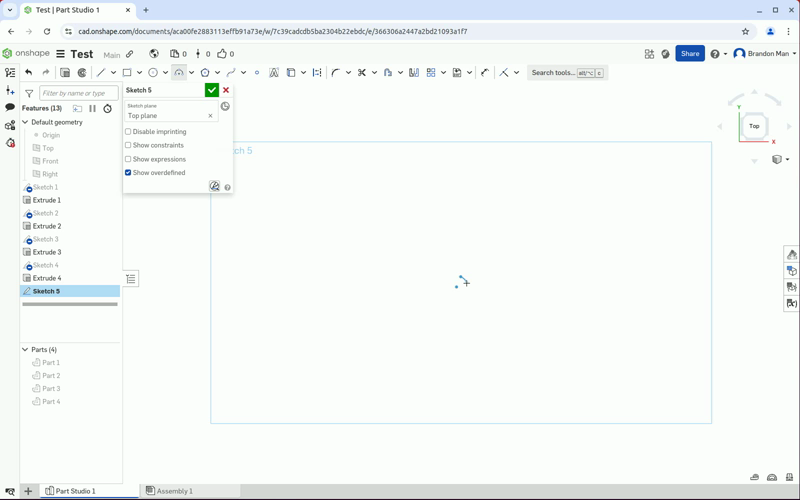
click(466, 282)
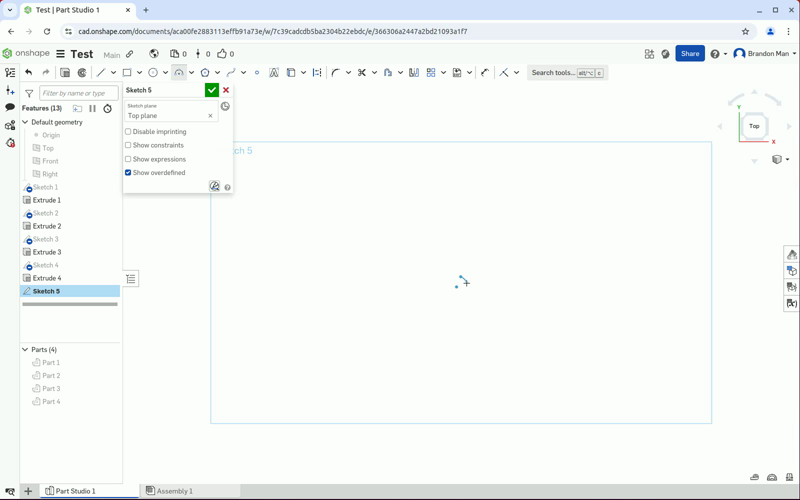
mouse_move(464, 278)
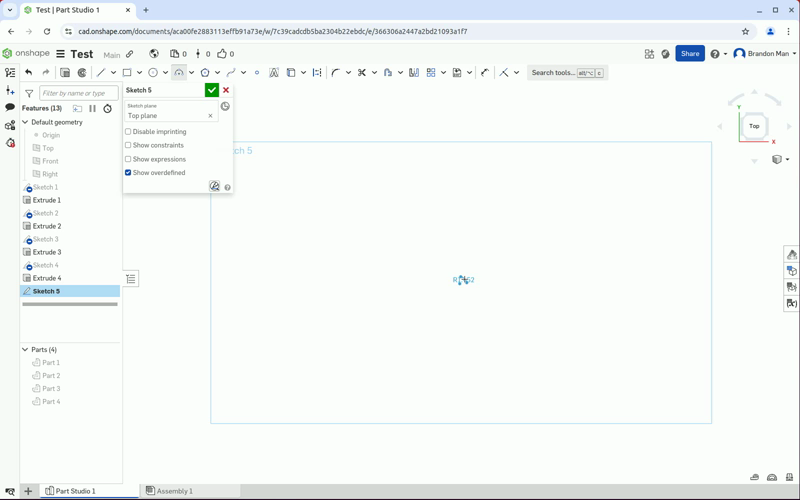
click(464, 278)
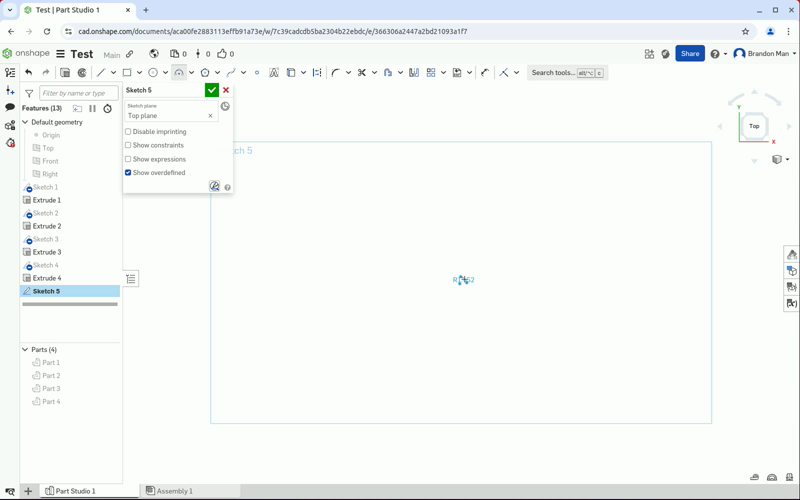
key_up(shift)
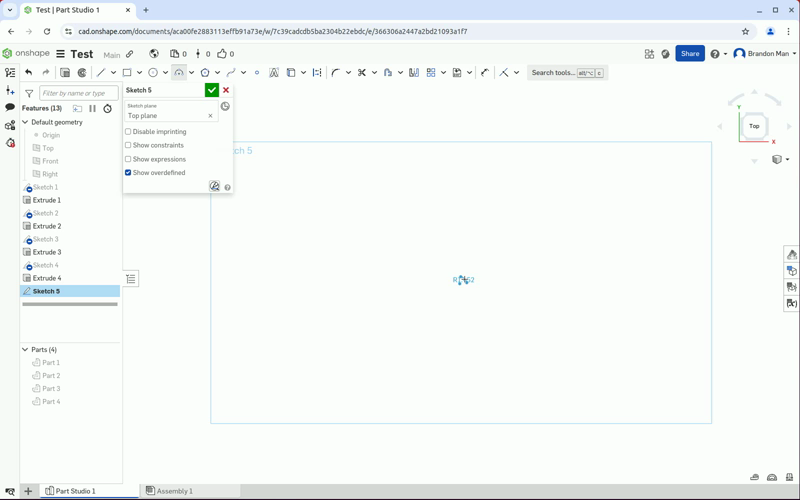
key(esc)
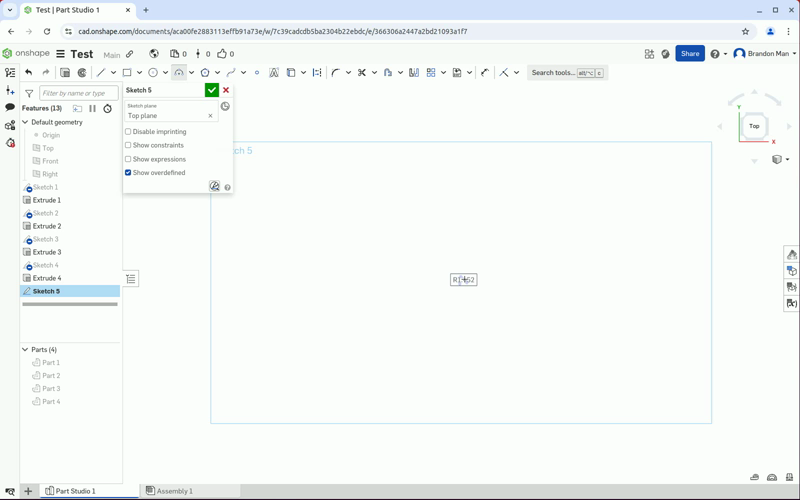
key(l)
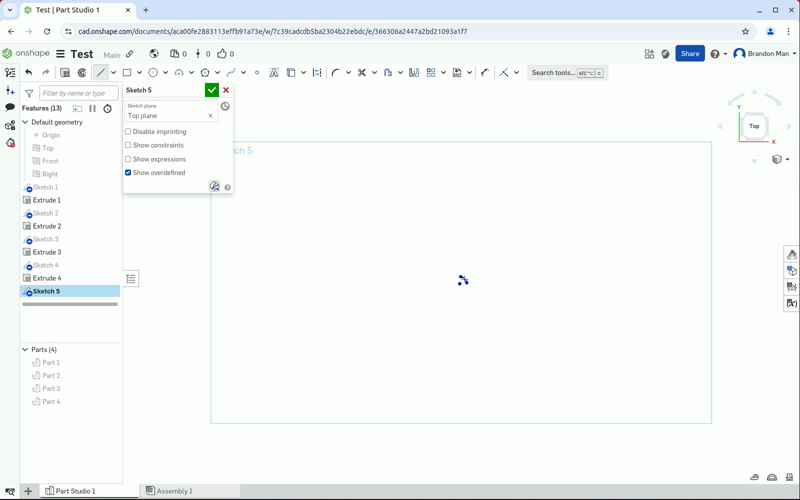
mouse_move(466, 282)
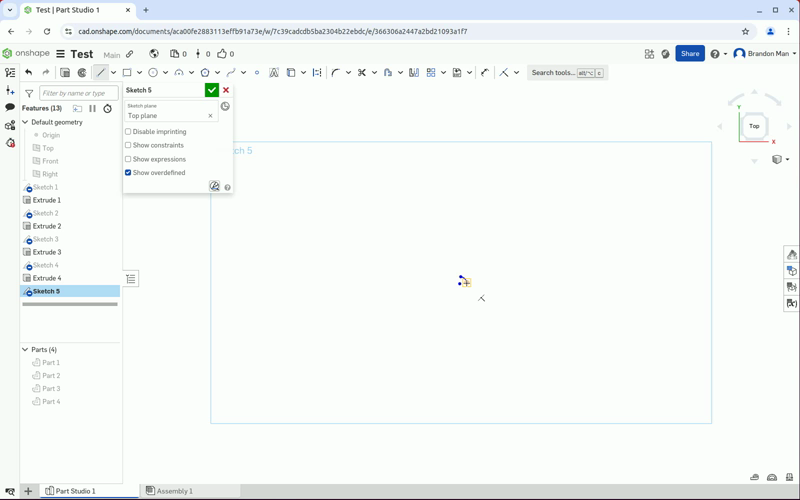
click(466, 282)
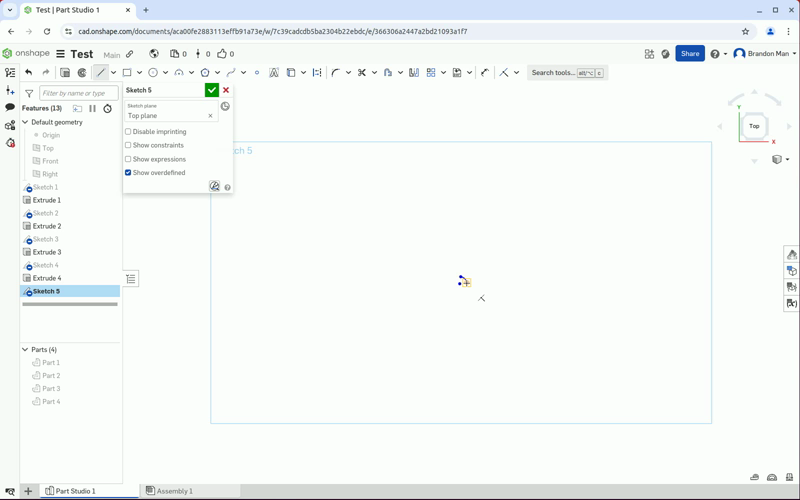
key_down(shift)
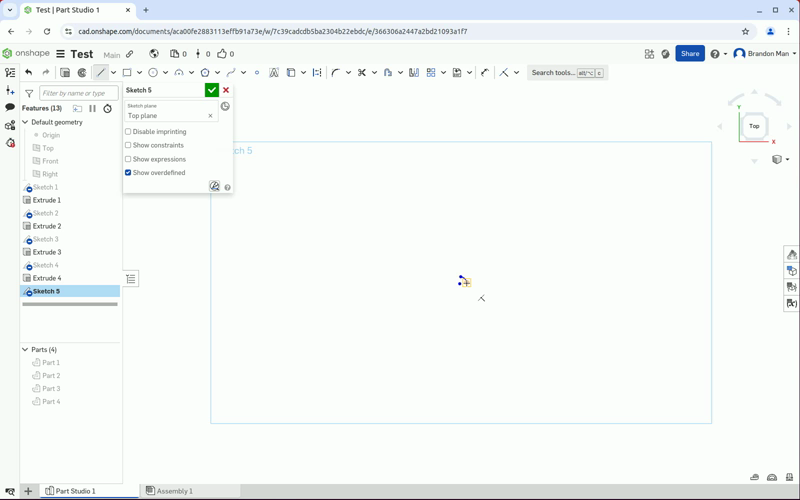
mouse_move(496, 282)
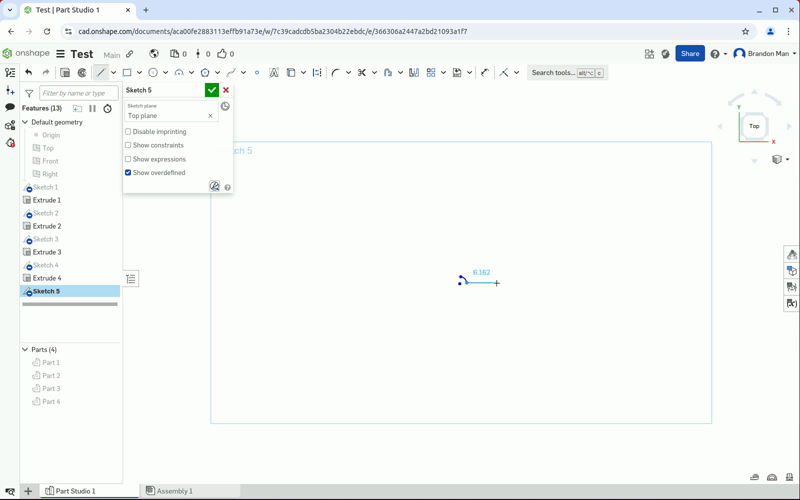
mouse_move(478, 282)
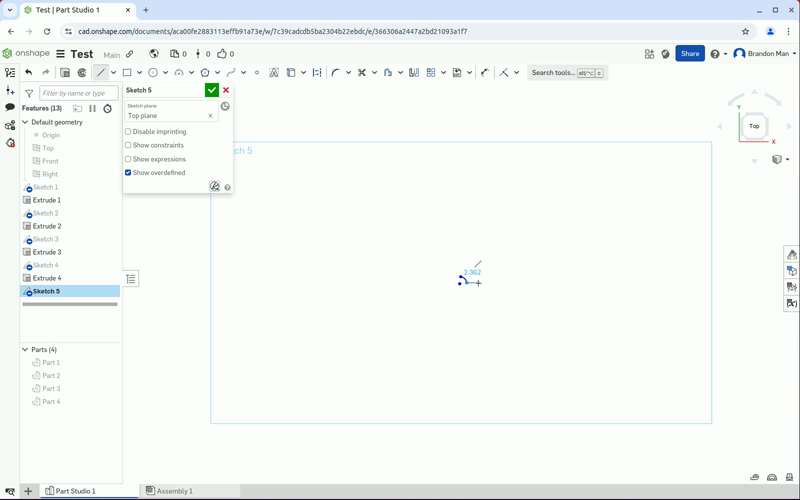
click(478, 282)
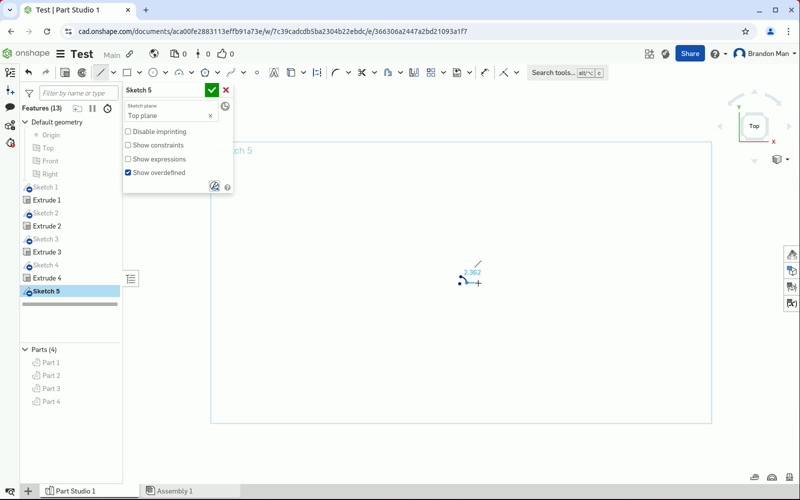
key_up(shift)
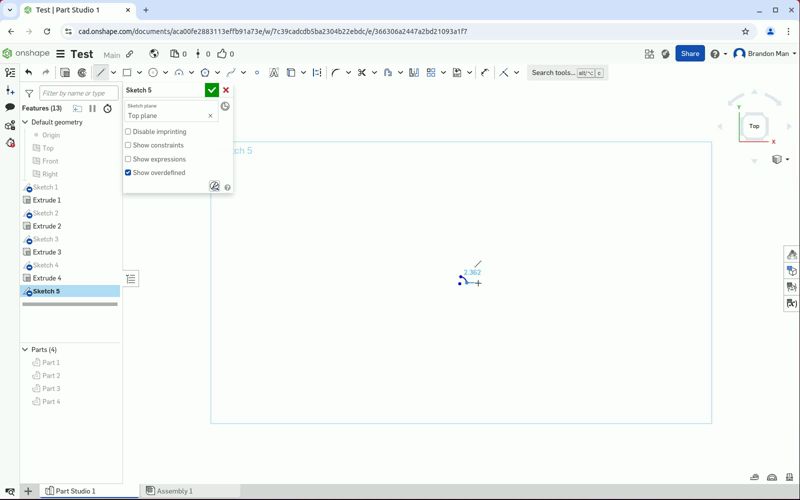
key(esc)
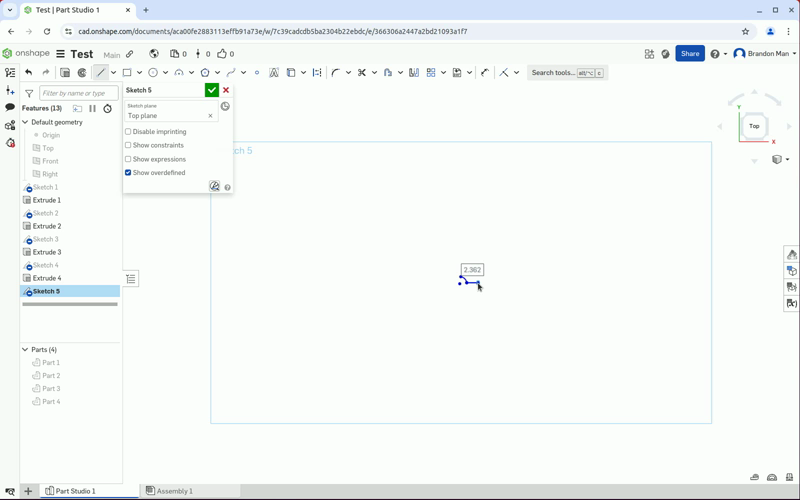
key(a)
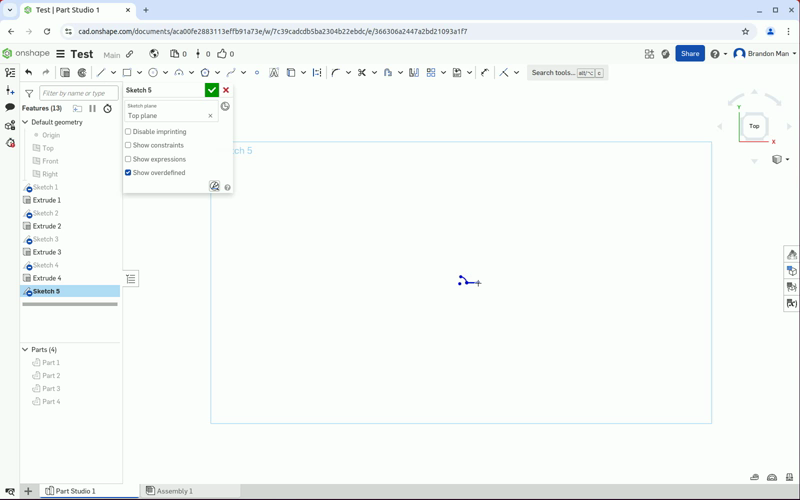
mouse_move(478, 282)
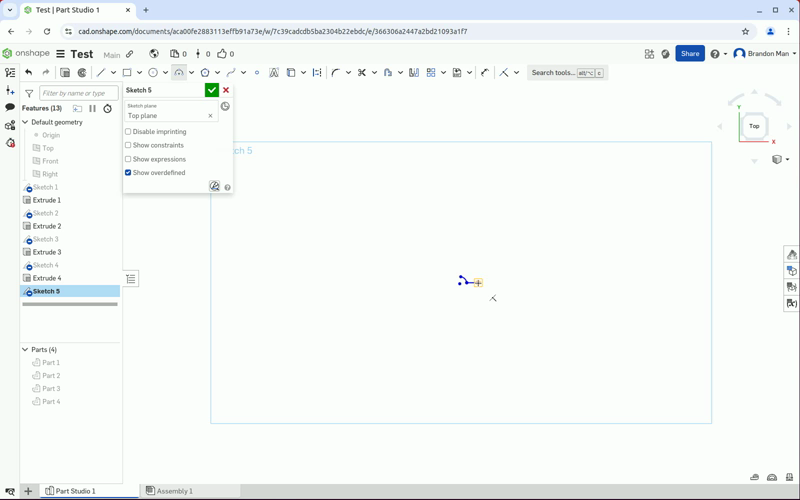
click(478, 282)
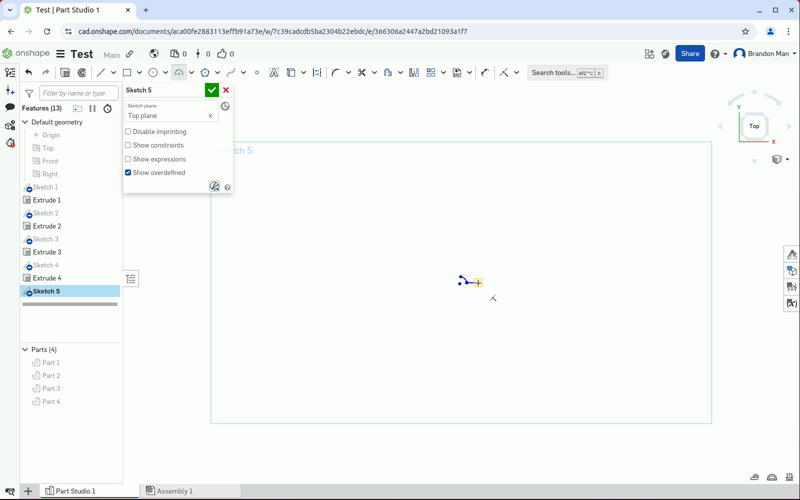
key_down(shift)
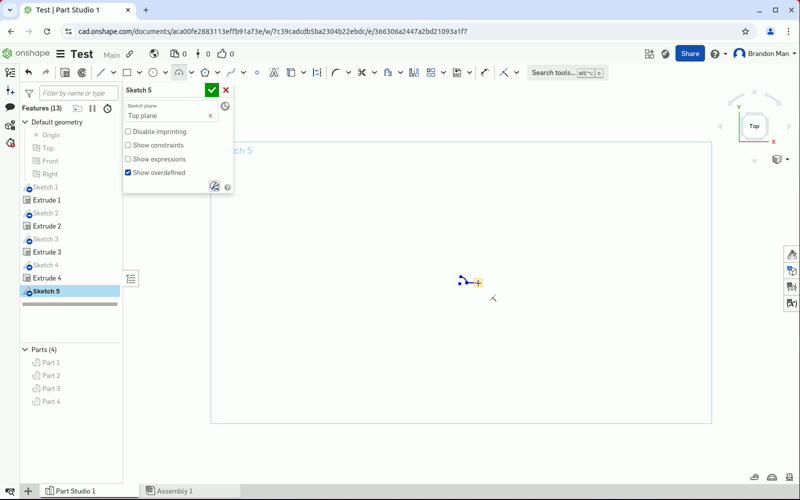
mouse_move(460, 265)
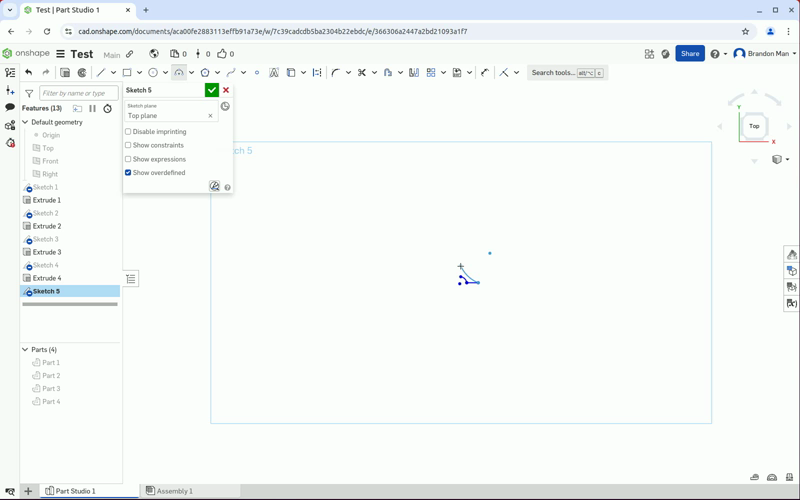
click(460, 265)
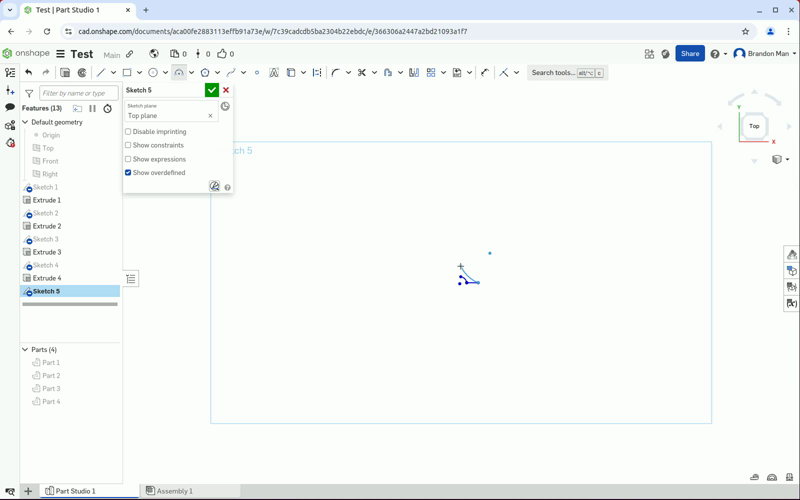
mouse_move(473, 270)
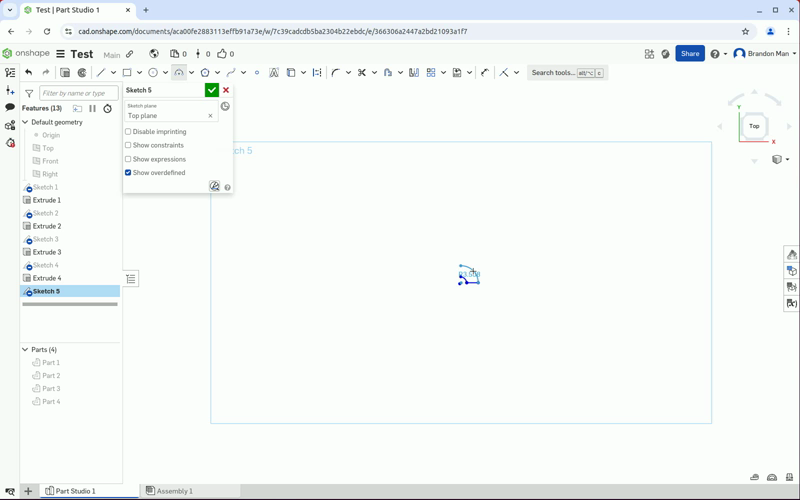
click(473, 270)
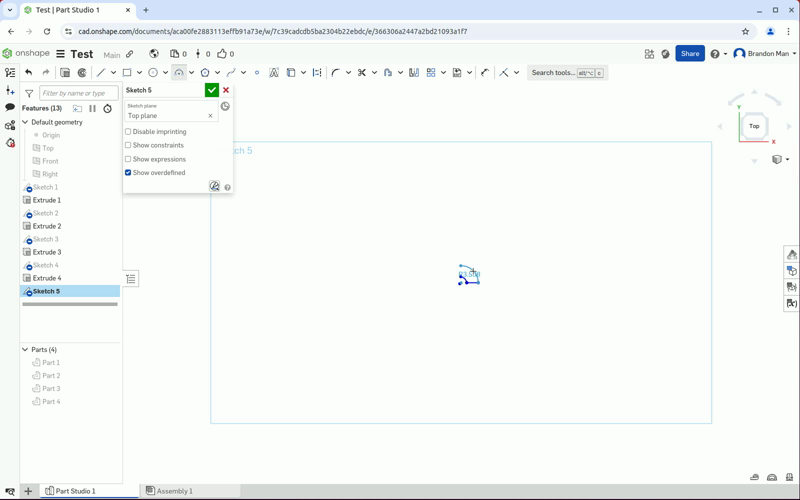
key_up(shift)
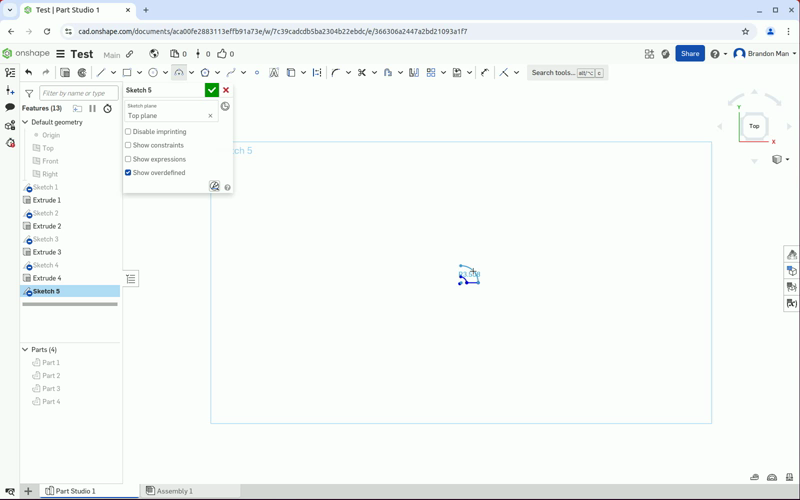
key(esc)
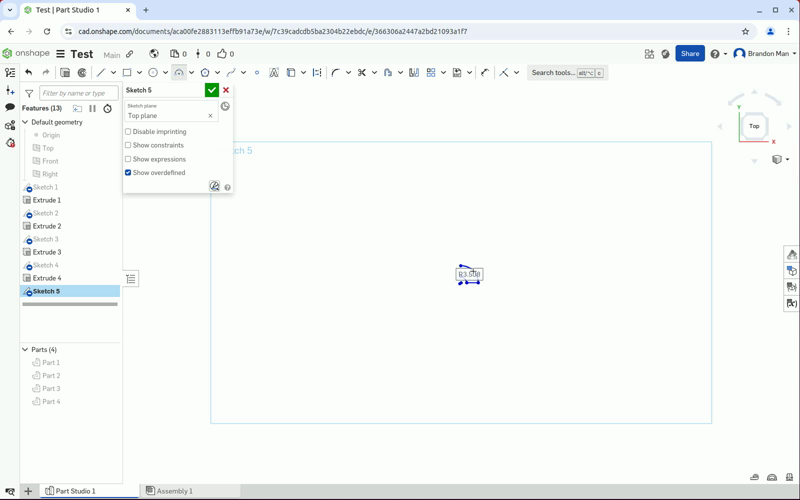
key(l)
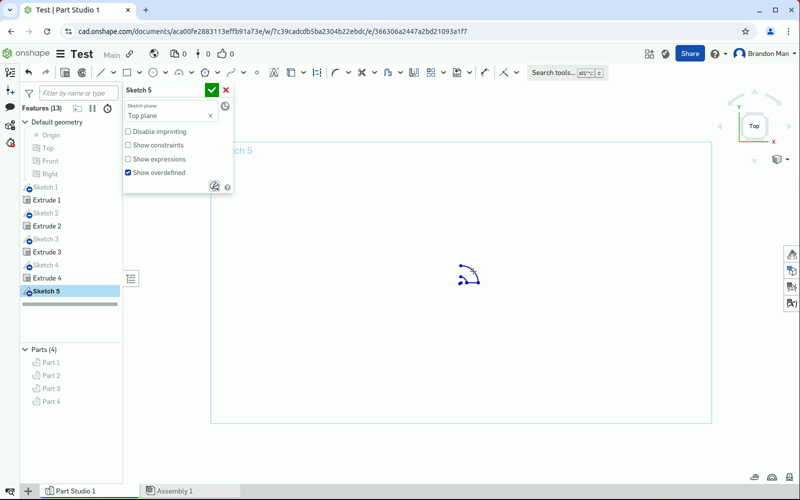
mouse_move(460, 265)
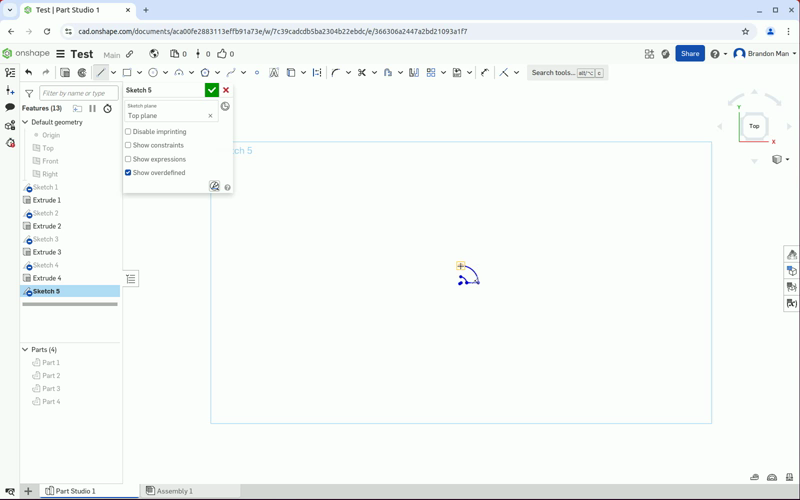
click(460, 265)
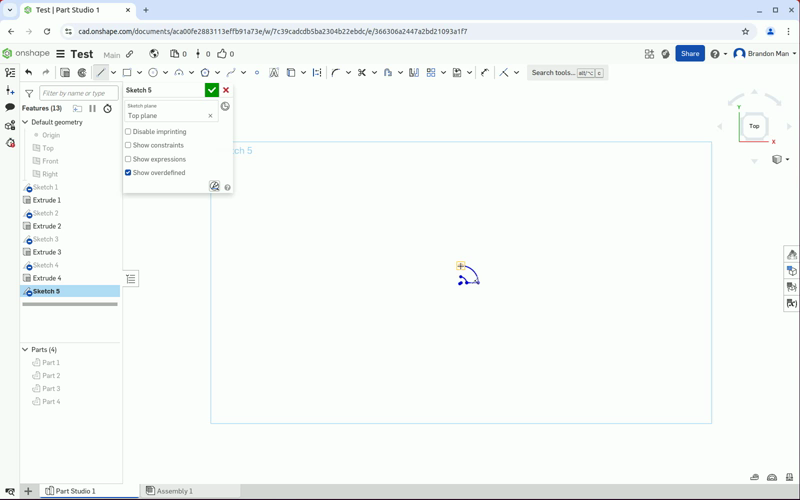
mouse_move(490, 265)
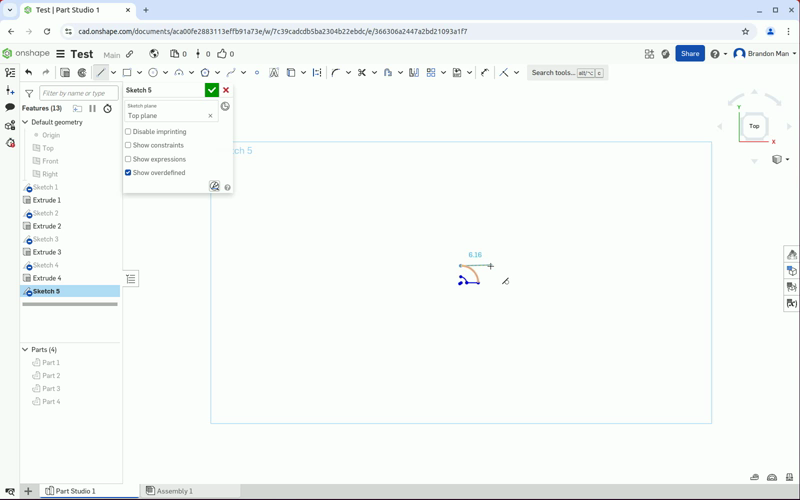
key_down(shift)
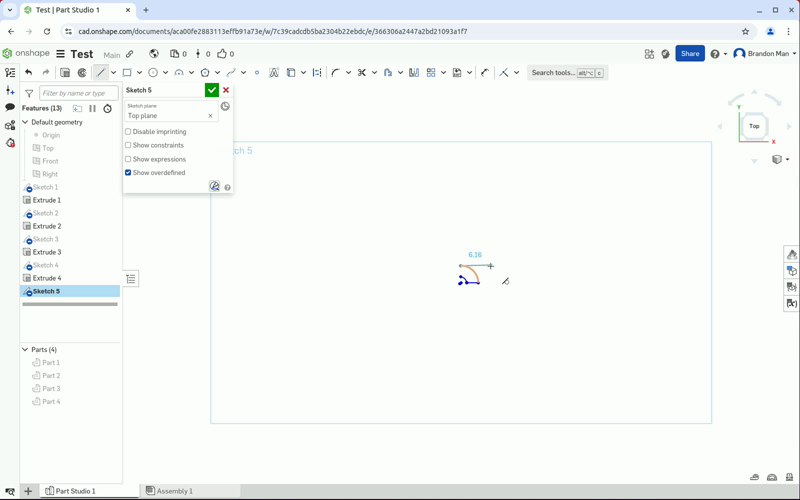
mouse_move(460, 276)
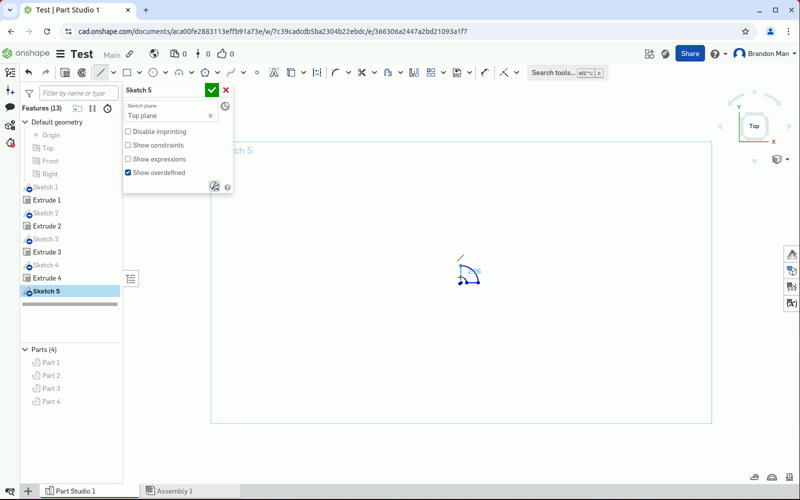
key_up(shift)
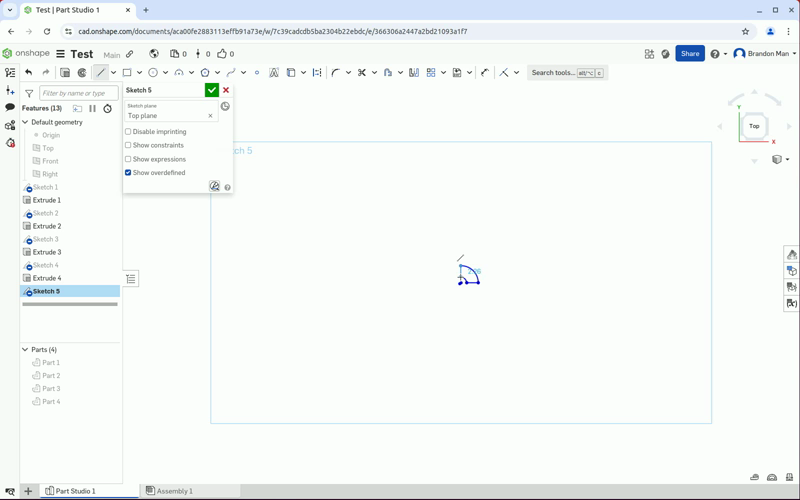
click(460, 276)
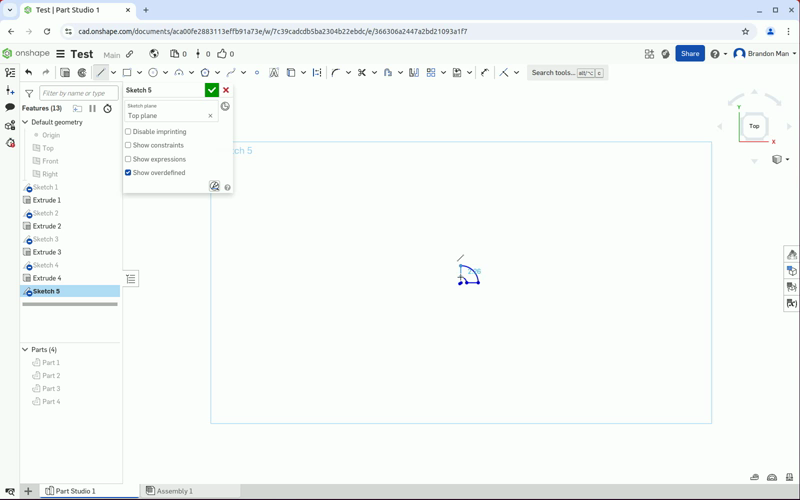
key(esc)
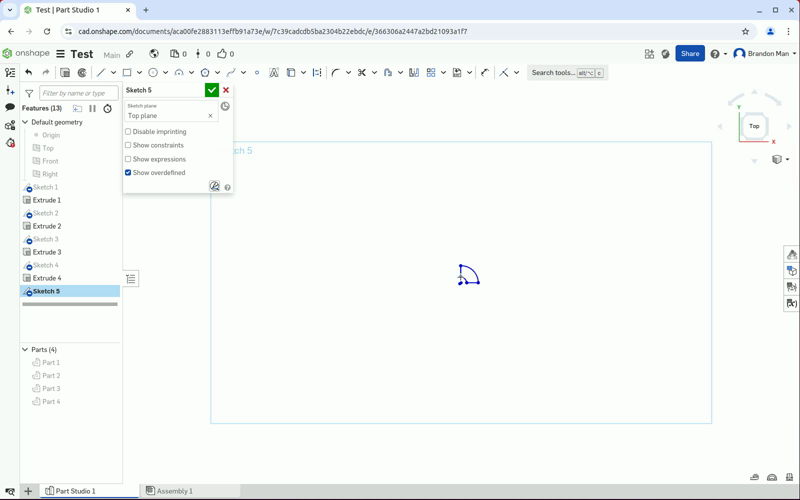
mouse_move(464, 277)
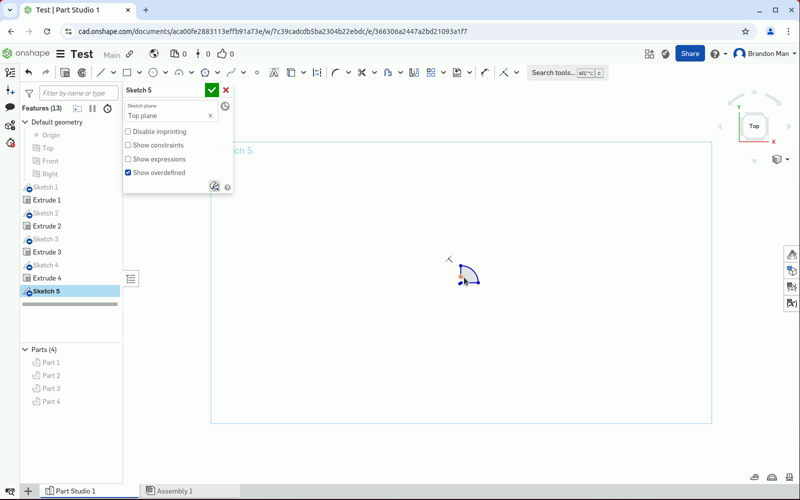
scroll(6)
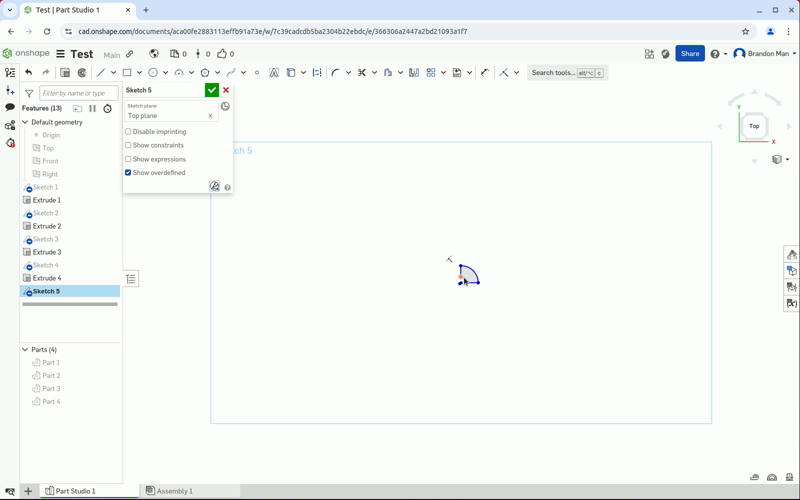
scroll(6)
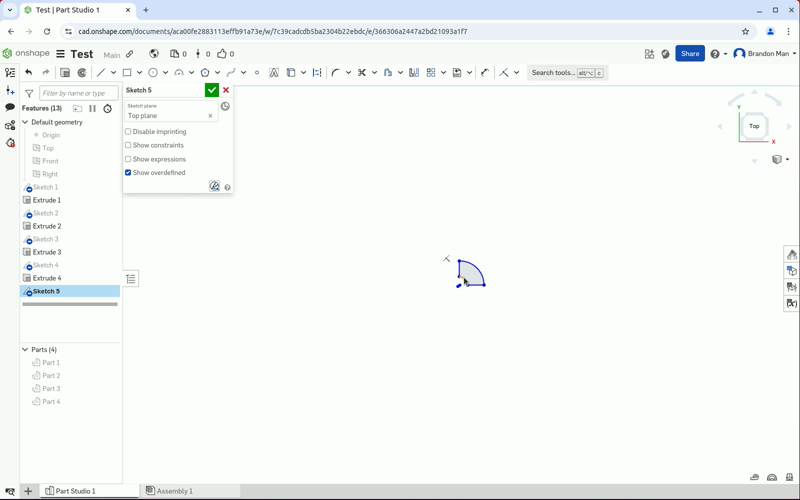
scroll(6)
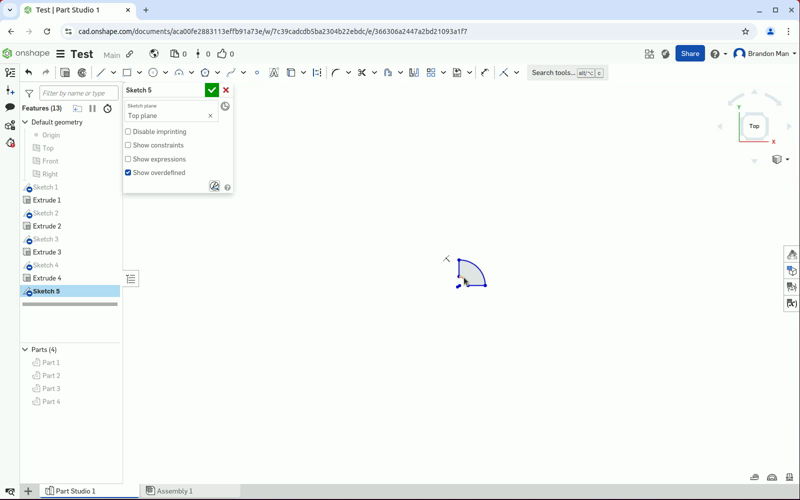
scroll(6)
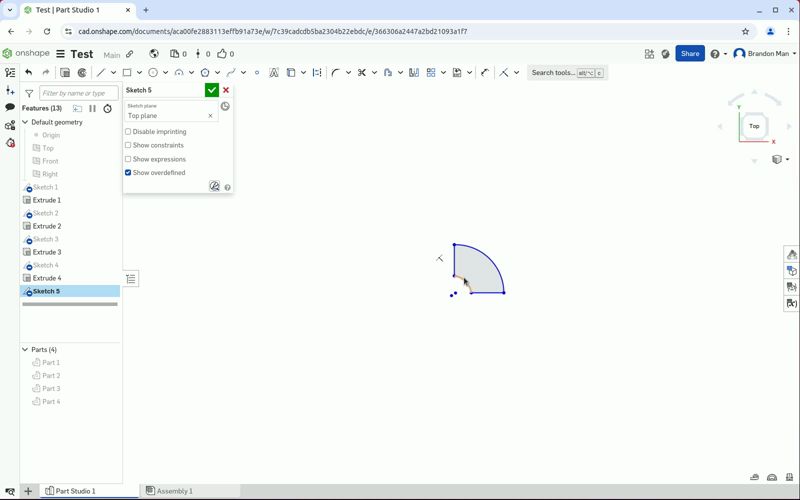
scroll(6)
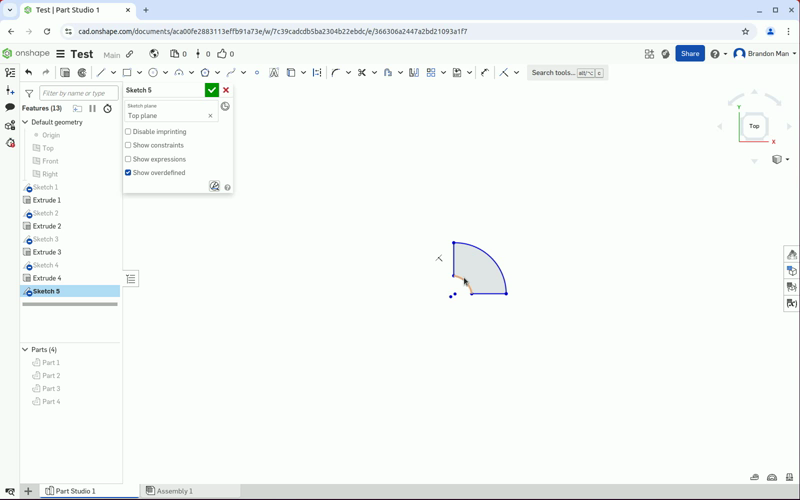
scroll(6)
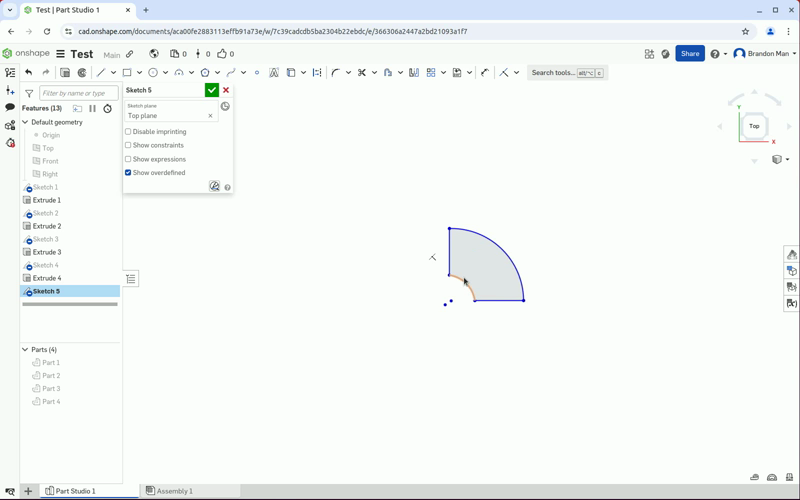
scroll(6)
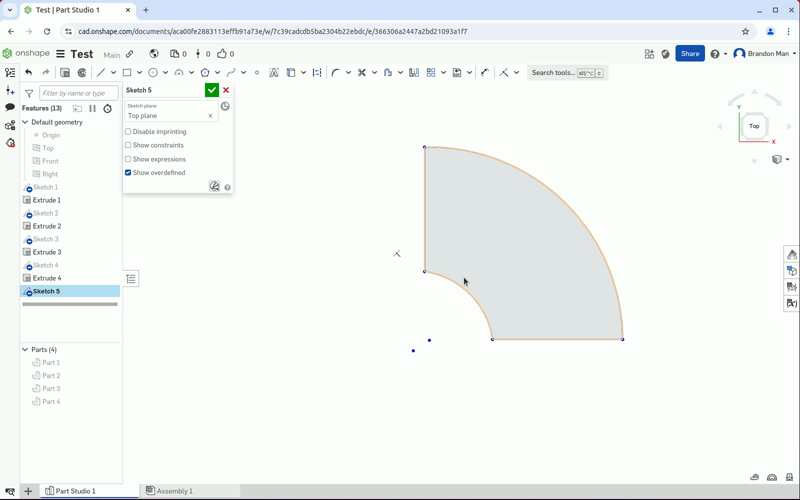
click(464, 277)
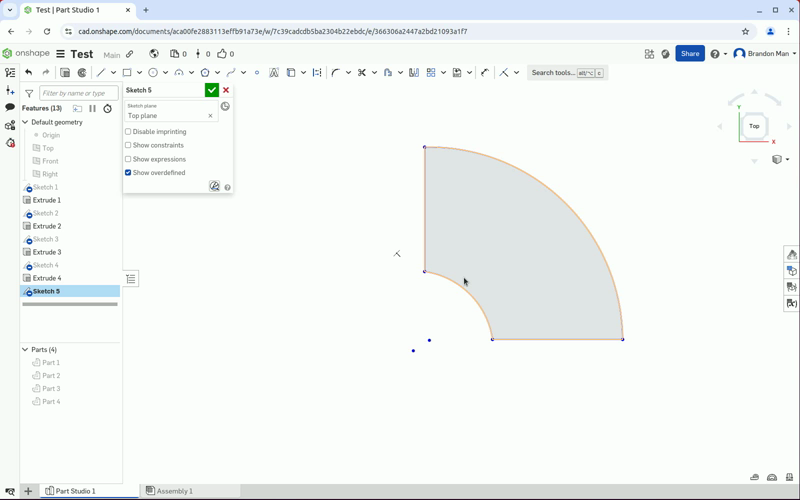
scroll(-6)
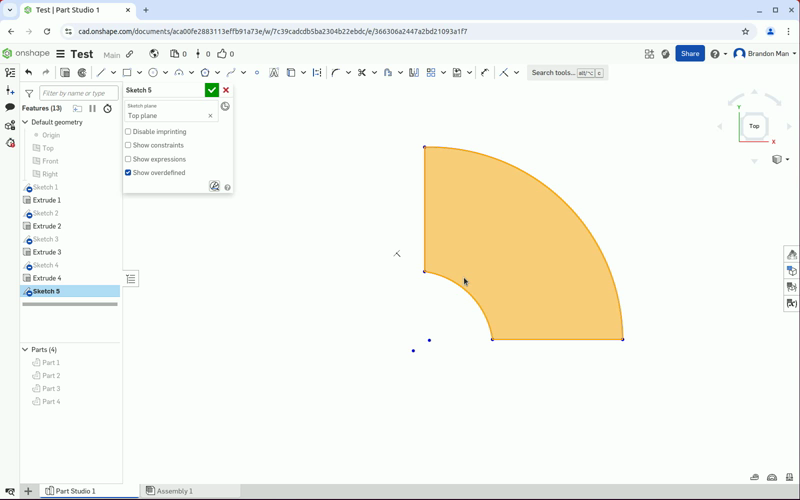
scroll(-6)
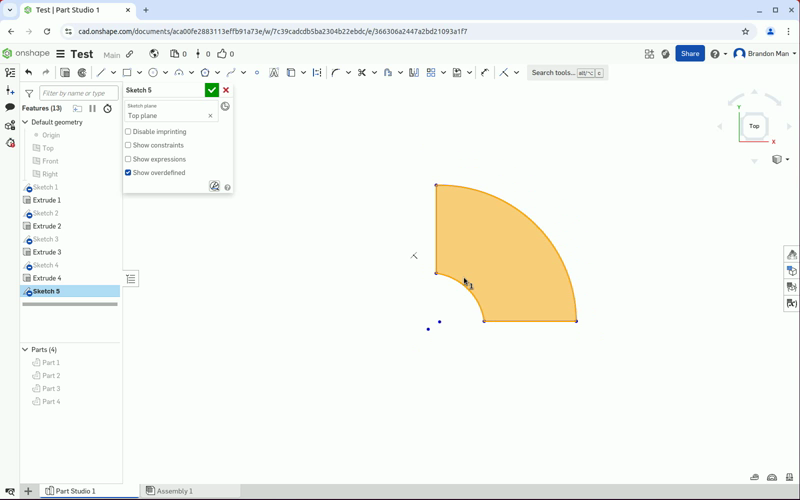
scroll(-6)
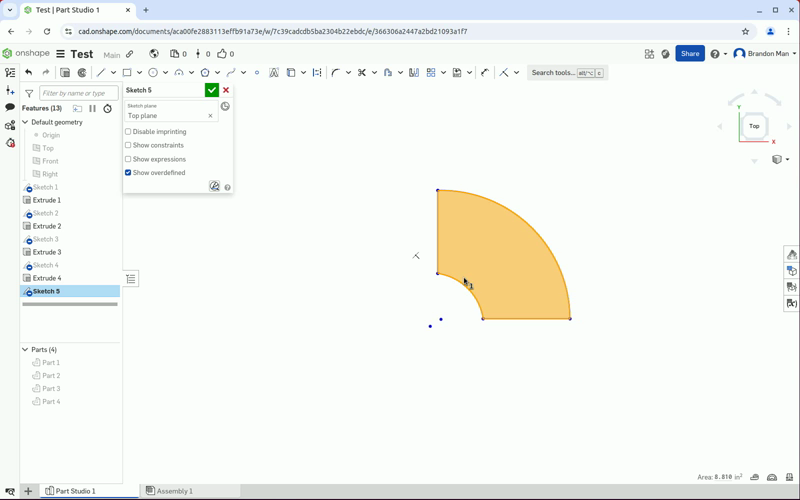
scroll(-6)
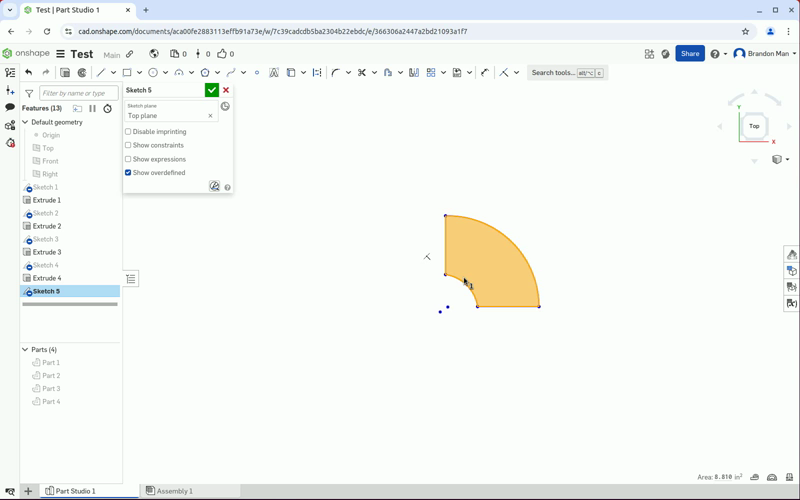
scroll(-6)
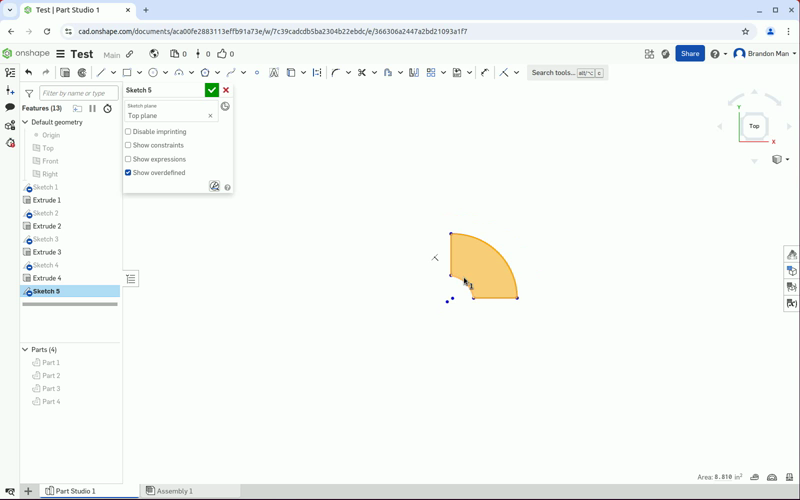
scroll(-6)
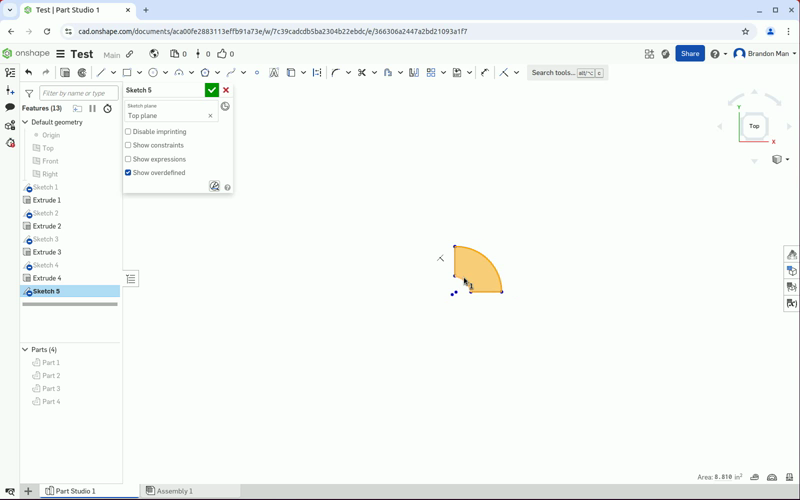
scroll(-6)
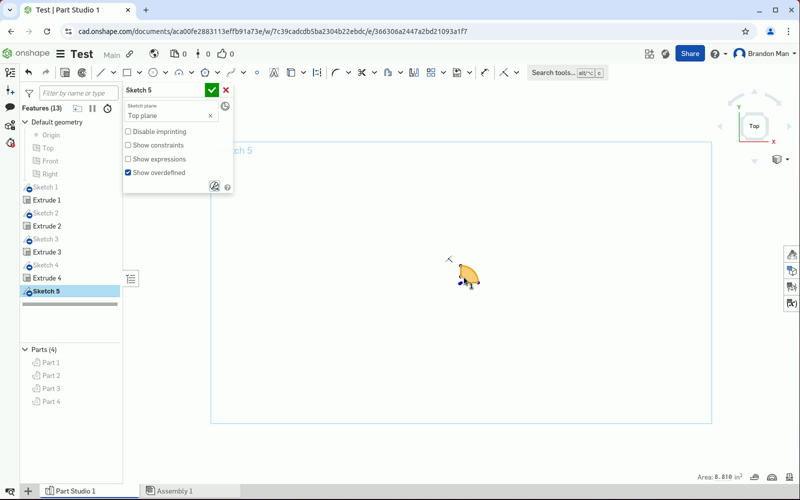
mouse_move(73, 352)
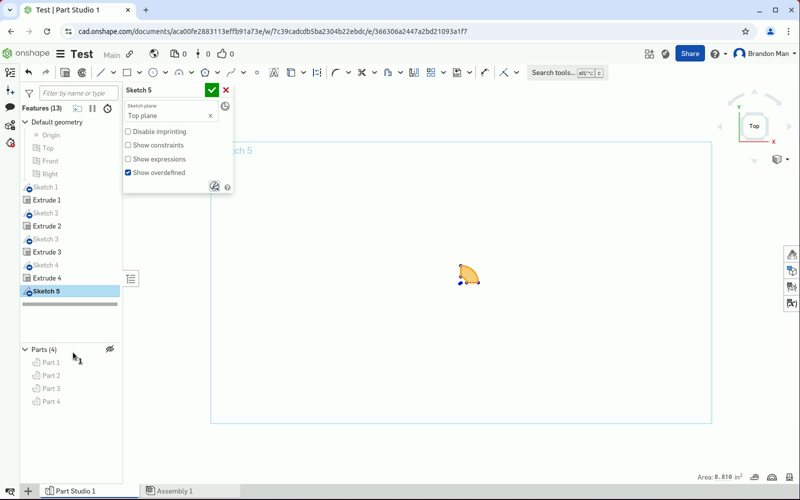
key(shift+y)
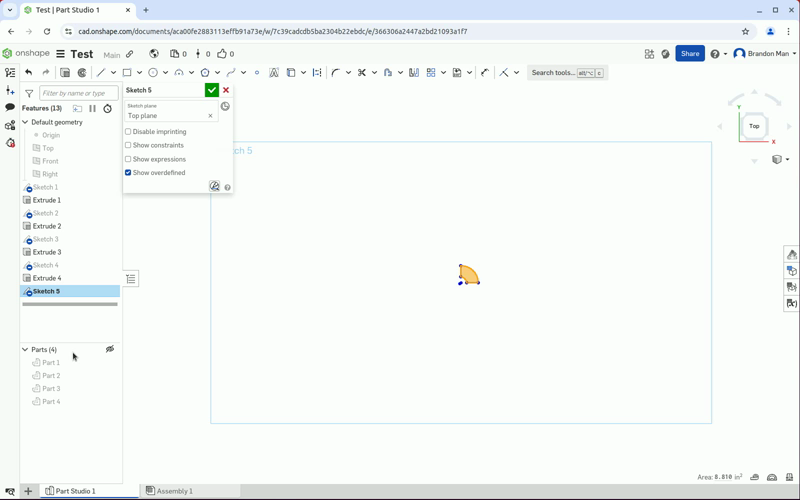
key(shift+e)
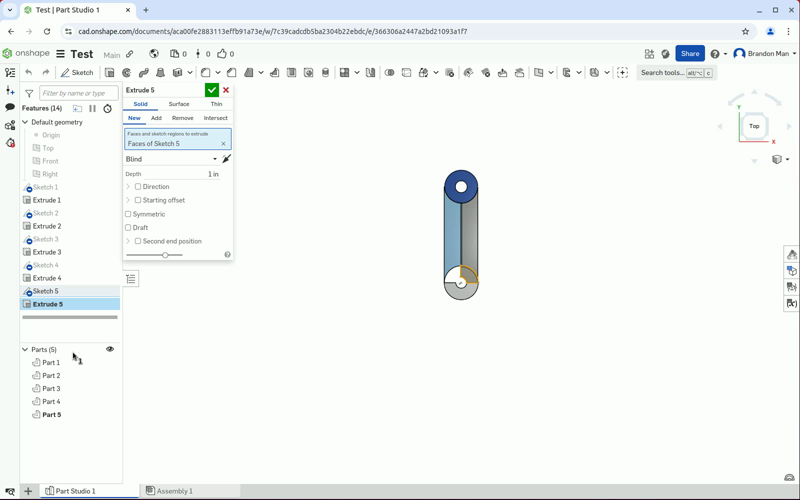
mouse_move(143, 106)
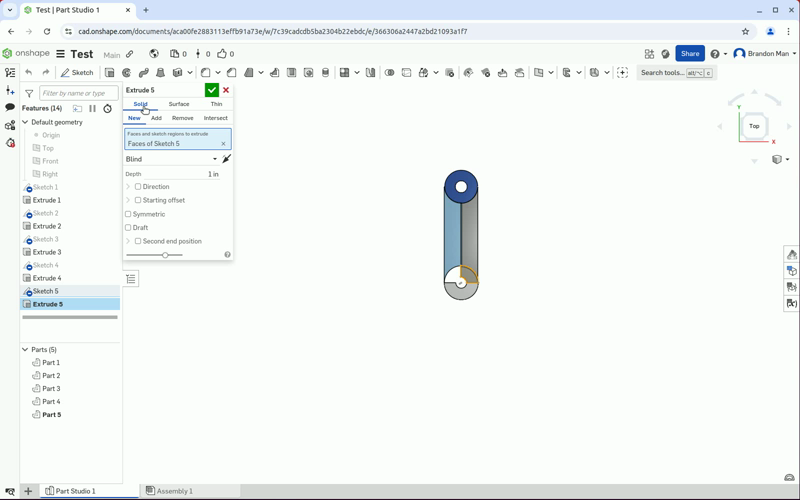
click(143, 106)
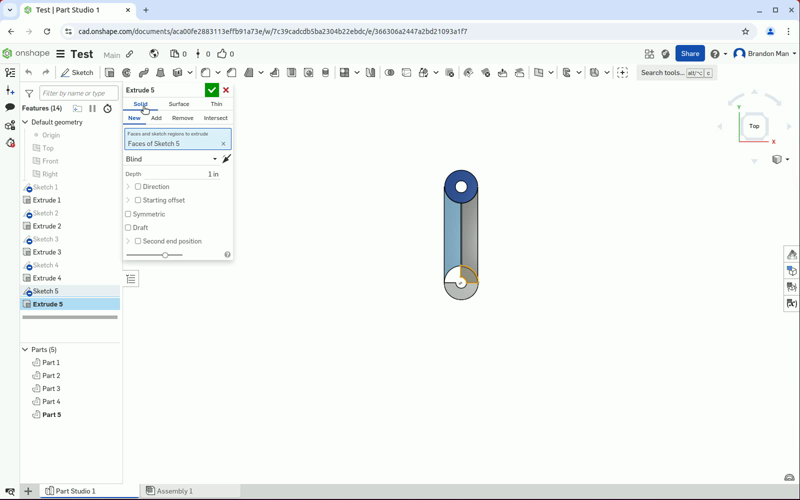
mouse_move(137, 120)
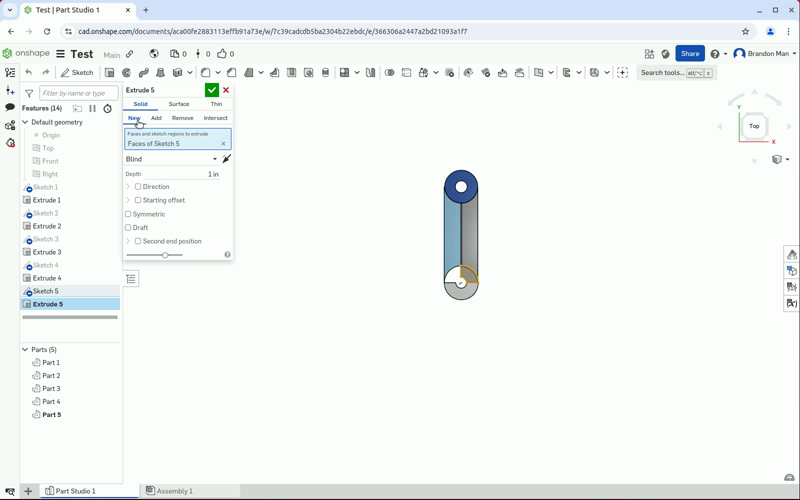
click(137, 120)
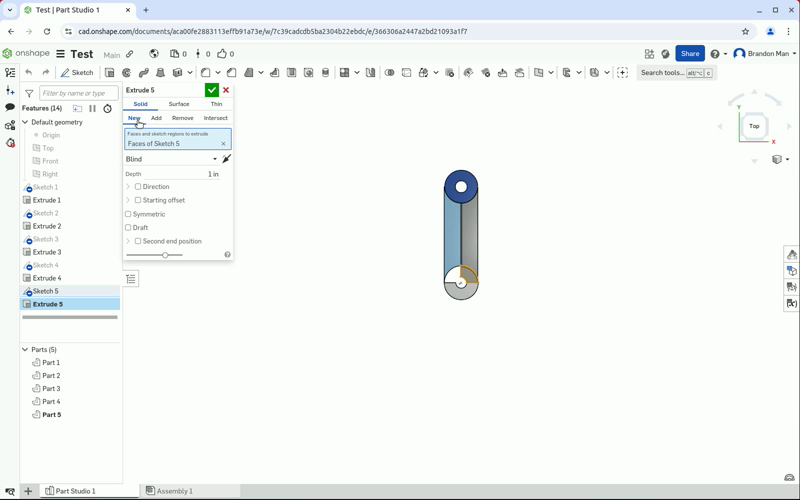
key(tab, 4)
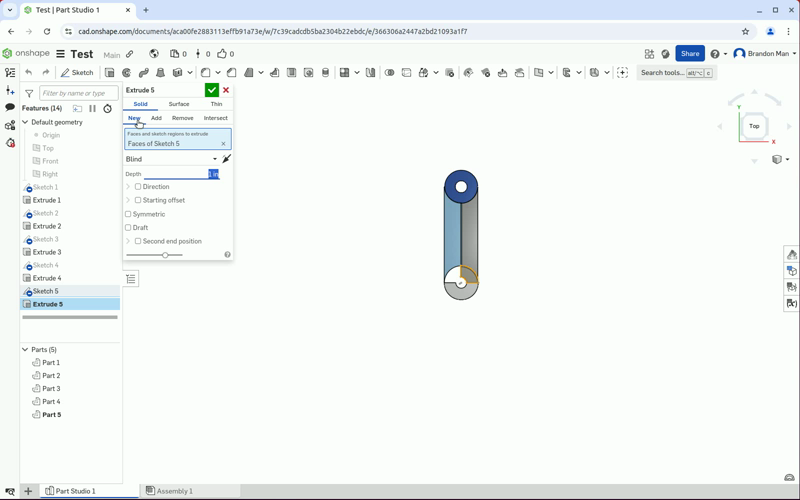
text(2.166)
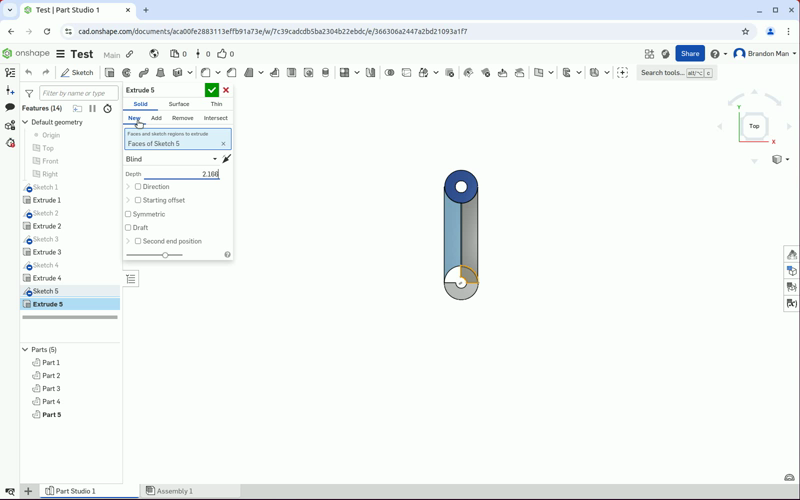
key(enter)
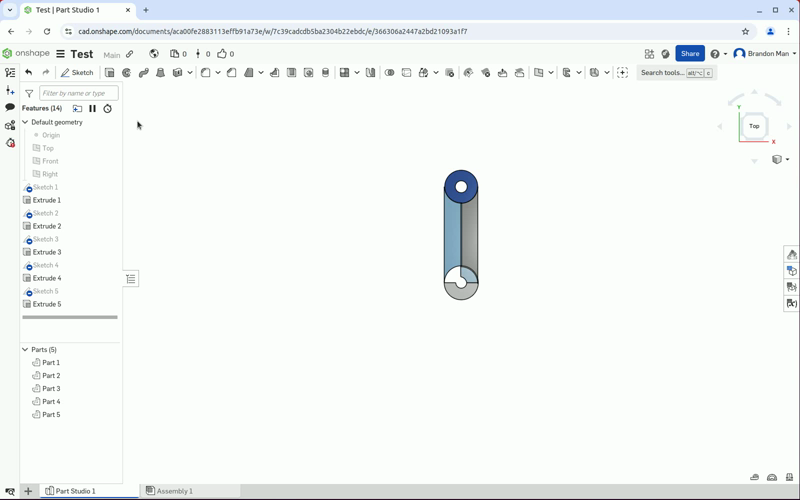
key(shift+h)
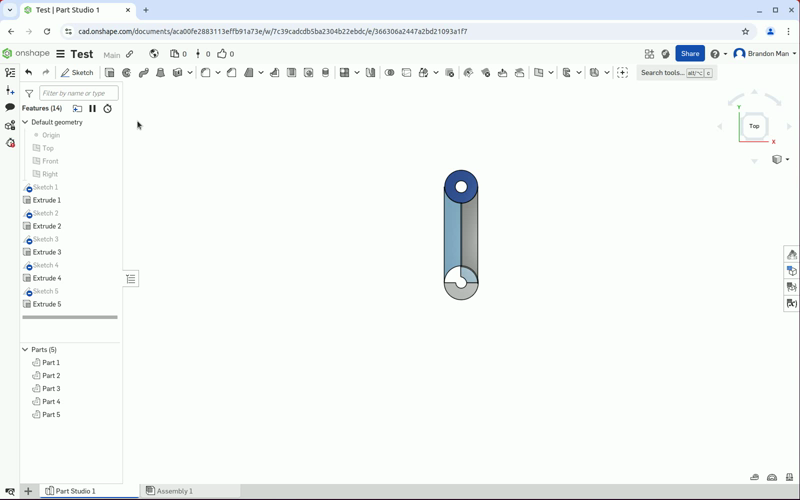
key(shift+h)
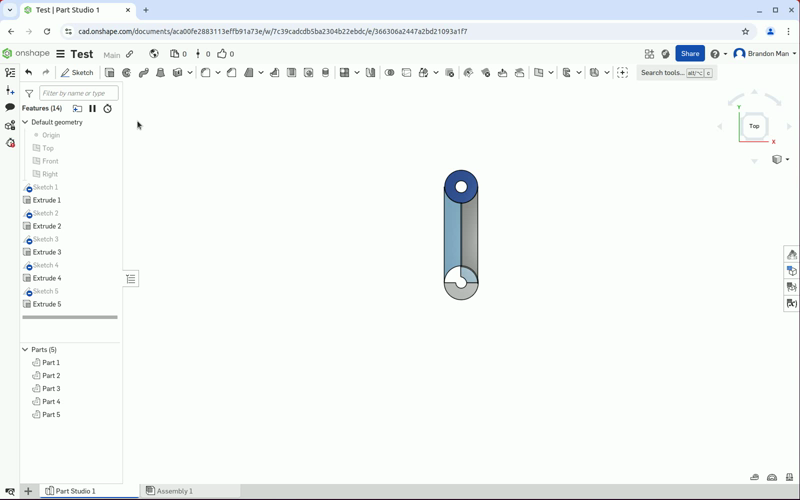
mouse_move(73, 189)
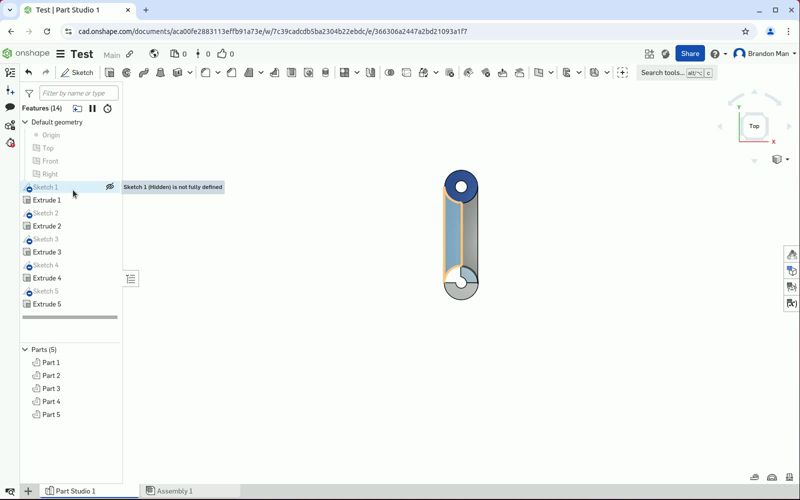
click(73, 189)
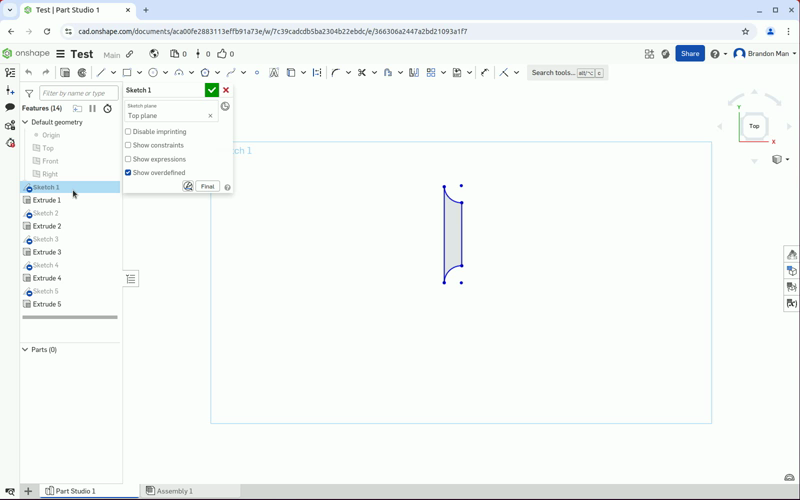
mouse_move(229, 92)
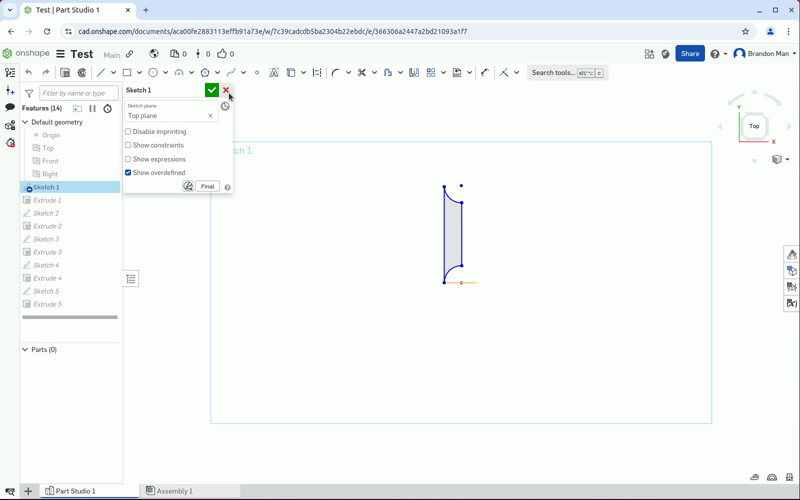
click(229, 92)
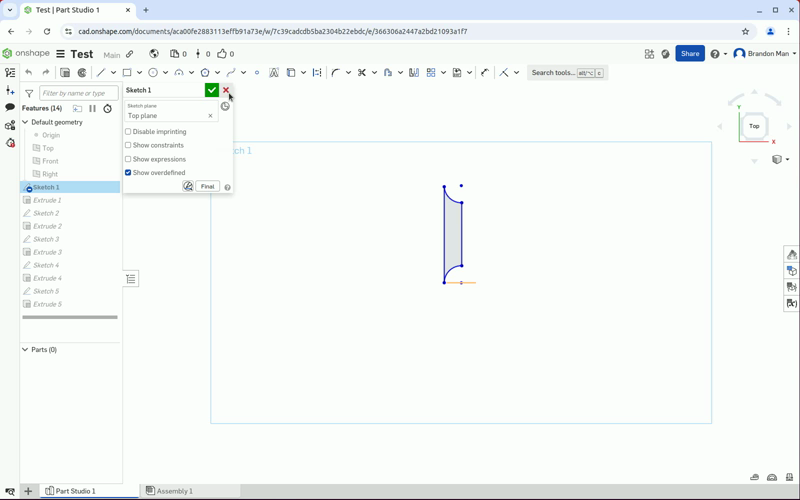
key(shift+s)
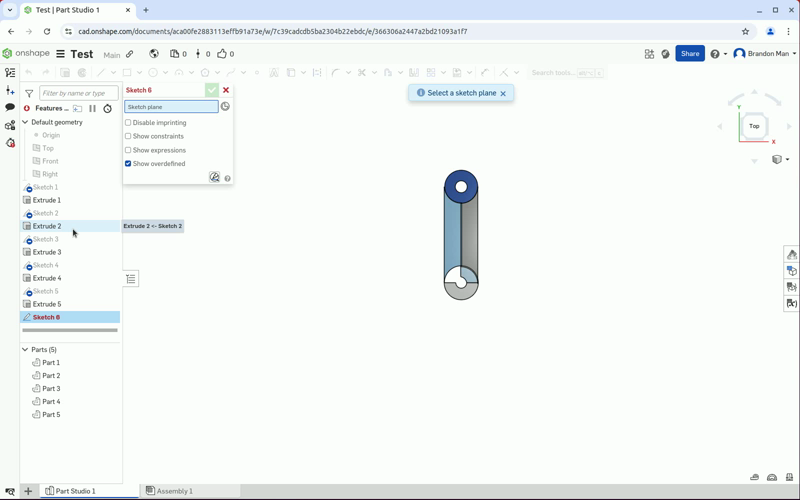
scroll(3)
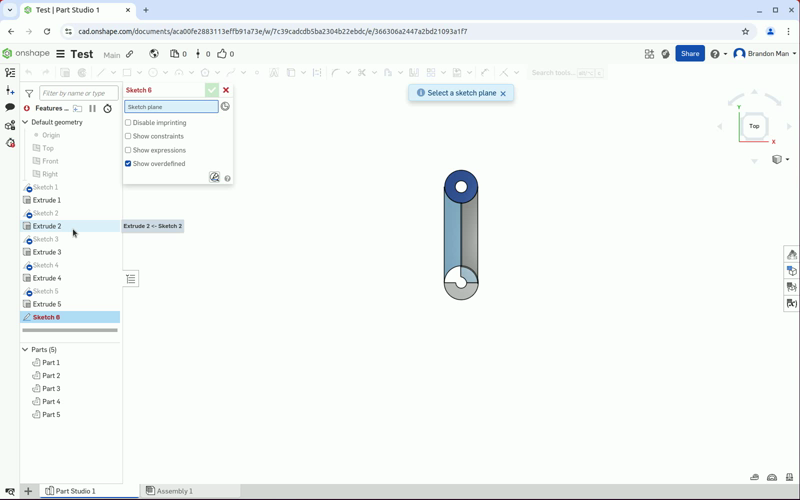
mouse_move(73, 150)
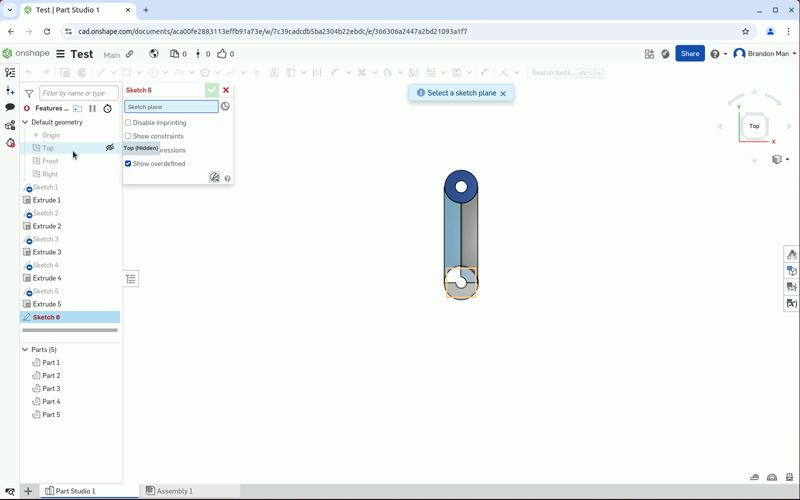
click(73, 150)
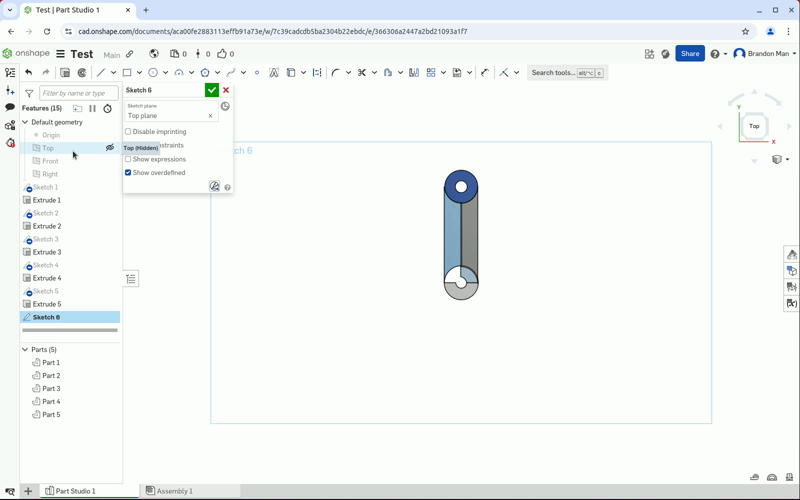
mouse_move(73, 352)
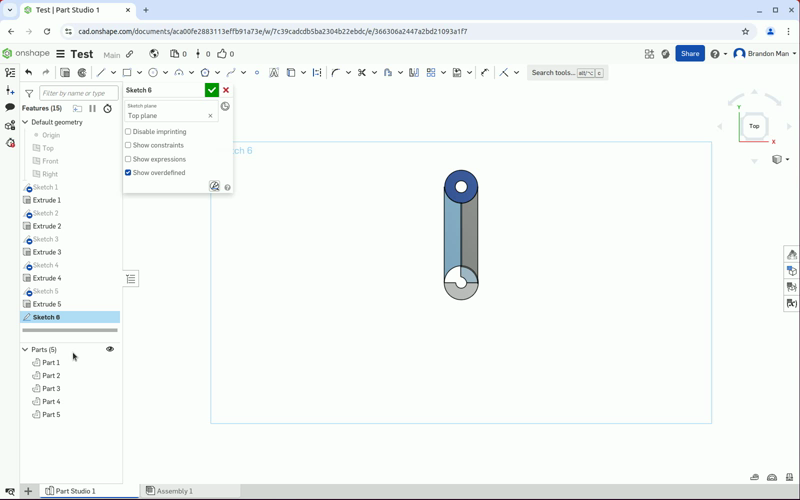
key(y)
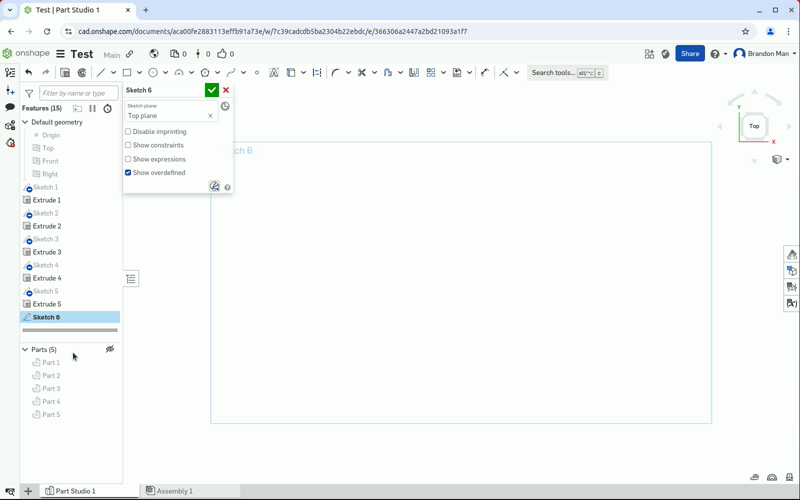
key(l)
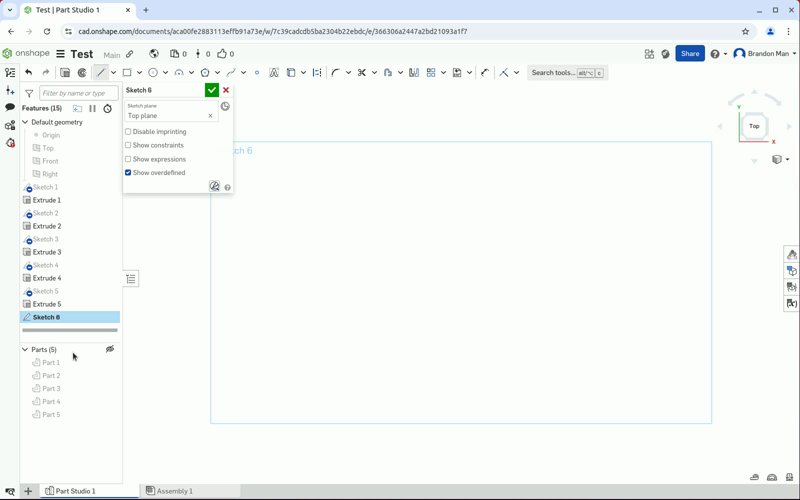
key_down(shift)
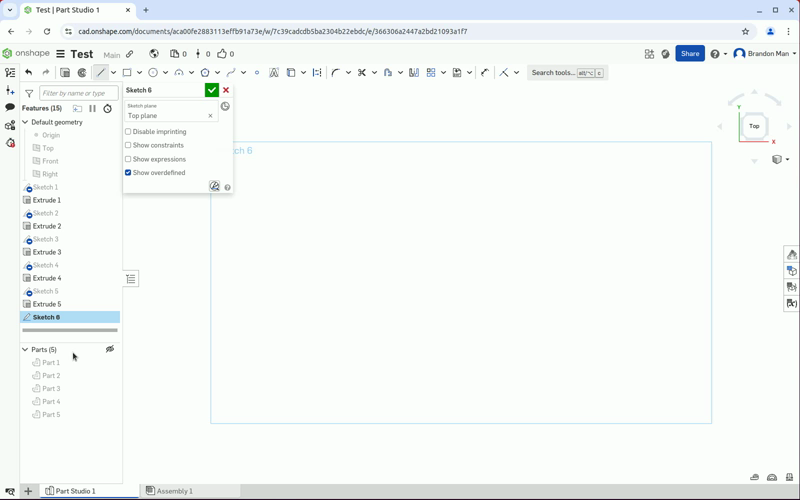
mouse_move(444, 282)
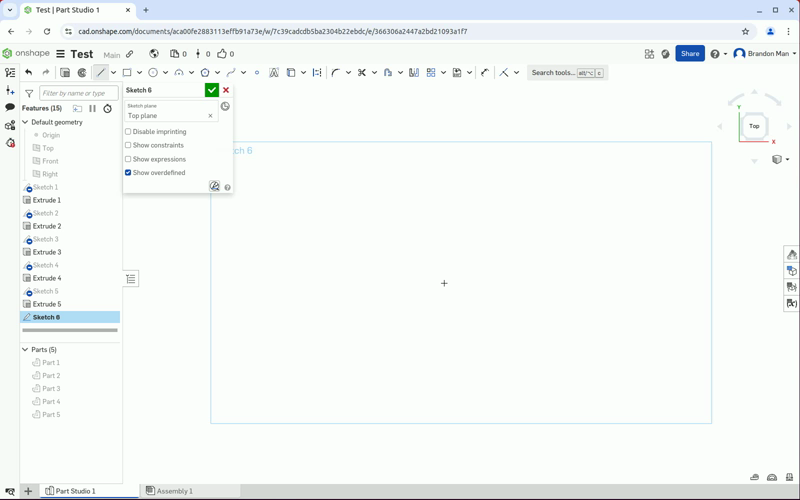
click(444, 282)
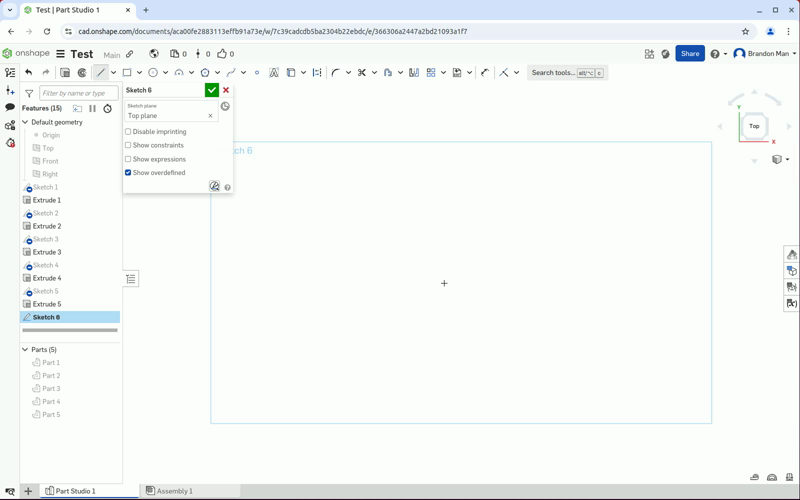
key_up(shift)
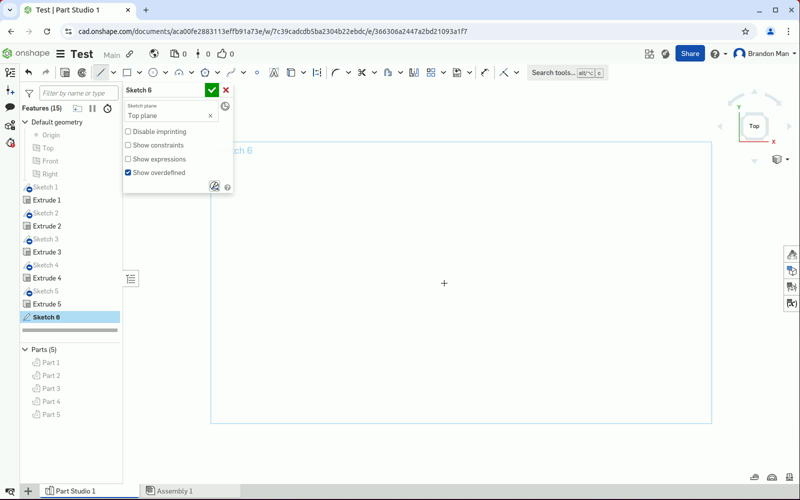
key_down(shift)
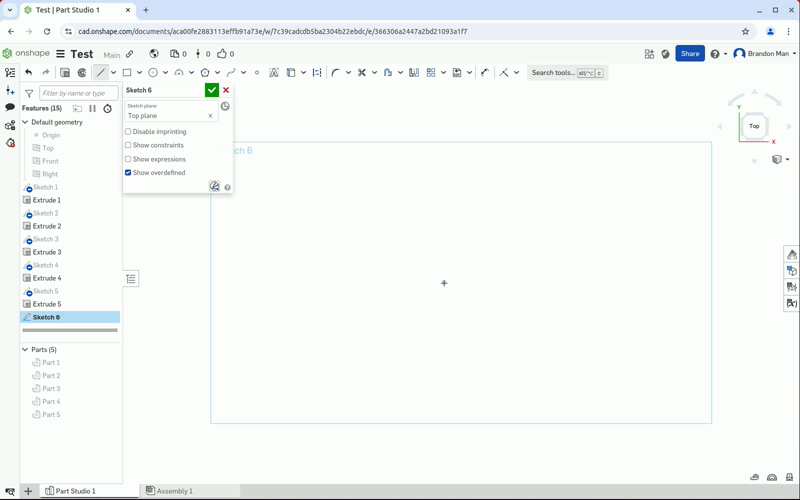
mouse_move(474, 282)
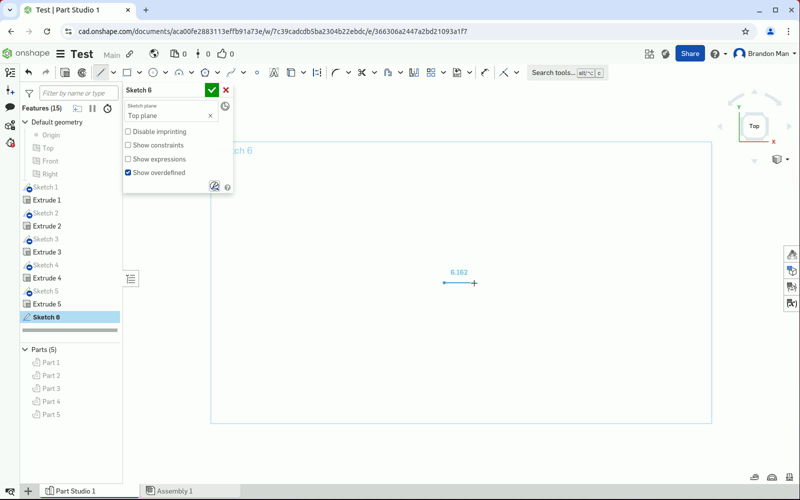
mouse_move(456, 282)
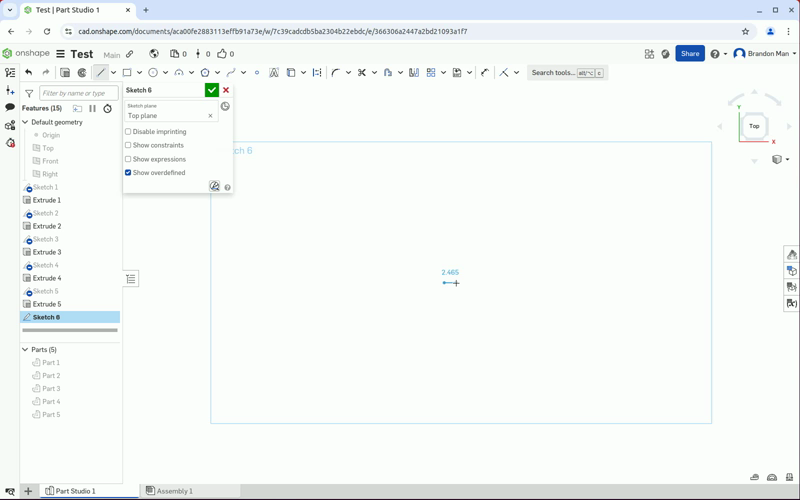
click(456, 282)
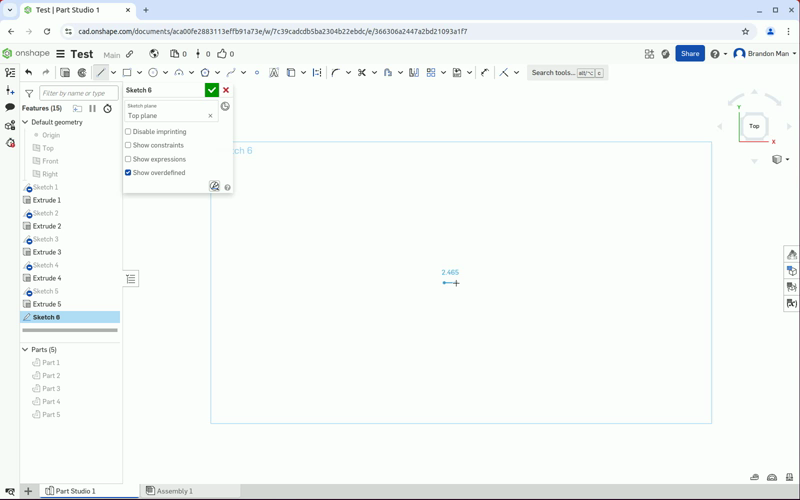
key_up(shift)
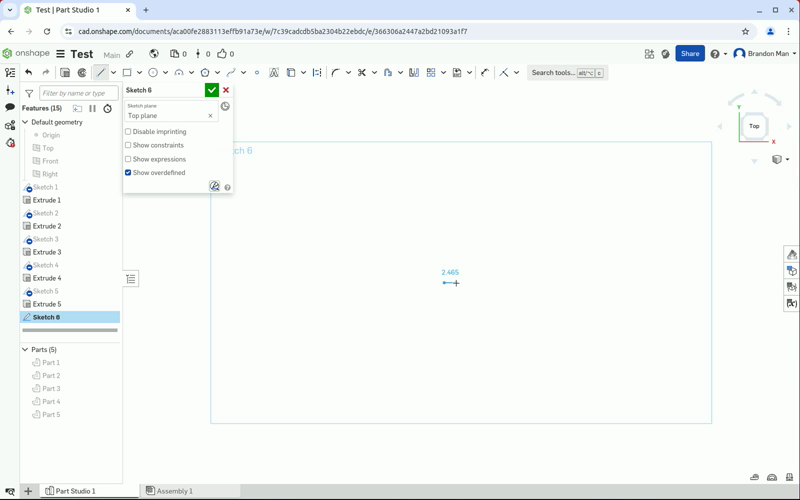
key(esc)
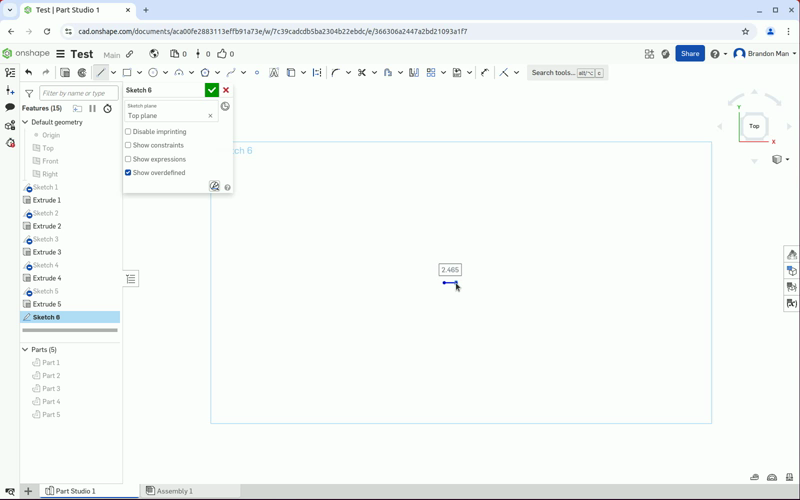
key(a)
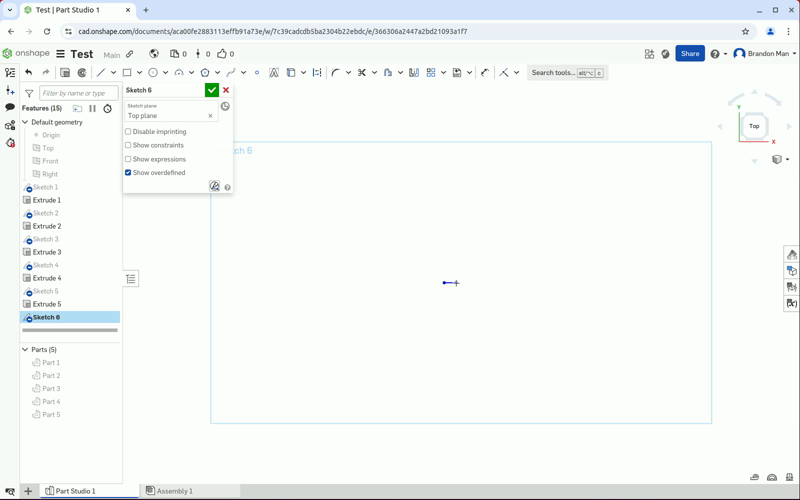
mouse_move(456, 282)
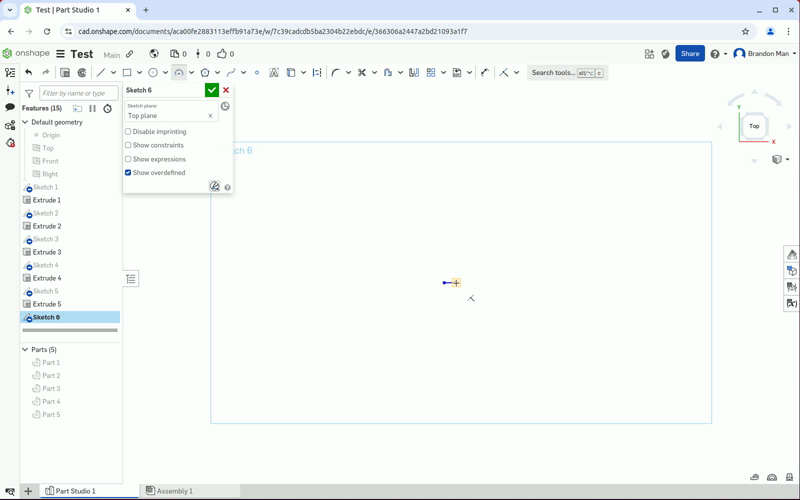
click(456, 282)
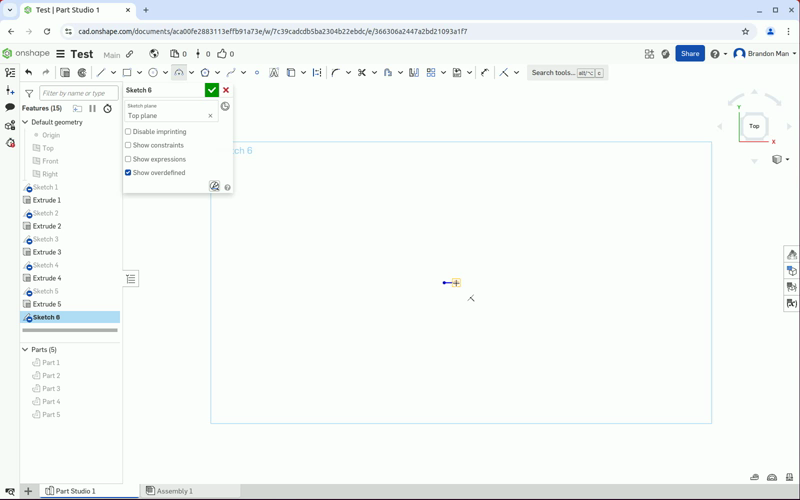
key_down(shift)
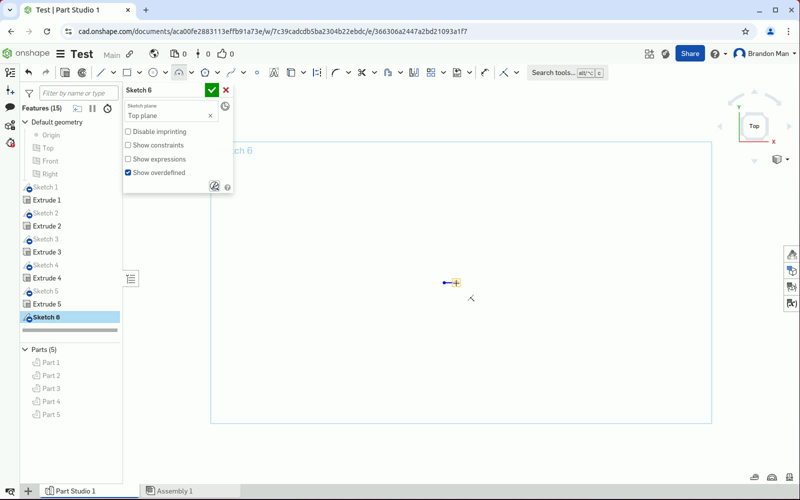
mouse_move(461, 276)
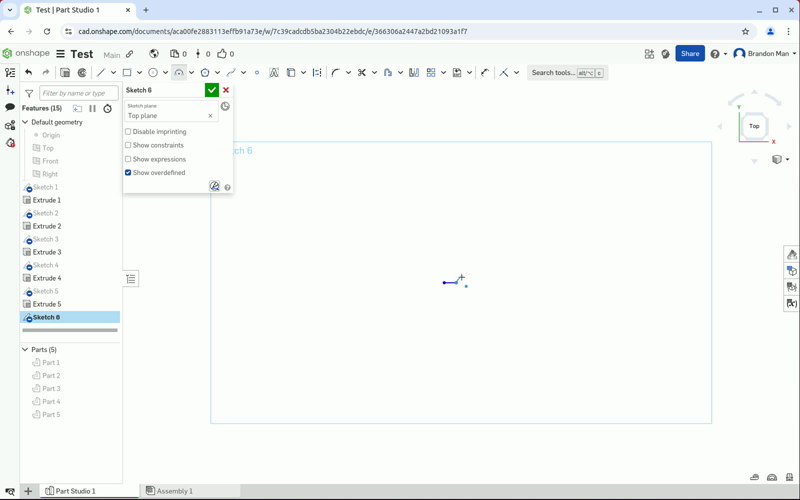
click(461, 276)
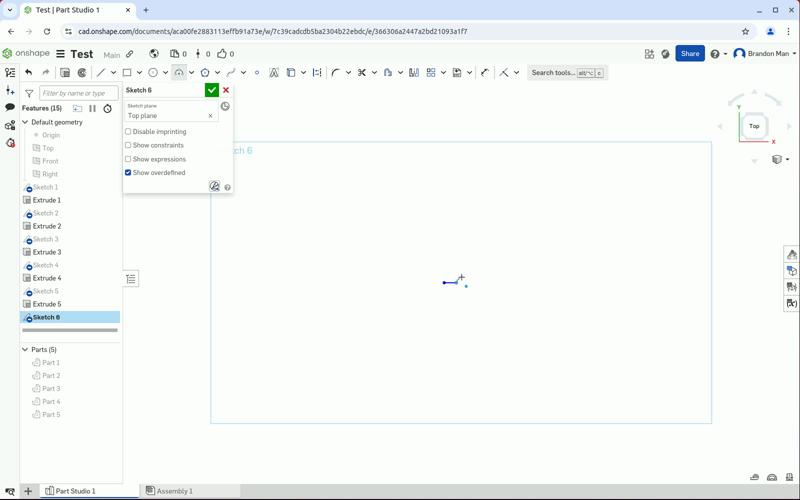
mouse_move(457, 278)
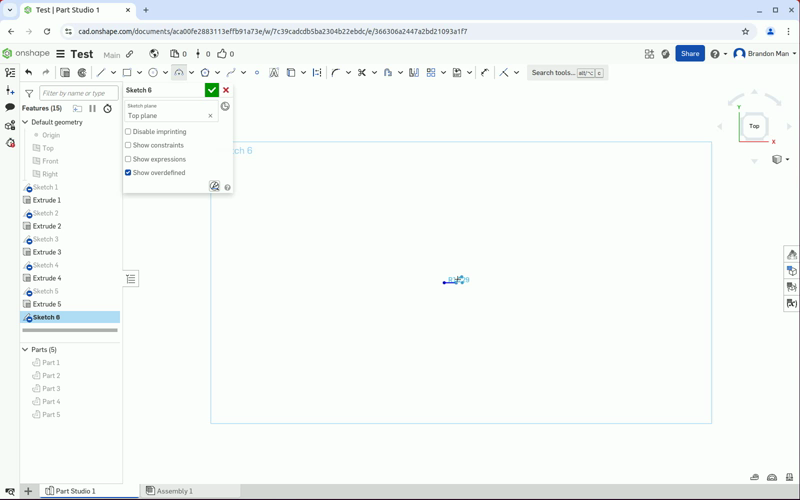
click(457, 278)
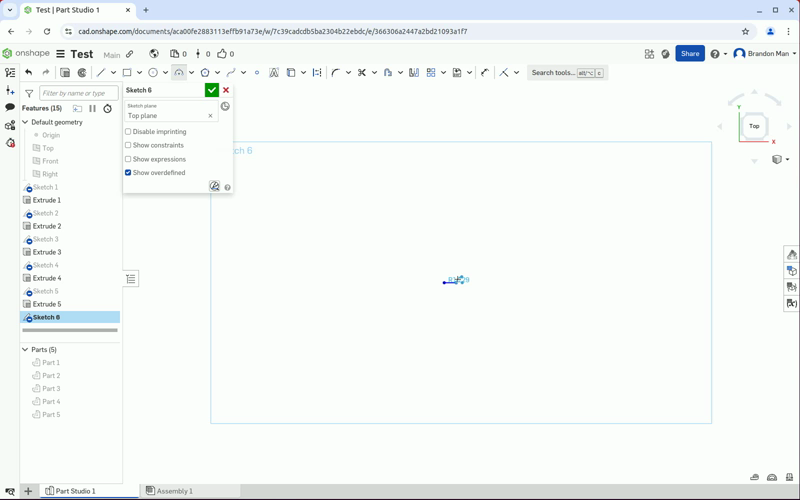
key_up(shift)
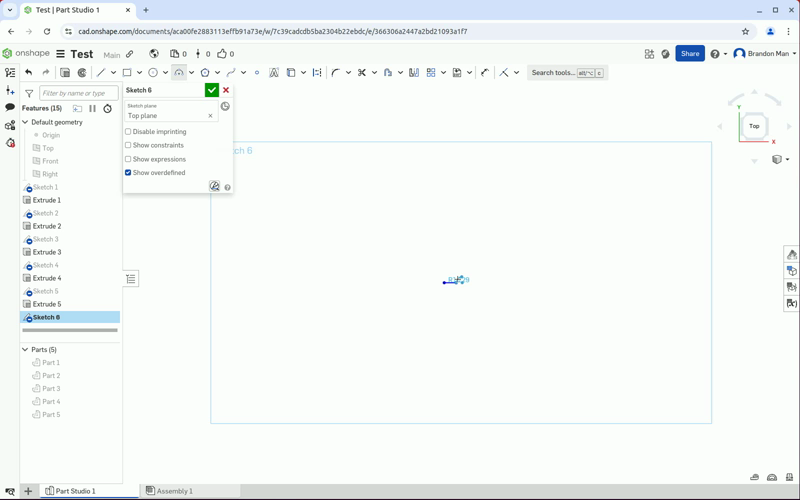
key(esc)
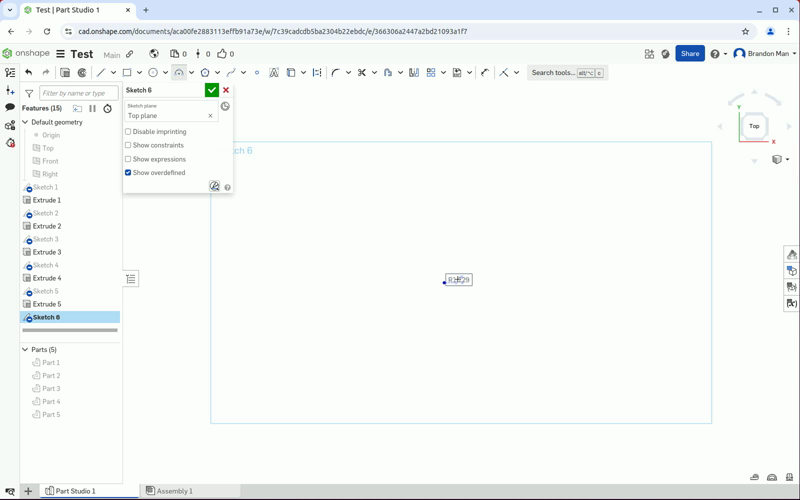
key(l)
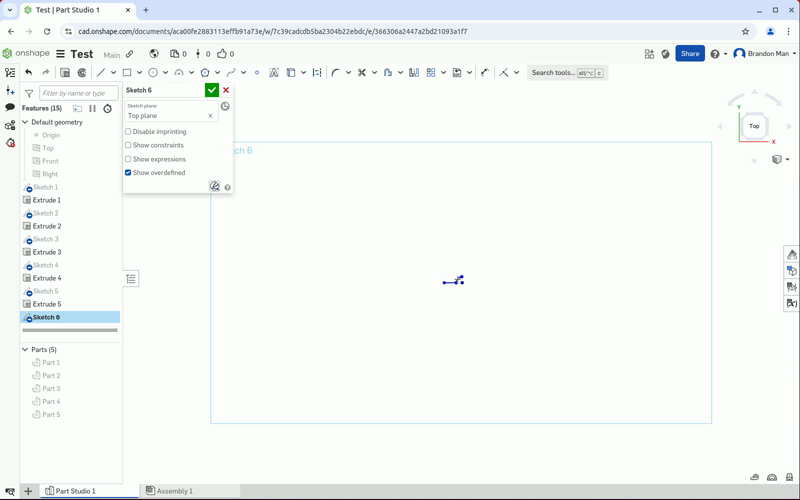
mouse_move(461, 276)
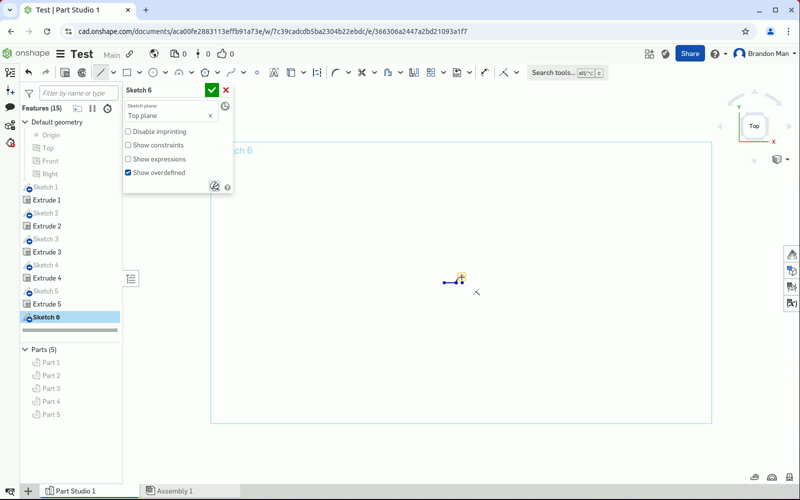
scroll(6)
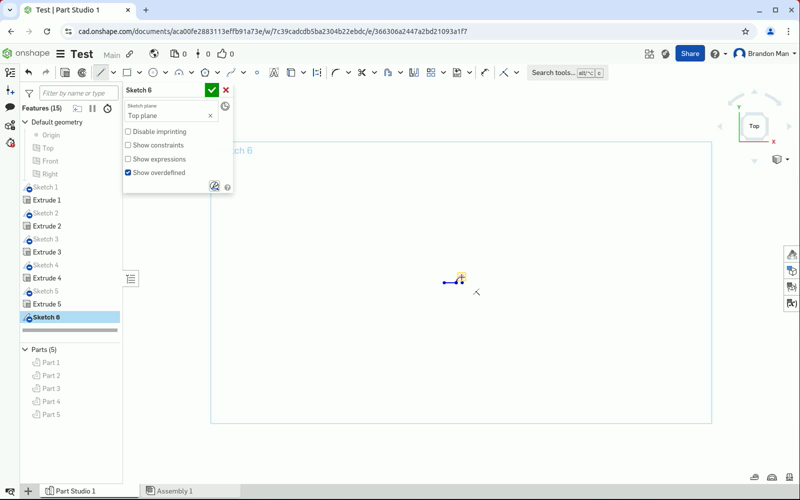
scroll(6)
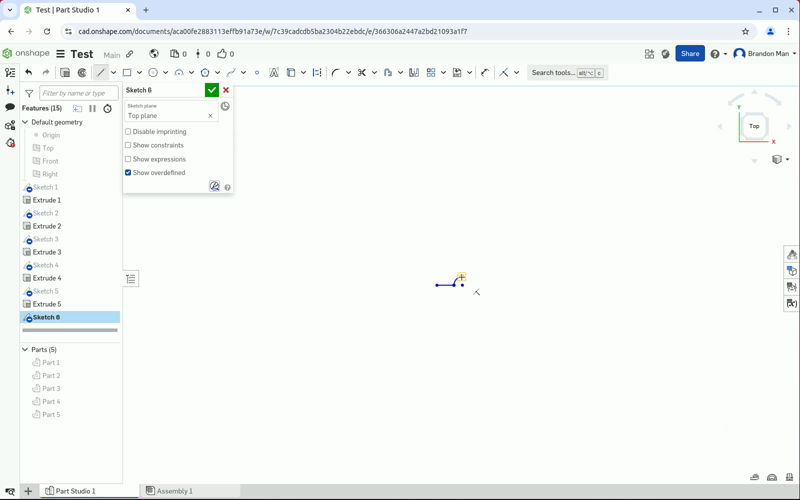
scroll(6)
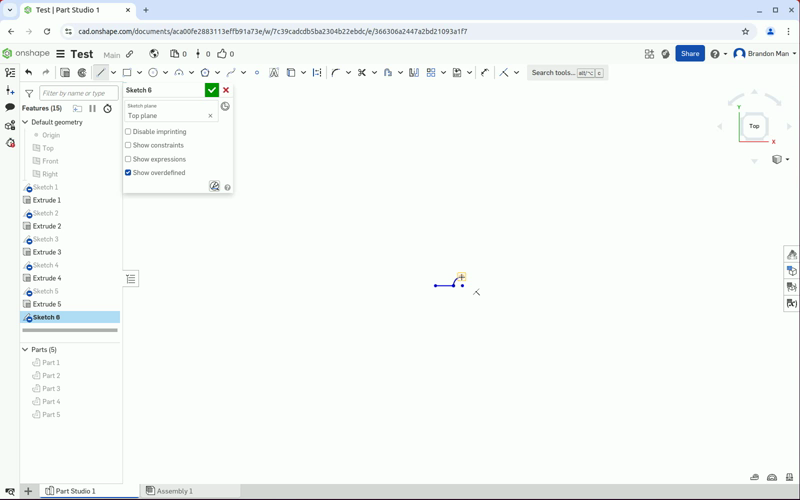
scroll(6)
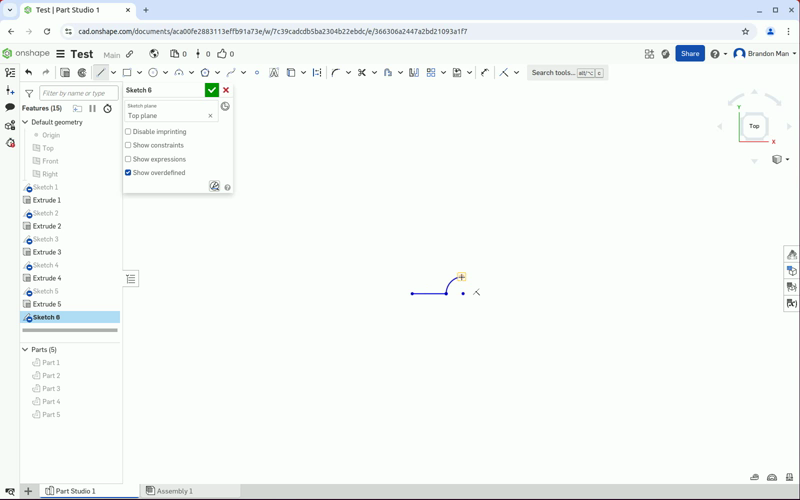
scroll(6)
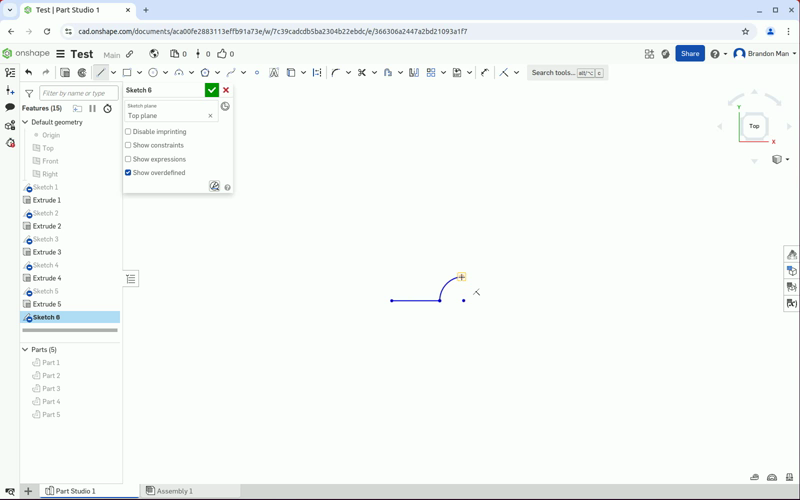
scroll(6)
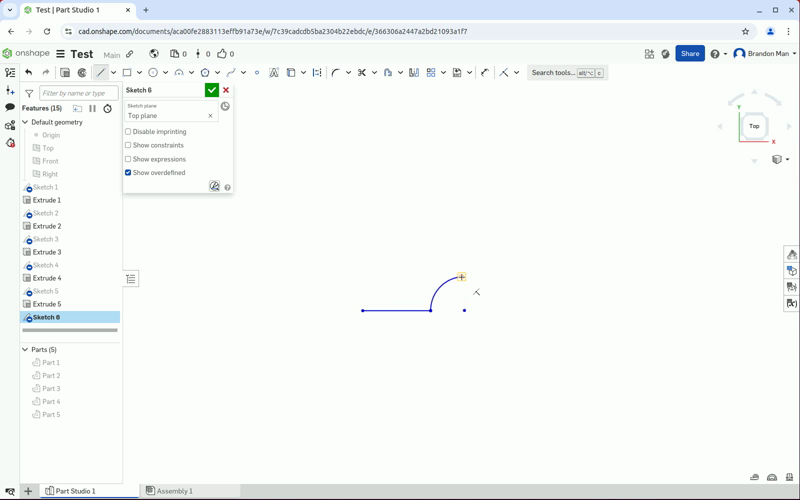
scroll(6)
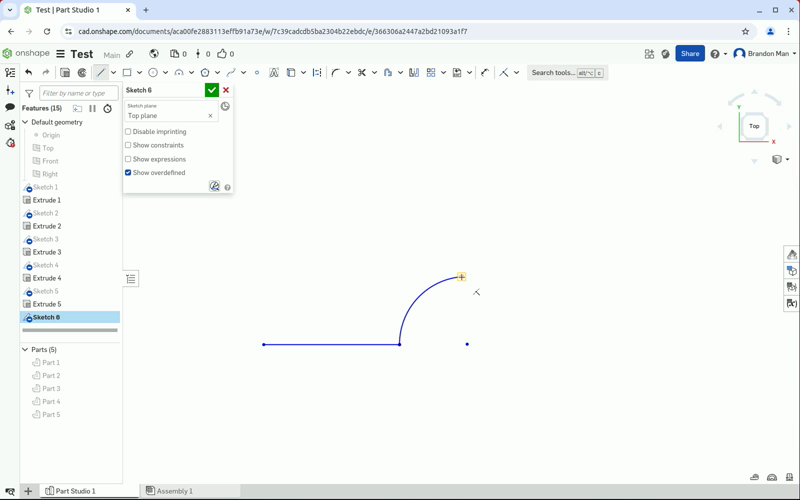
click(461, 276)
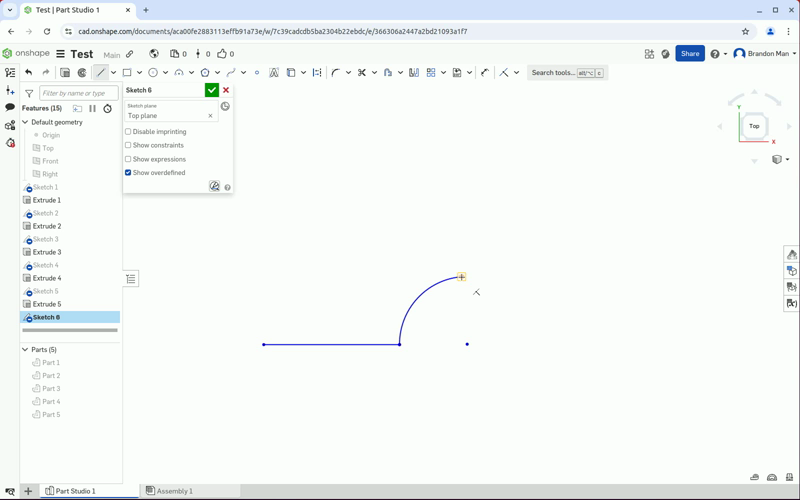
scroll(-6)
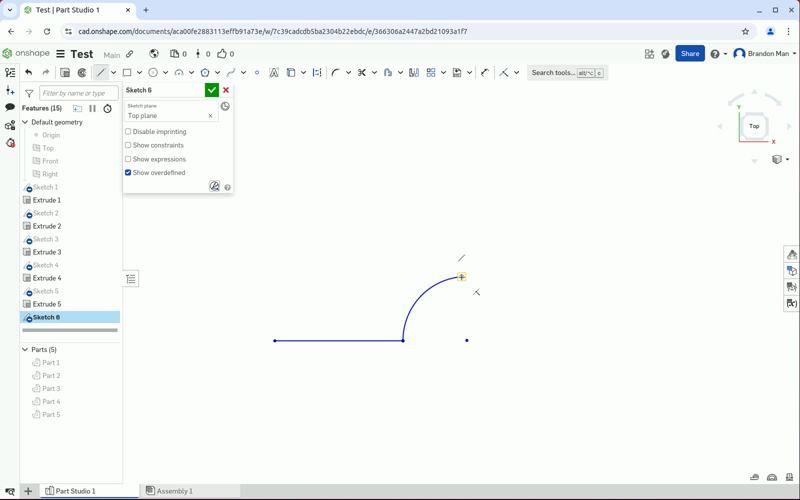
scroll(-6)
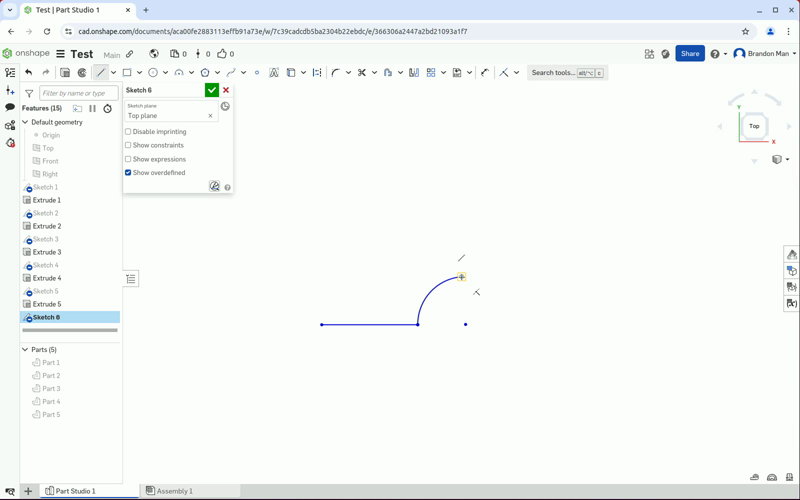
scroll(-6)
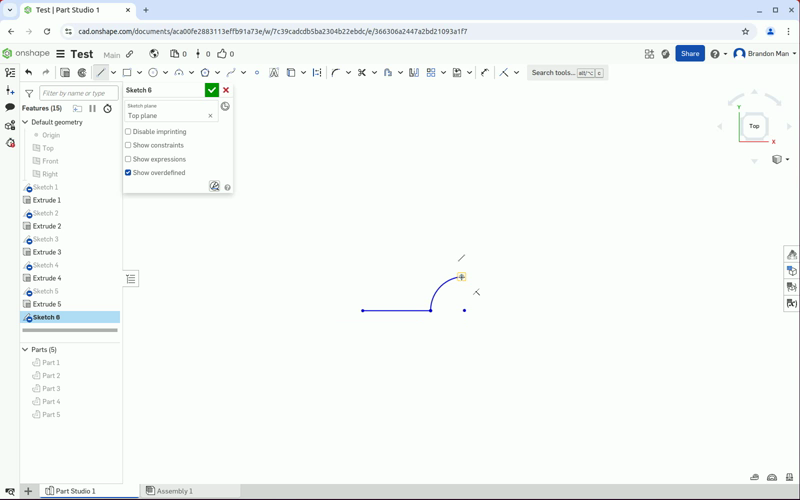
scroll(-6)
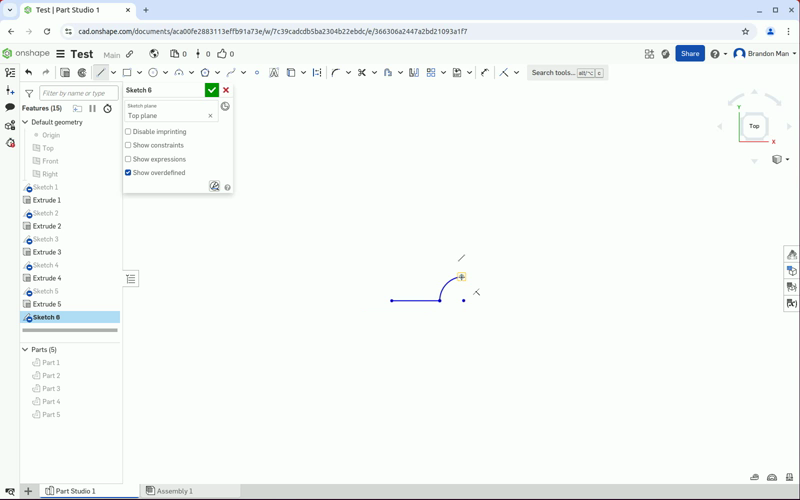
scroll(-6)
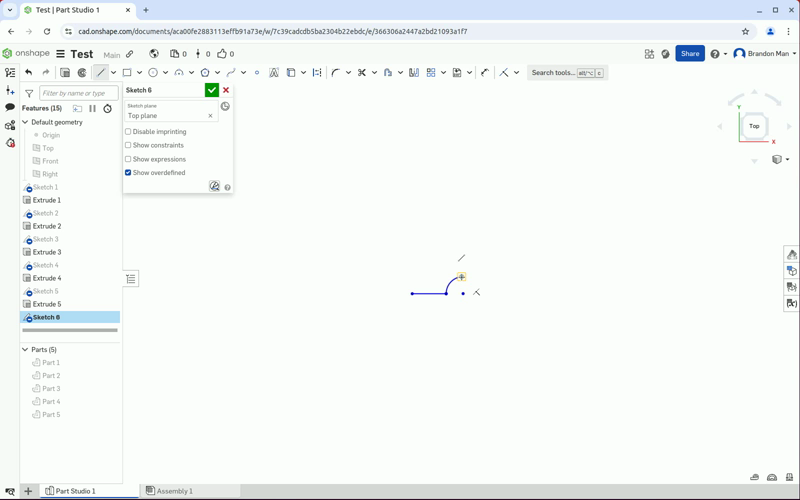
scroll(-6)
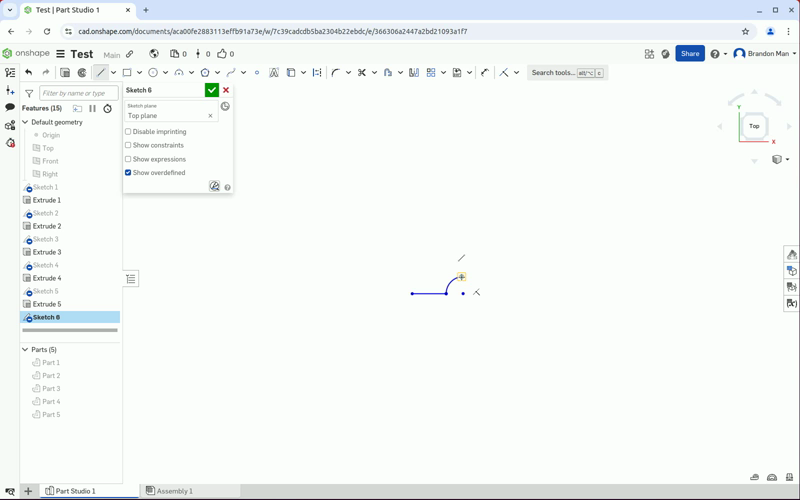
scroll(-6)
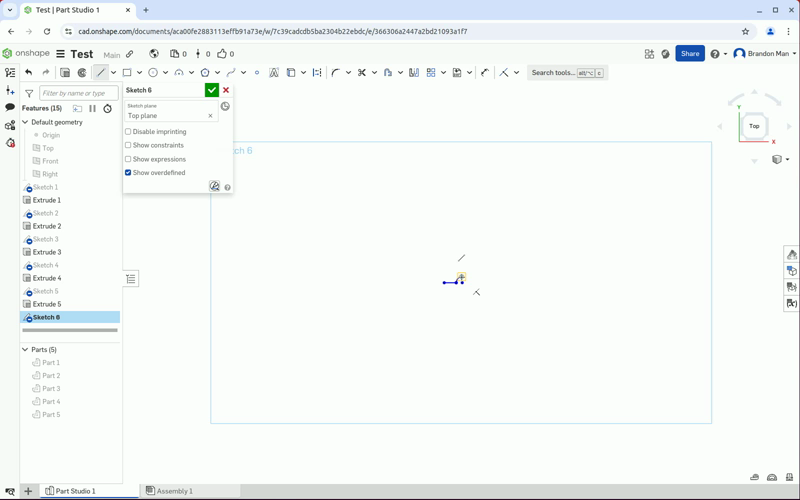
key_down(shift)
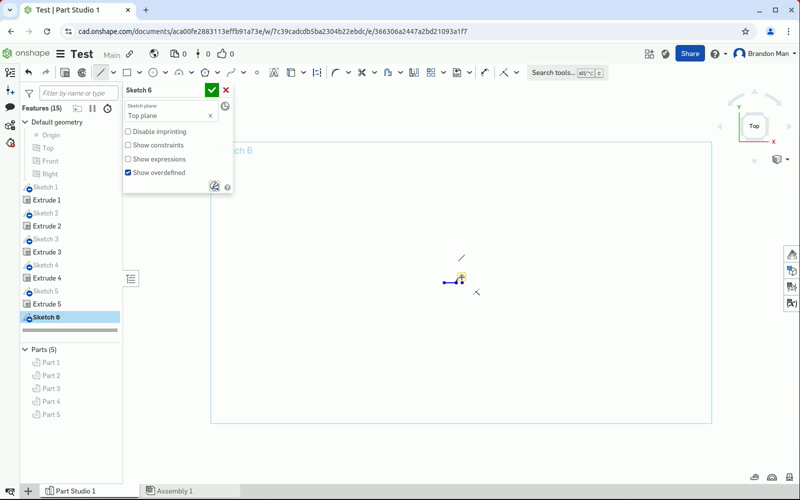
mouse_move(491, 276)
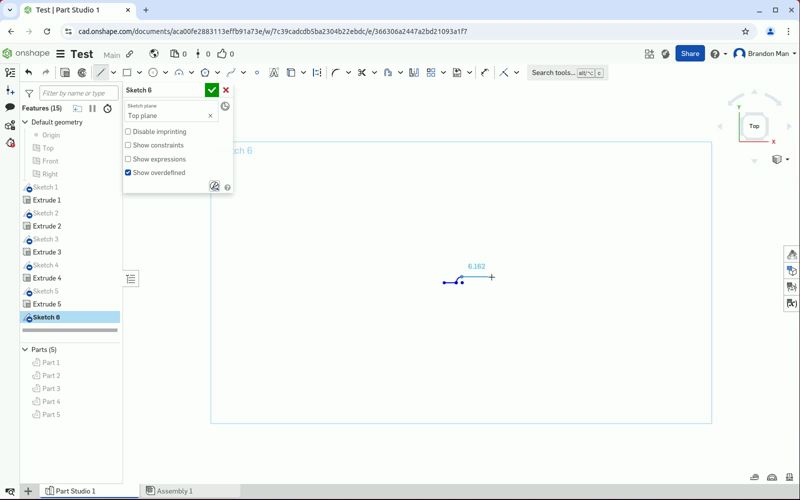
mouse_move(461, 265)
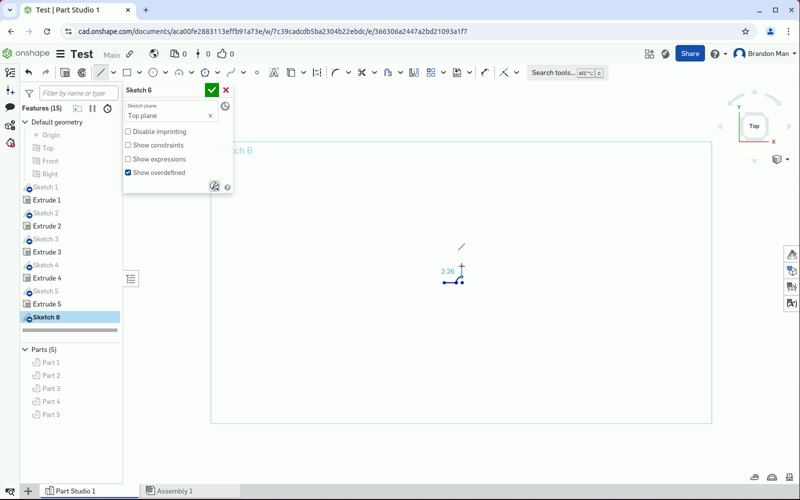
click(461, 265)
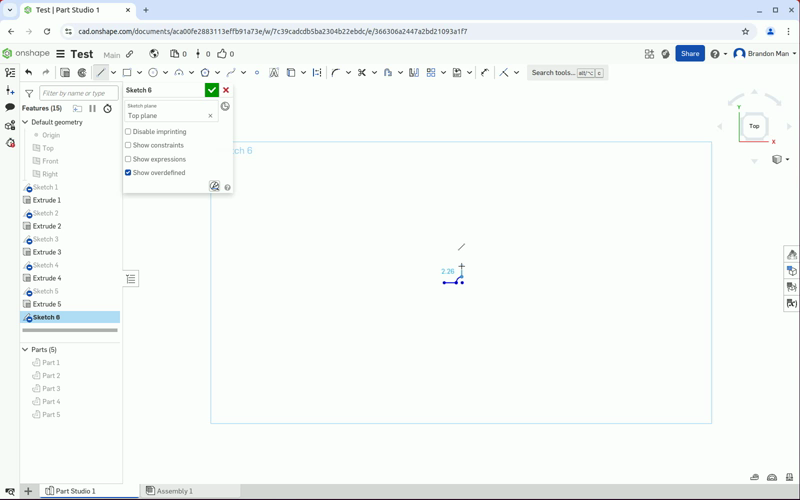
key_up(shift)
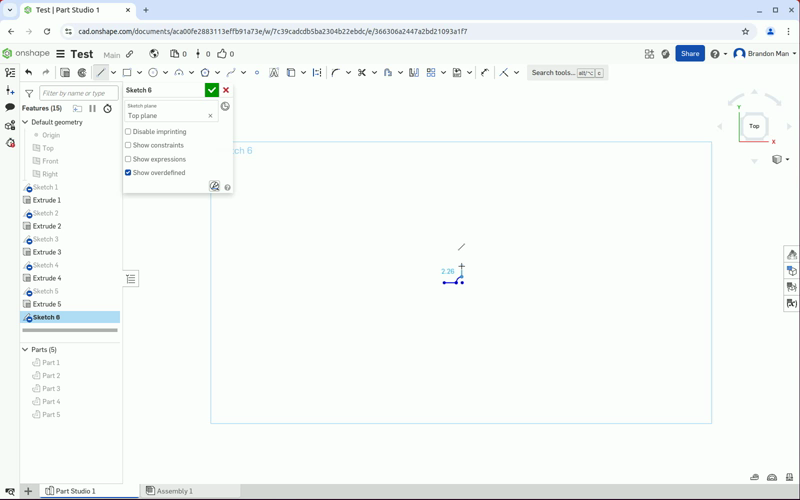
key(esc)
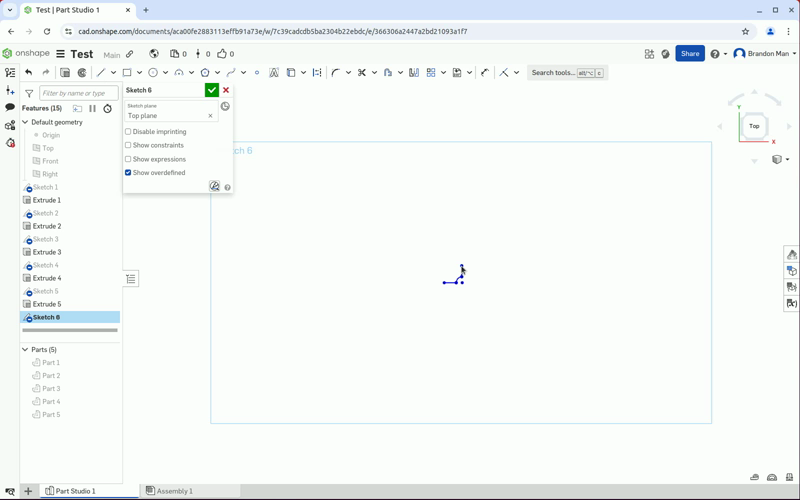
key(a)
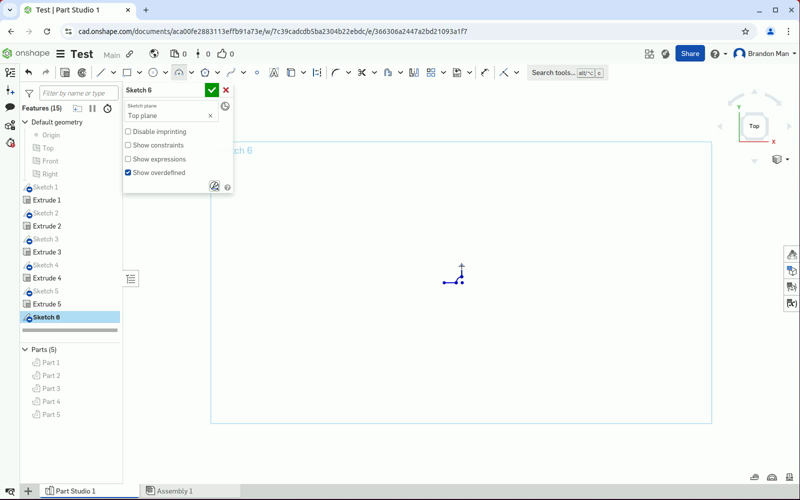
mouse_move(461, 265)
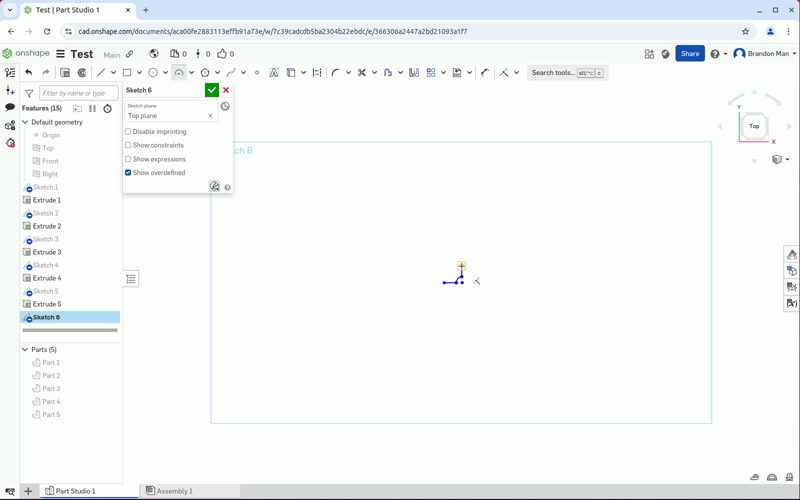
click(461, 265)
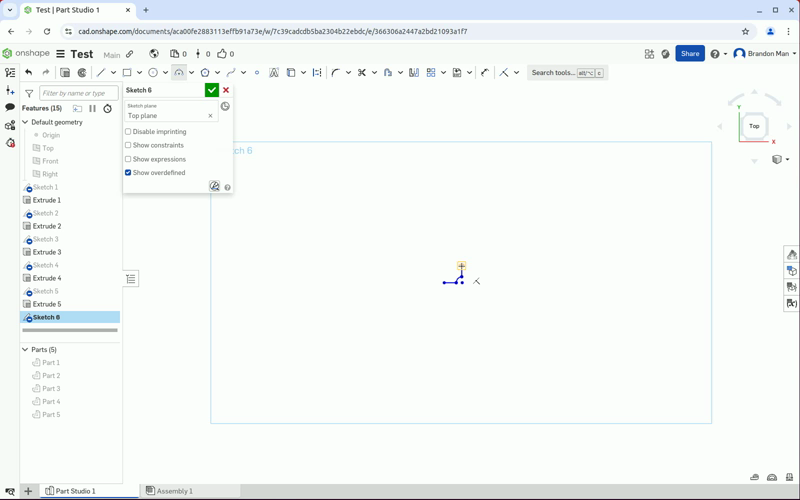
mouse_move(444, 282)
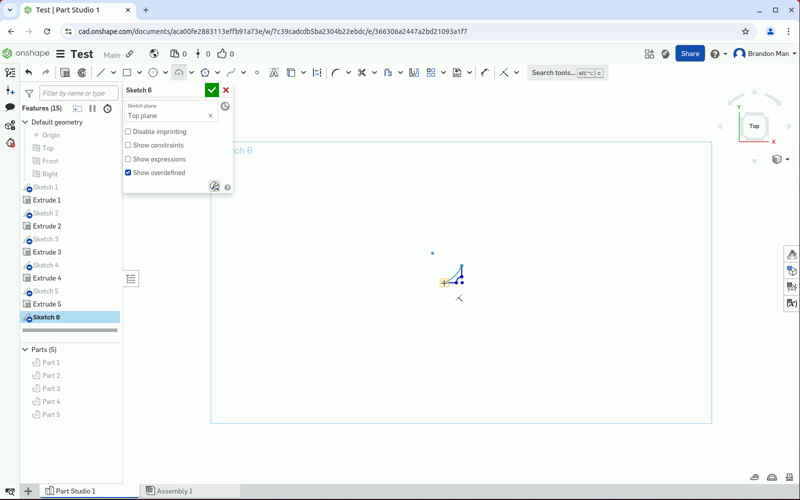
click(444, 282)
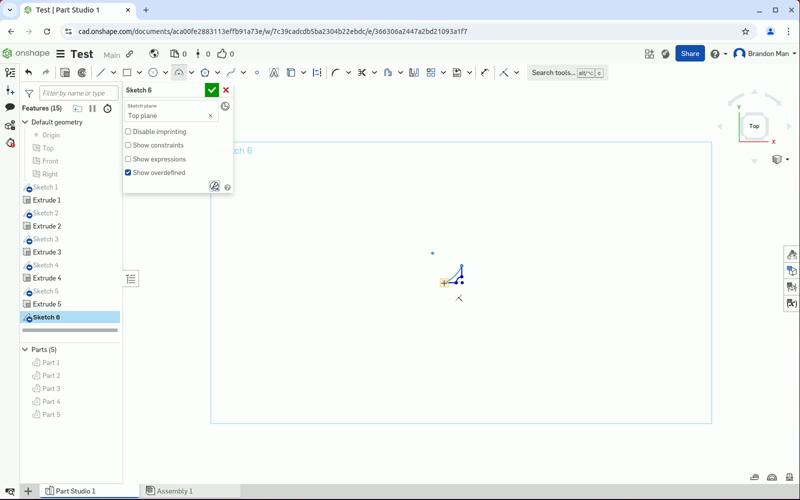
key_down(shift)
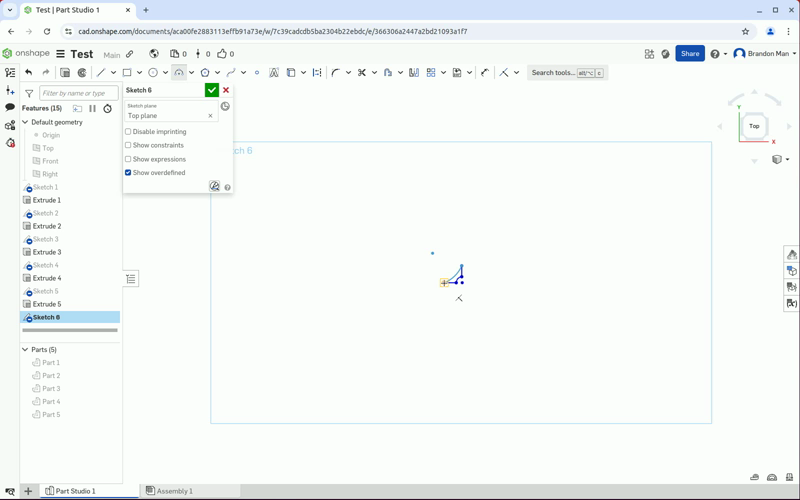
mouse_move(449, 270)
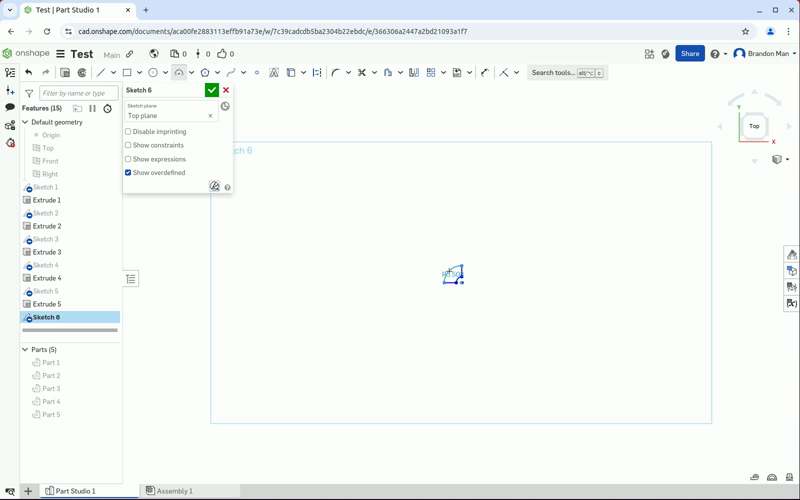
click(449, 270)
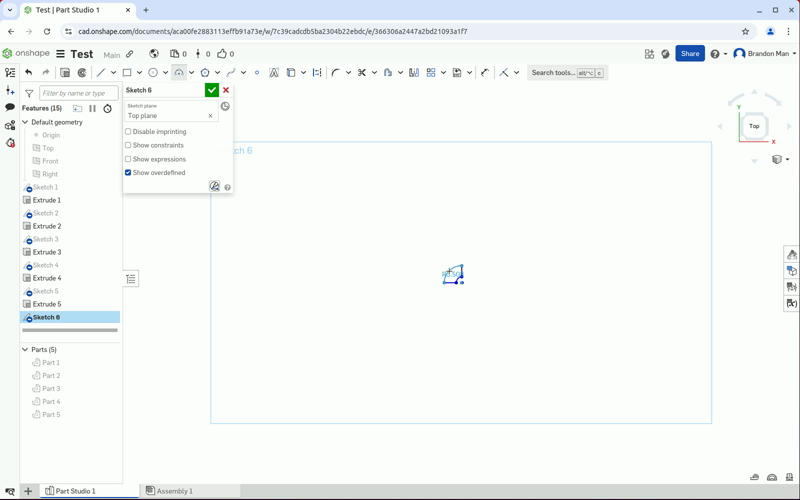
key_up(shift)
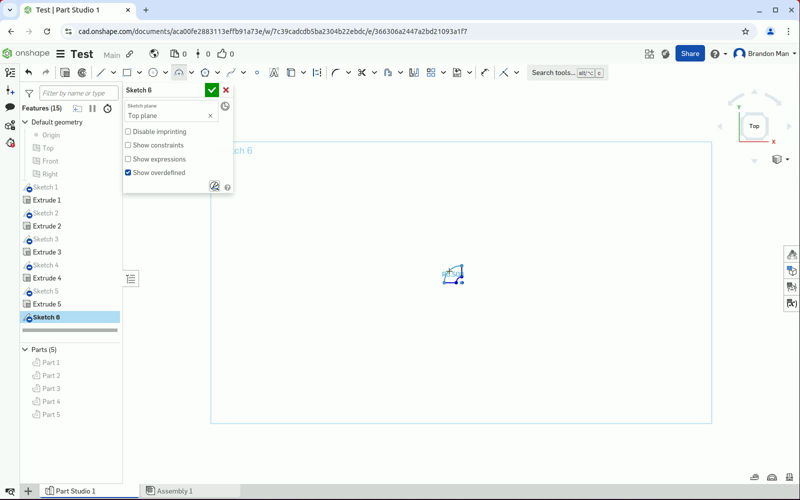
key(esc)
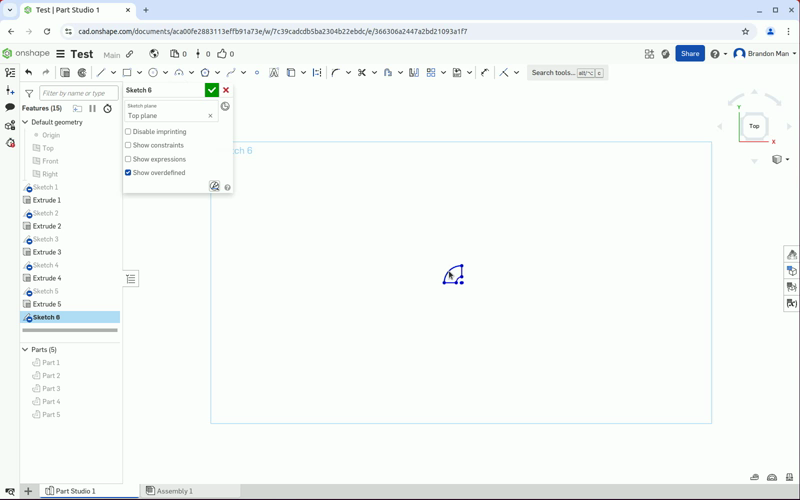
mouse_move(447, 282)
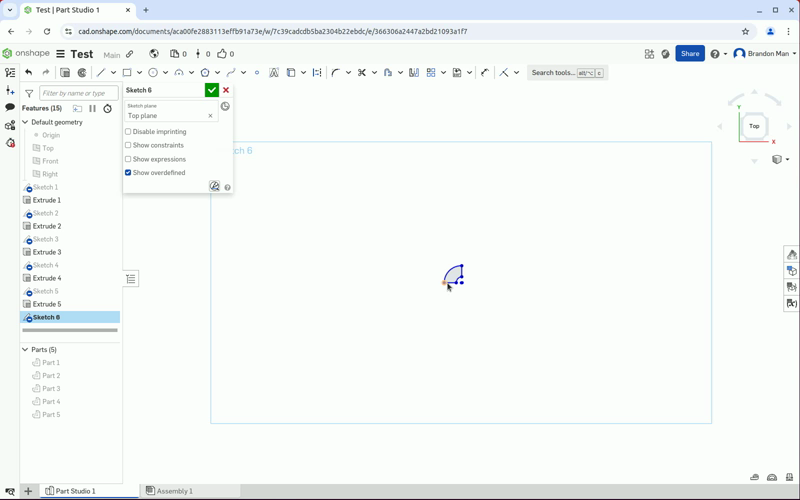
scroll(6)
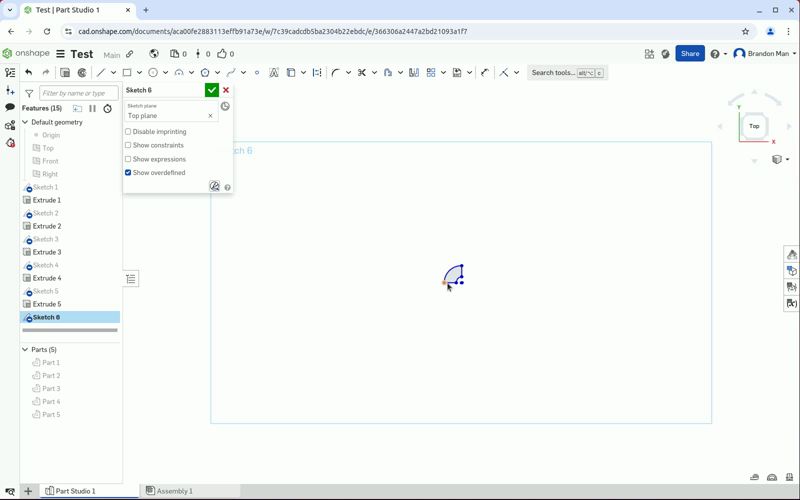
scroll(6)
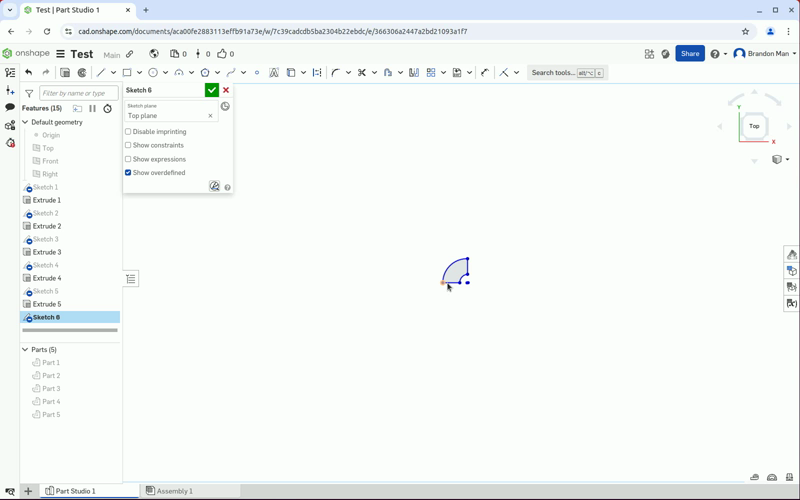
scroll(6)
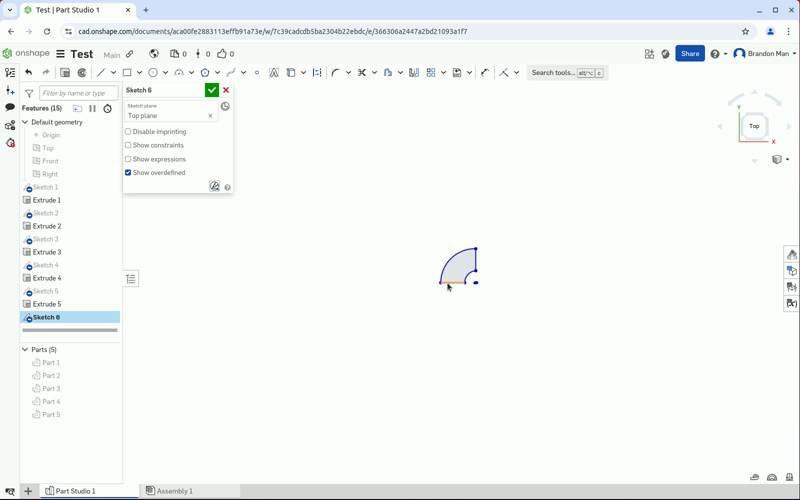
scroll(6)
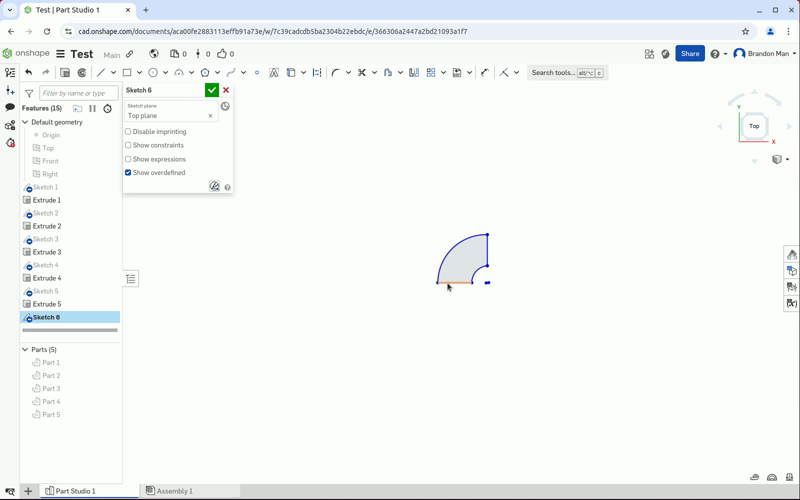
scroll(6)
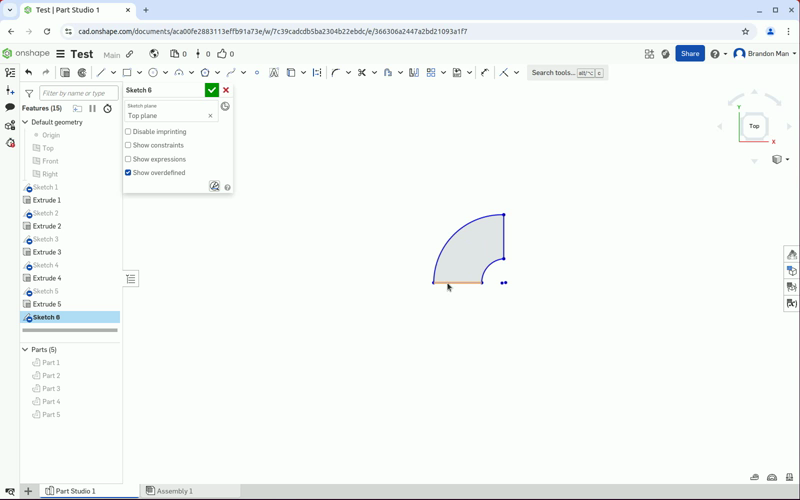
scroll(6)
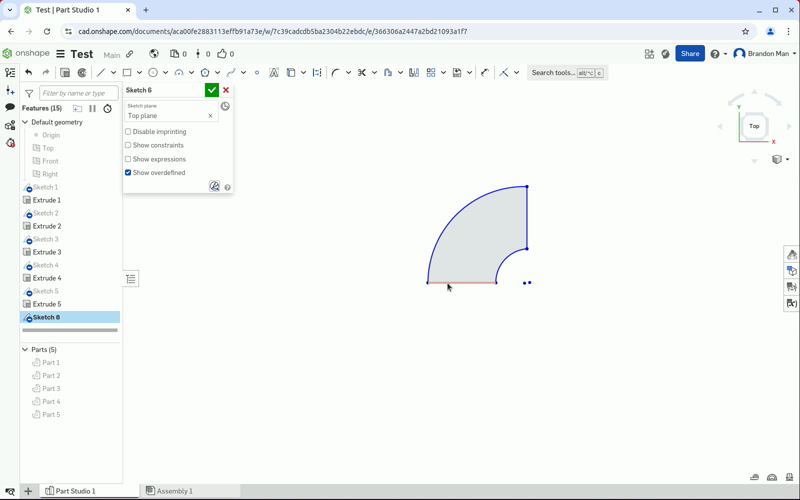
scroll(6)
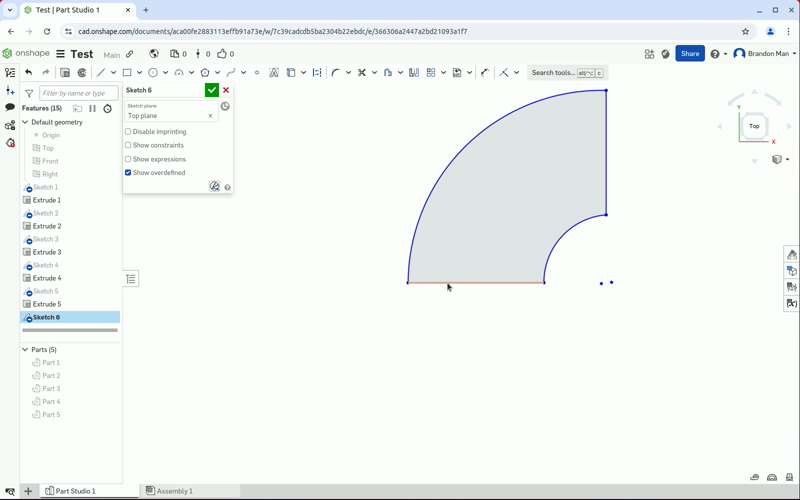
click(447, 282)
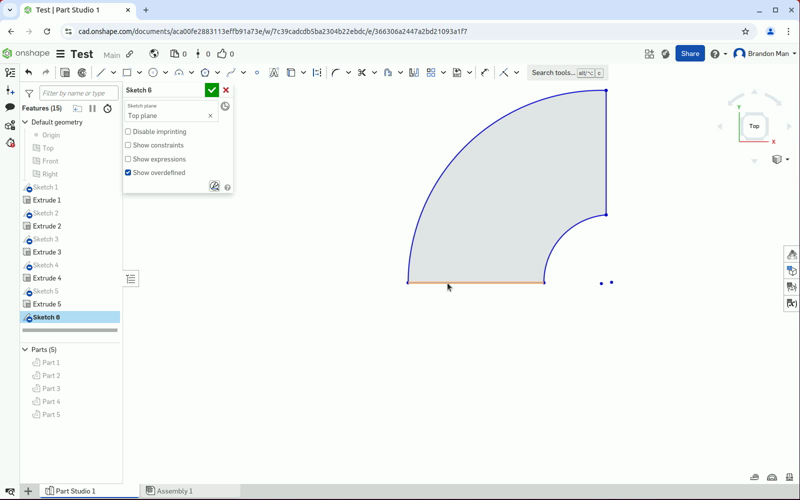
scroll(-6)
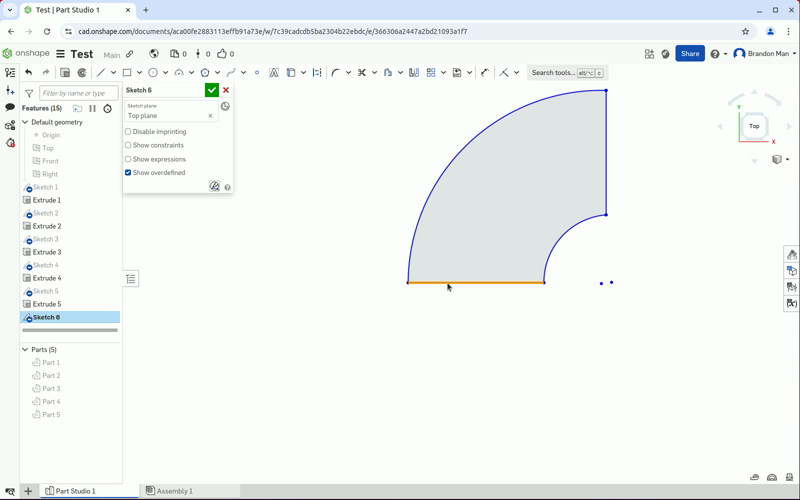
scroll(-6)
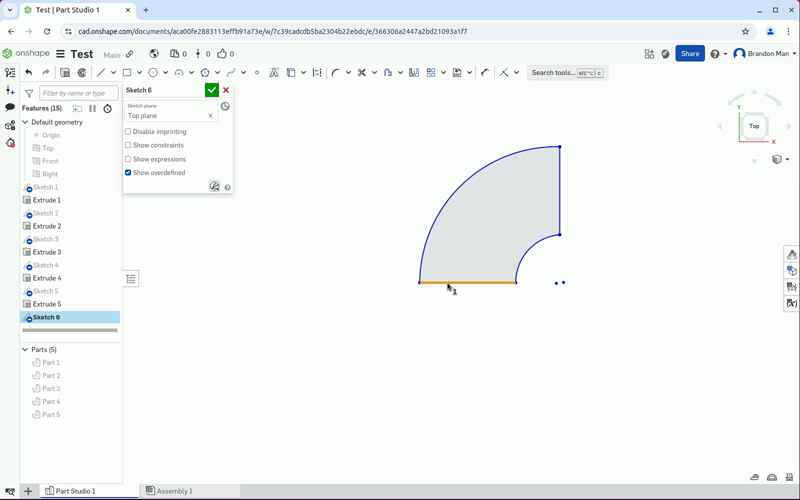
scroll(-6)
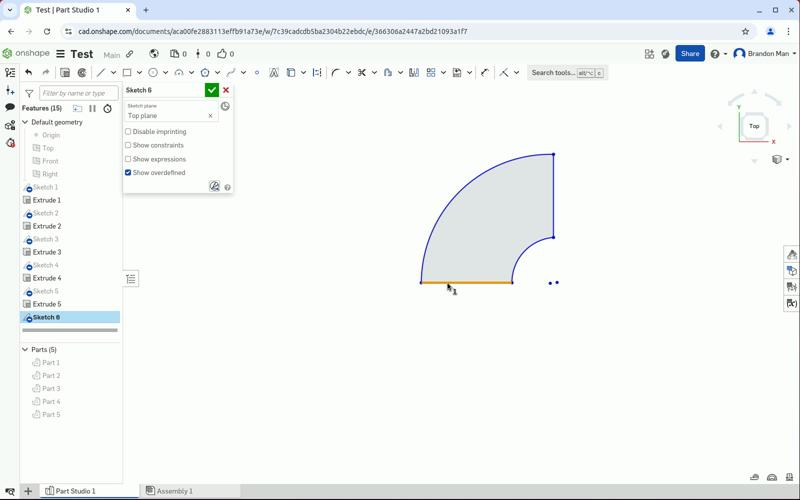
scroll(-6)
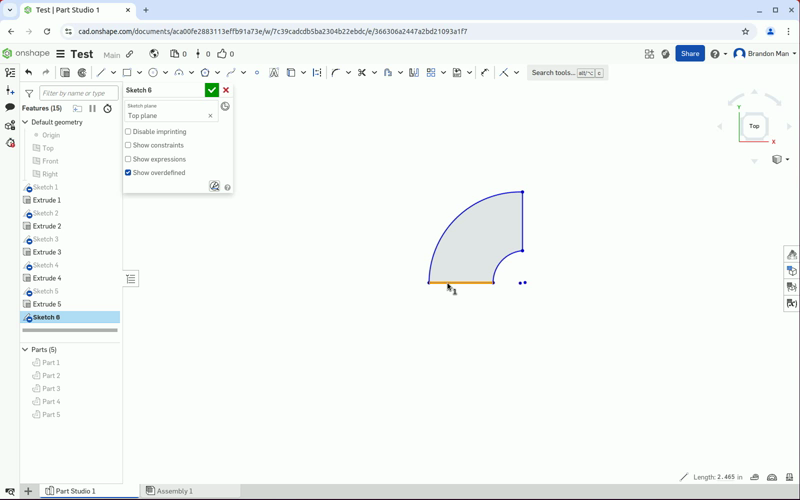
scroll(-6)
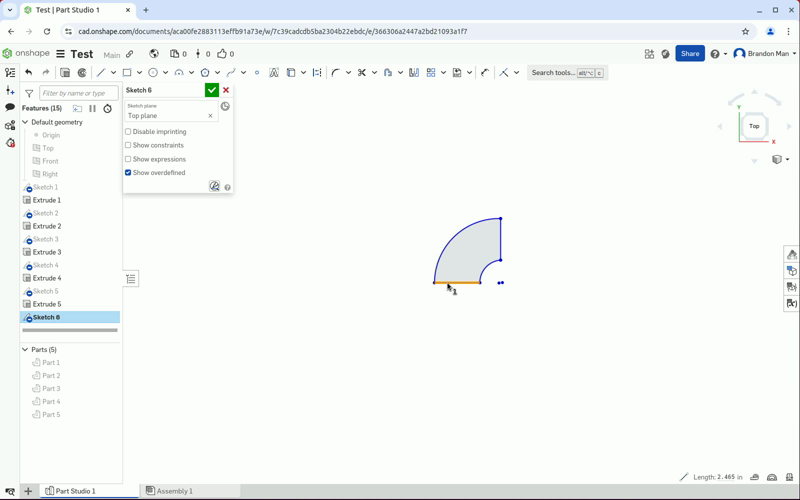
scroll(-6)
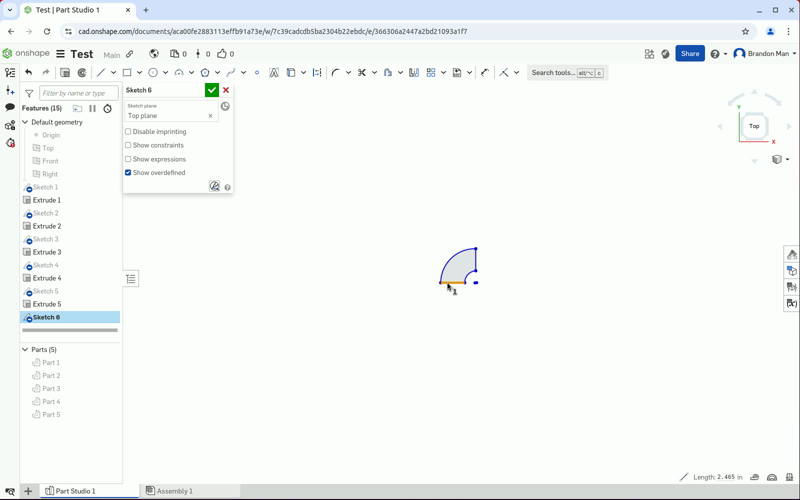
scroll(-6)
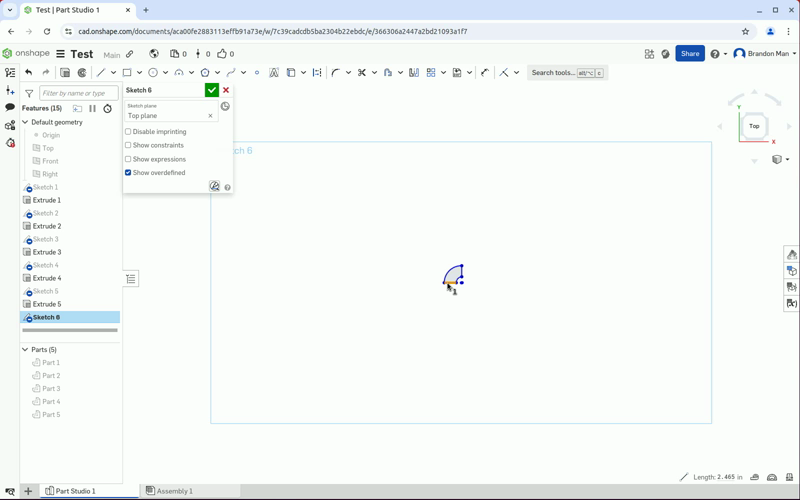
mouse_move(73, 352)
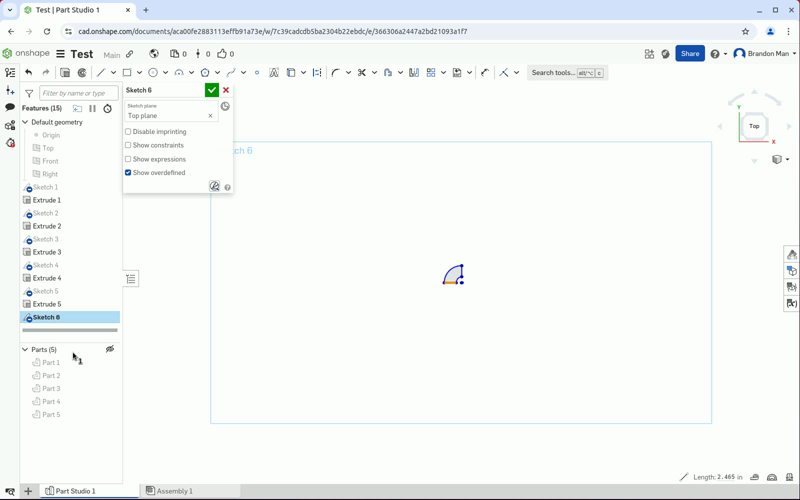
key(shift+y)
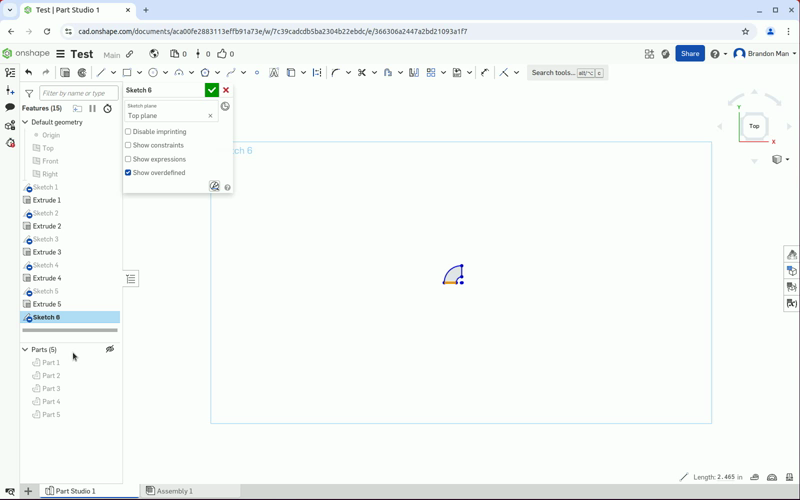
key(shift+e)
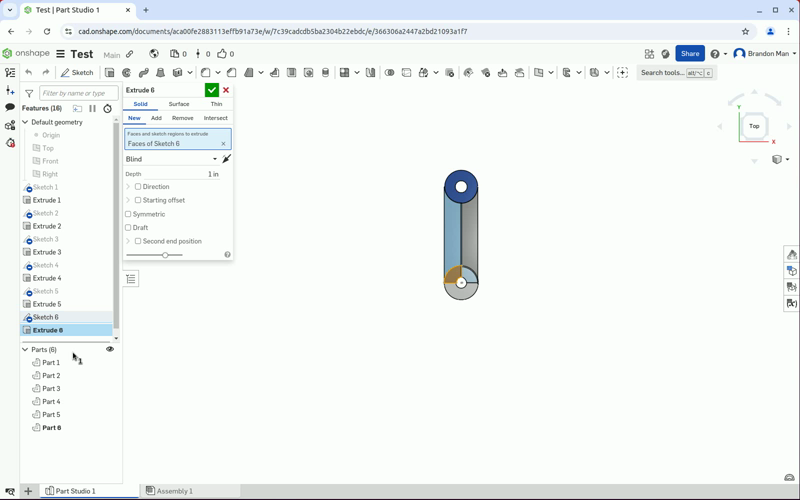
mouse_move(143, 106)
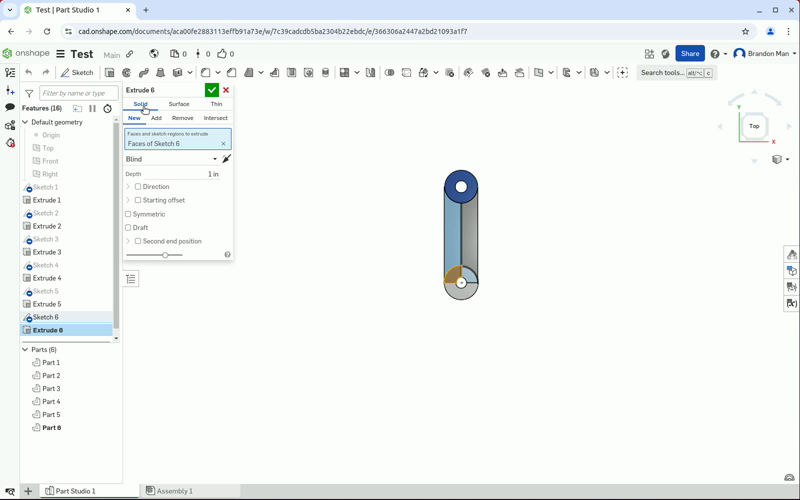
click(143, 106)
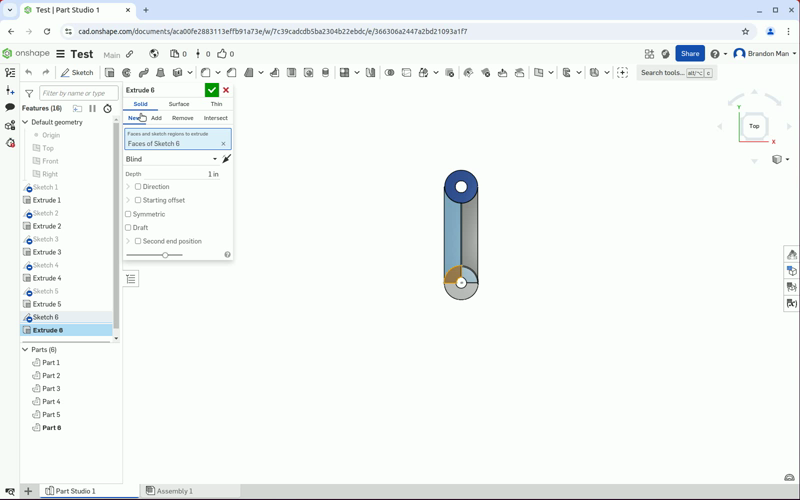
mouse_move(137, 120)
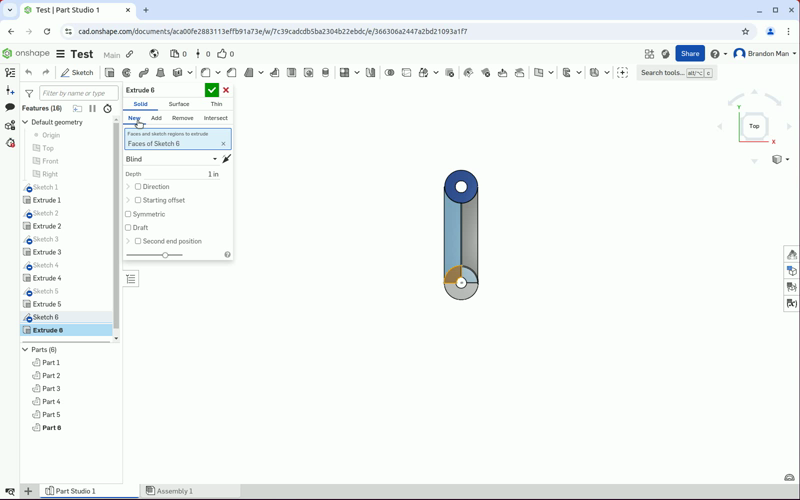
click(137, 120)
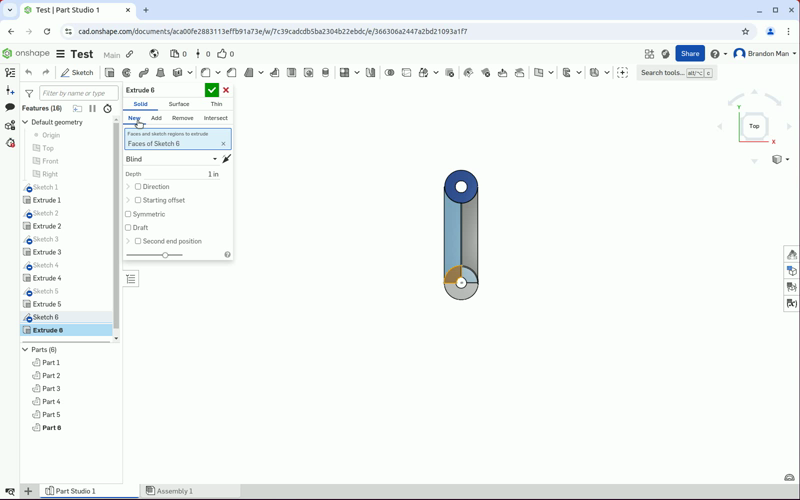
key(tab, 4)
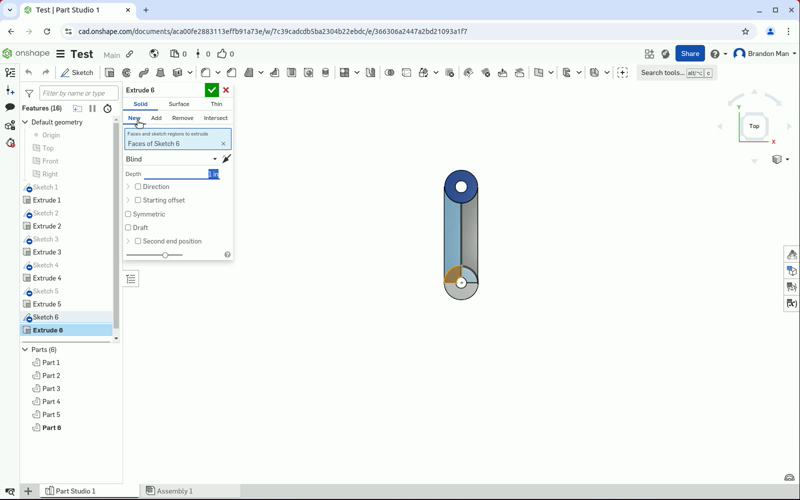
text(2.166)
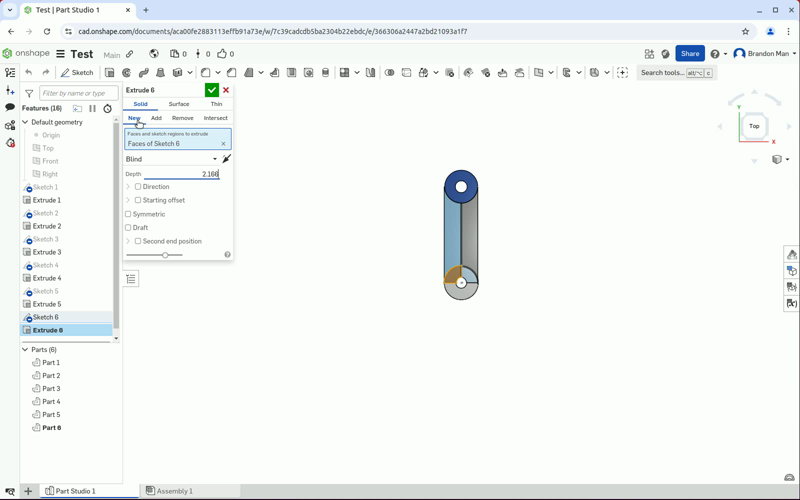
key(enter)
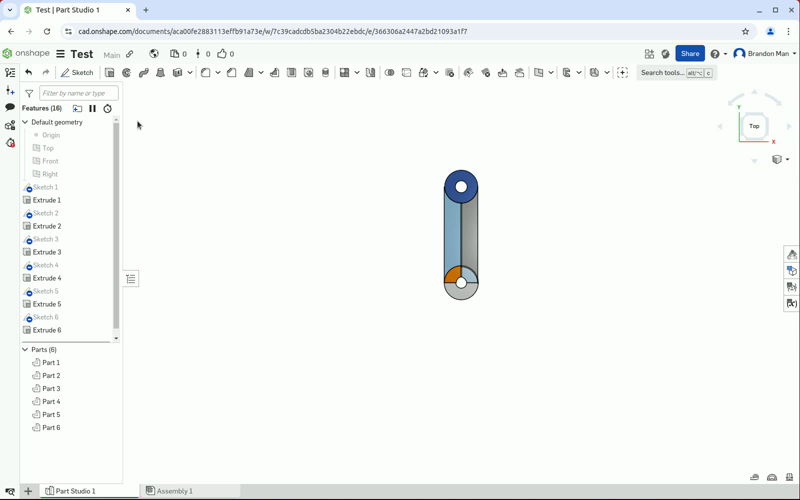
key(shift+h)
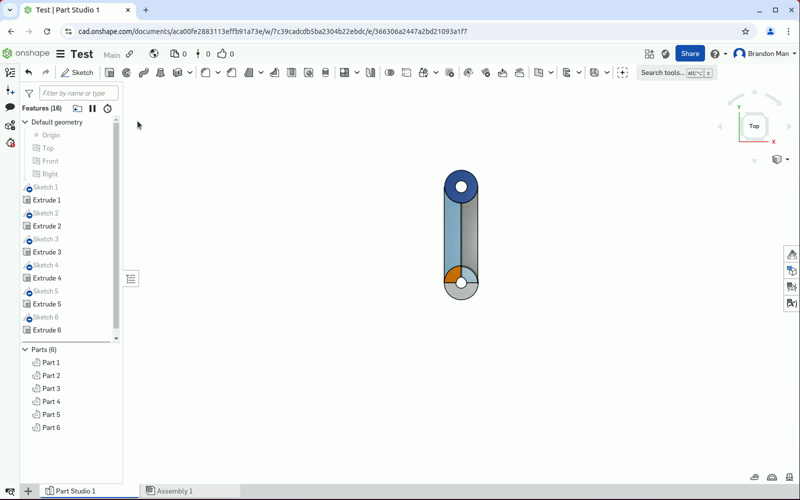
key(shift+h)
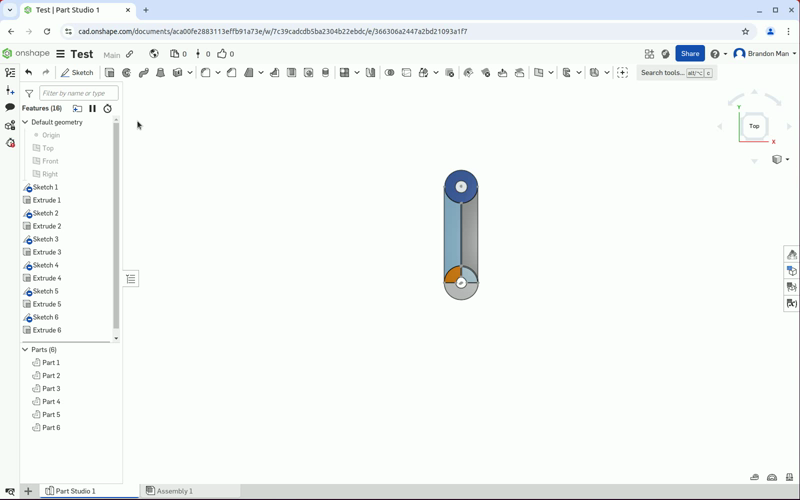
key(shift+7)
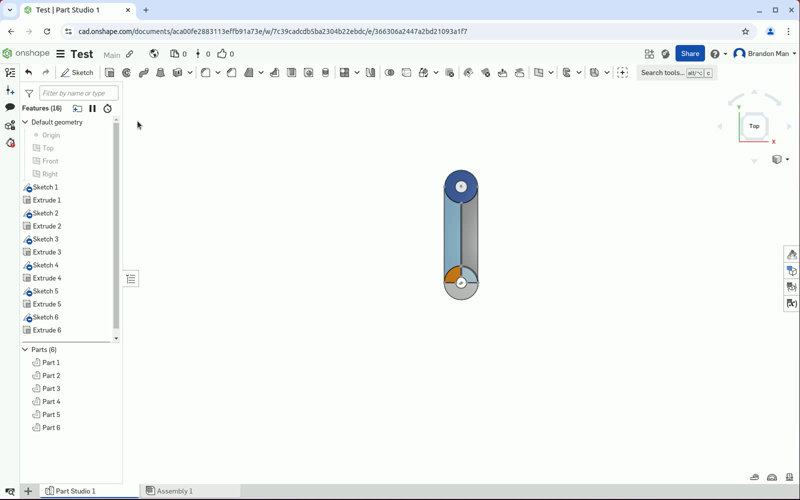
key(up, 3)
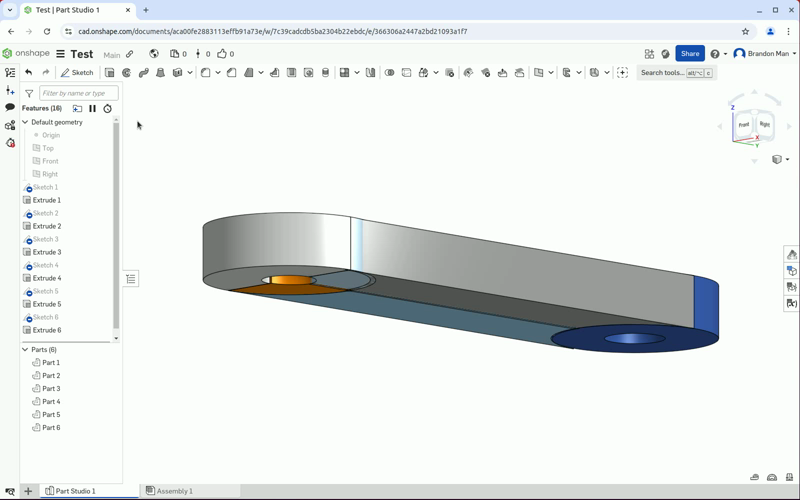
key(left, 3)
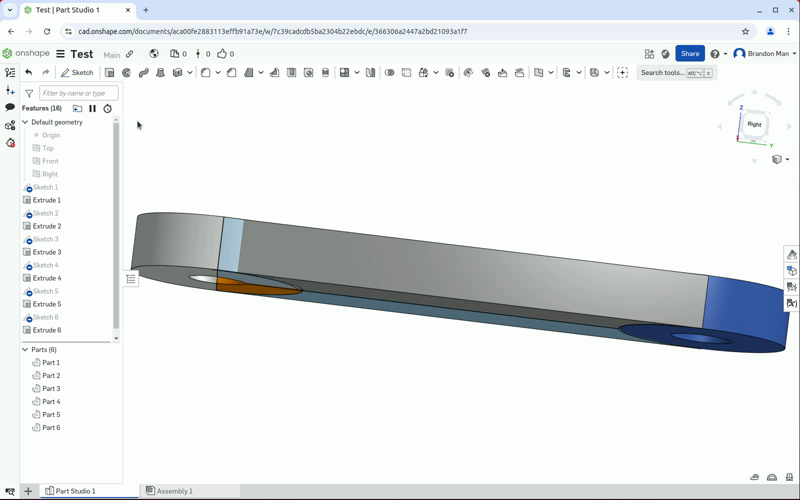
key(right, 3)
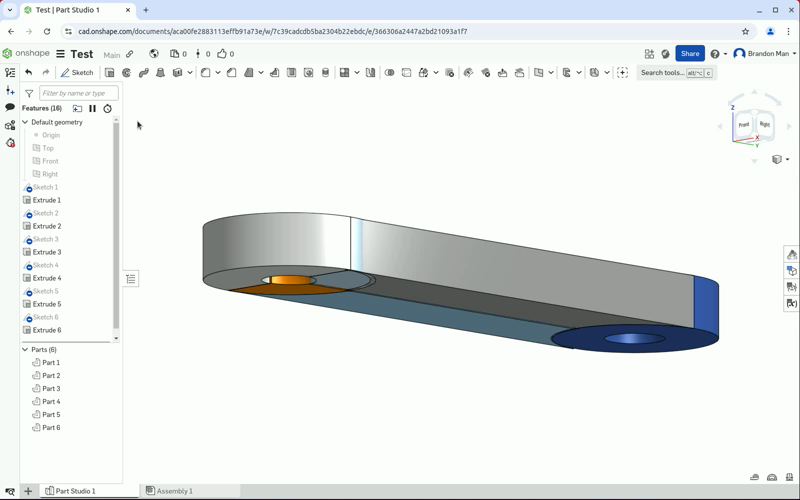
key(down, 3)
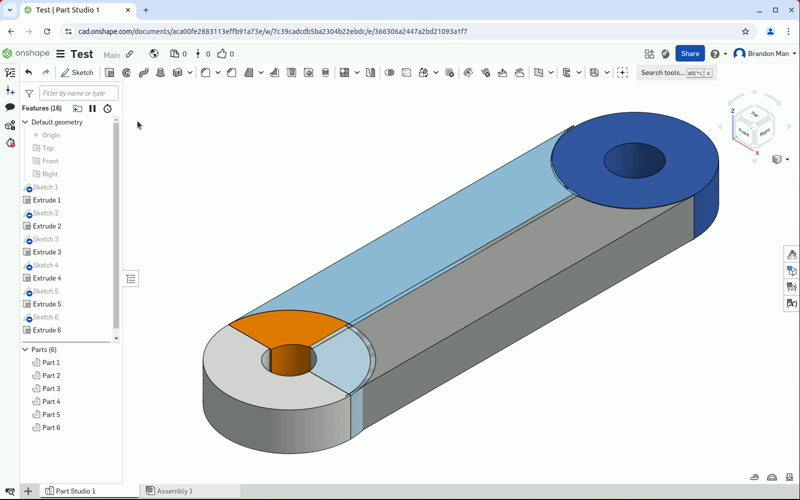
mouse_move(69, 189)
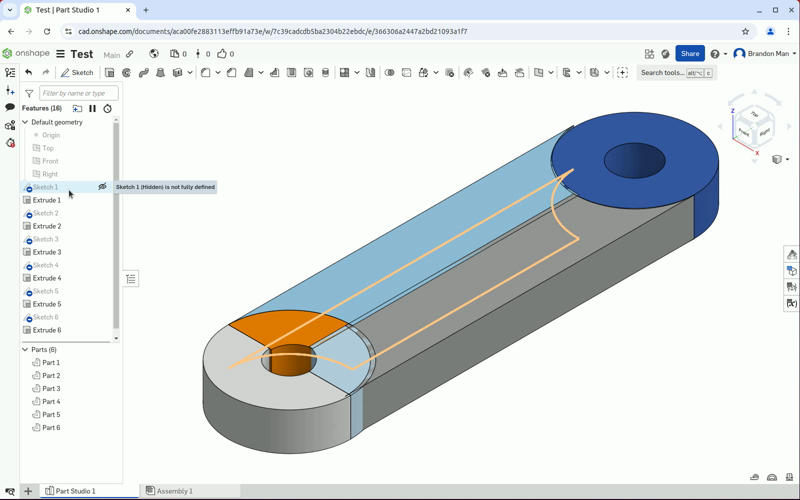
click(69, 189)